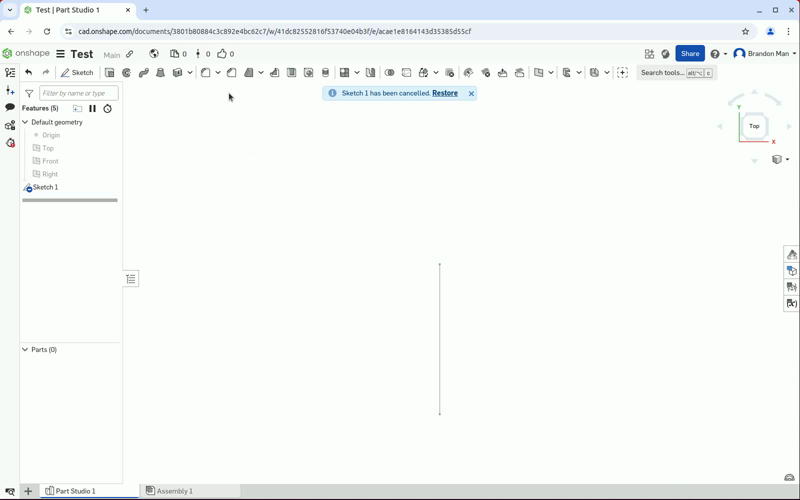
key(shift+h)
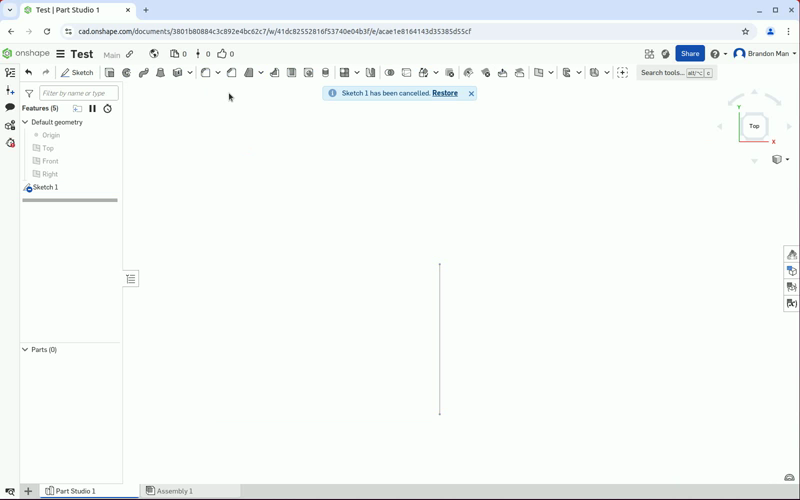
key(shift+s)
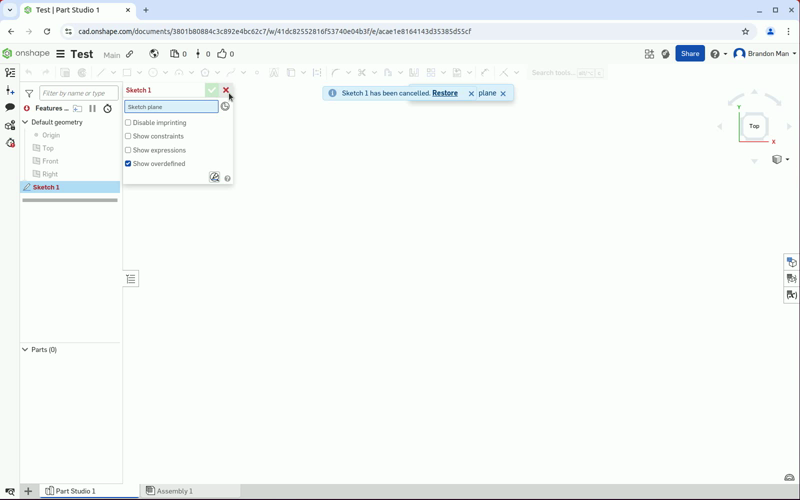
mouse_move(73, 150)
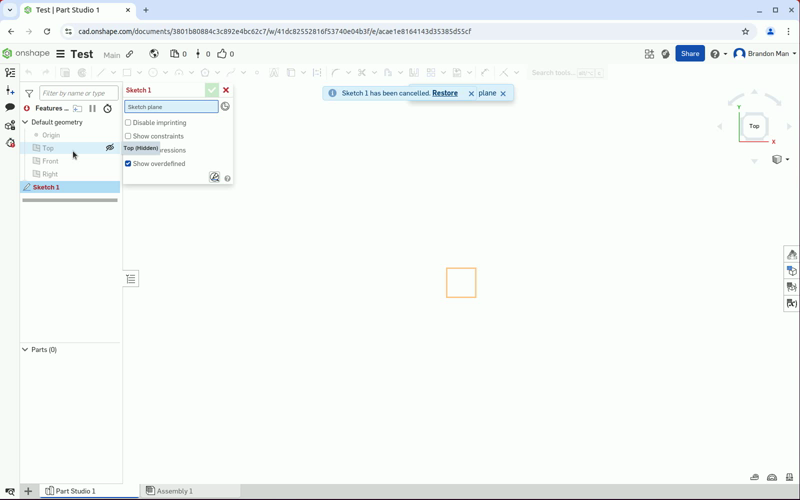
click(73, 150)
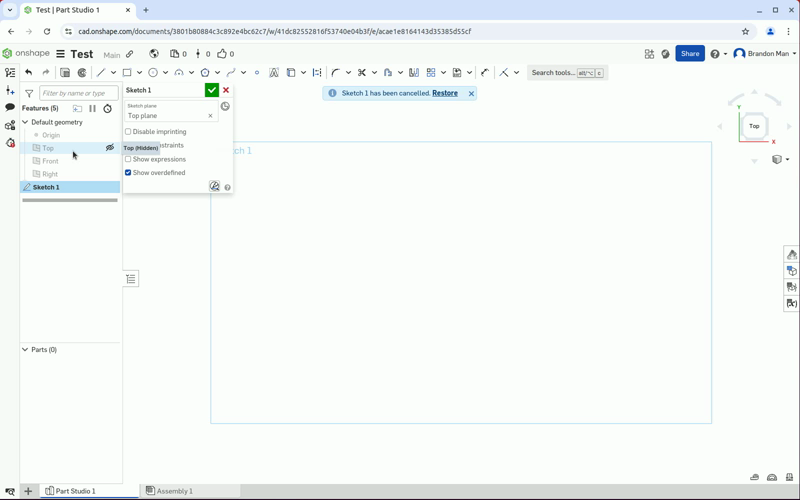
mouse_move(73, 352)
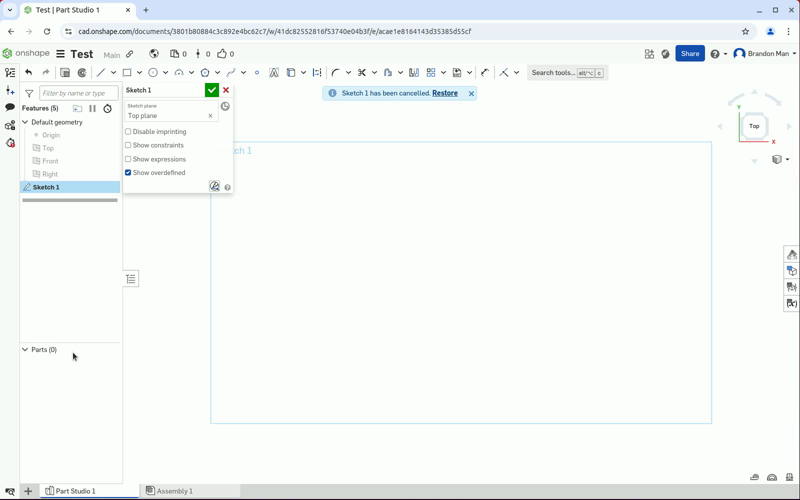
key(y)
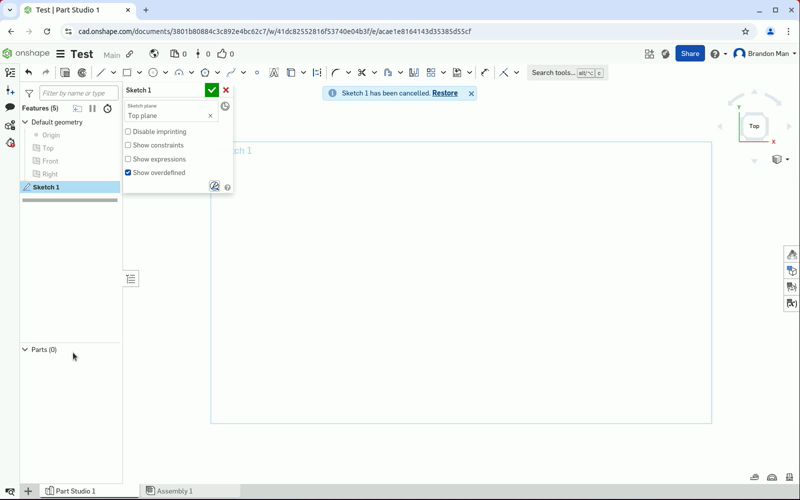
key(c)
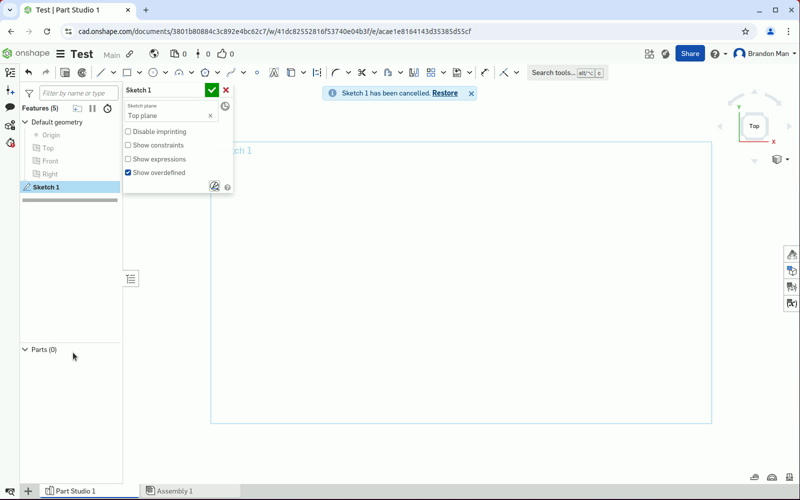
key_down(shift)
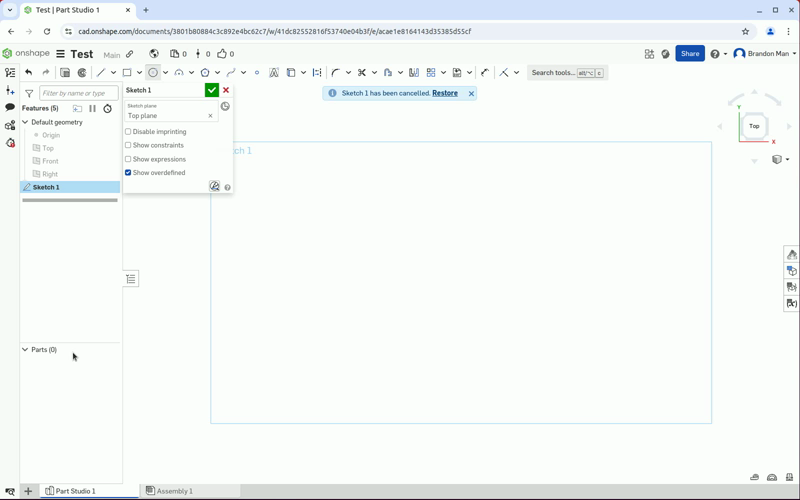
mouse_move(543, 282)
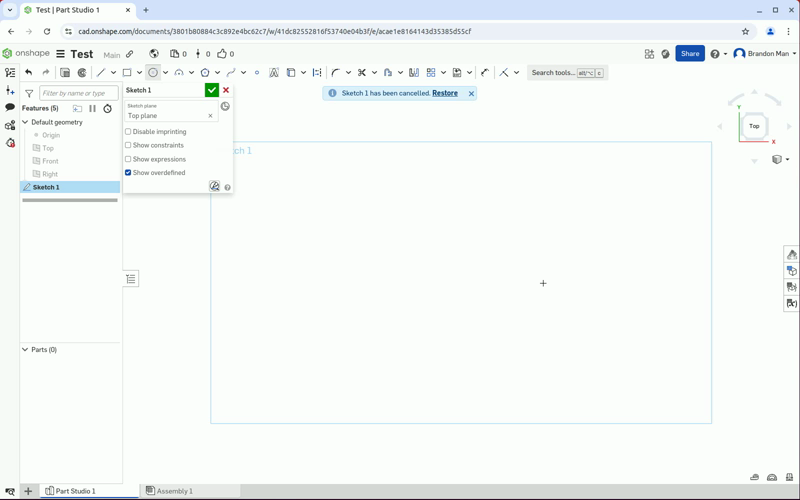
click(543, 282)
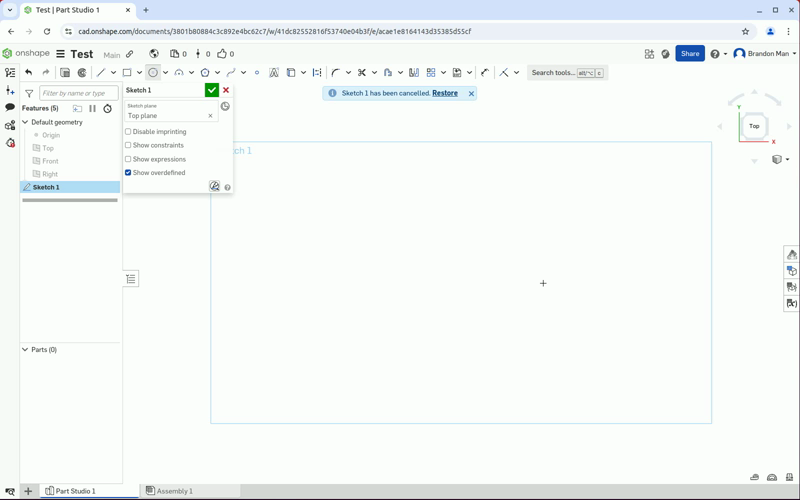
key_up(shift)
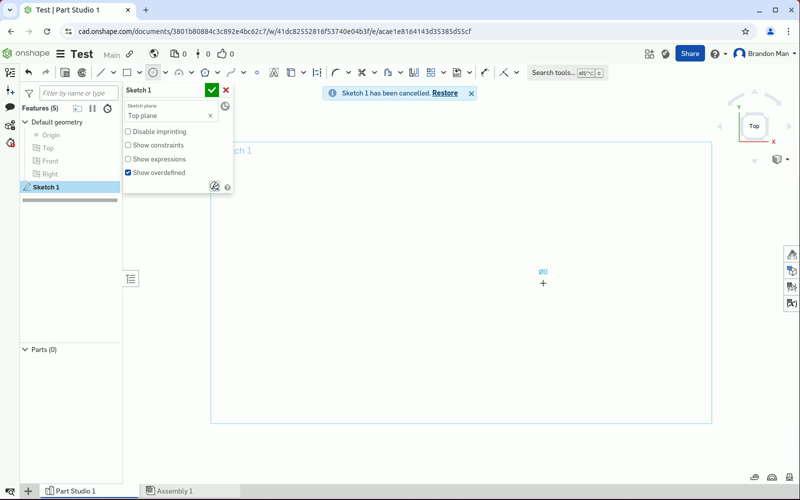
mouse_move(550, 282)
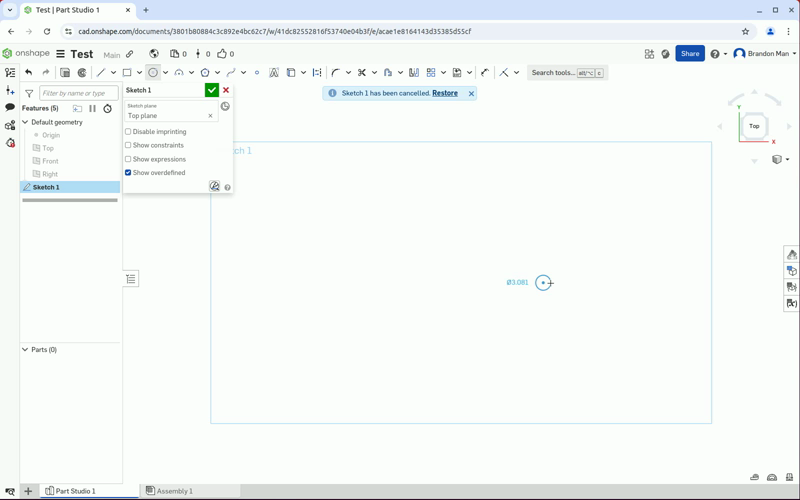
click(550, 282)
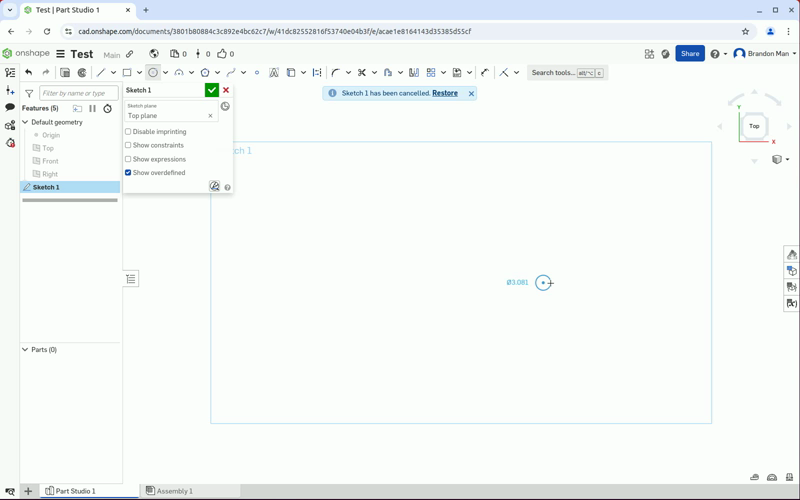
key(esc)
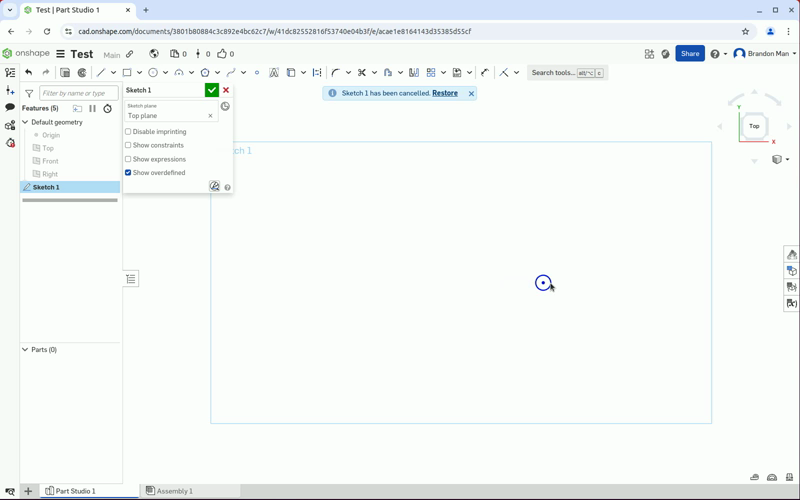
mouse_move(544, 287)
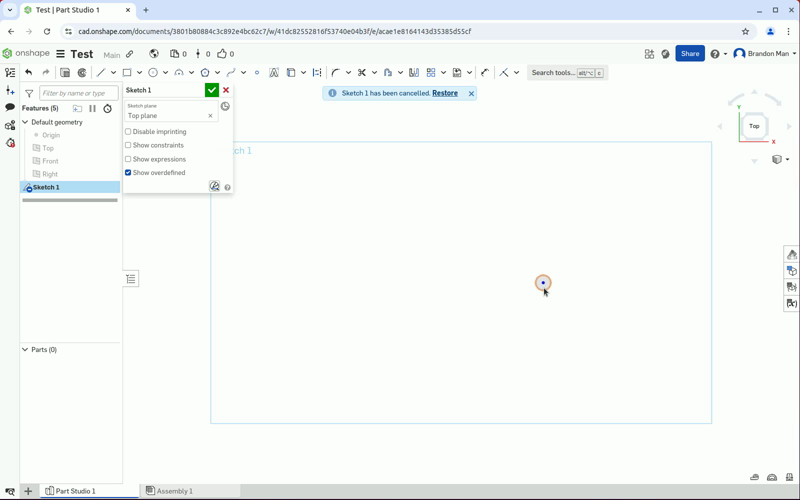
scroll(6)
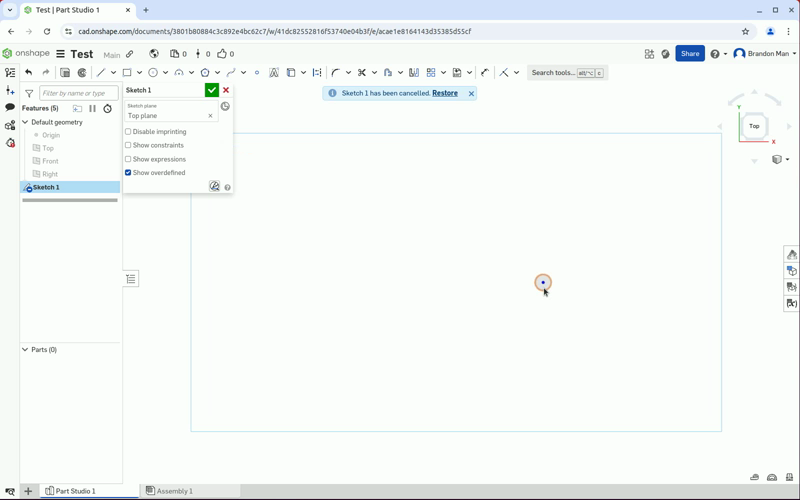
scroll(6)
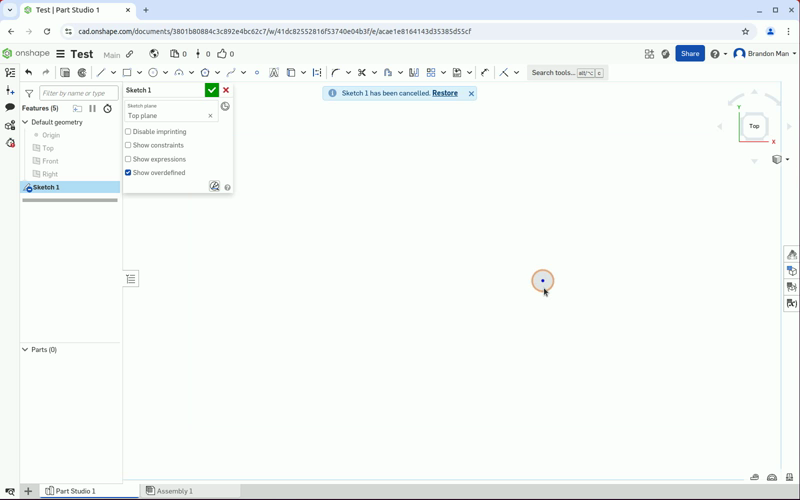
scroll(6)
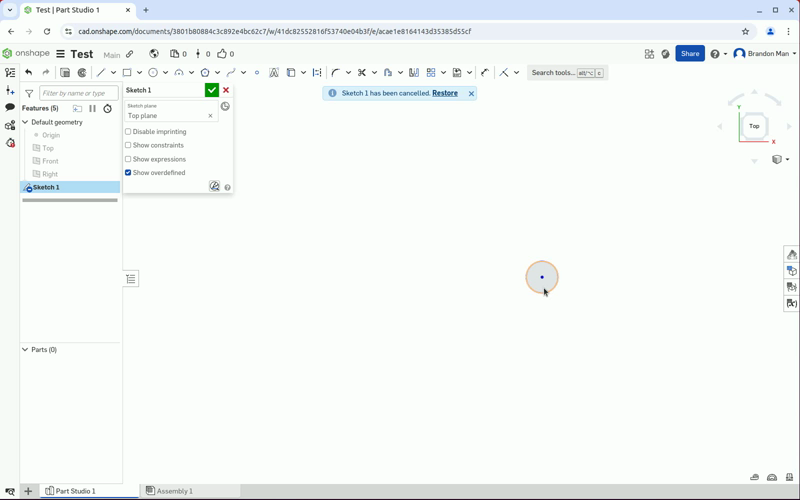
scroll(6)
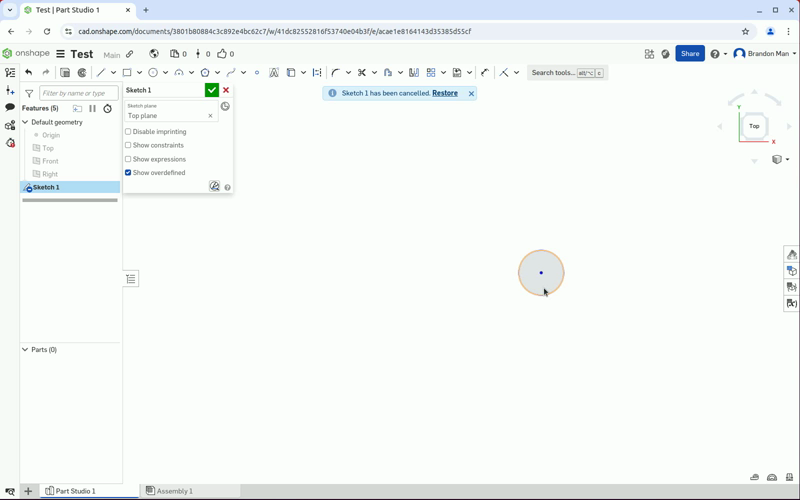
scroll(6)
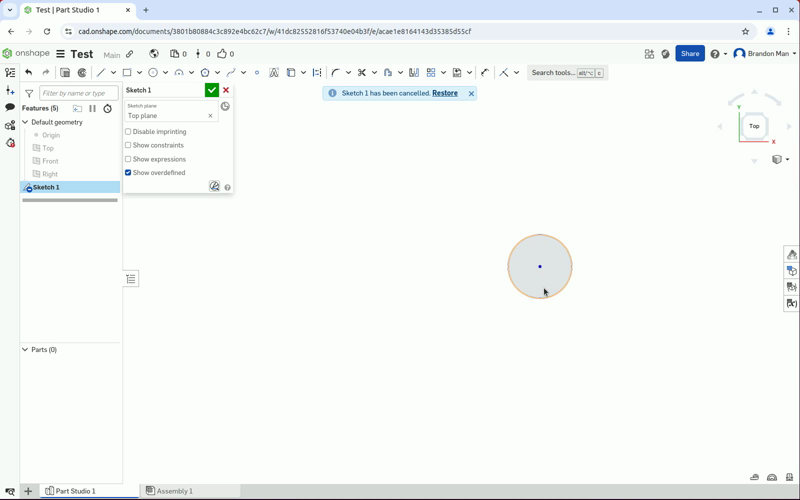
scroll(6)
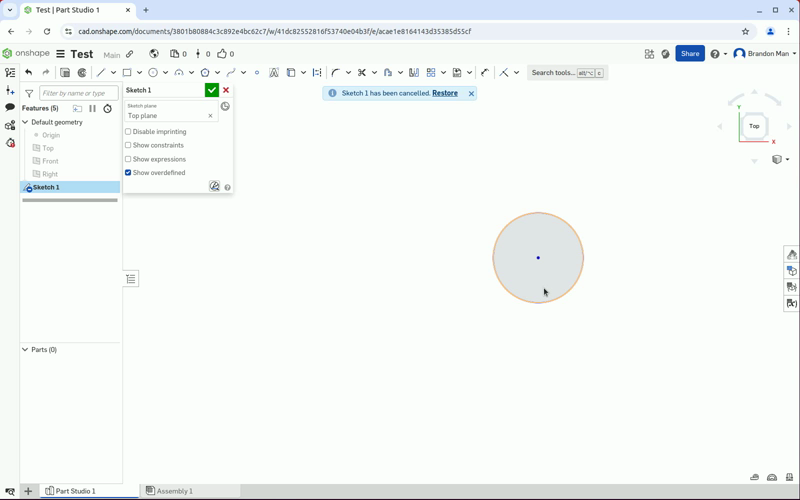
scroll(6)
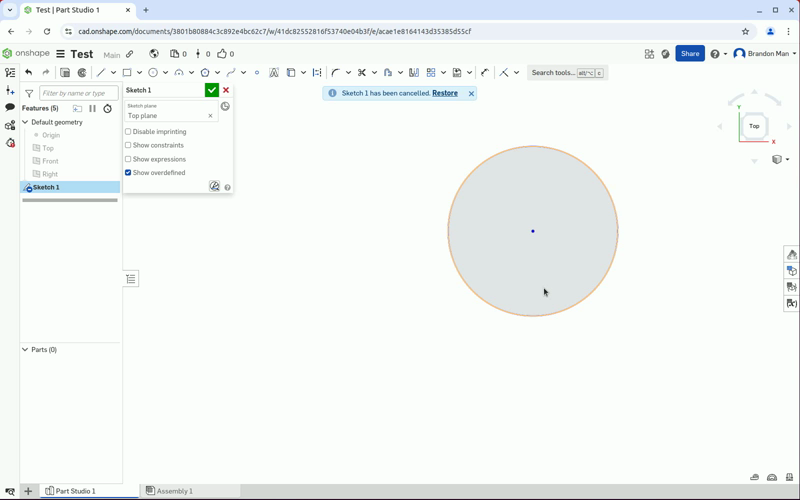
click(544, 287)
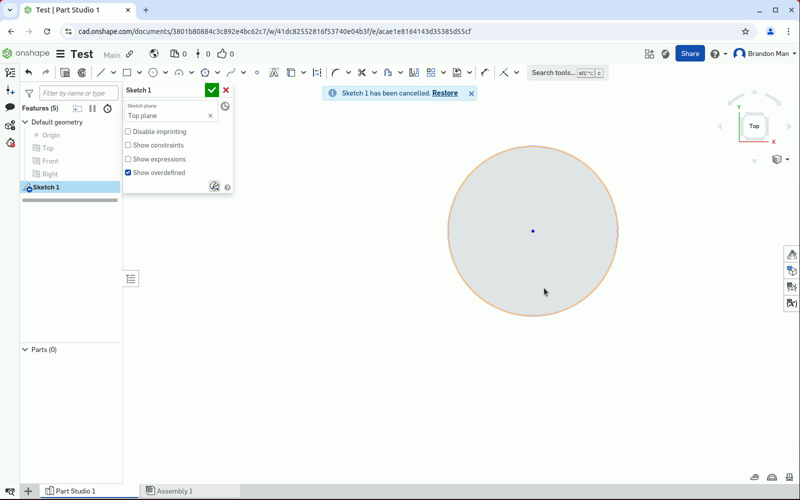
scroll(-6)
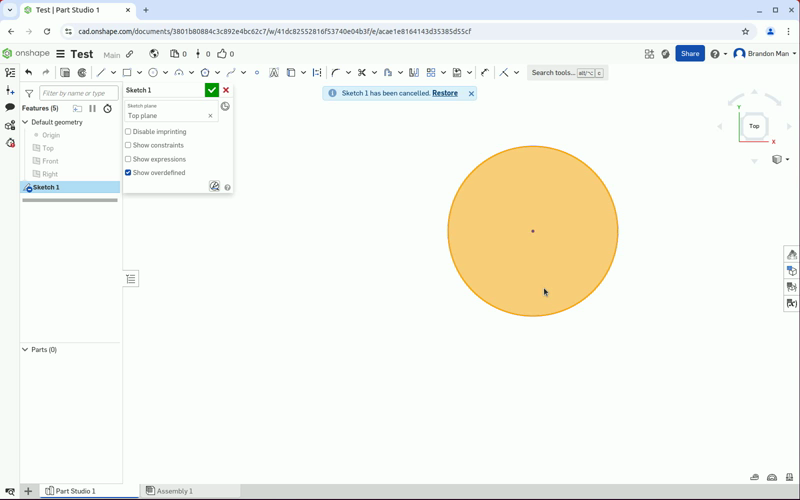
scroll(-6)
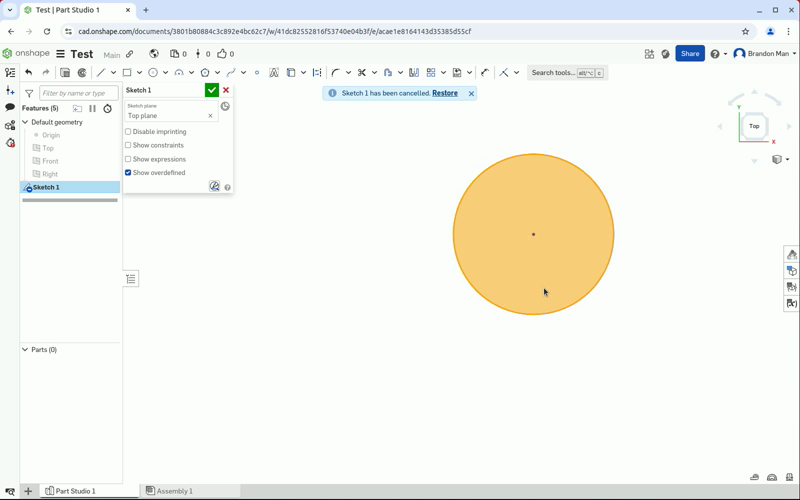
scroll(-6)
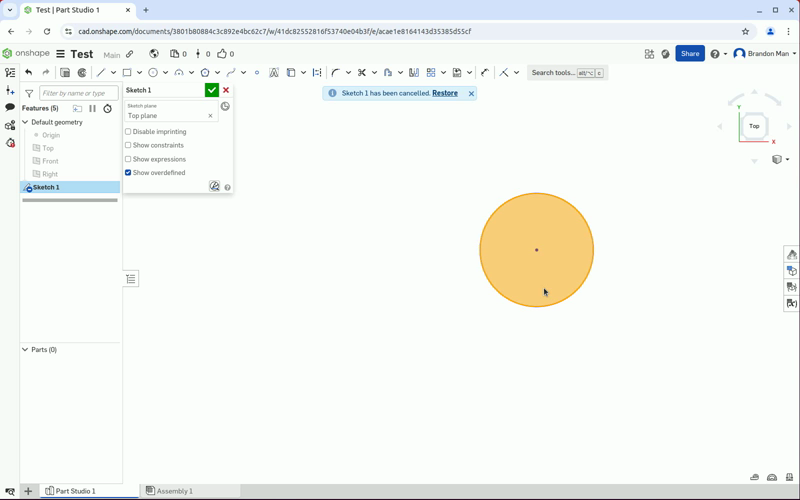
scroll(-6)
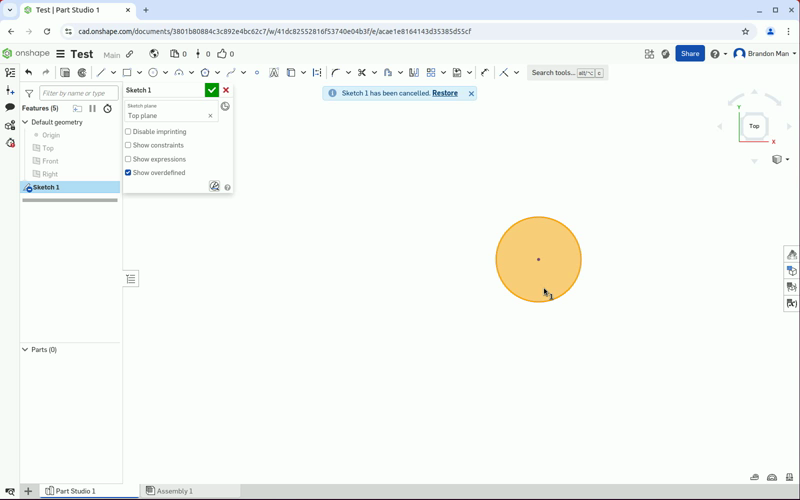
scroll(-6)
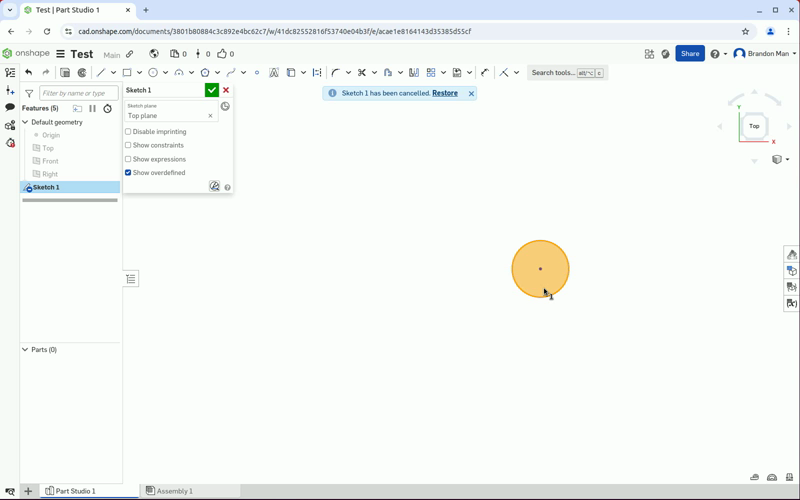
scroll(-6)
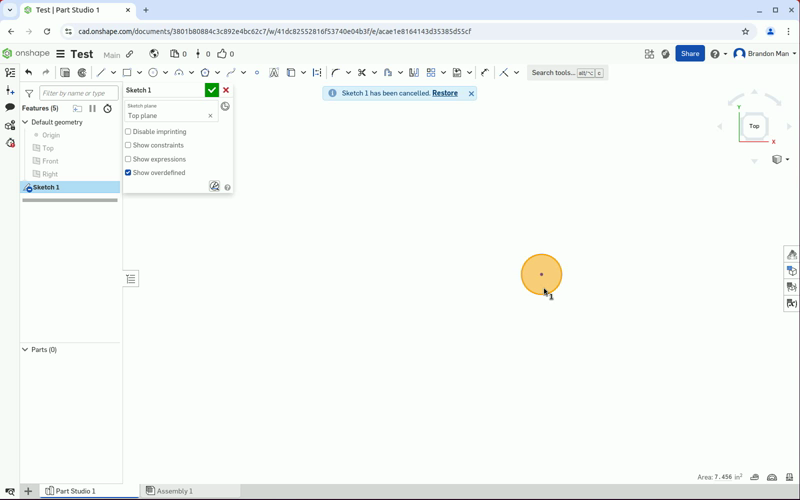
scroll(-6)
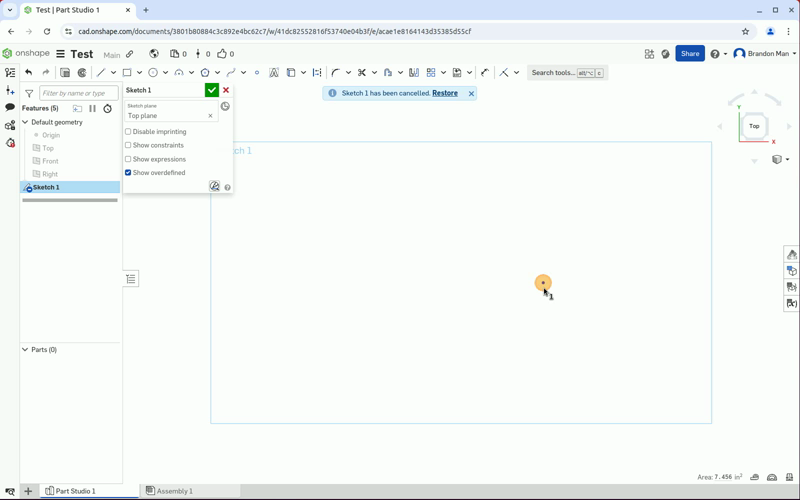
mouse_move(73, 352)
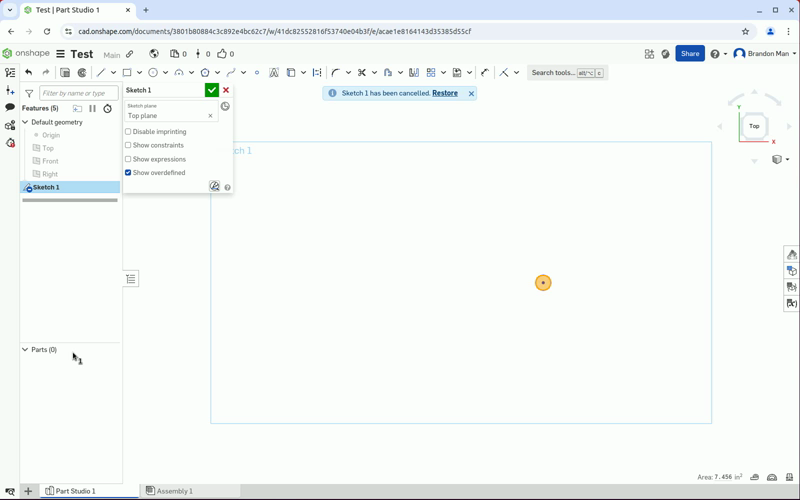
key(shift+y)
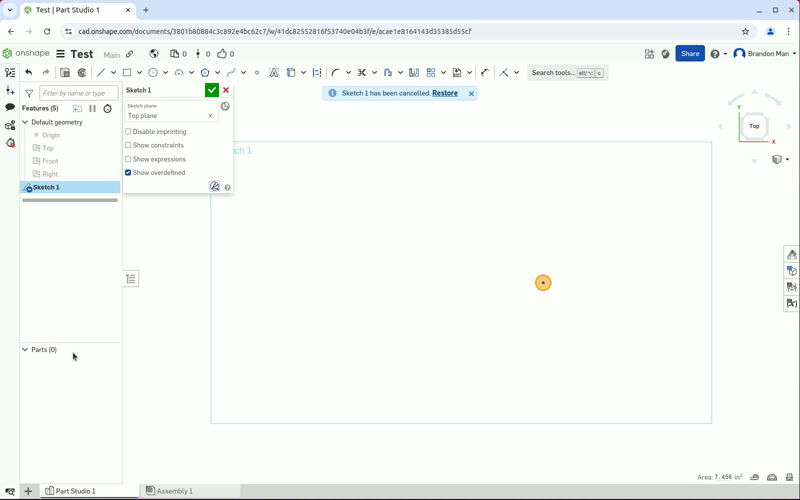
key(shift+e)
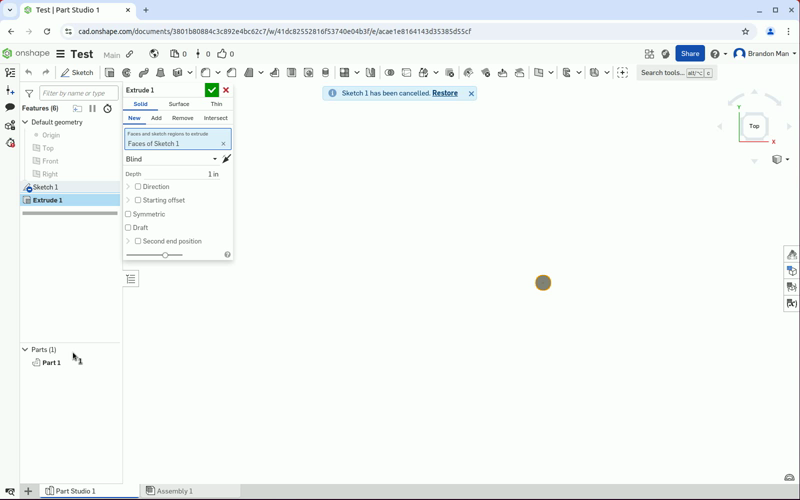
mouse_move(143, 106)
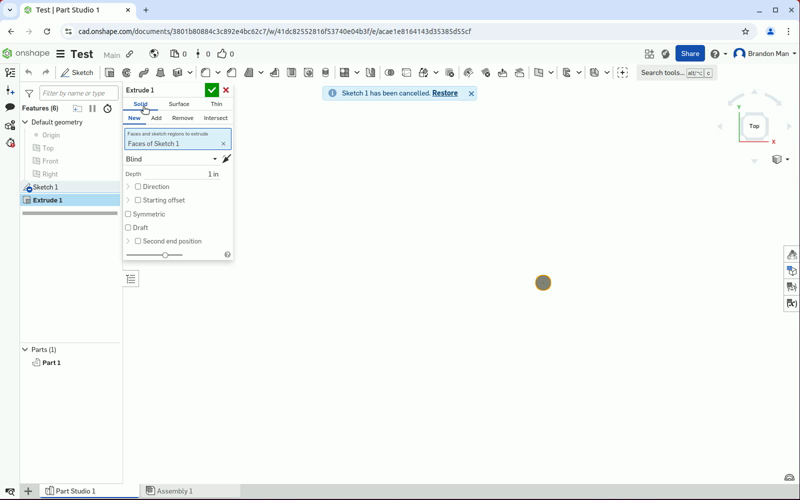
click(143, 106)
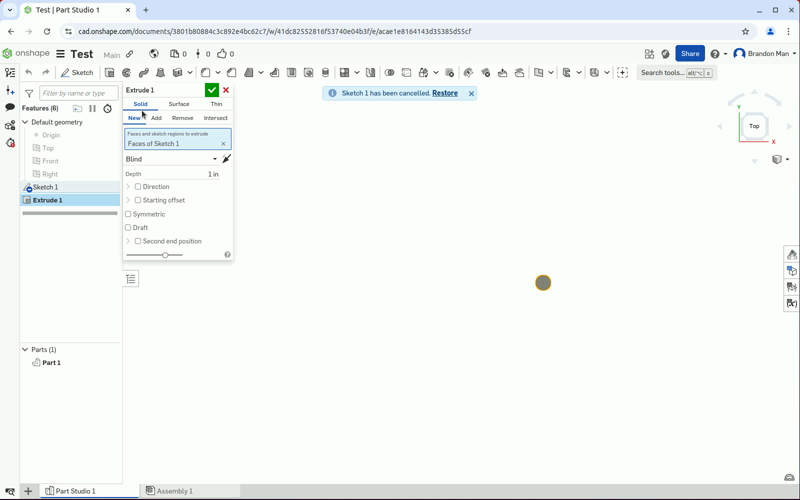
mouse_move(137, 120)
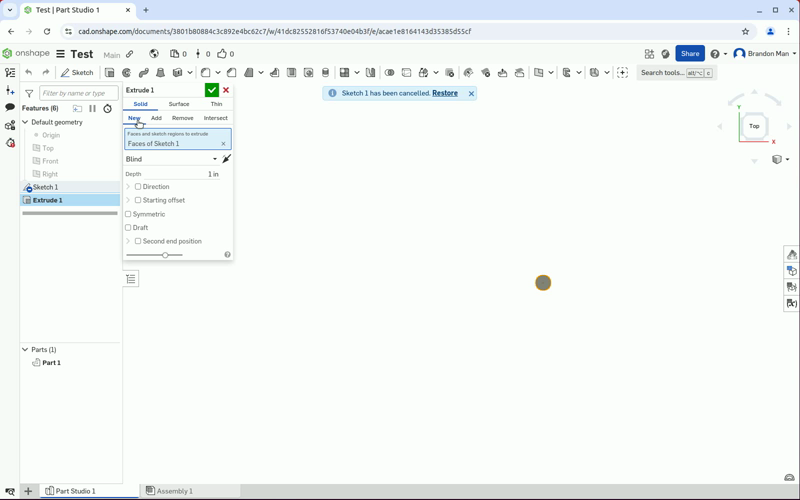
click(137, 120)
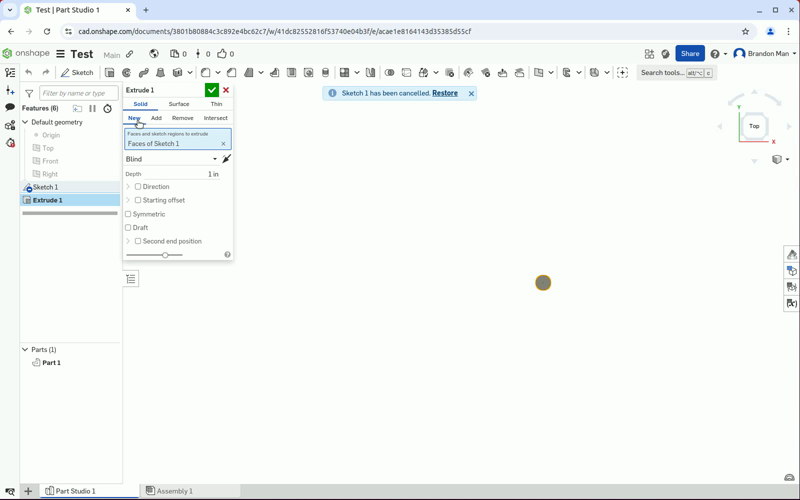
key(tab, 4)
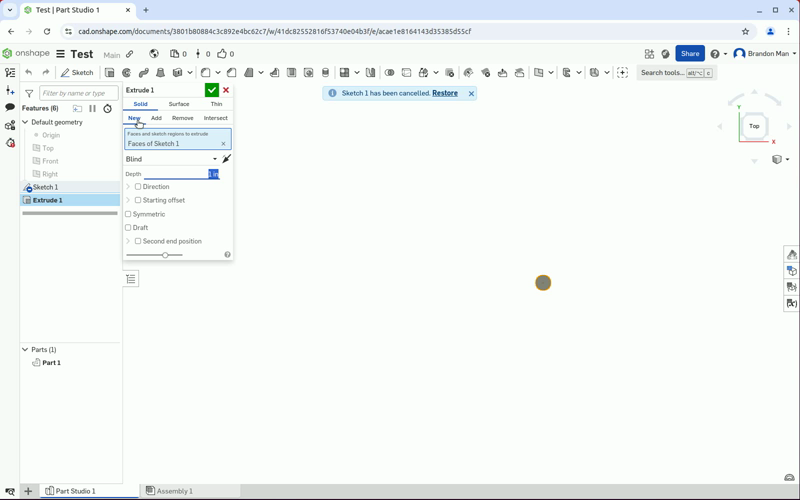
text(3.37)
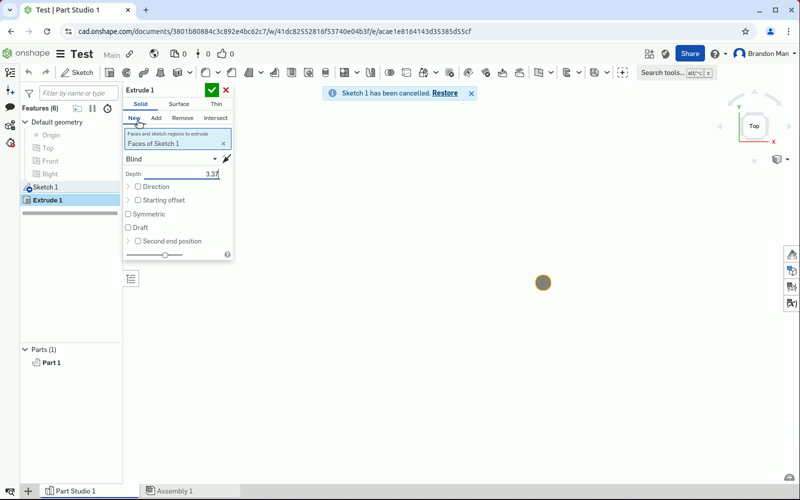
key(enter)
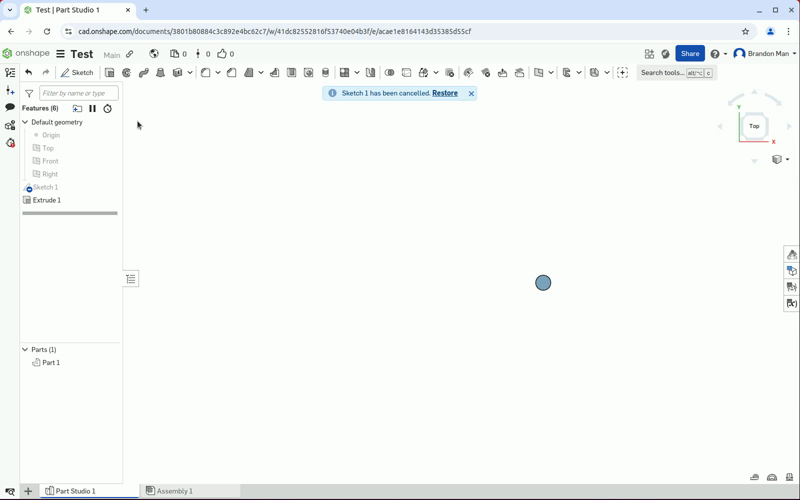
key(shift+h)
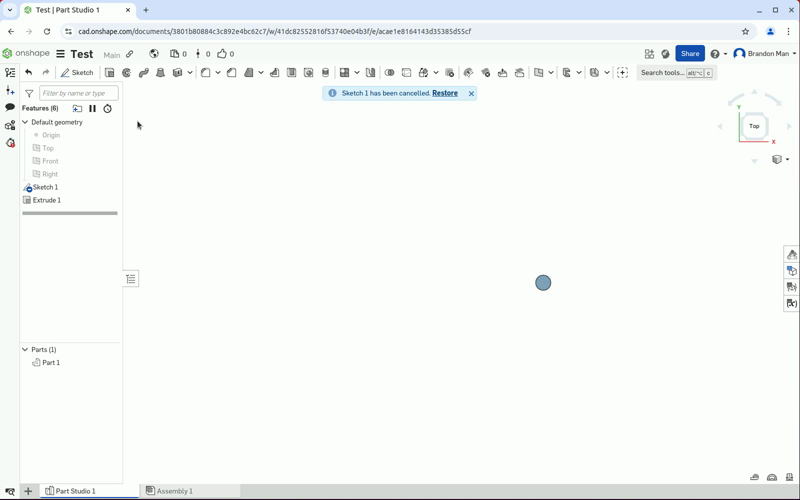
key(shift+h)
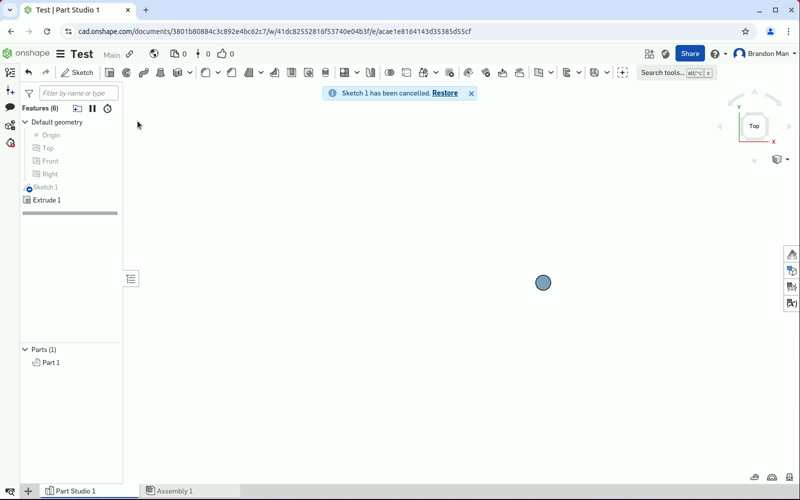
mouse_move(73, 189)
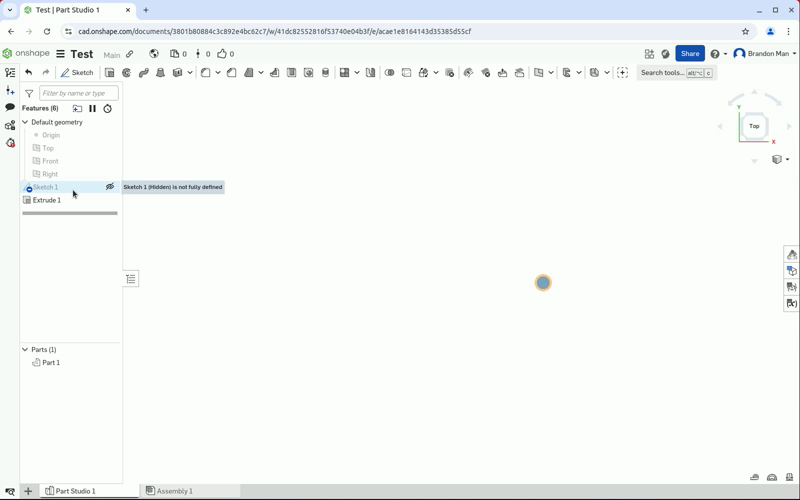
click(73, 189)
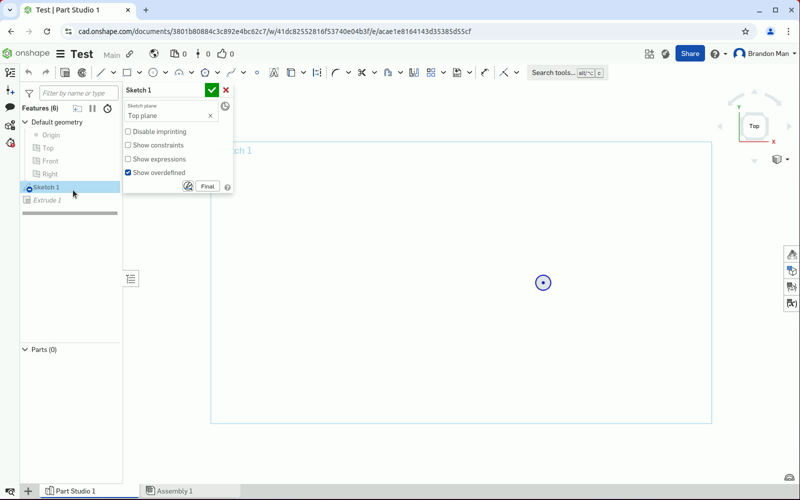
mouse_move(229, 92)
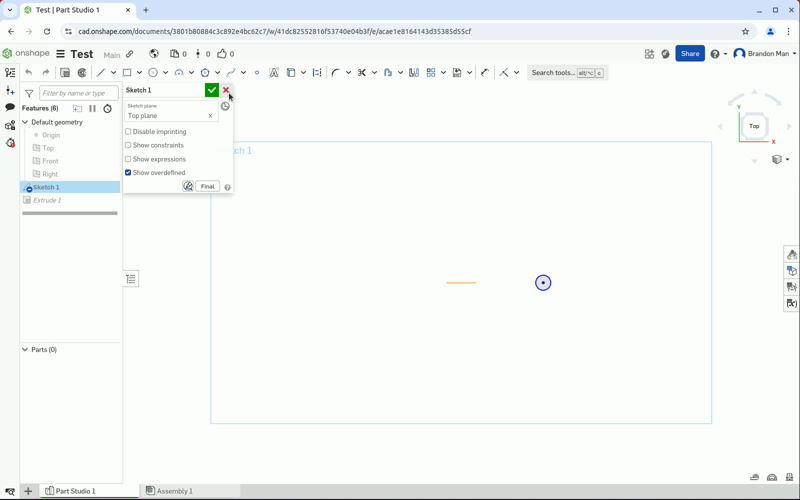
click(229, 92)
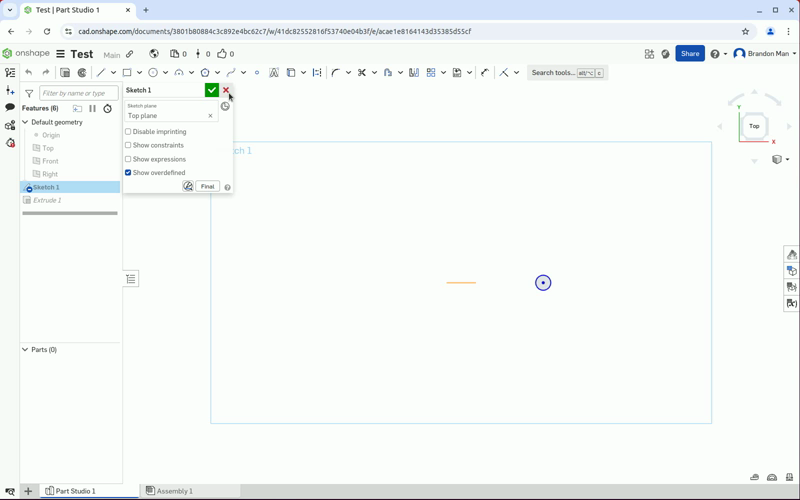
key(shift+s)
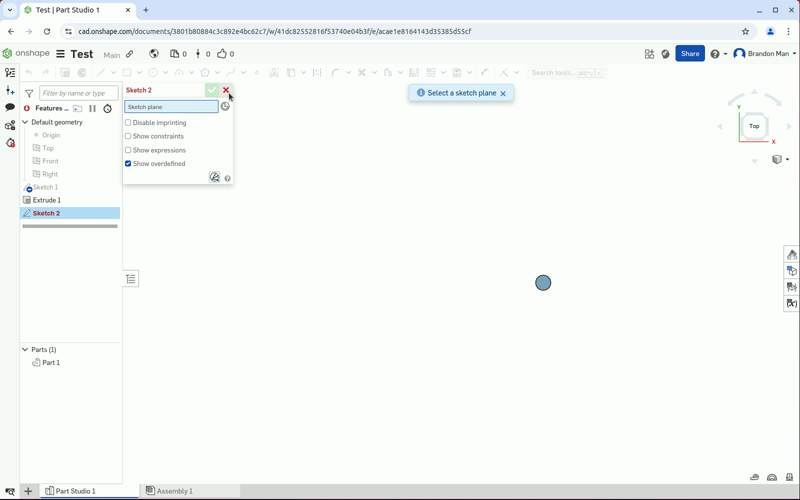
mouse_move(73, 150)
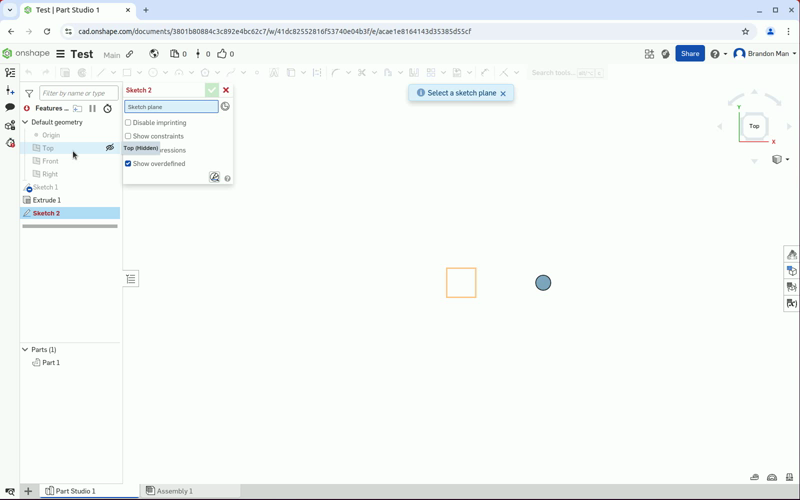
click(73, 150)
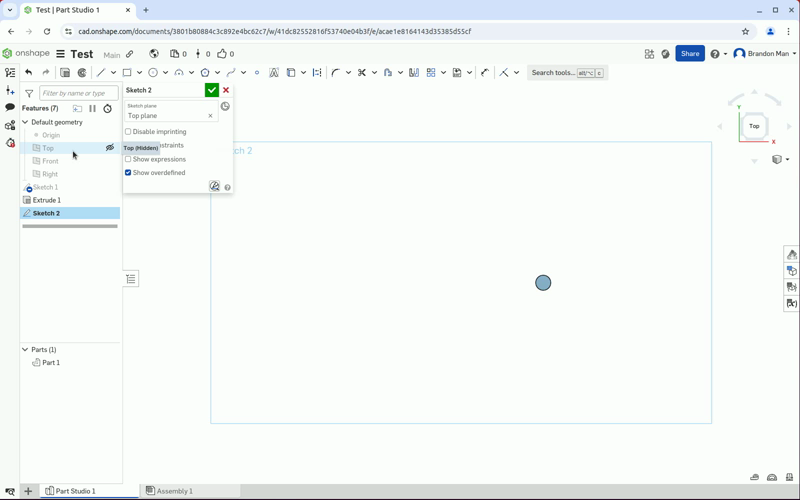
mouse_move(73, 352)
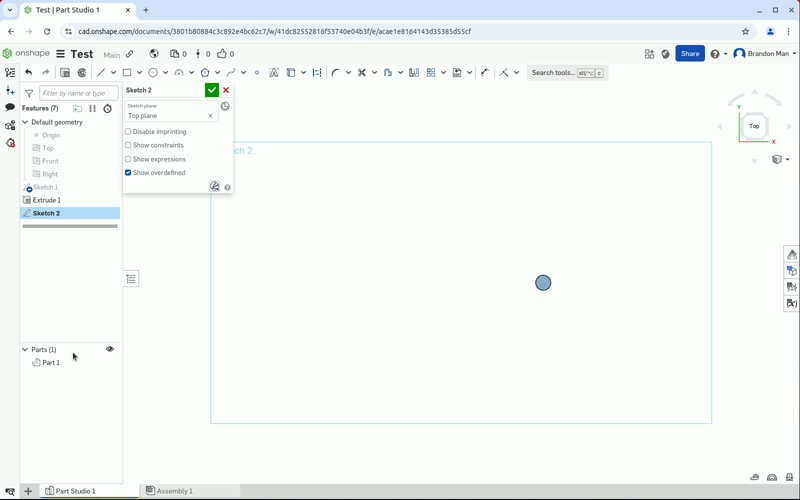
key(y)
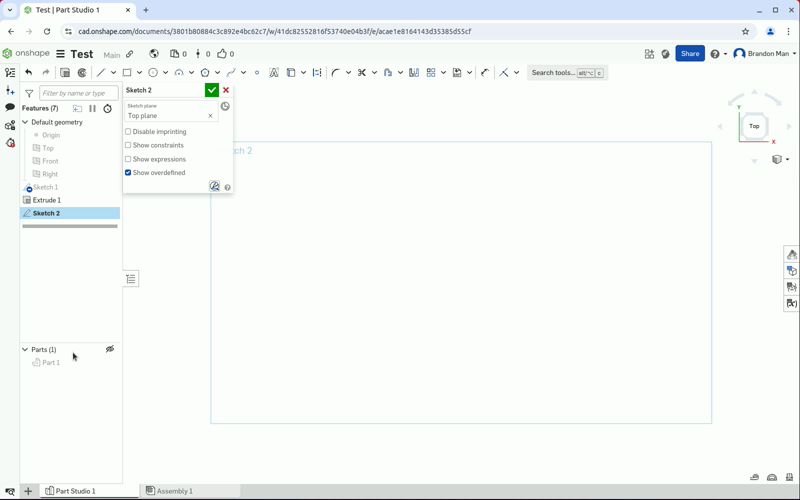
key(c)
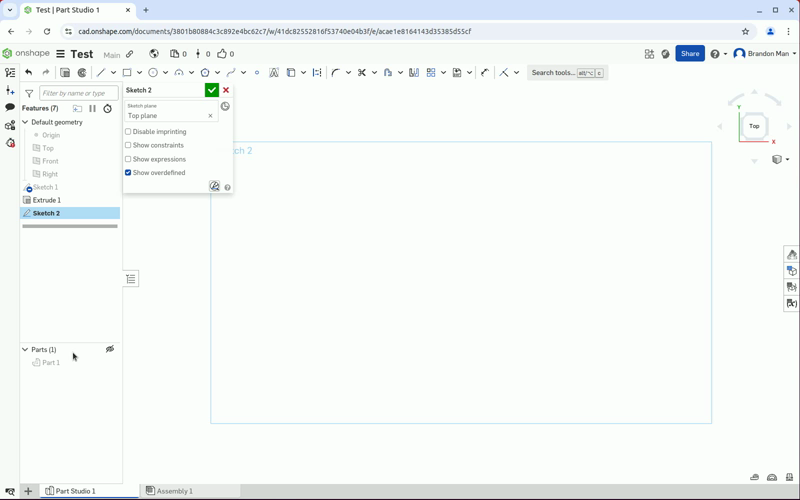
key_down(shift)
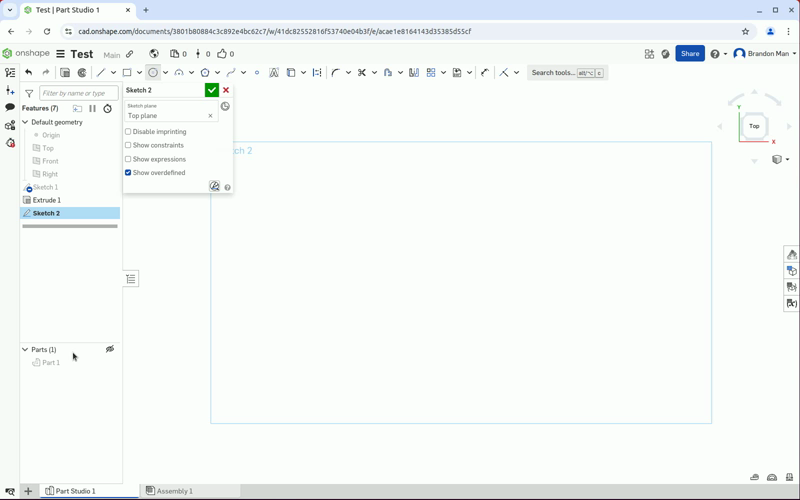
mouse_move(380, 282)
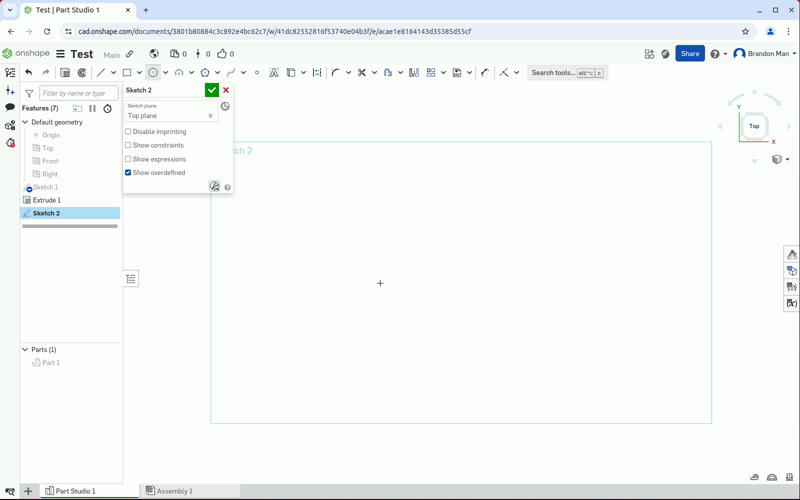
click(380, 282)
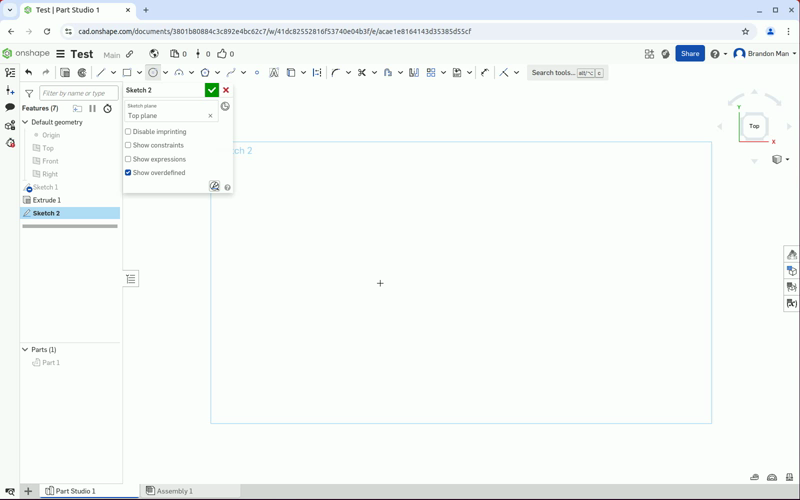
key_up(shift)
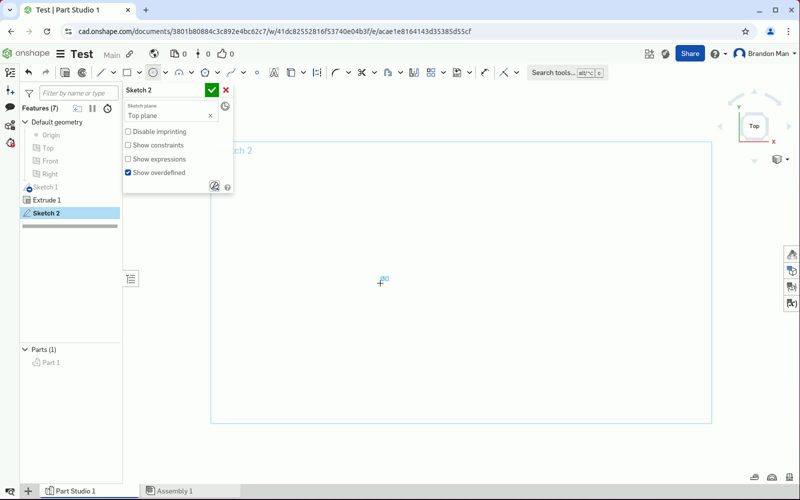
mouse_move(387, 282)
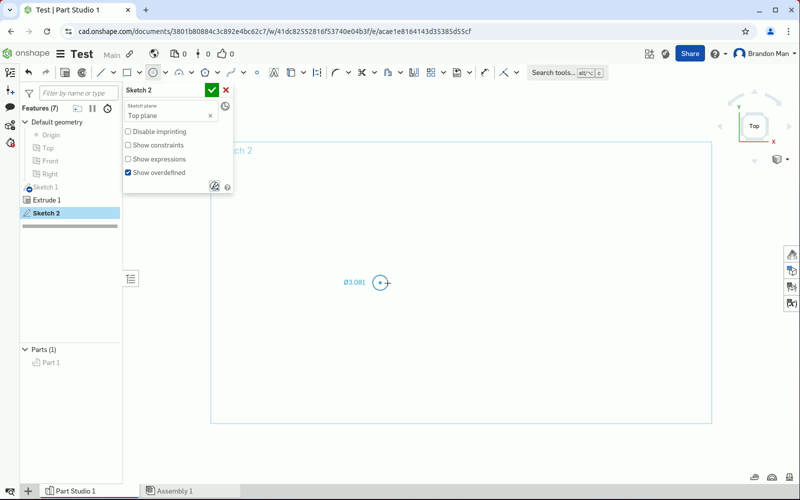
click(387, 282)
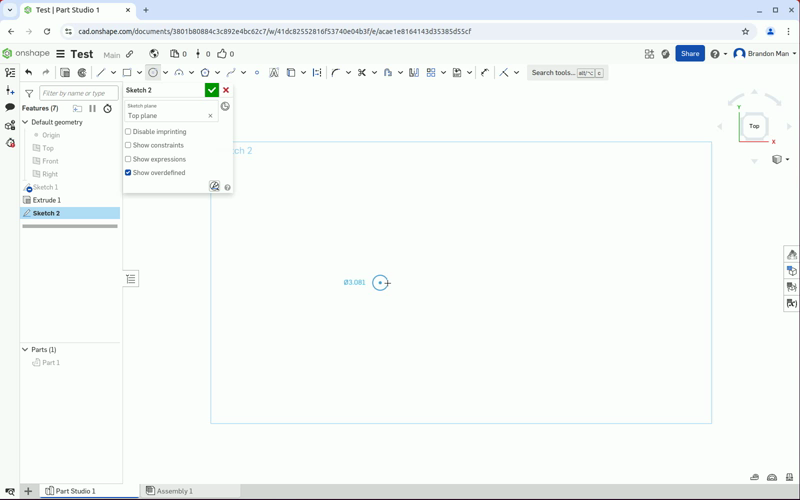
key(esc)
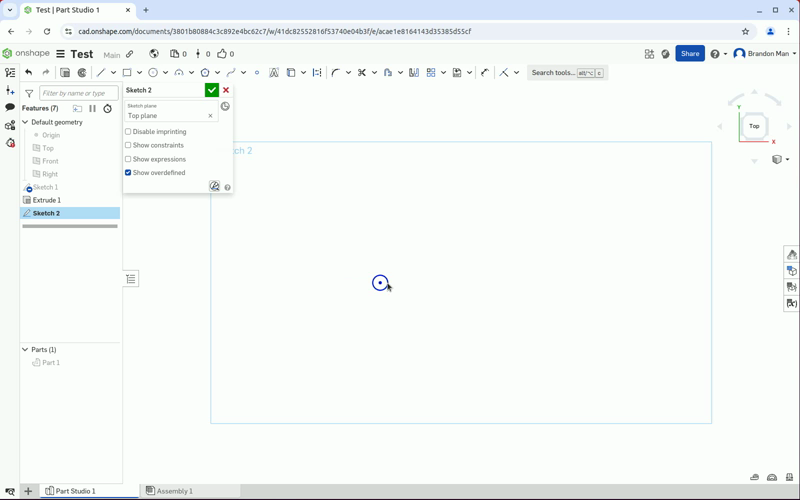
mouse_move(378, 280)
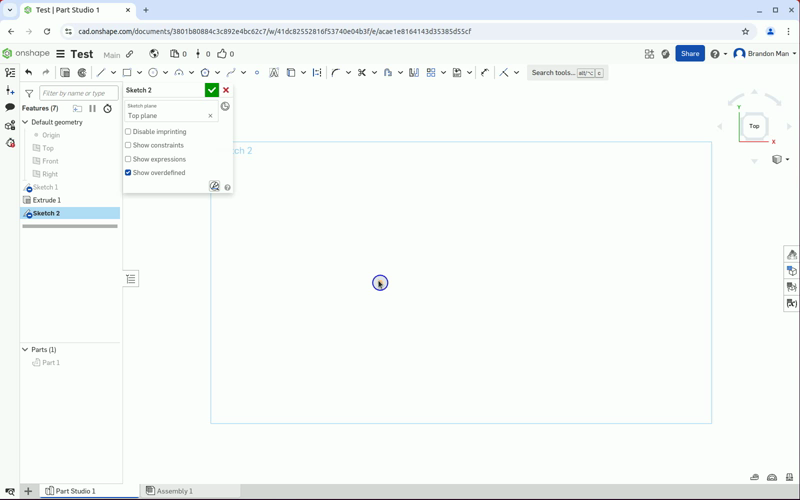
scroll(6)
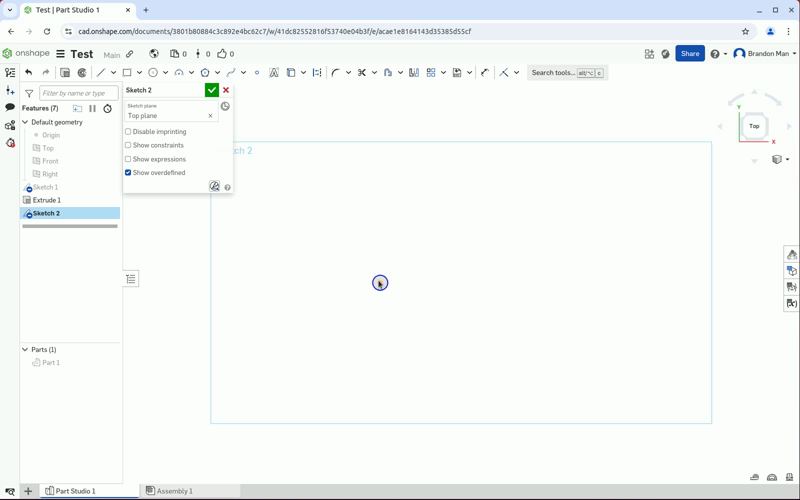
scroll(6)
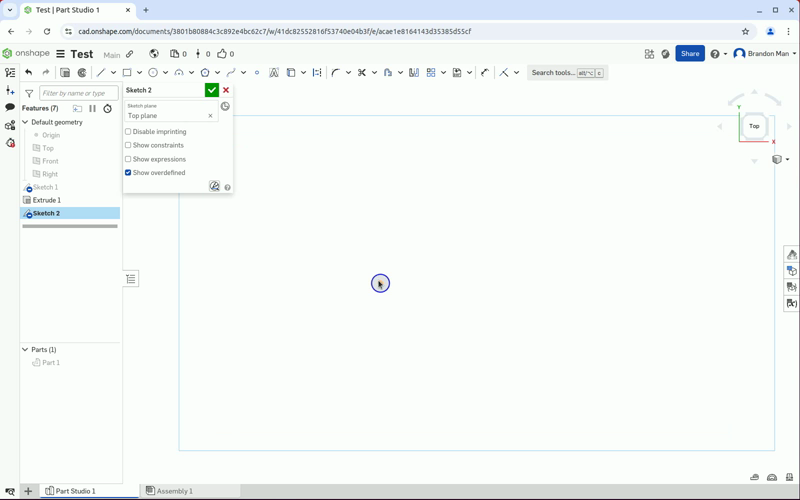
scroll(6)
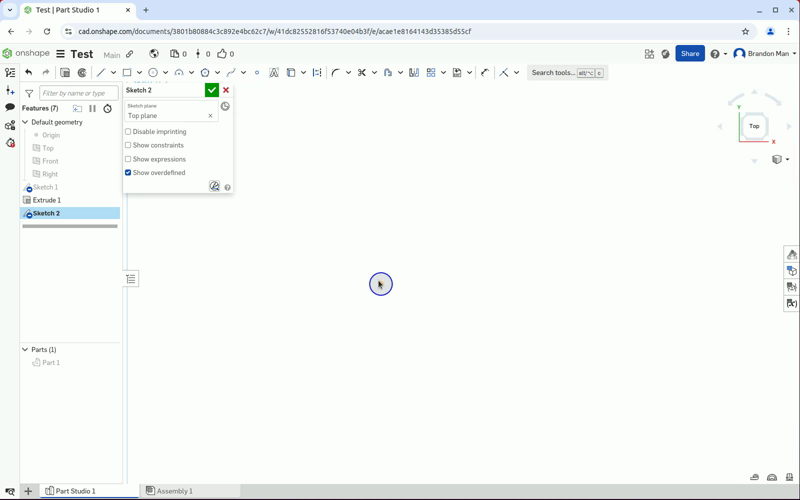
scroll(6)
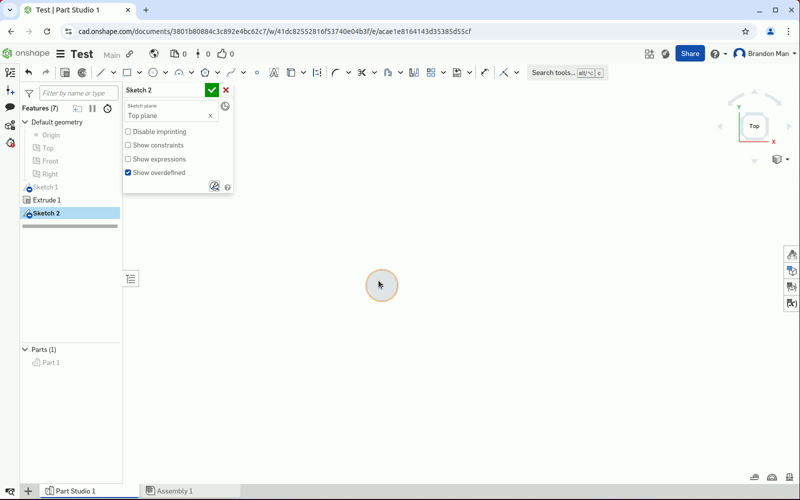
scroll(6)
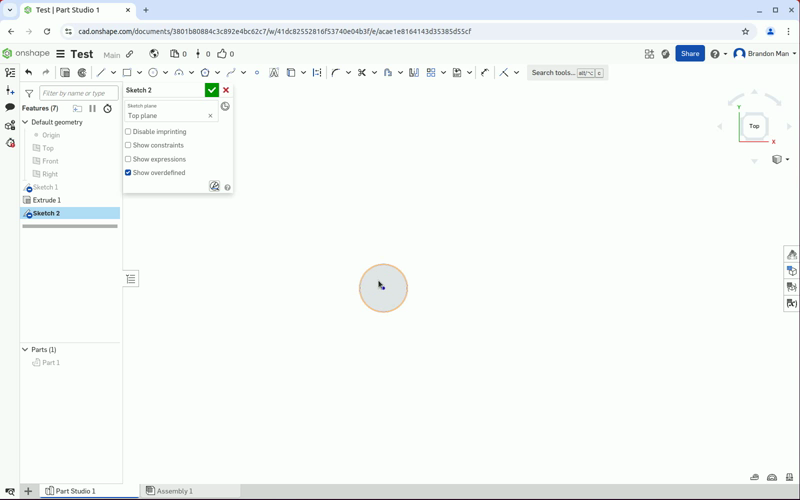
scroll(6)
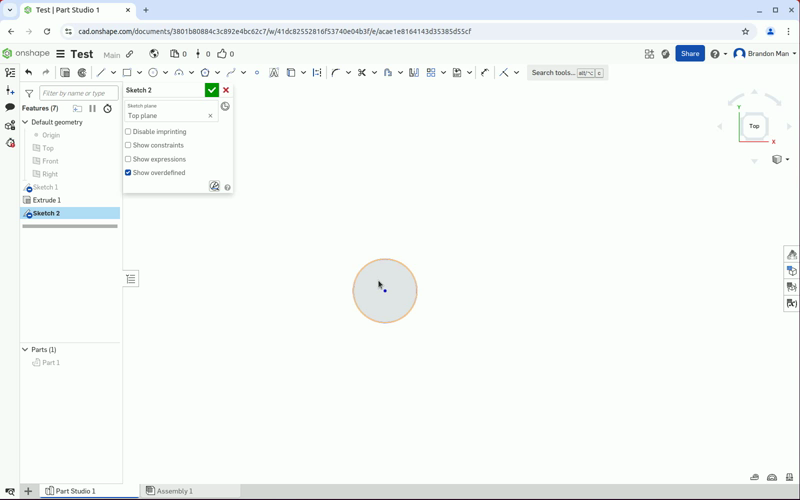
scroll(6)
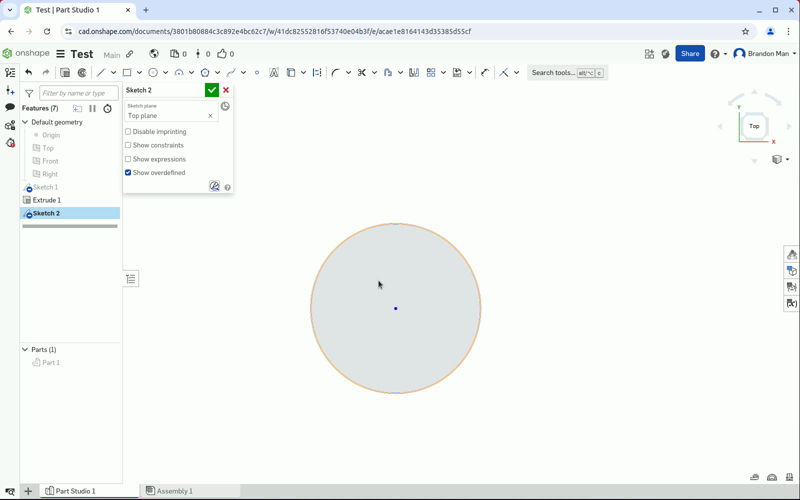
click(378, 280)
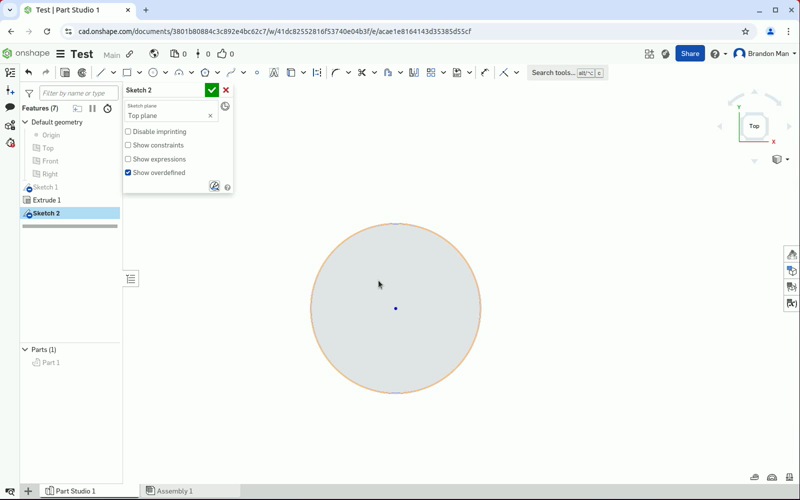
scroll(-6)
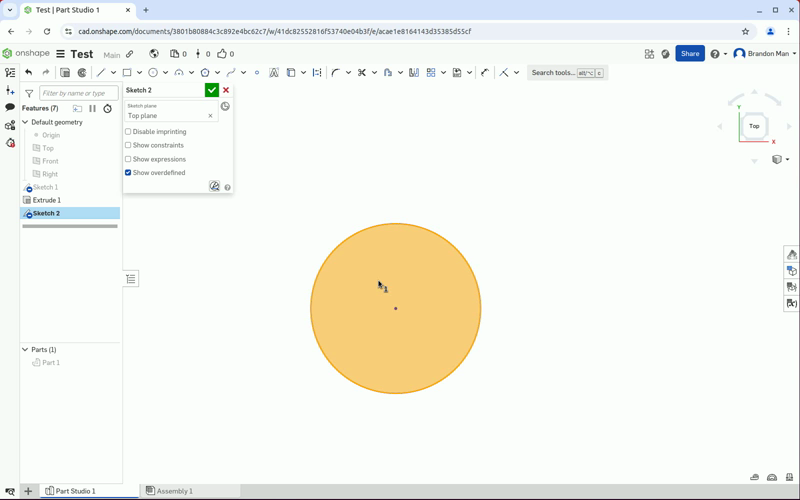
scroll(-6)
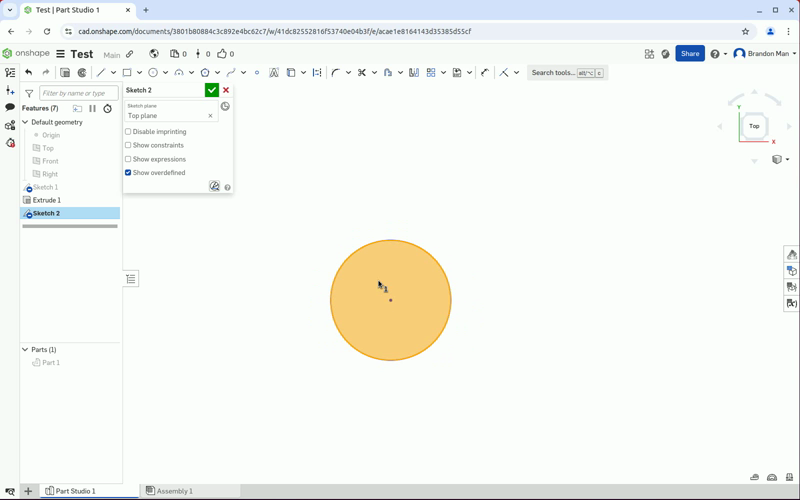
scroll(-6)
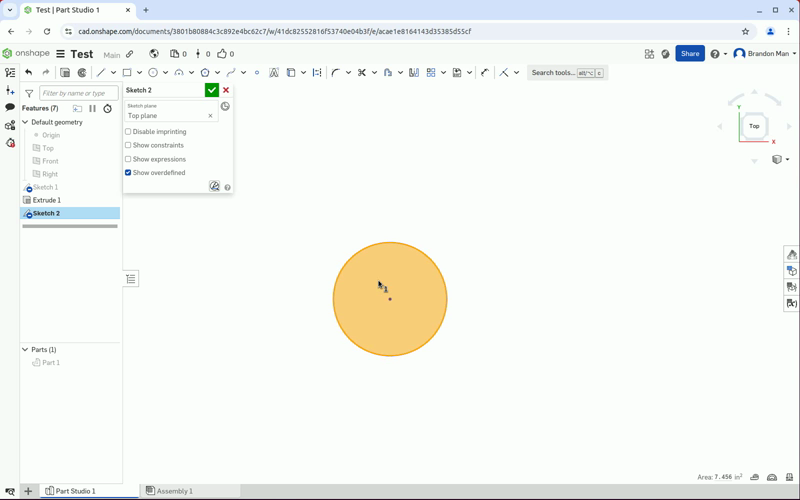
scroll(-6)
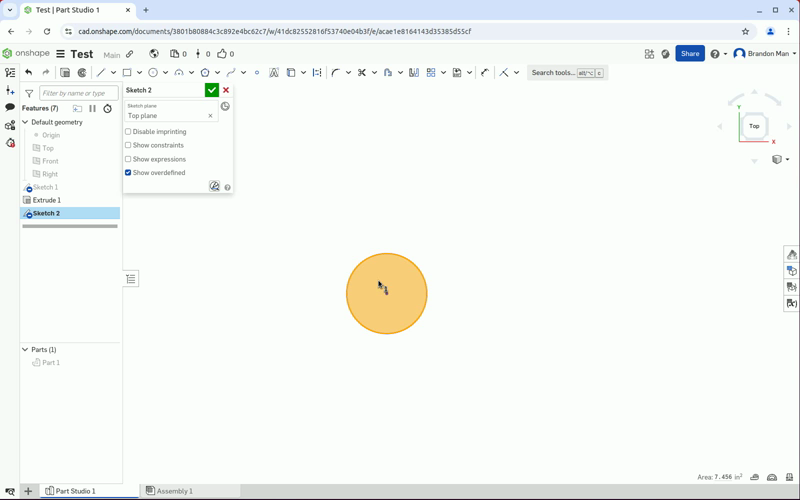
scroll(-6)
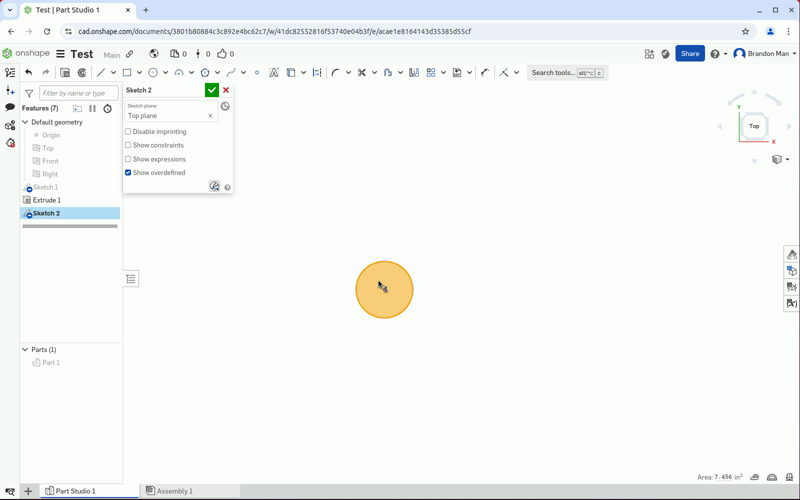
scroll(-6)
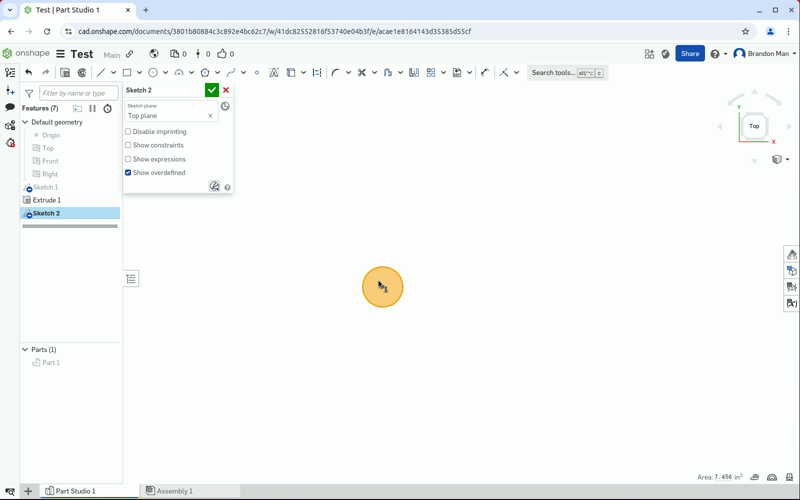
scroll(-6)
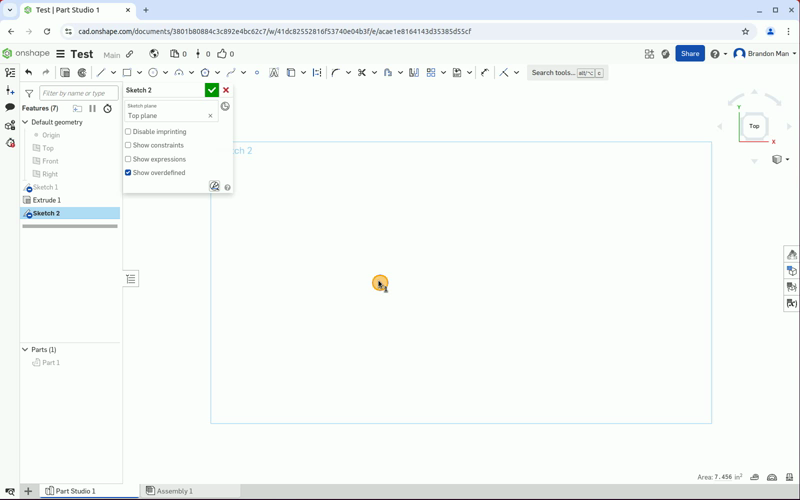
mouse_move(73, 352)
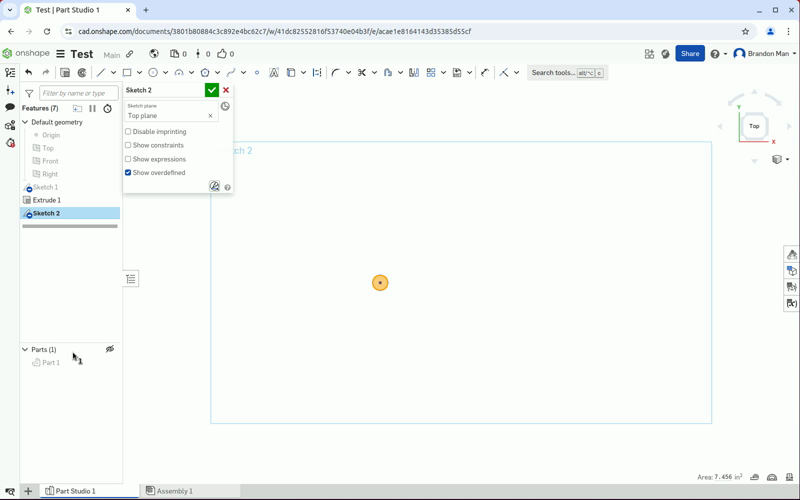
key(shift+y)
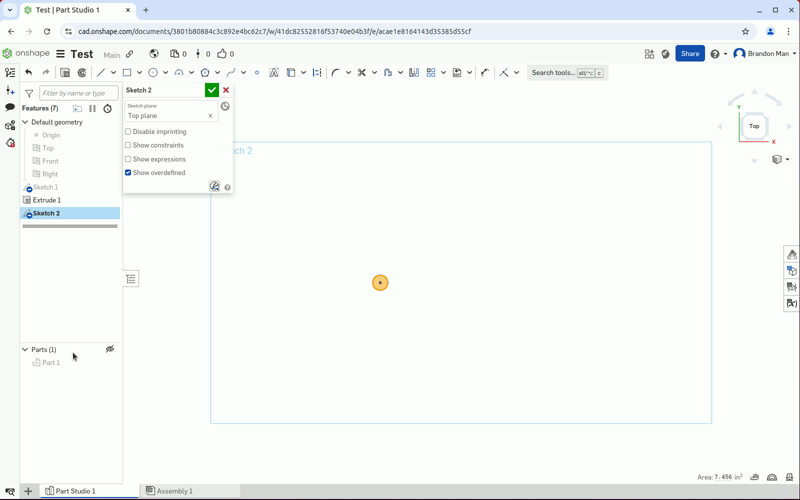
key(shift+e)
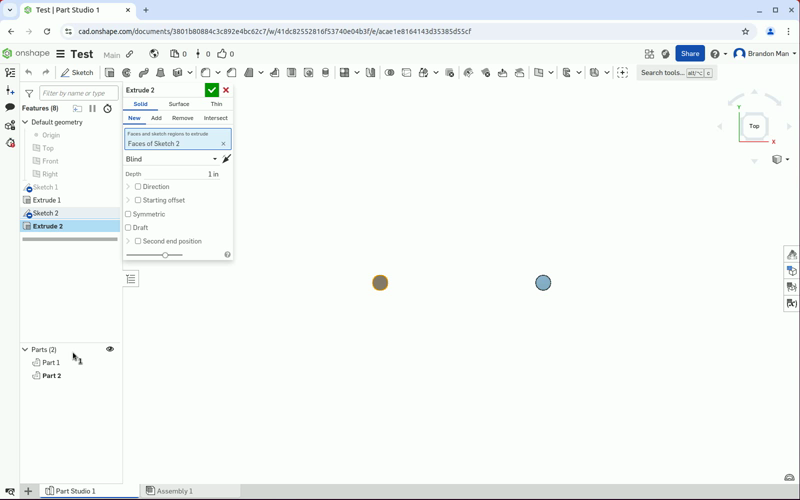
mouse_move(143, 106)
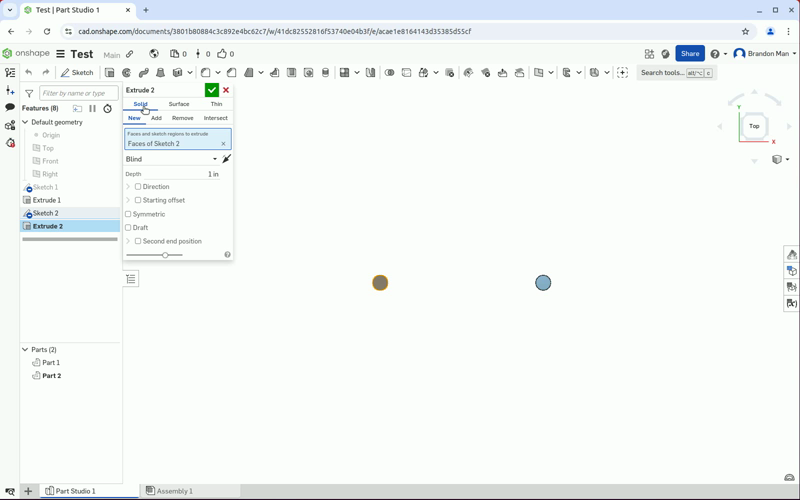
click(143, 106)
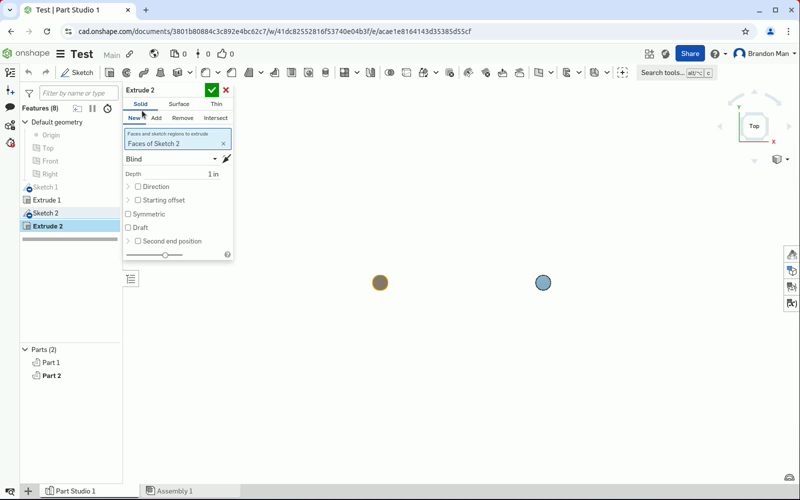
mouse_move(137, 120)
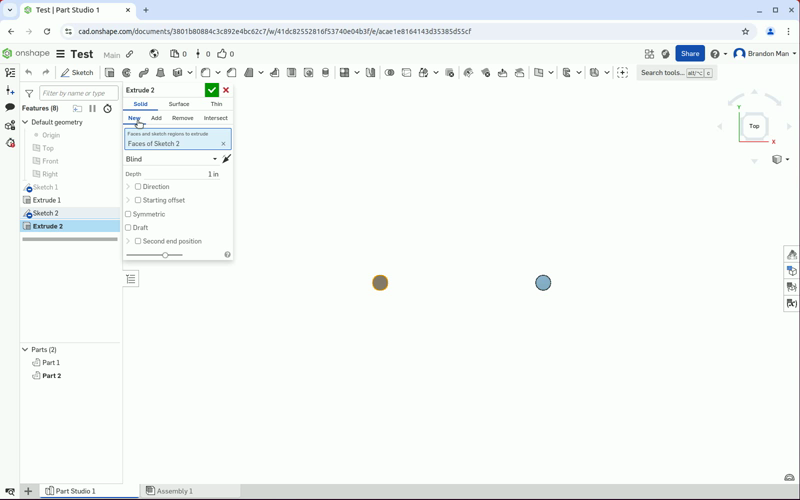
click(137, 120)
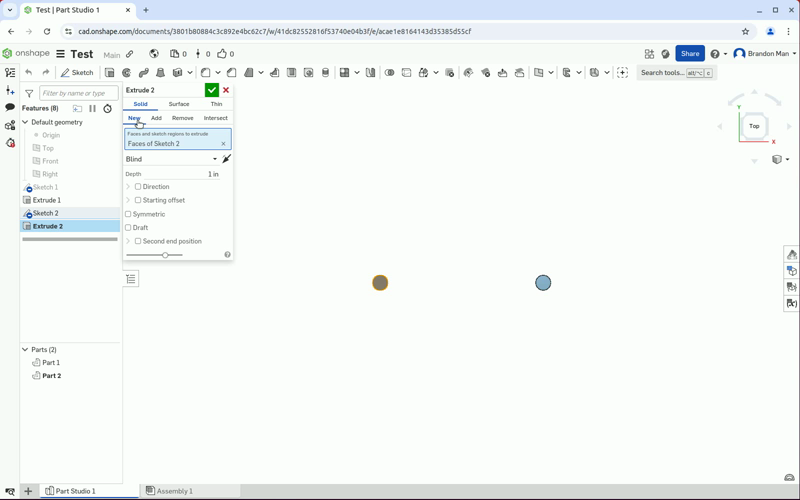
key(tab, 4)
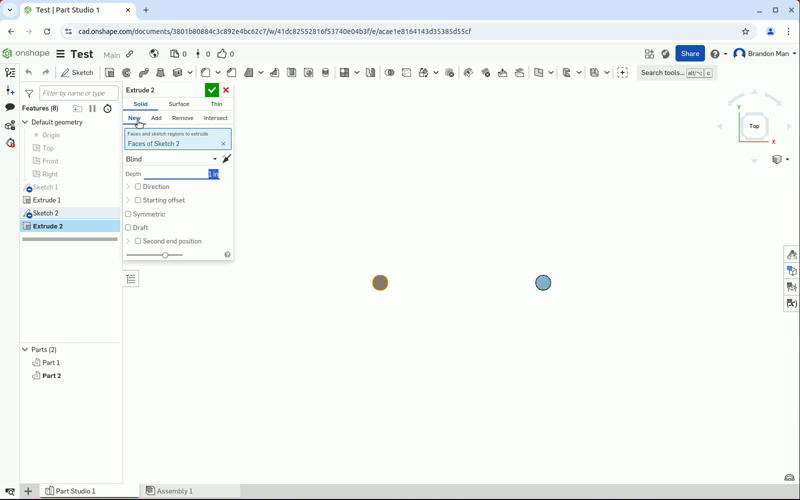
text(3.37)
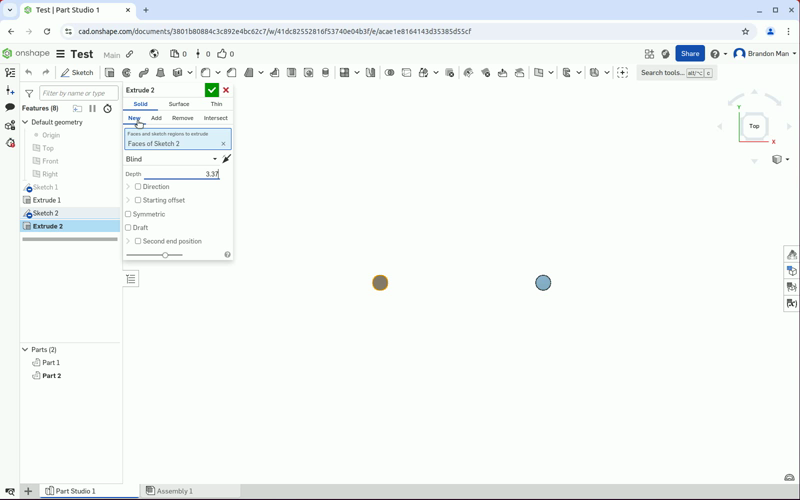
key(enter)
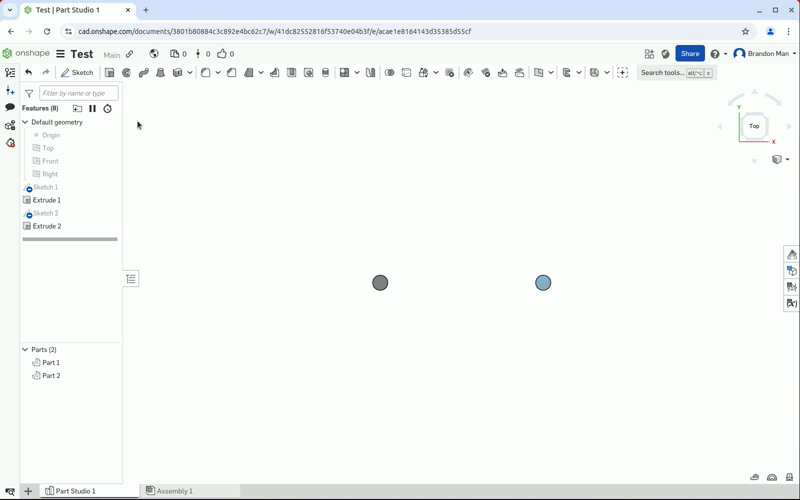
key(shift+h)
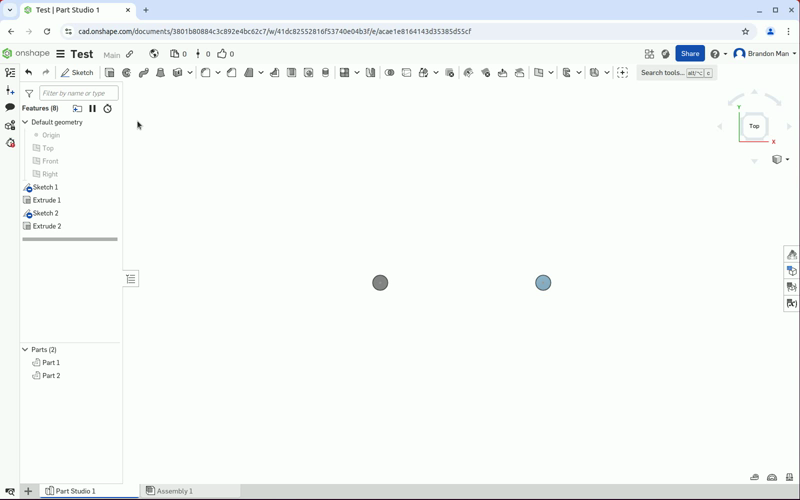
key(shift+h)
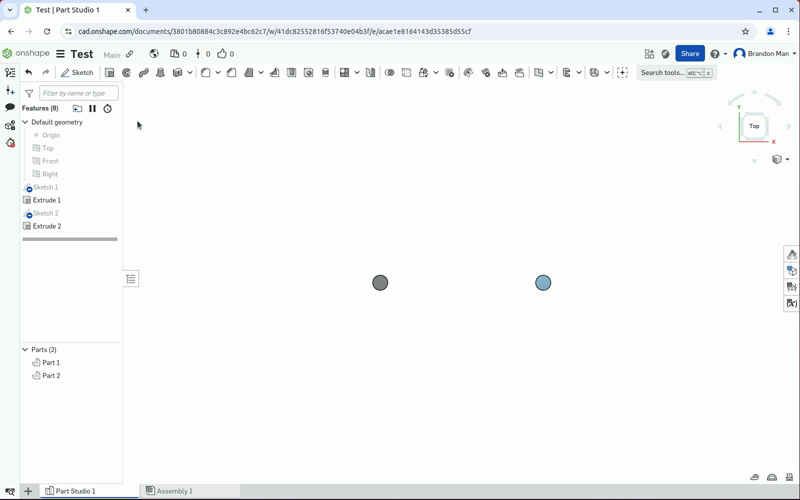
mouse_move(73, 189)
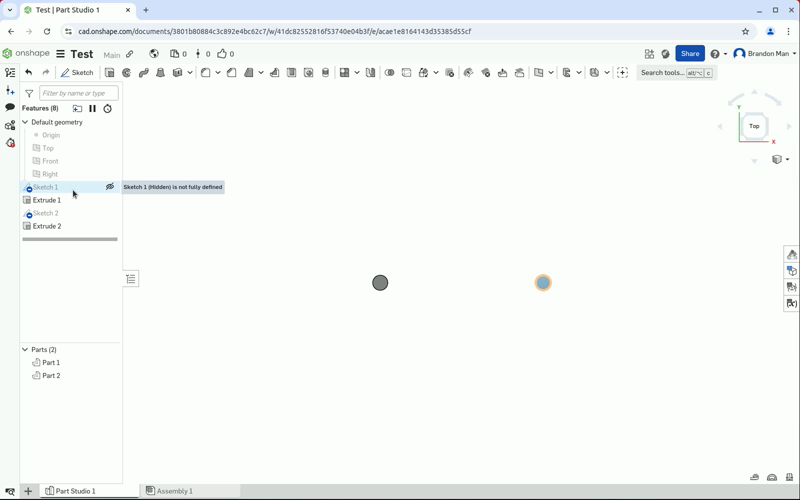
click(73, 189)
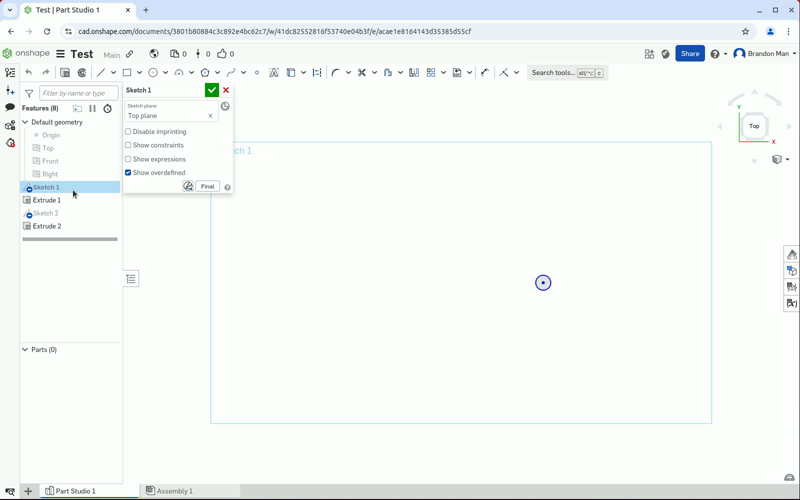
mouse_move(229, 92)
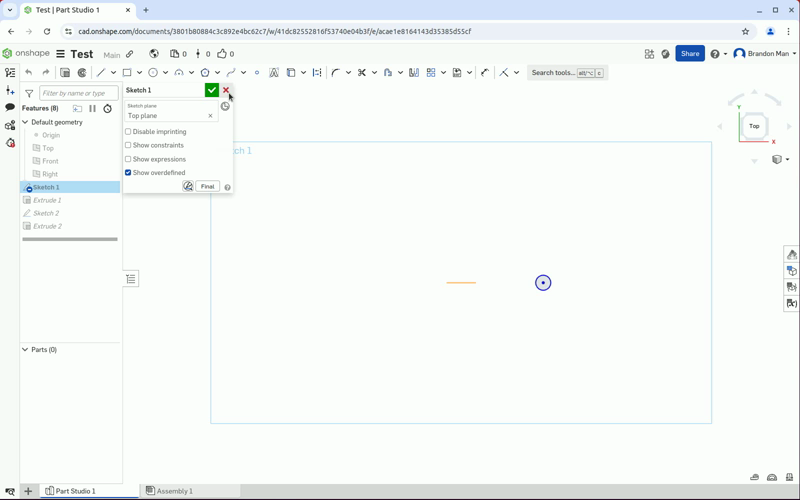
click(229, 92)
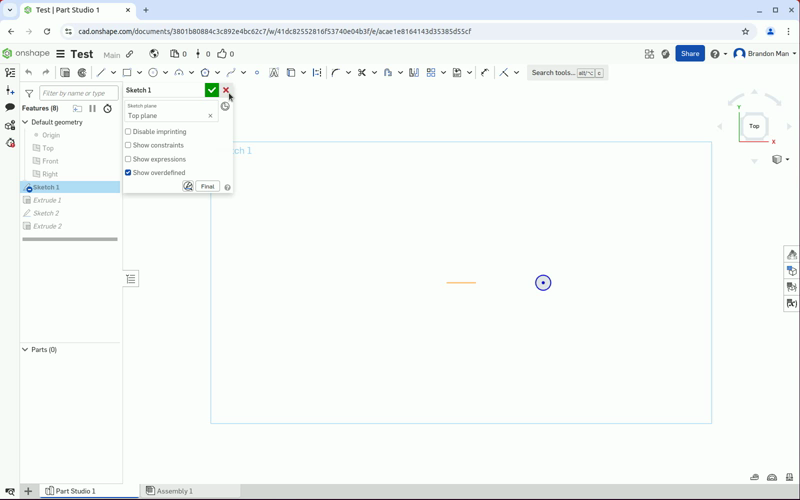
key(shift+s)
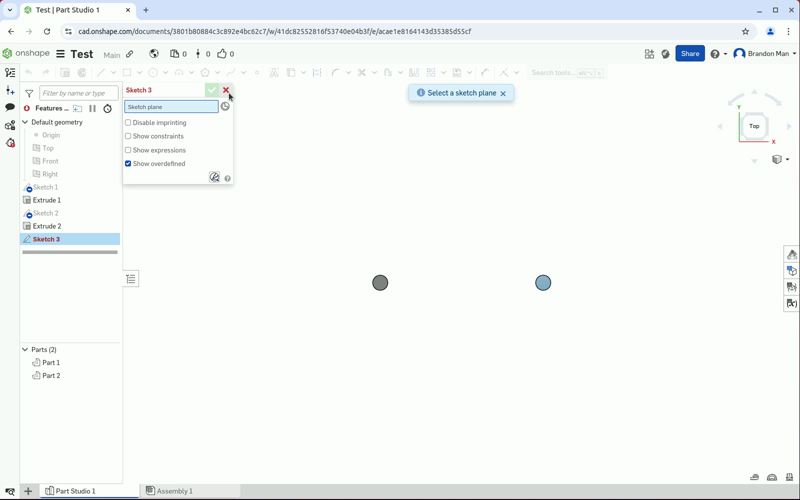
mouse_move(73, 150)
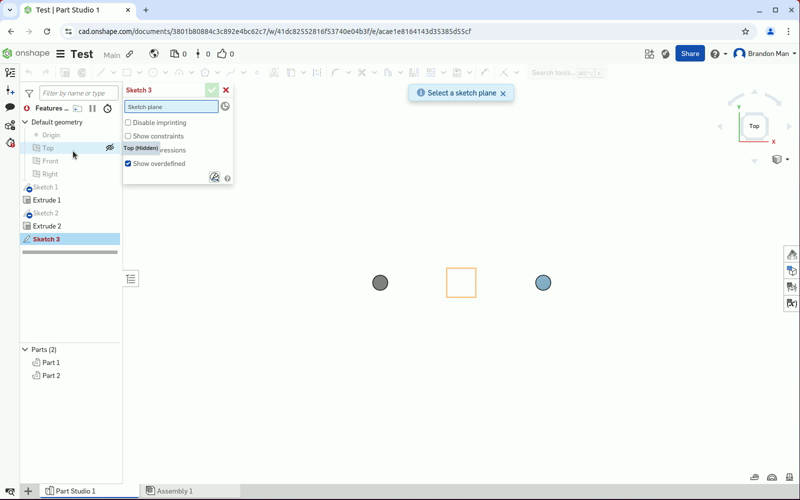
click(73, 150)
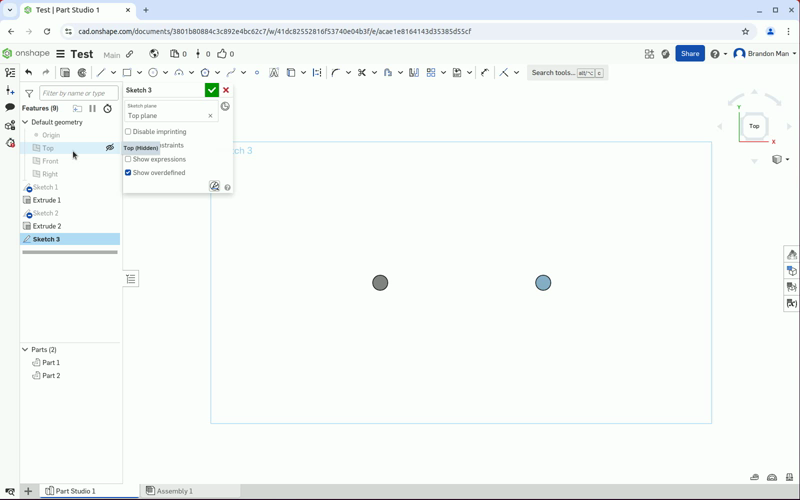
mouse_move(73, 352)
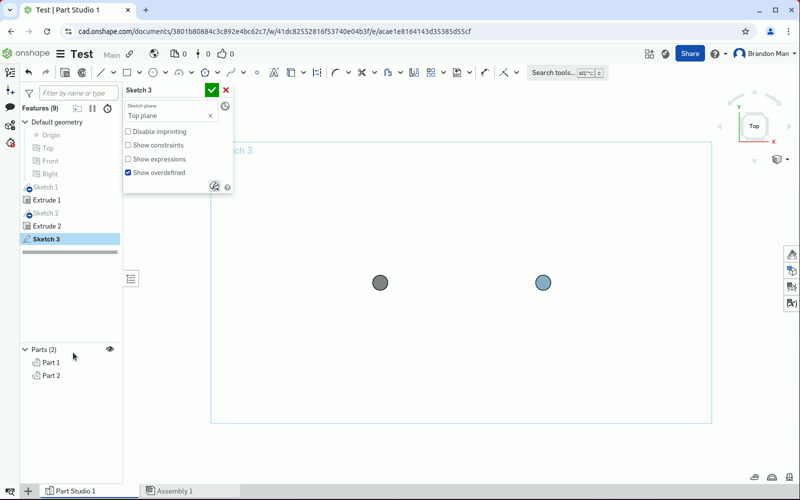
key(y)
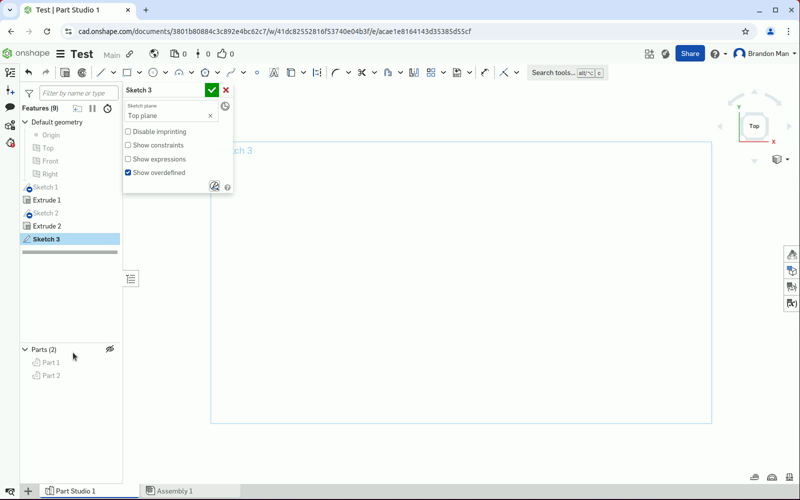
key(l)
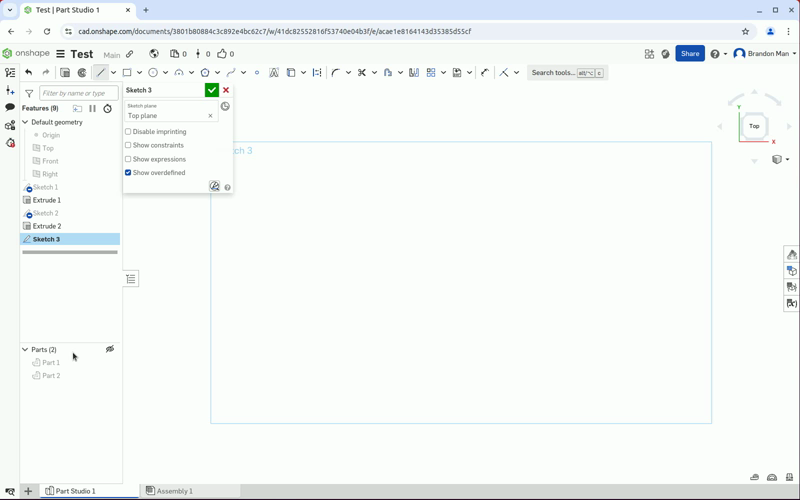
key_down(shift)
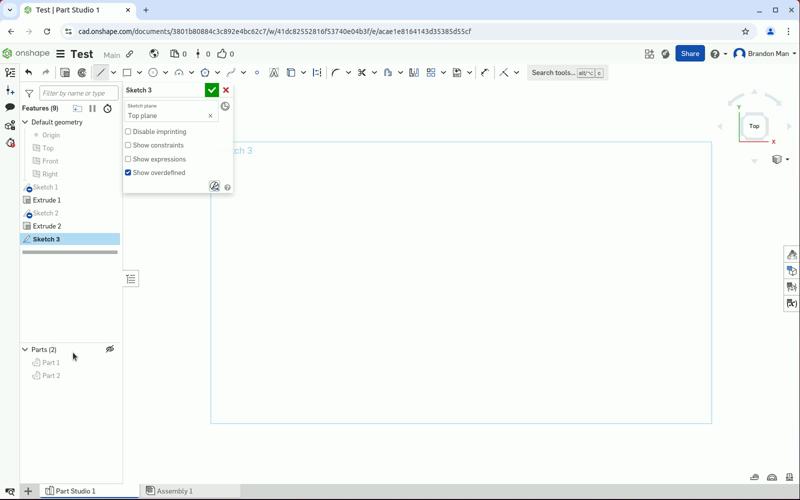
mouse_move(348, 282)
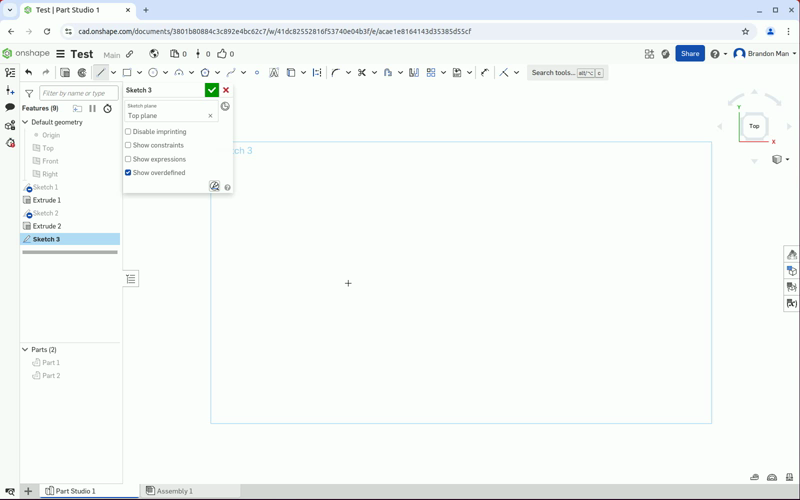
click(348, 282)
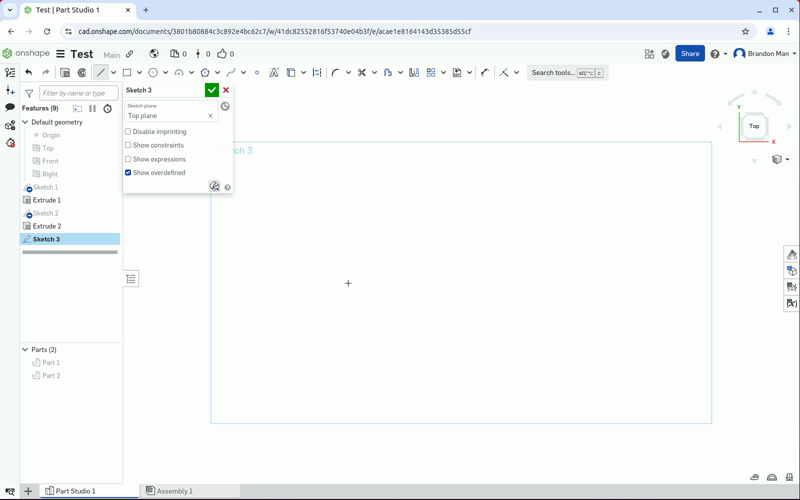
key_up(shift)
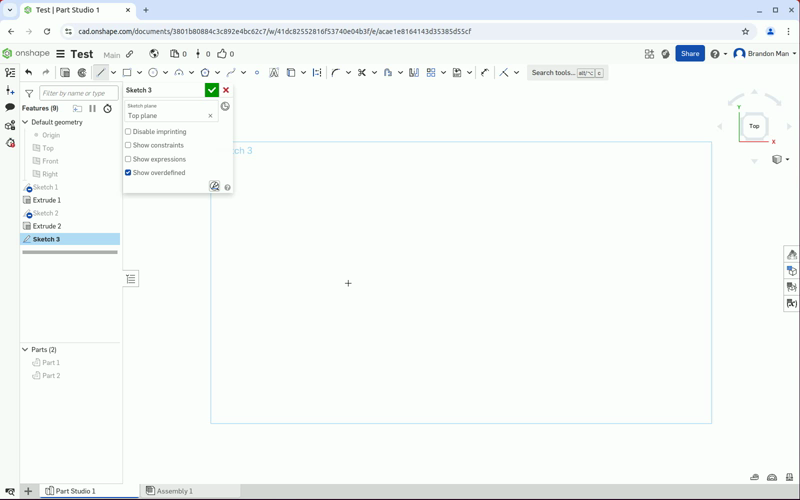
key_down(shift)
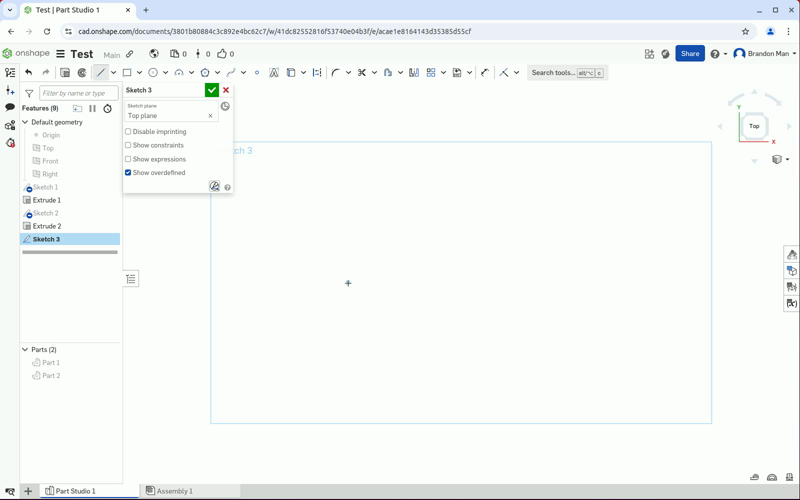
mouse_move(378, 282)
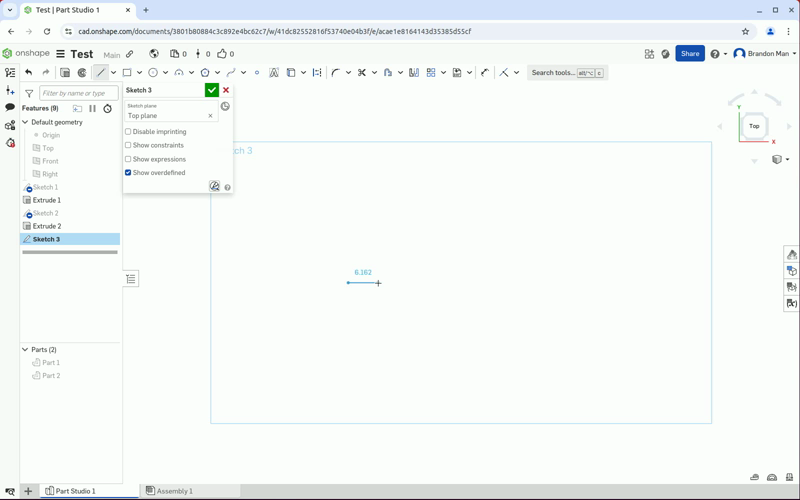
mouse_move(371, 282)
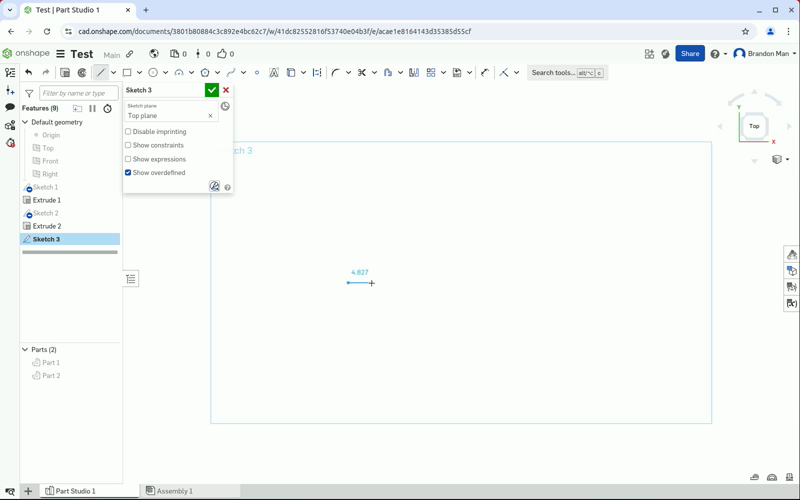
click(371, 282)
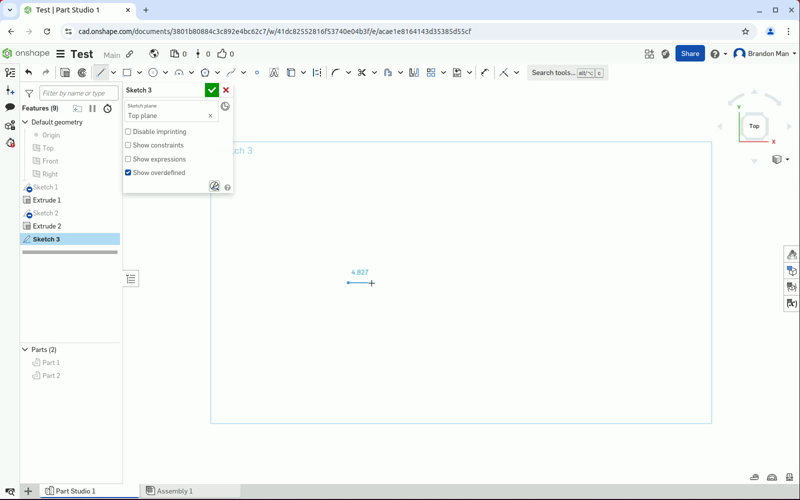
key_up(shift)
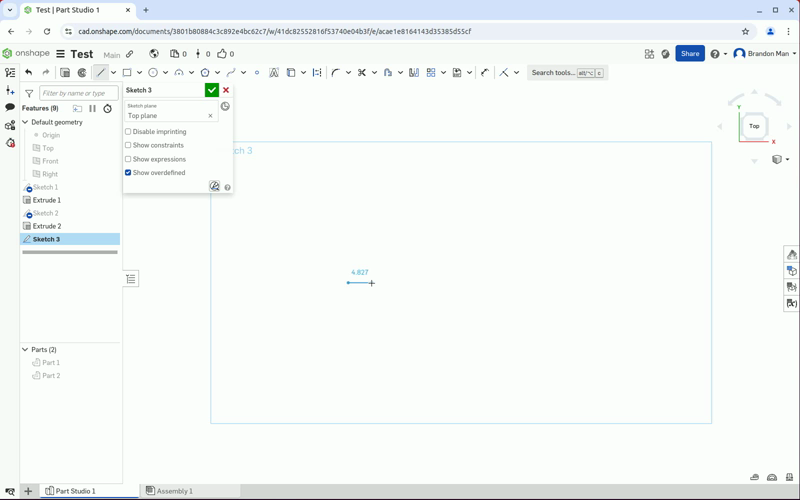
key(esc)
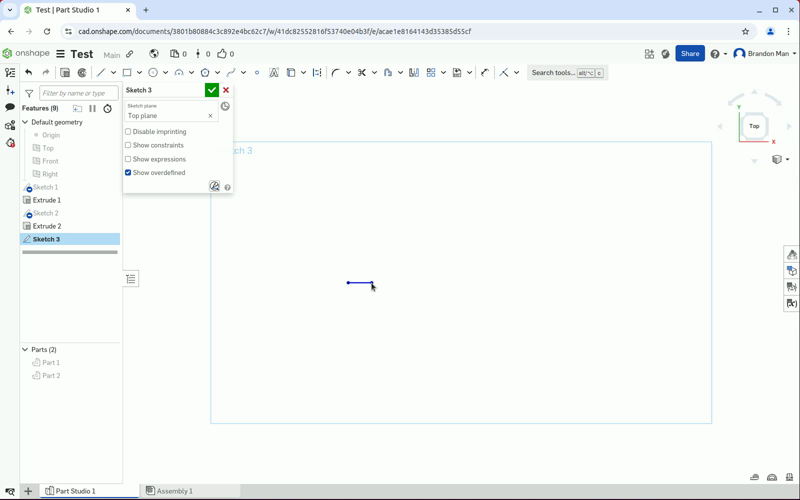
key(a)
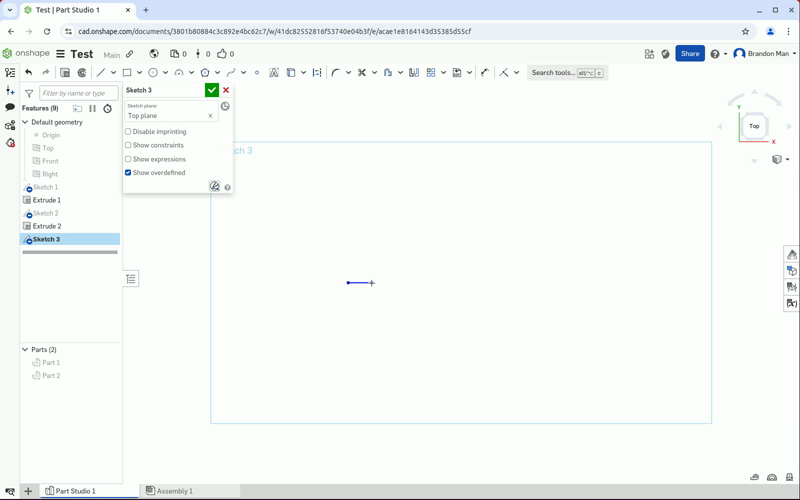
mouse_move(371, 282)
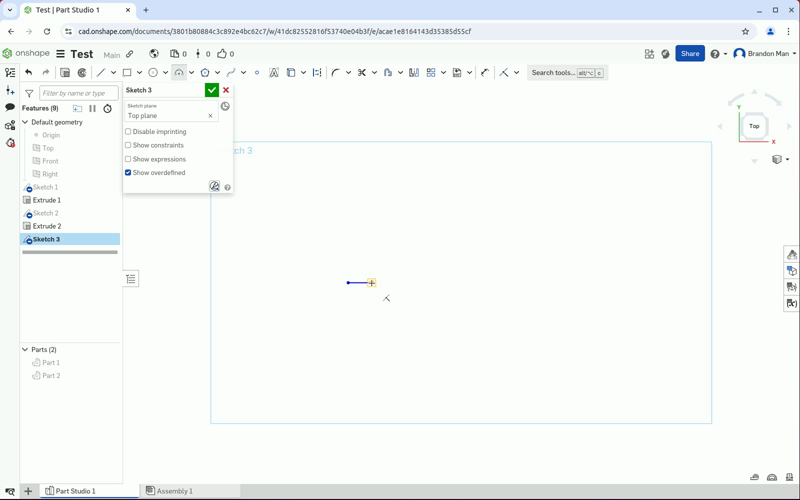
click(371, 282)
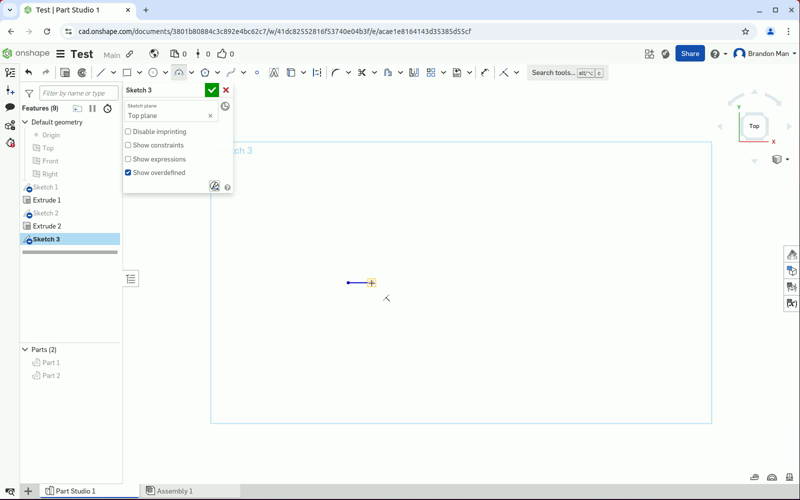
key_down(shift)
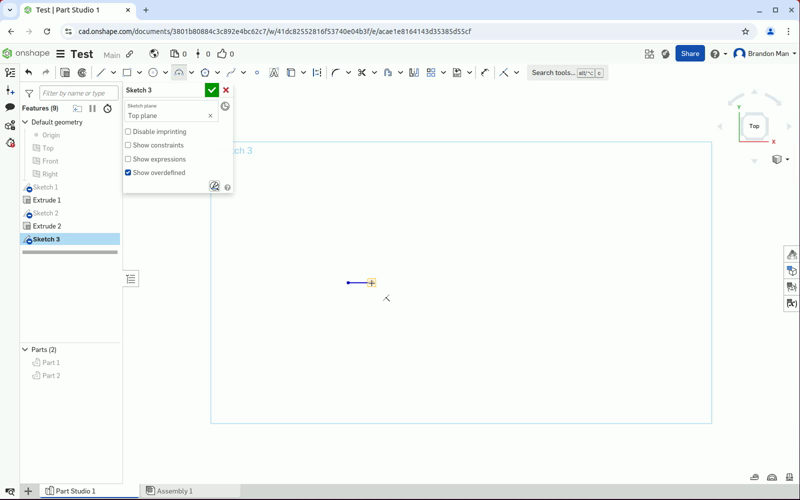
mouse_move(386, 282)
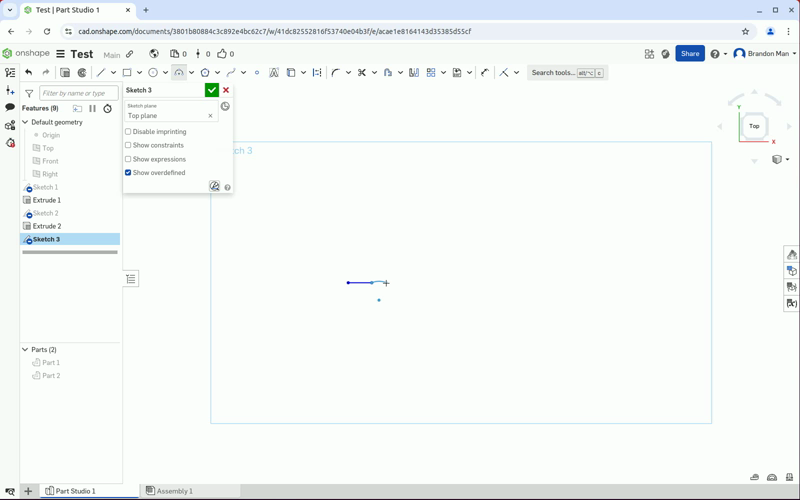
click(386, 282)
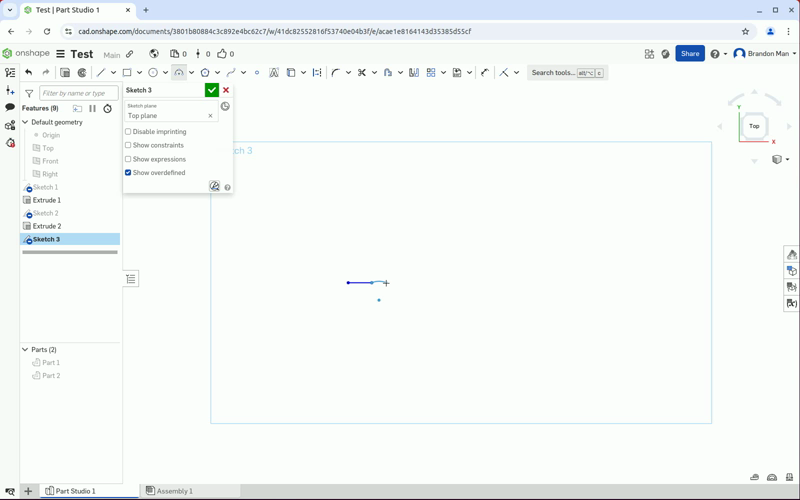
mouse_move(379, 275)
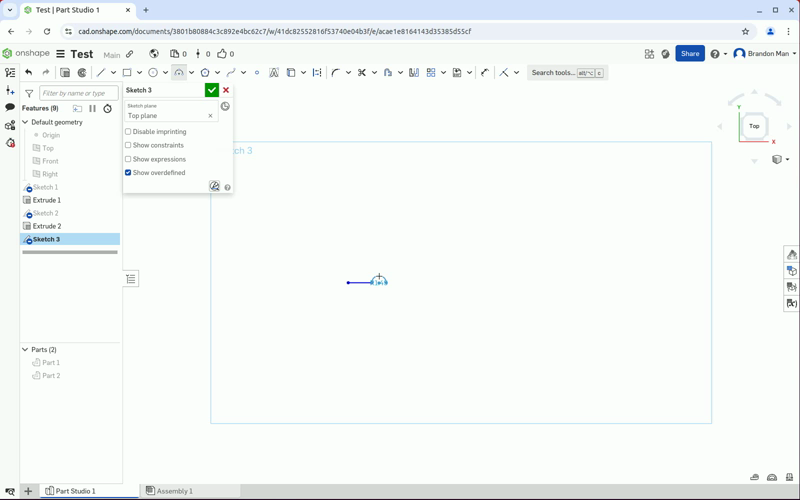
click(379, 275)
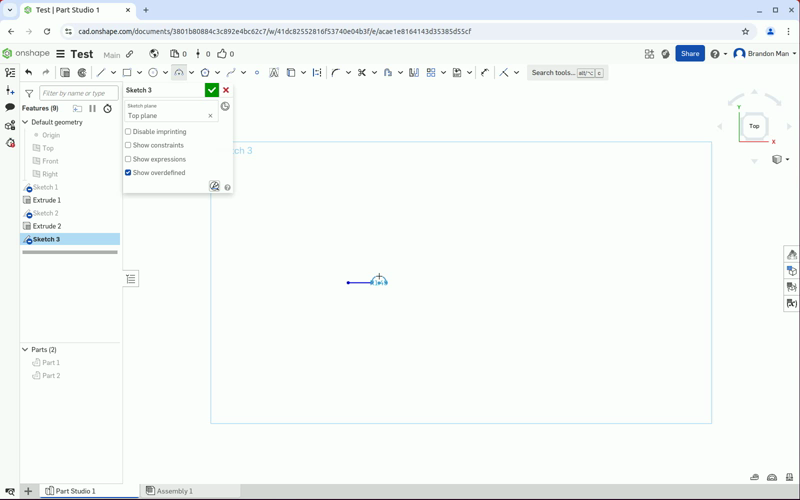
key_up(shift)
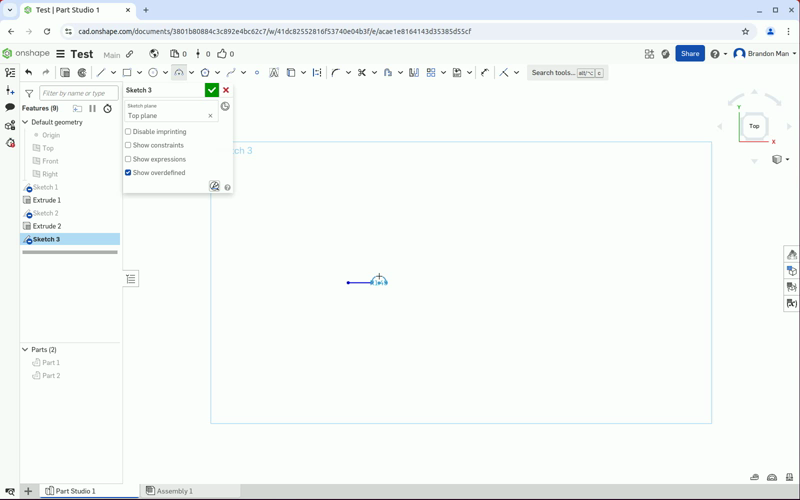
key(esc)
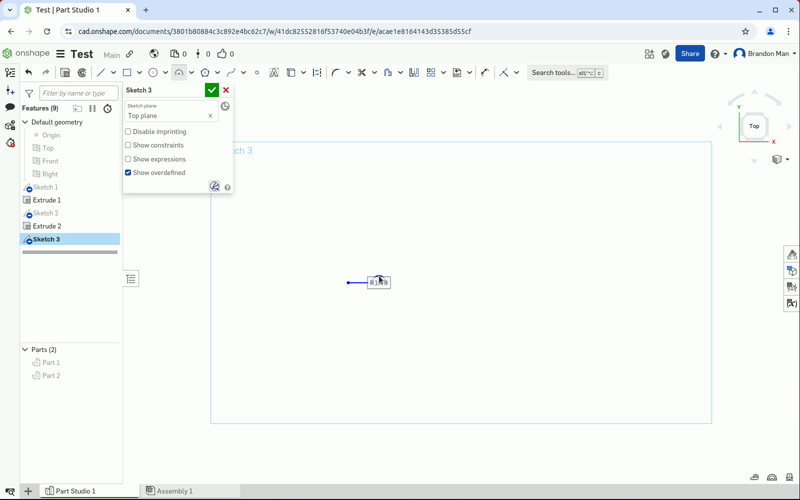
key(l)
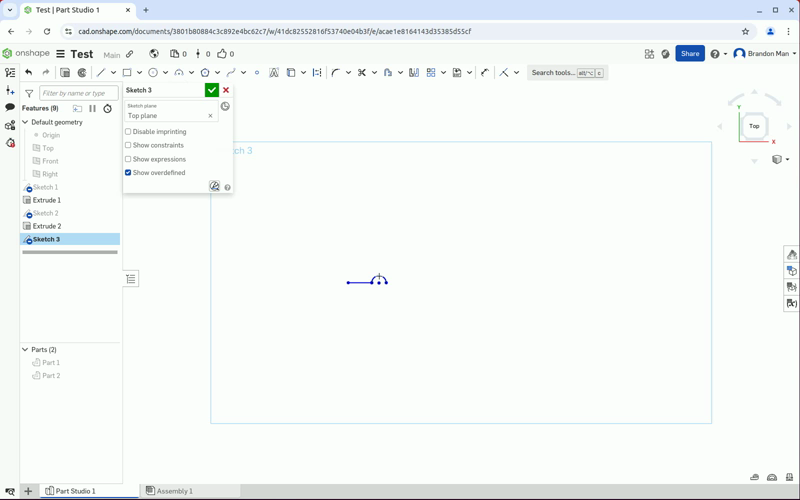
mouse_move(386, 282)
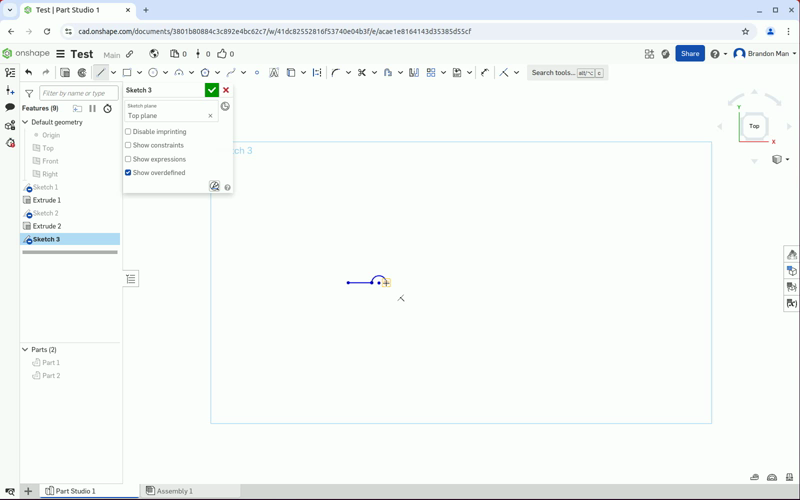
click(386, 282)
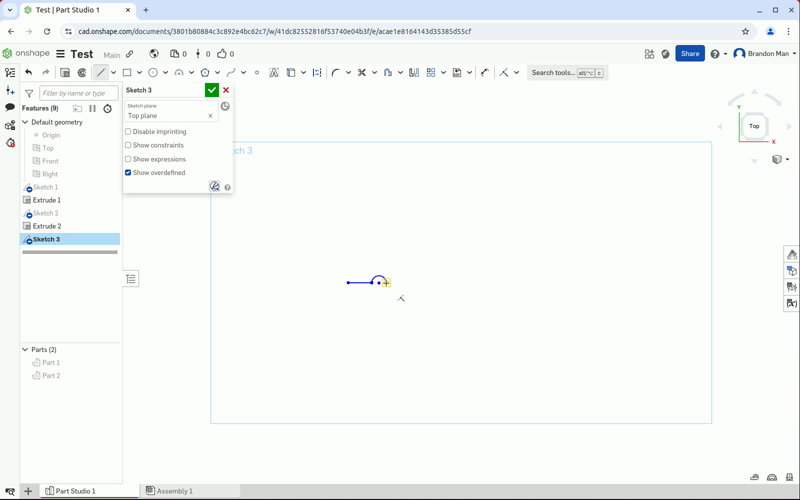
key_down(shift)
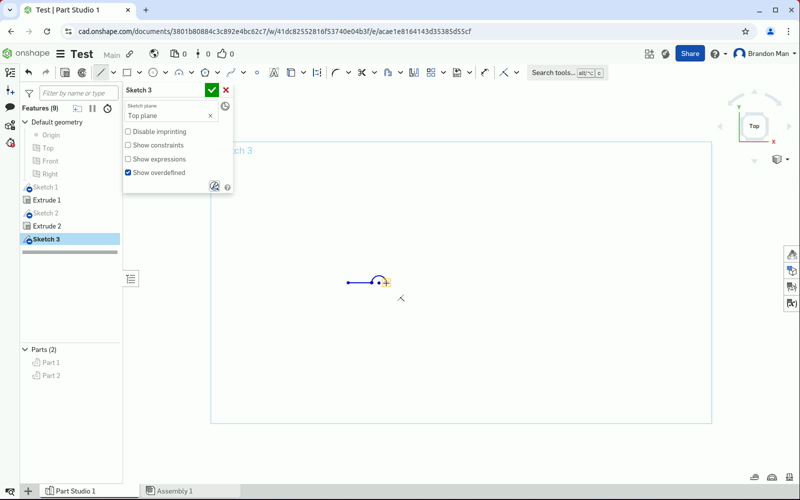
mouse_move(453, 282)
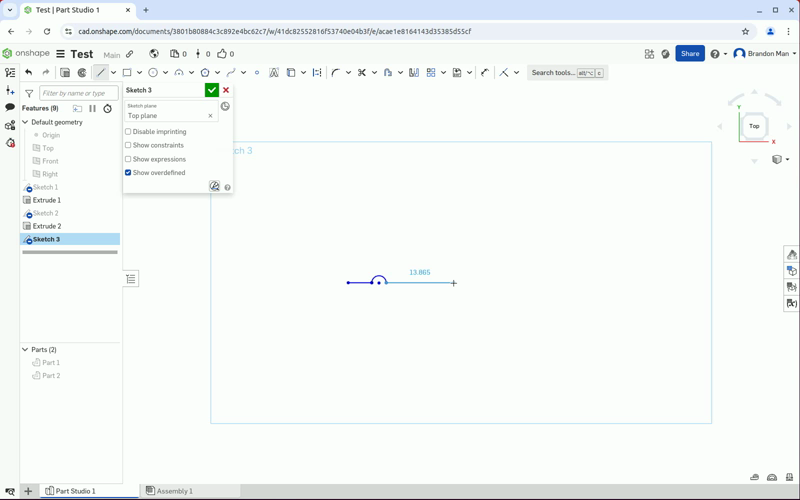
click(453, 282)
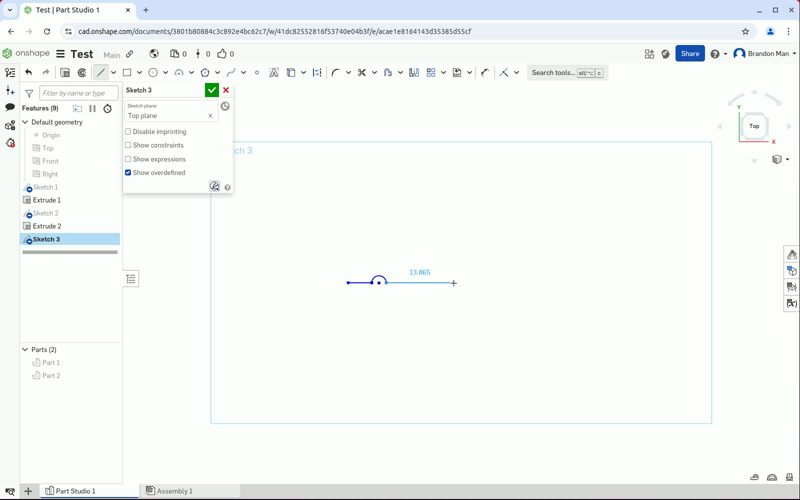
key_up(shift)
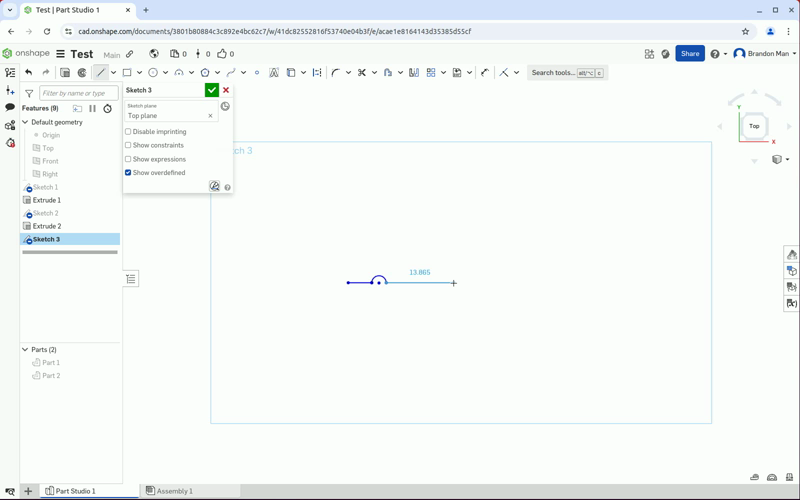
key(esc)
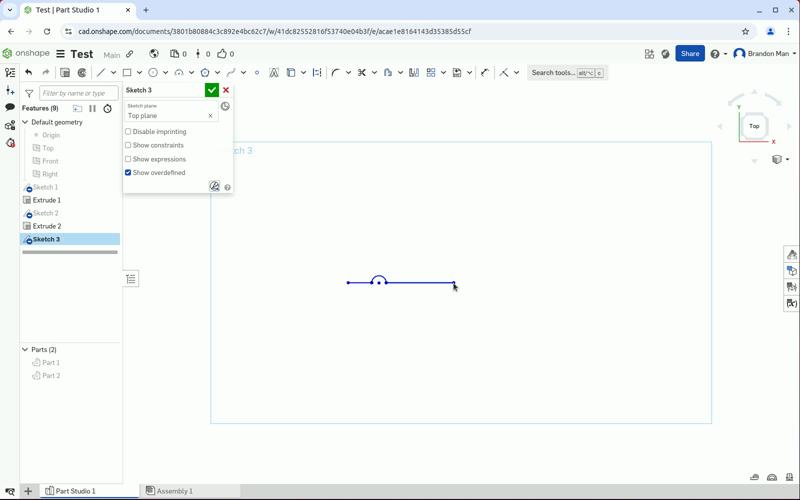
key(a)
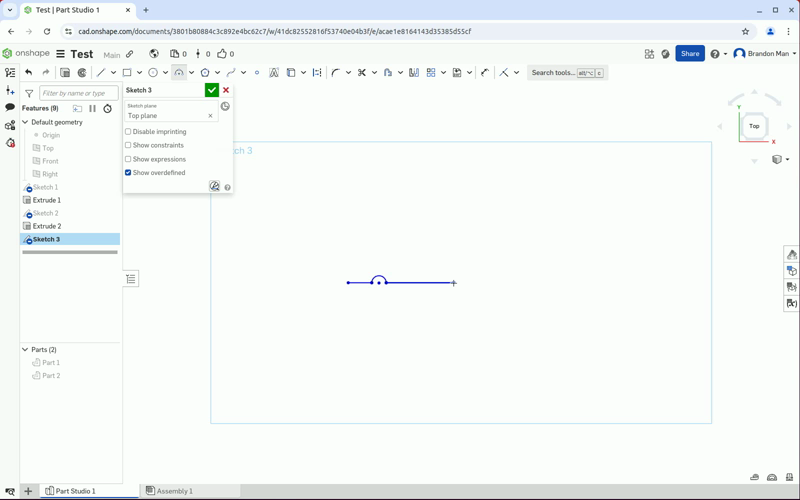
mouse_move(453, 282)
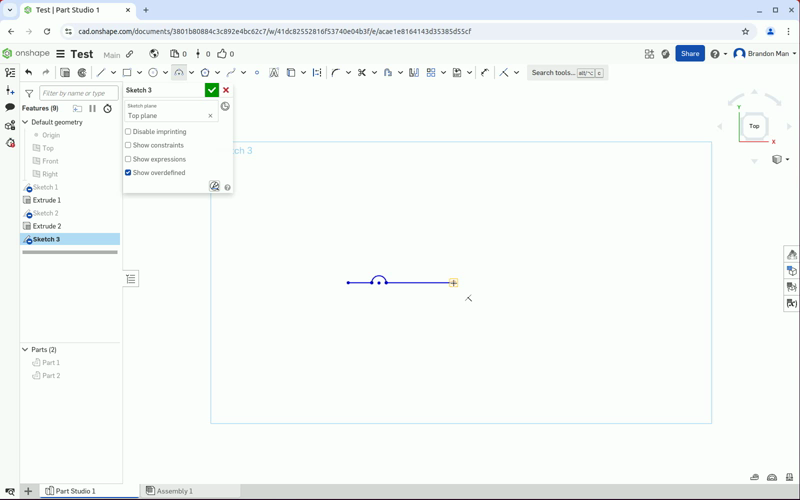
click(453, 282)
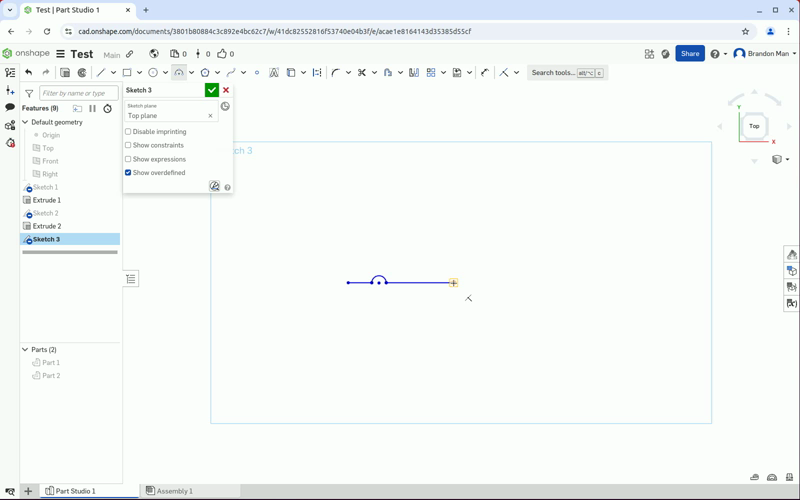
key_down(shift)
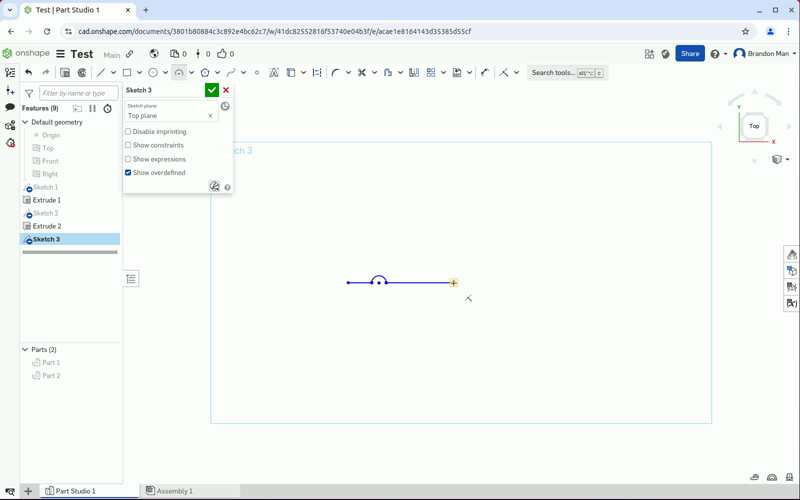
mouse_move(460, 275)
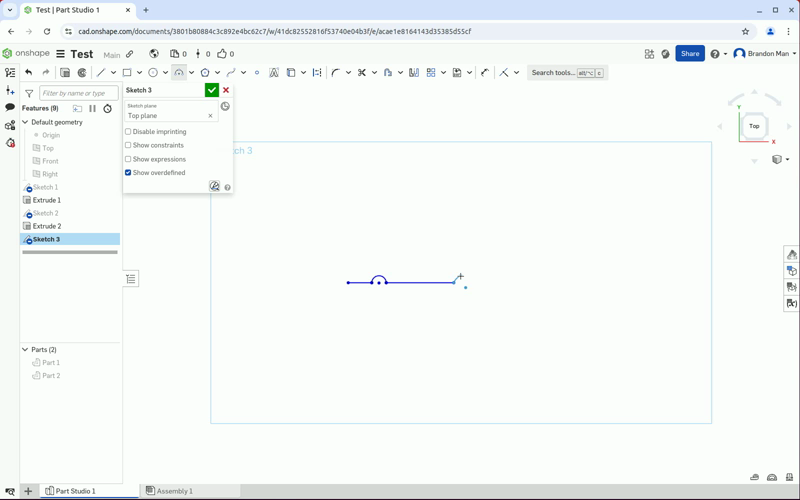
click(460, 275)
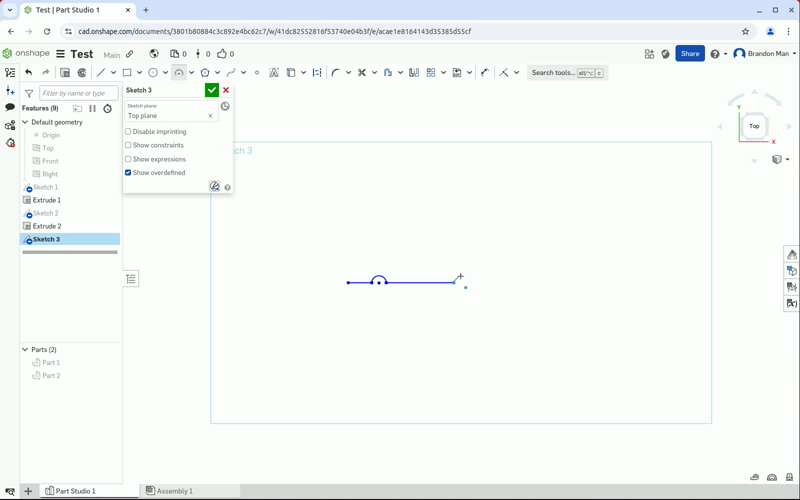
mouse_move(455, 277)
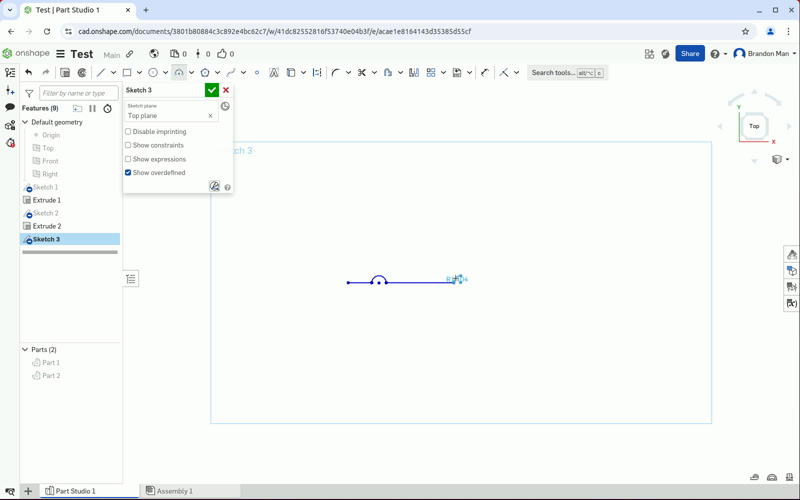
click(455, 277)
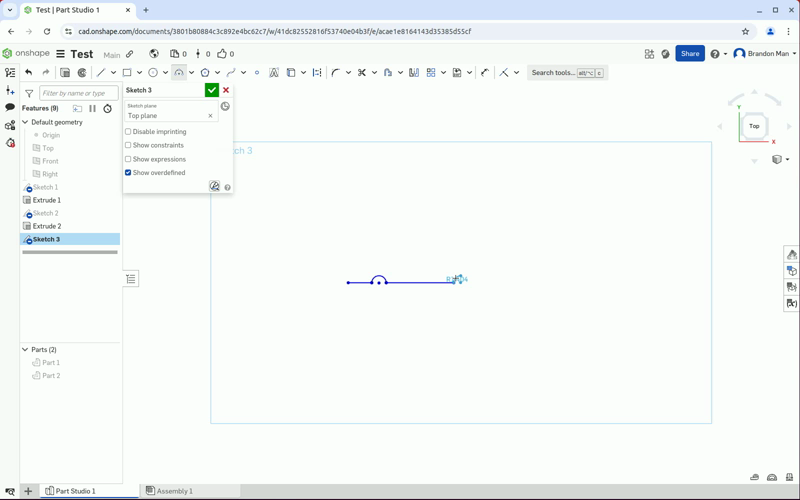
key_up(shift)
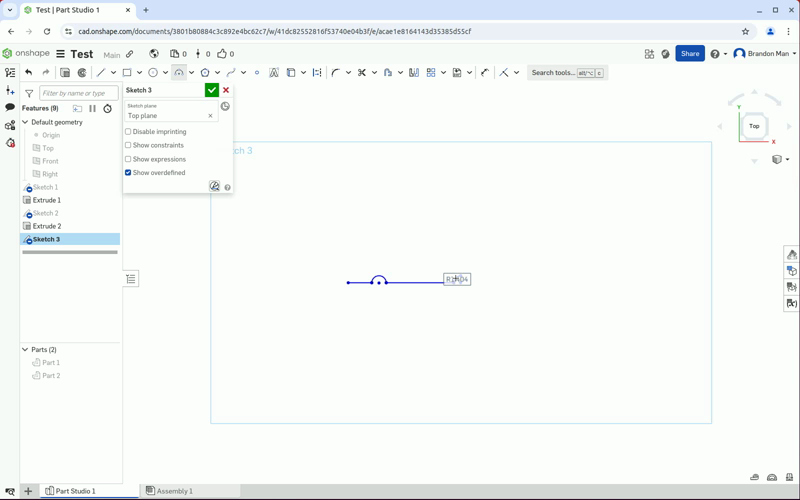
key(esc)
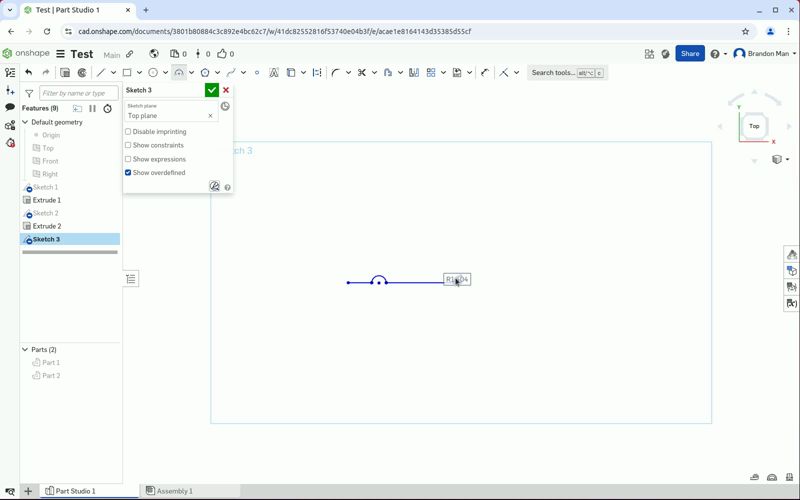
key(l)
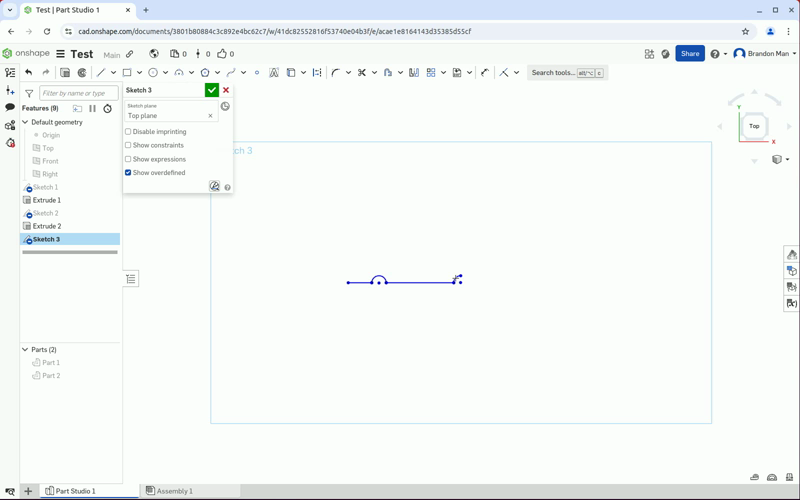
mouse_move(460, 275)
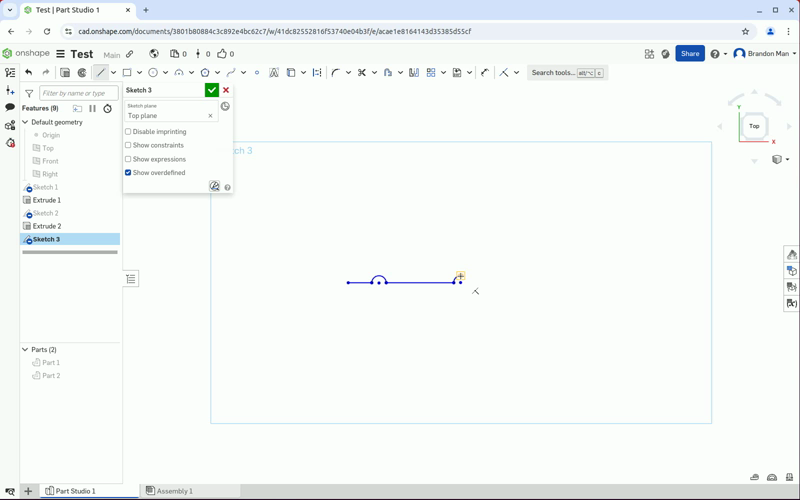
click(460, 275)
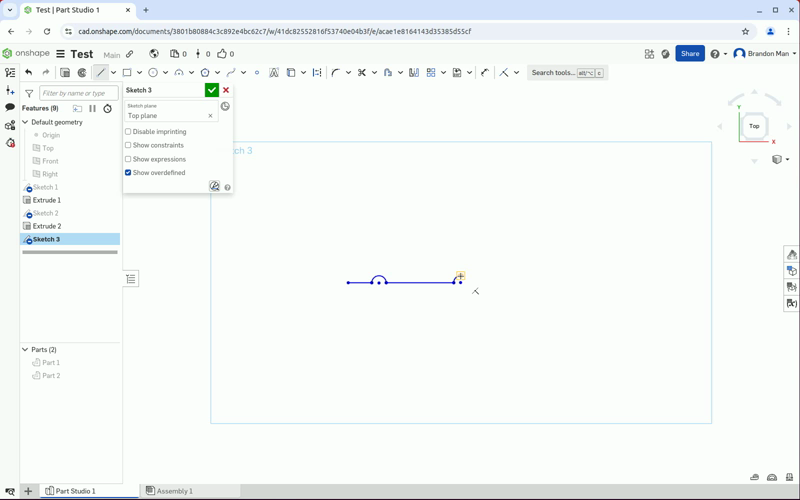
key_down(shift)
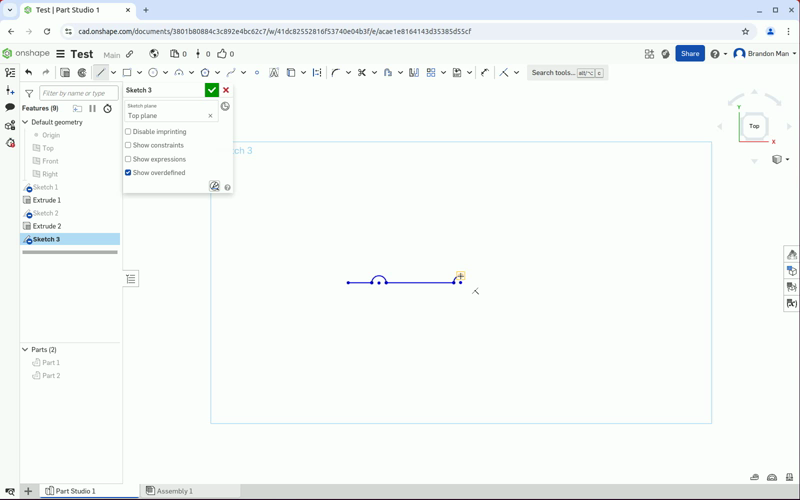
mouse_move(490, 275)
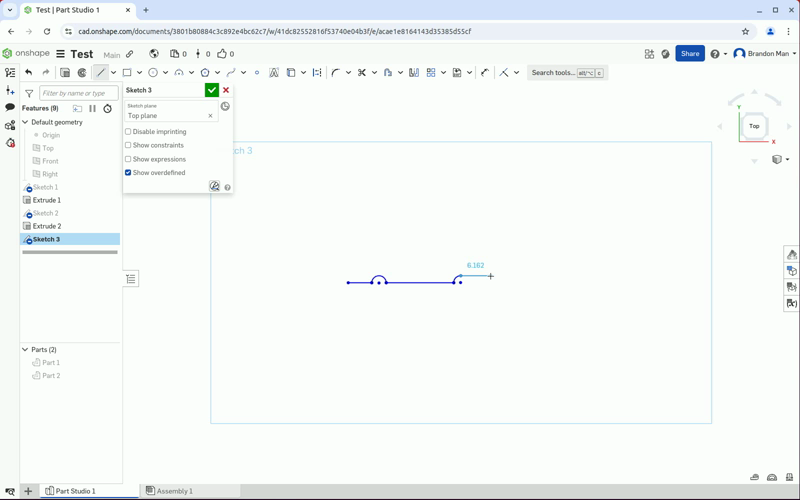
mouse_move(460, 259)
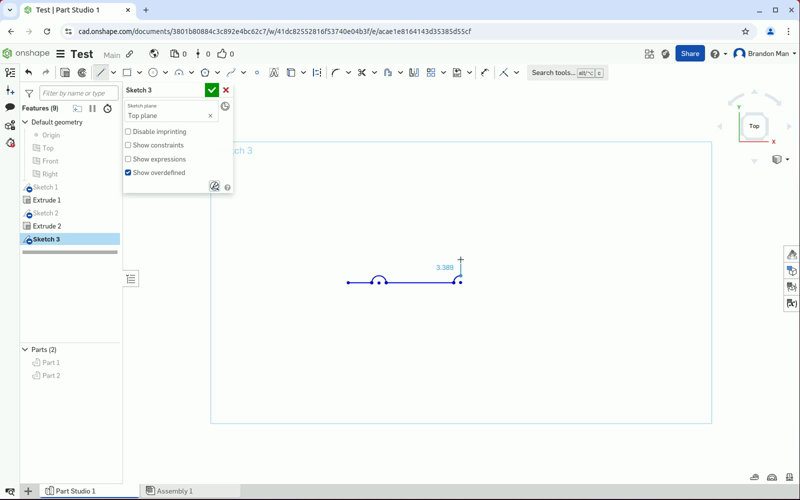
click(460, 259)
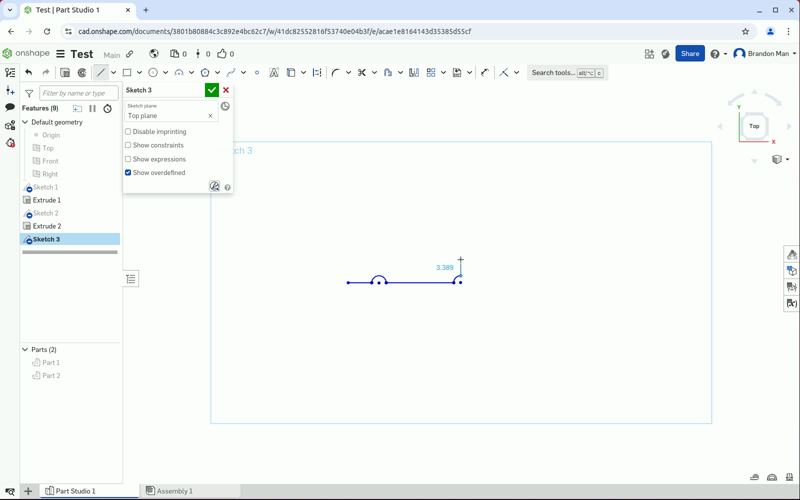
key_up(shift)
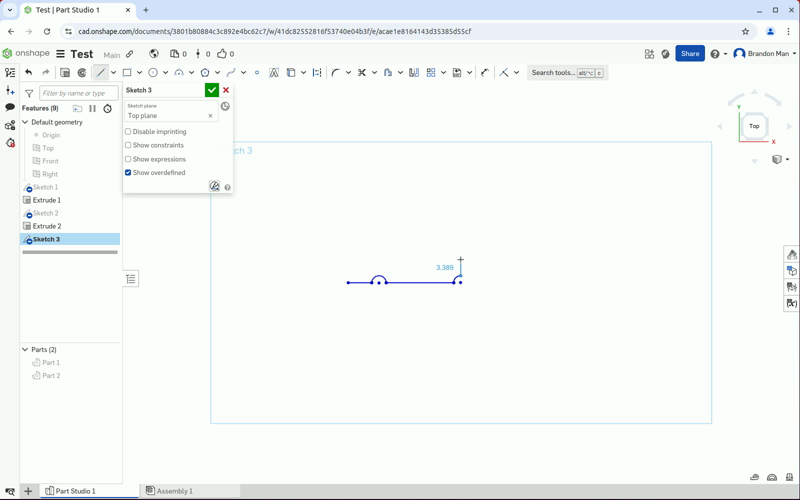
key_down(shift)
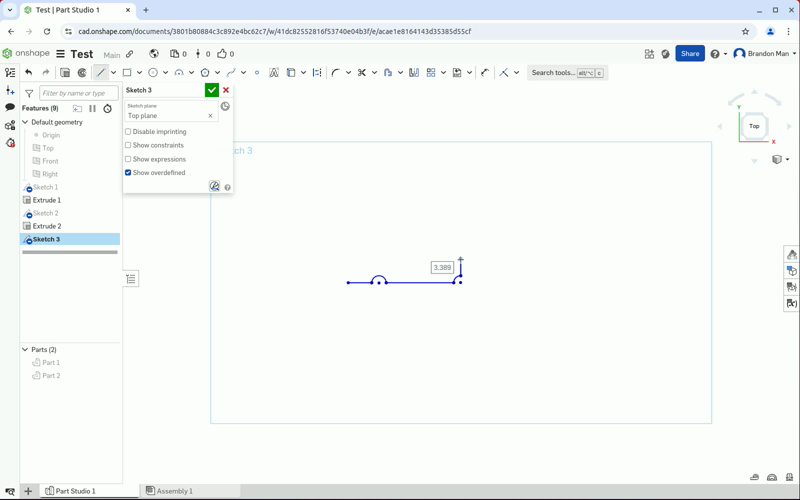
mouse_move(359, 259)
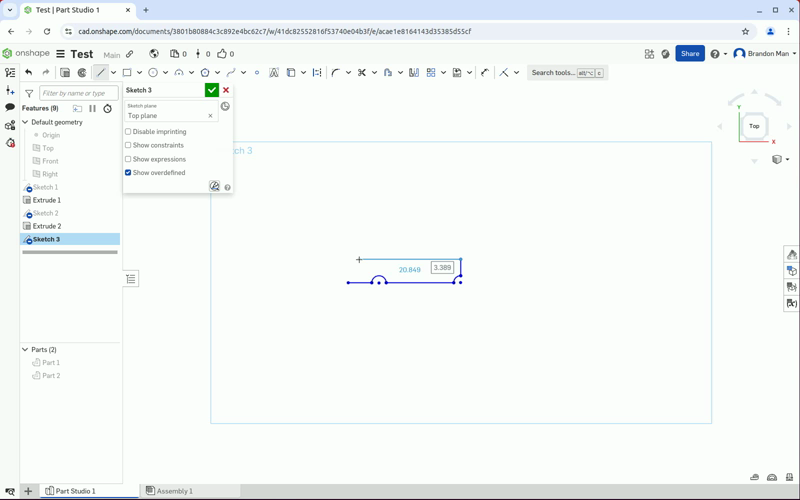
click(359, 259)
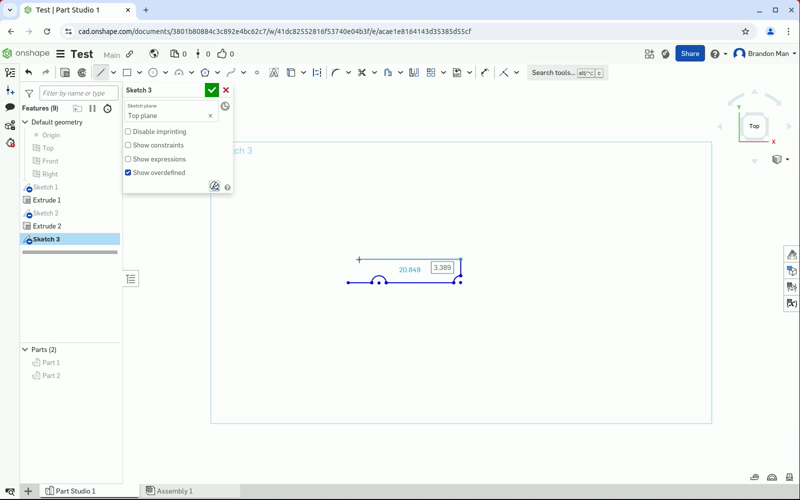
key_up(shift)
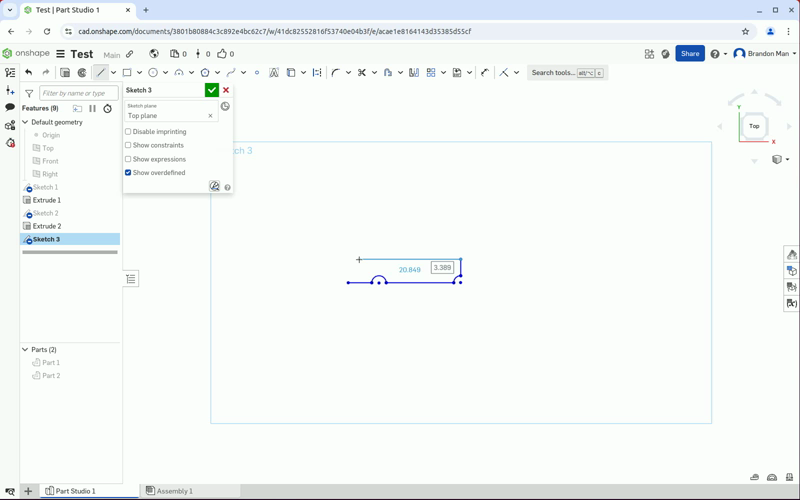
key(esc)
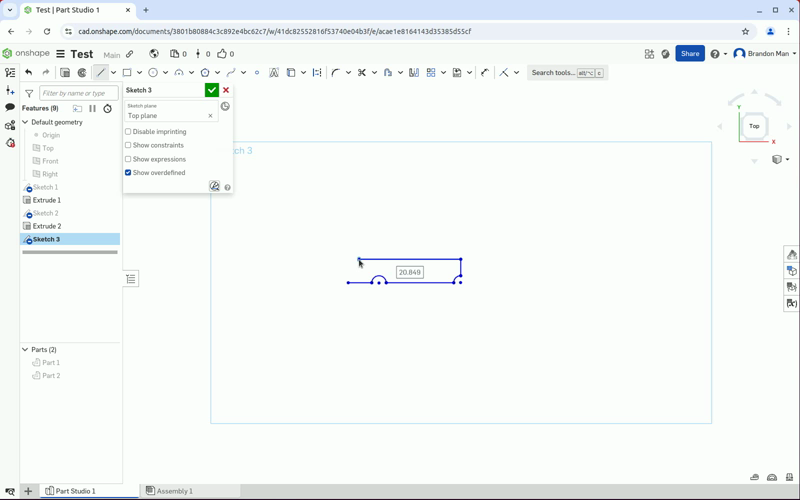
key(a)
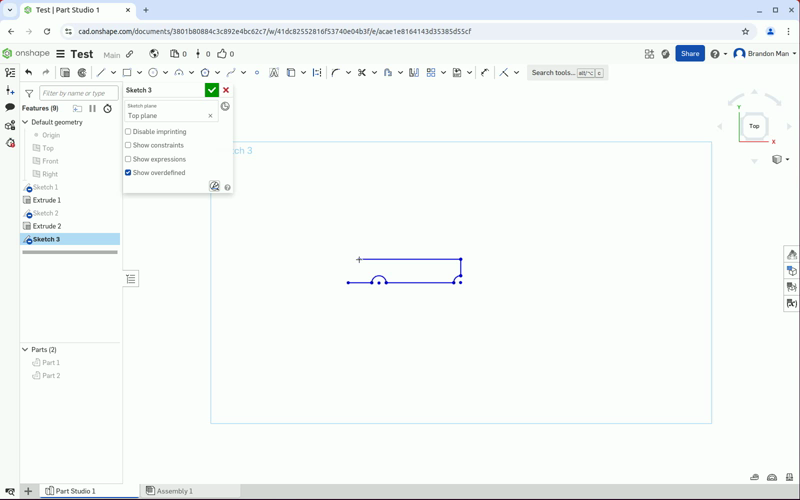
mouse_move(359, 259)
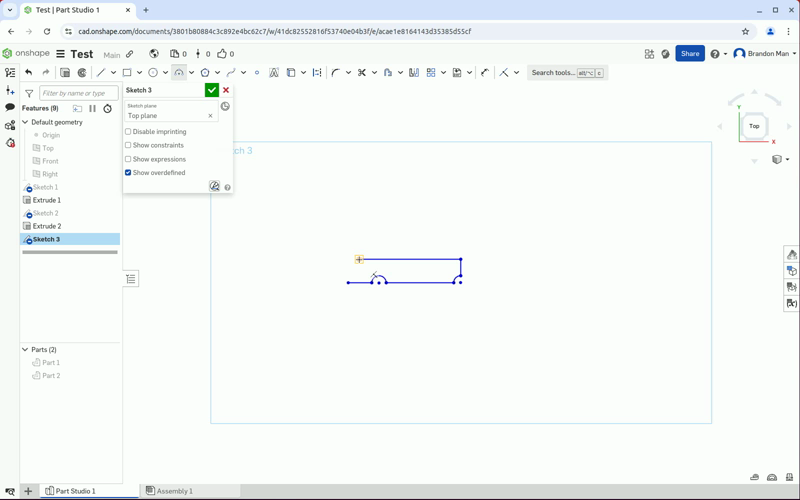
click(359, 259)
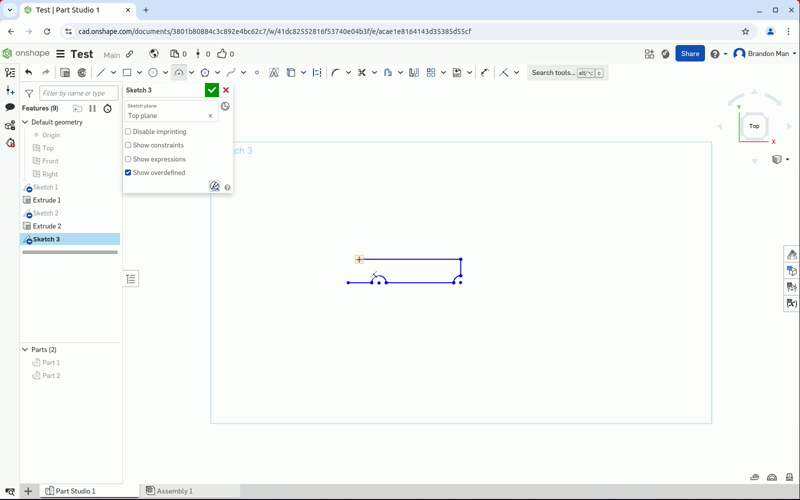
key_down(shift)
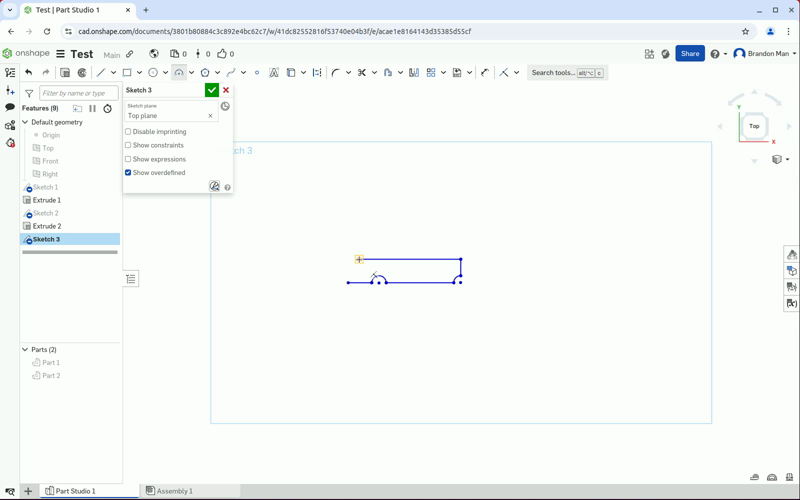
mouse_move(348, 271)
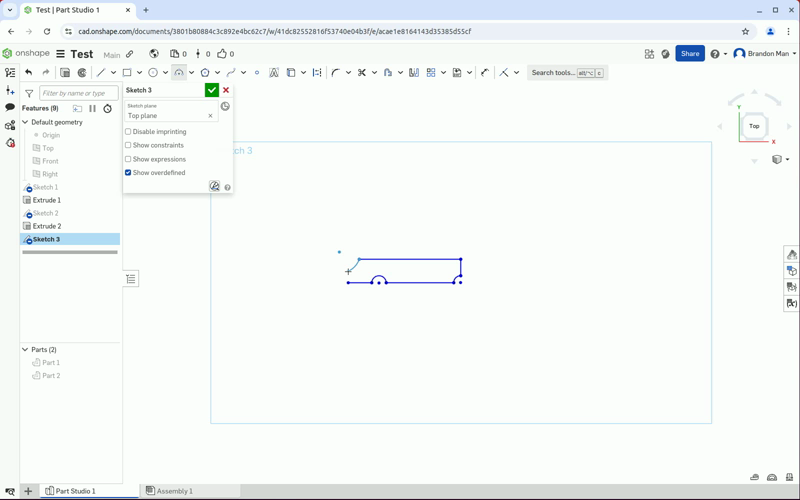
click(348, 271)
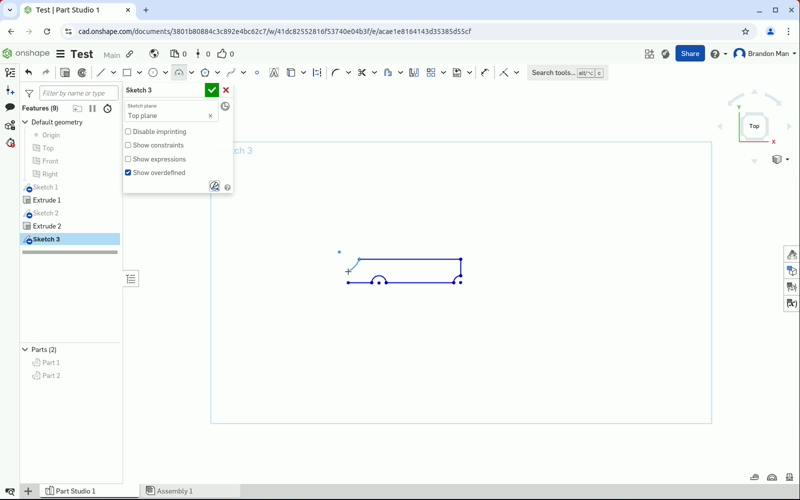
mouse_move(351, 262)
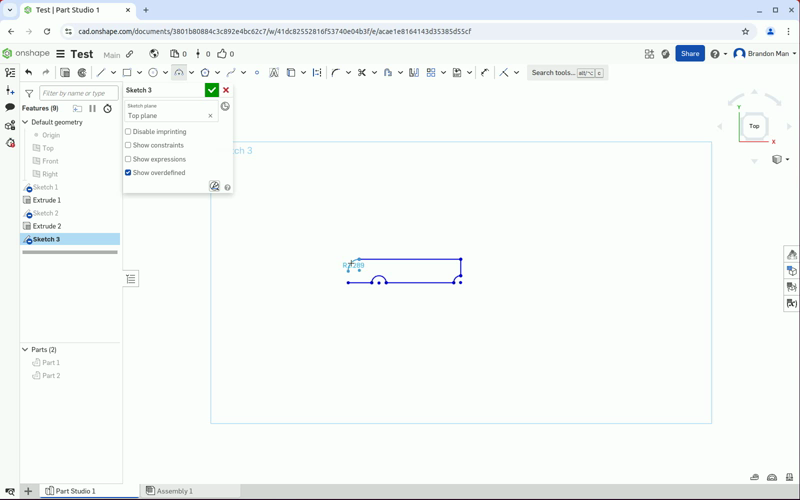
click(351, 262)
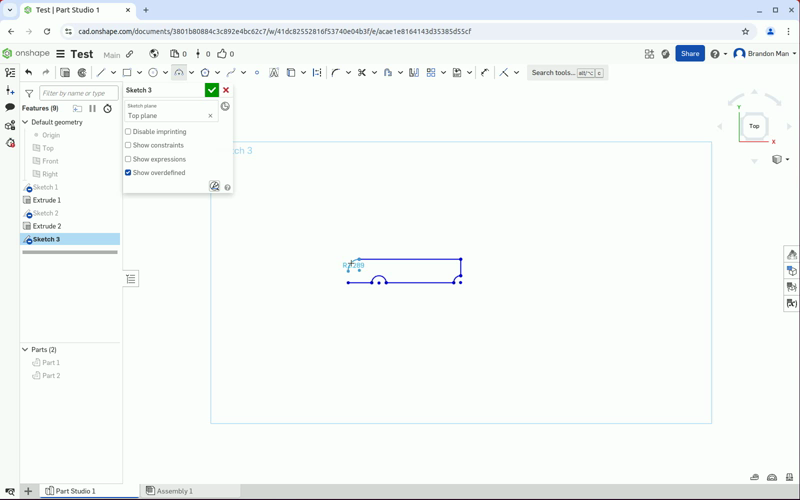
key_up(shift)
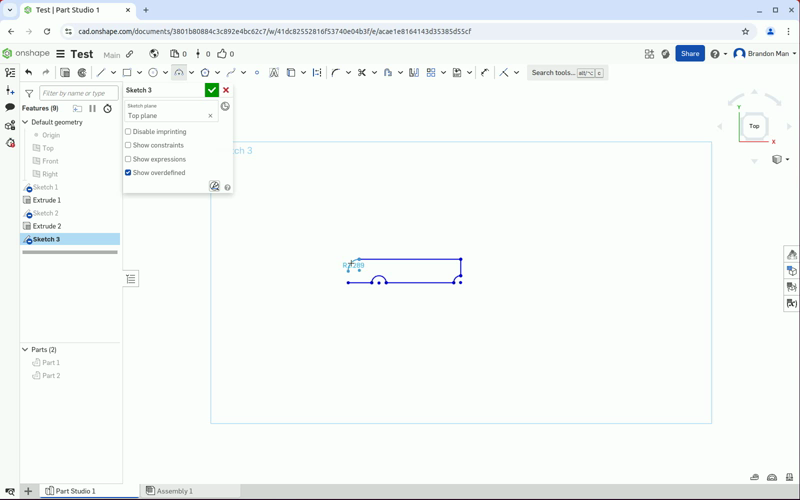
key(esc)
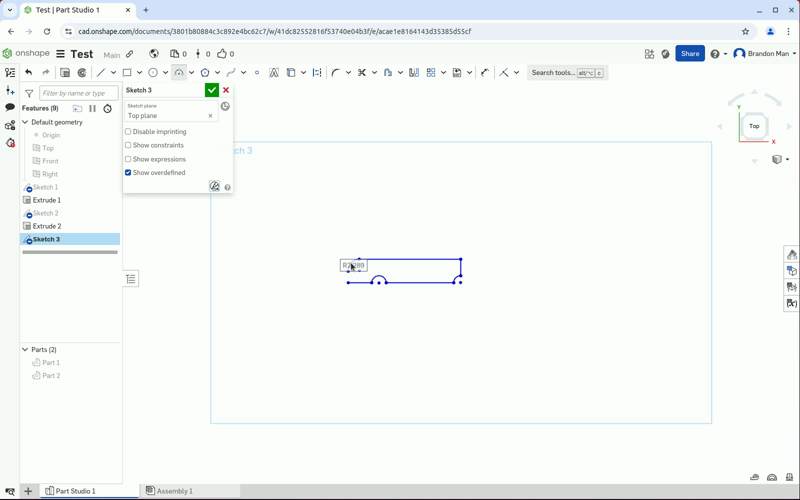
key(l)
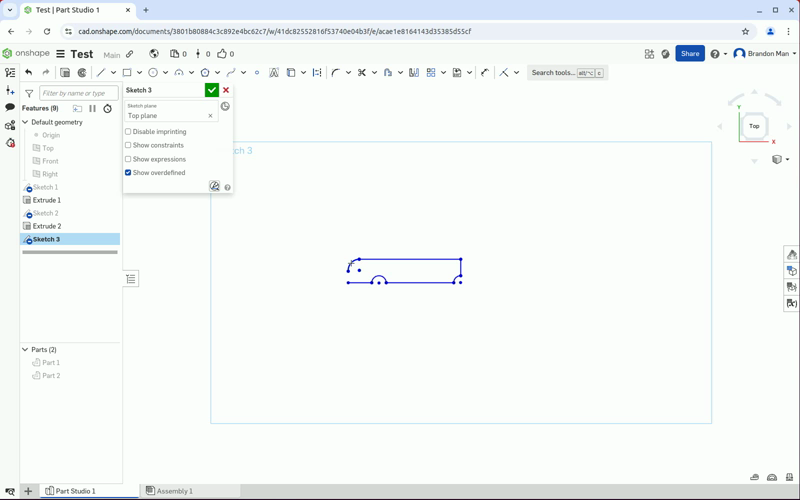
mouse_move(348, 271)
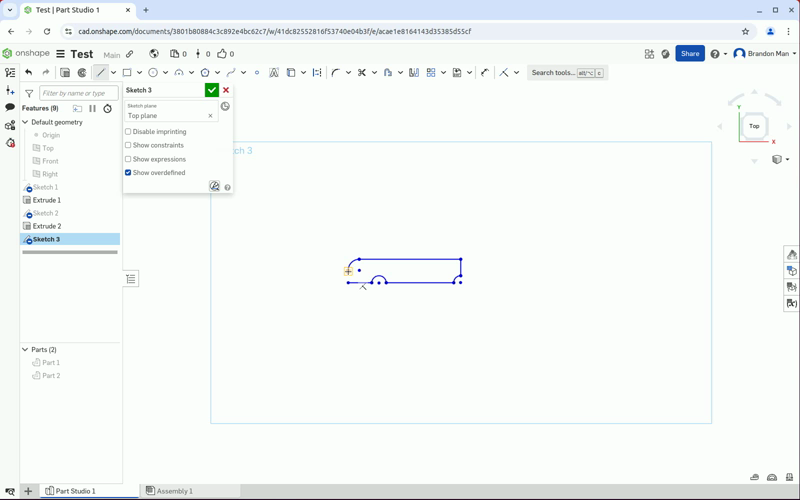
click(348, 271)
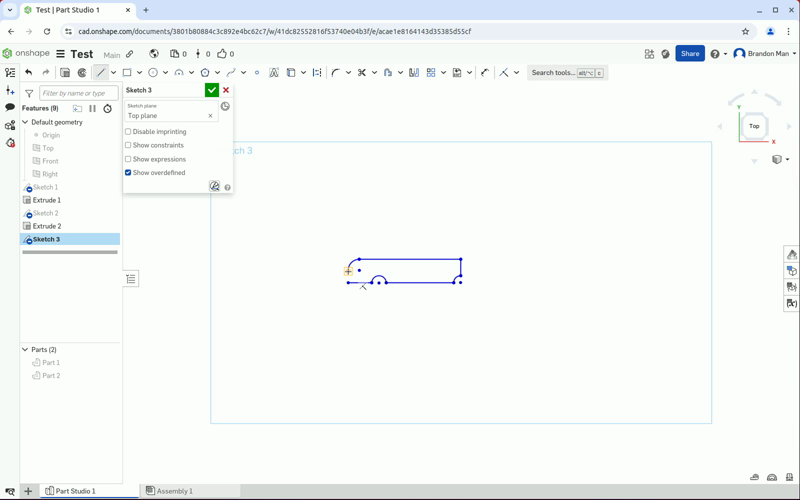
mouse_move(378, 271)
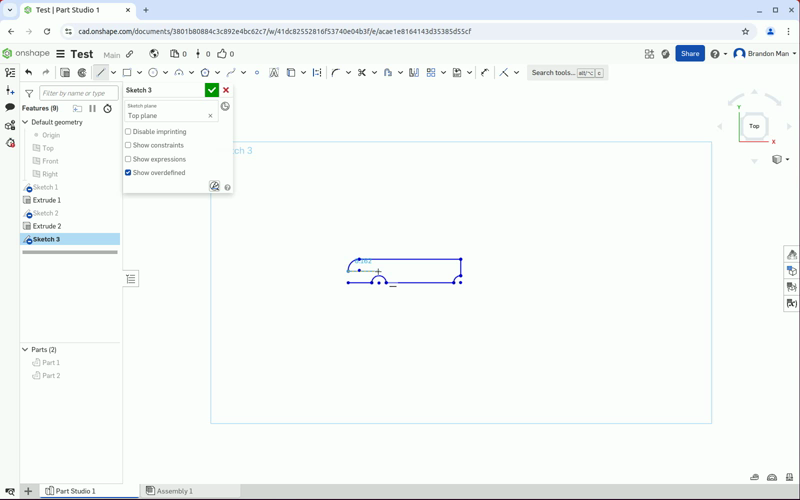
key_down(shift)
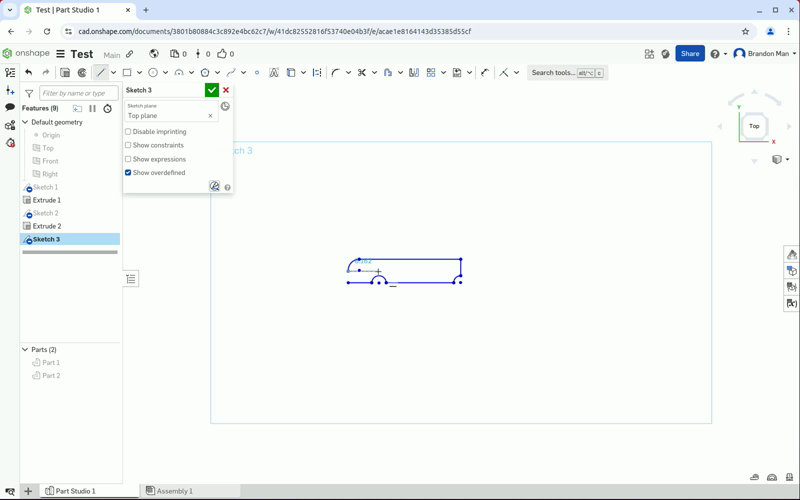
mouse_move(348, 282)
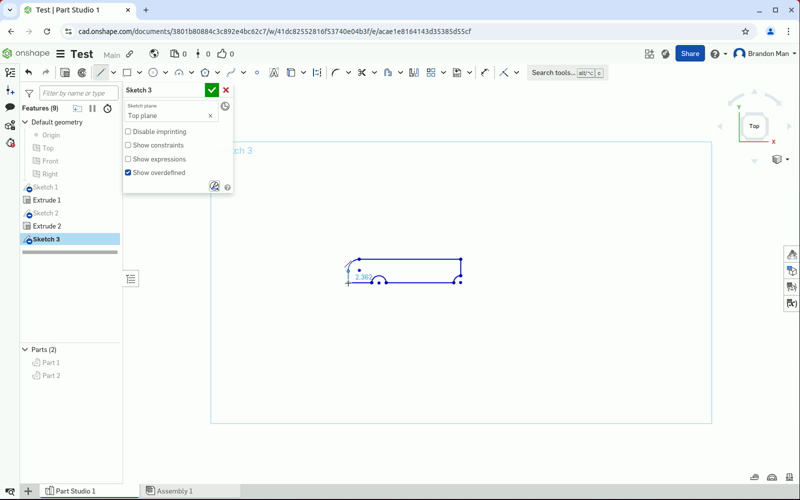
key_up(shift)
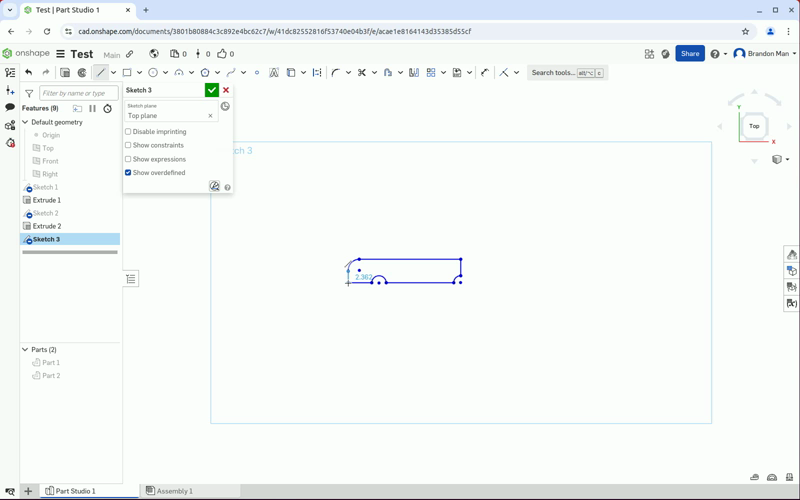
click(348, 282)
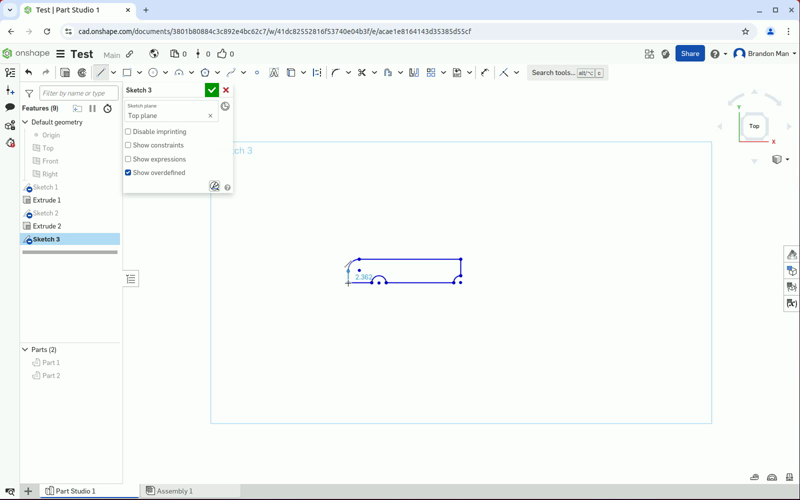
key(esc)
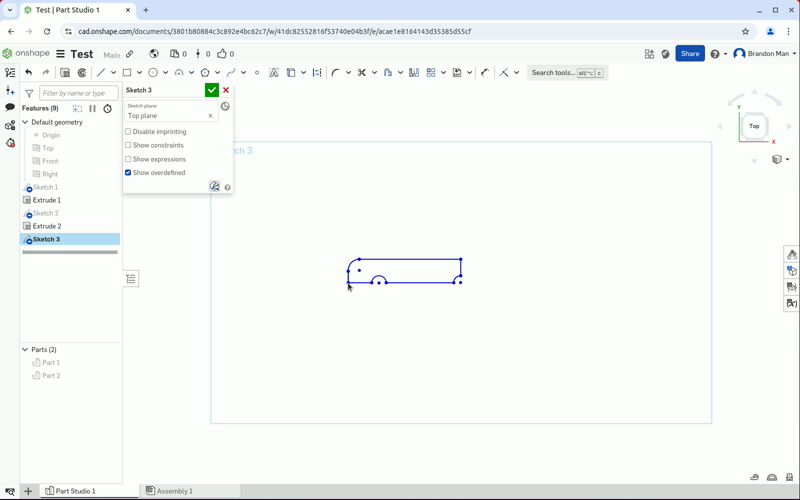
mouse_move(390, 262)
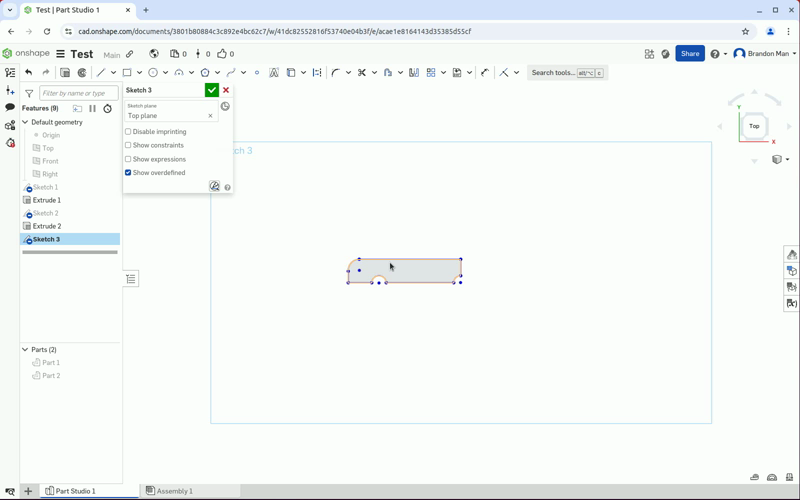
scroll(6)
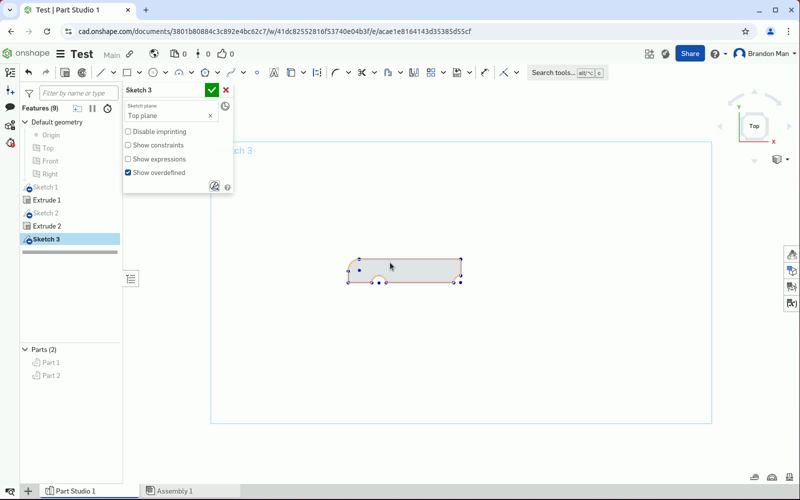
scroll(6)
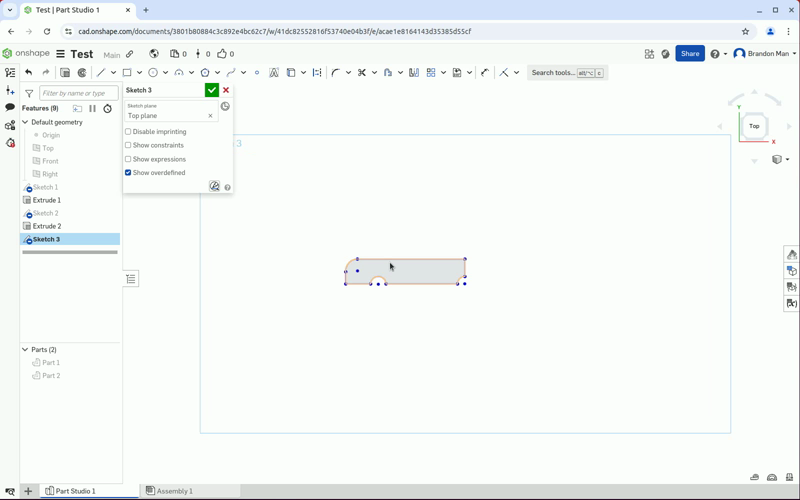
scroll(6)
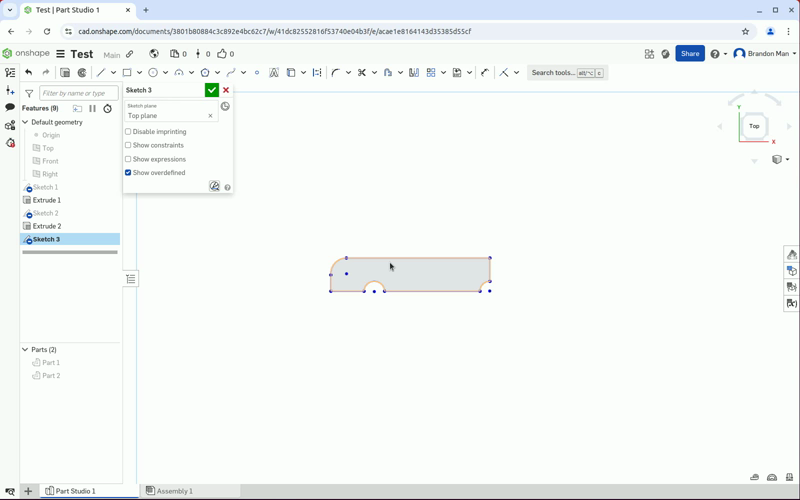
scroll(6)
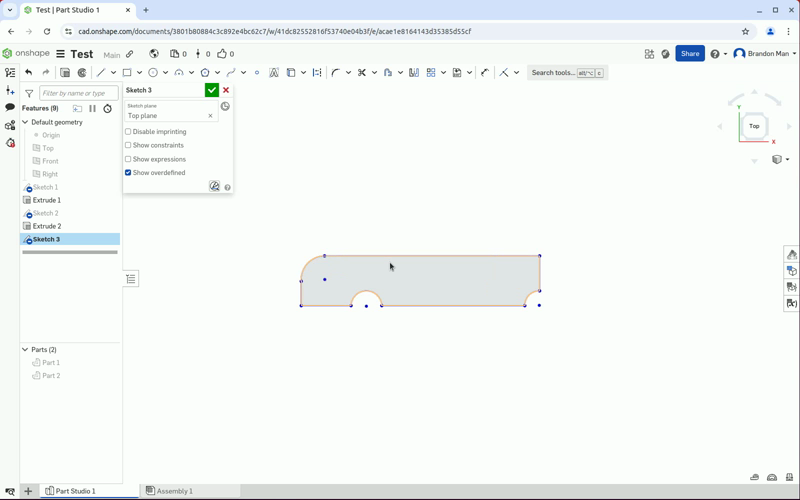
scroll(6)
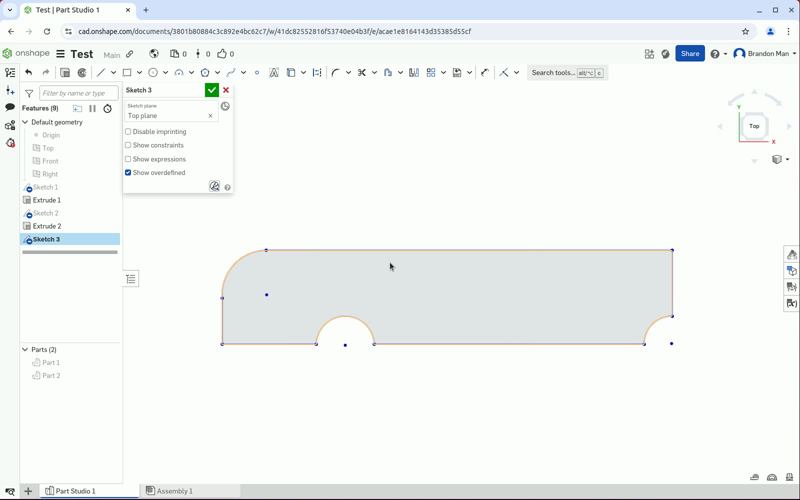
scroll(6)
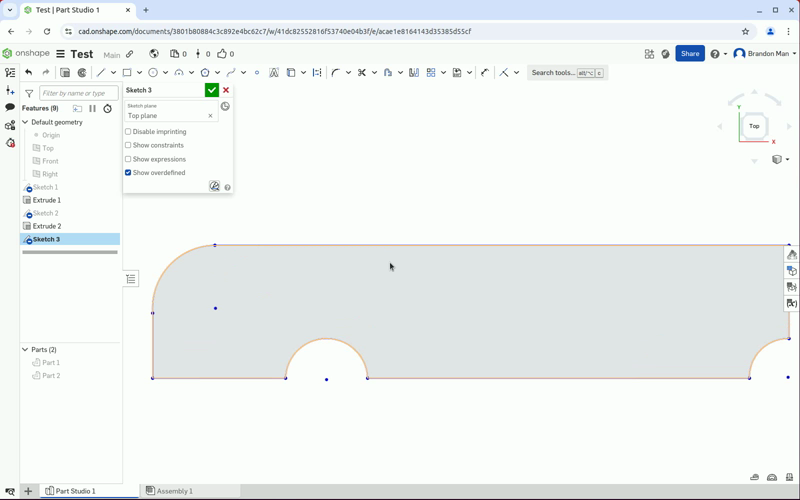
scroll(6)
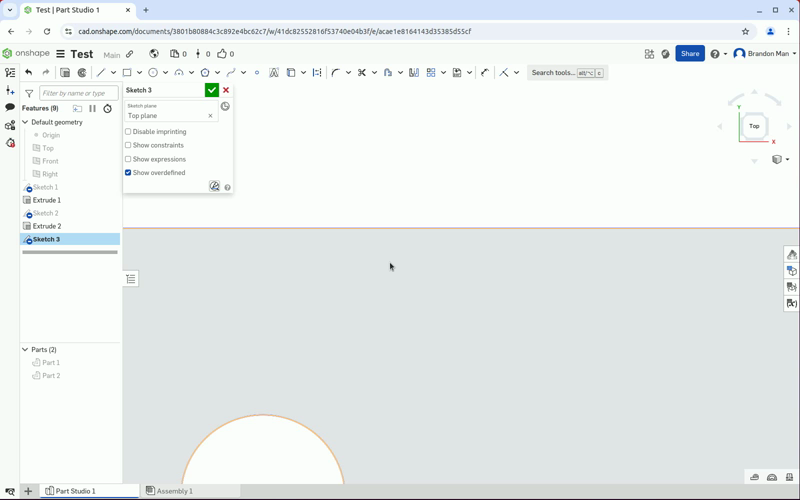
click(390, 262)
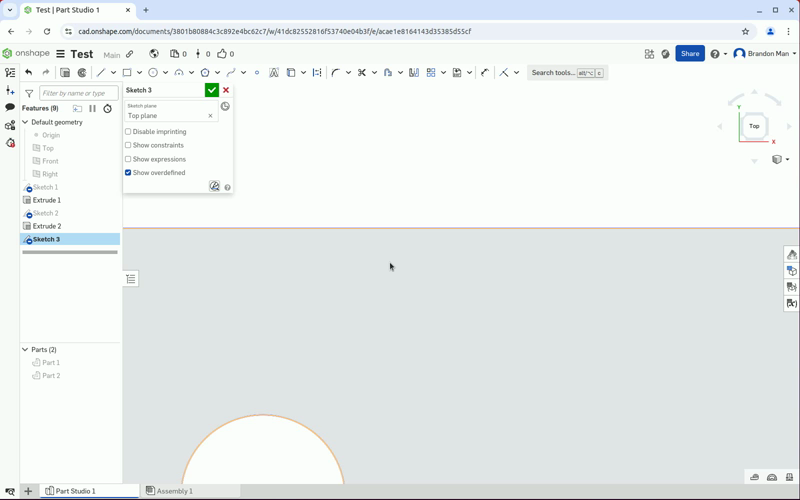
scroll(-6)
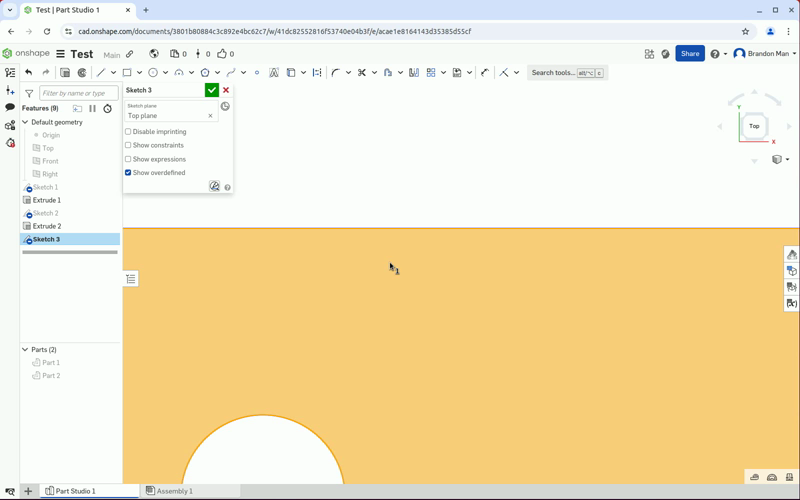
scroll(-6)
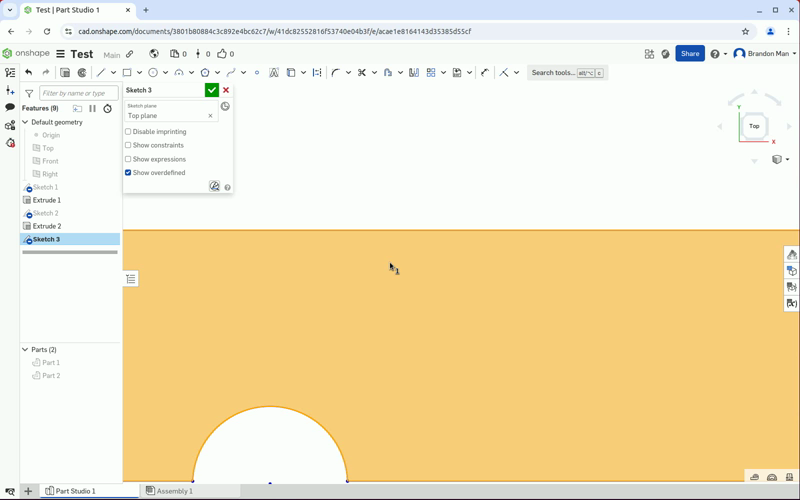
scroll(-6)
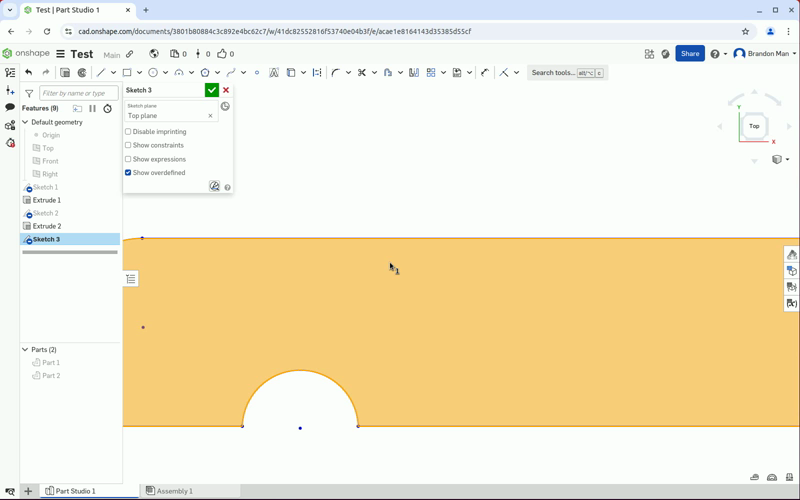
scroll(-6)
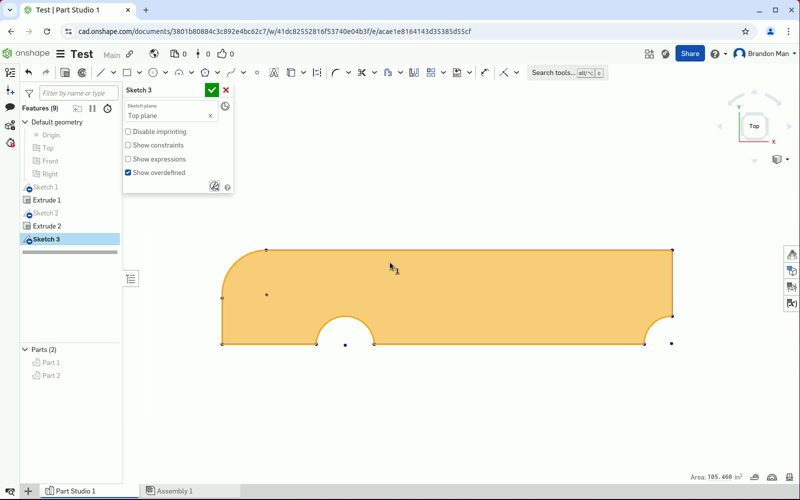
scroll(-6)
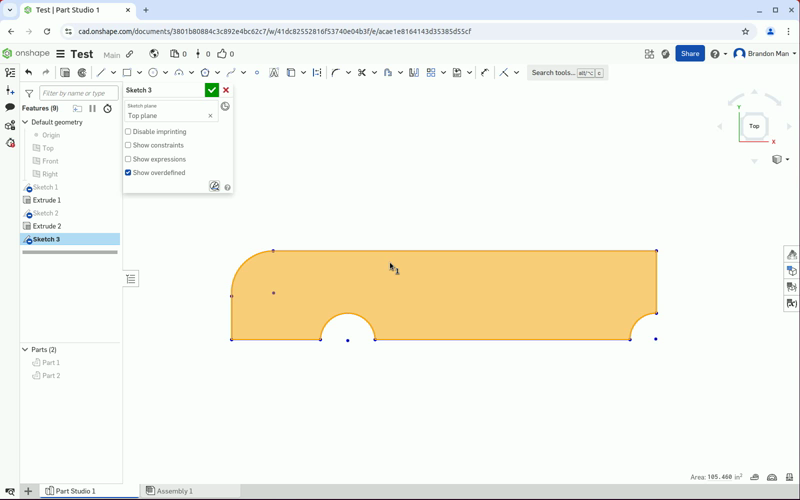
scroll(-6)
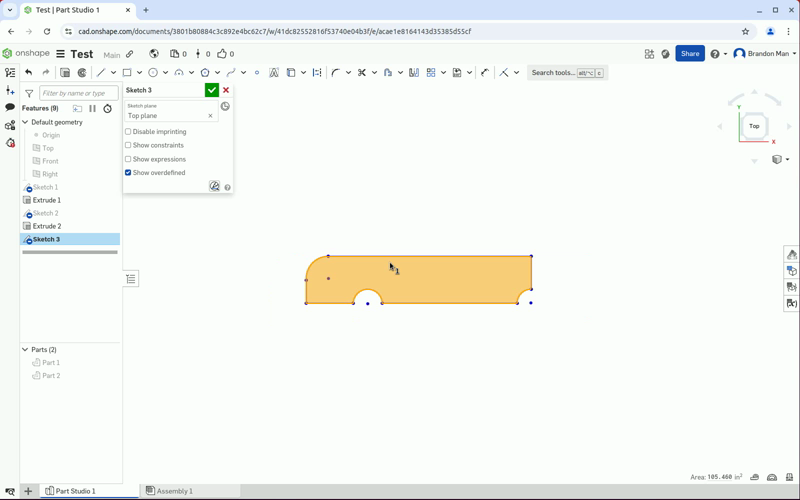
scroll(-6)
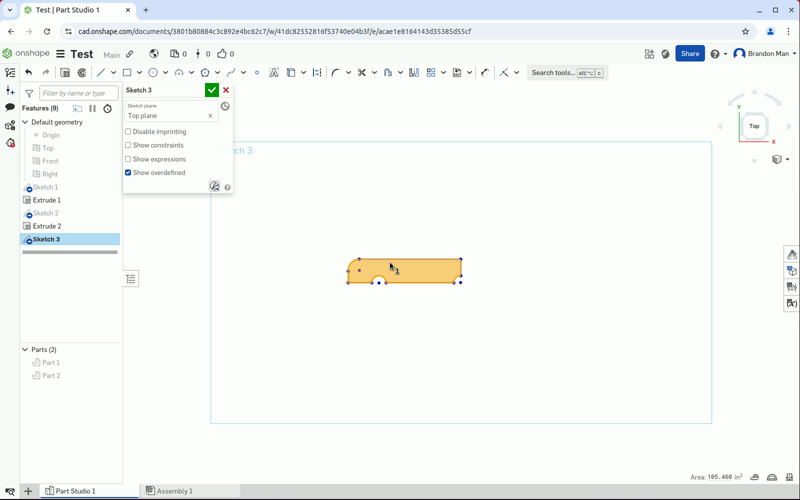
mouse_move(73, 352)
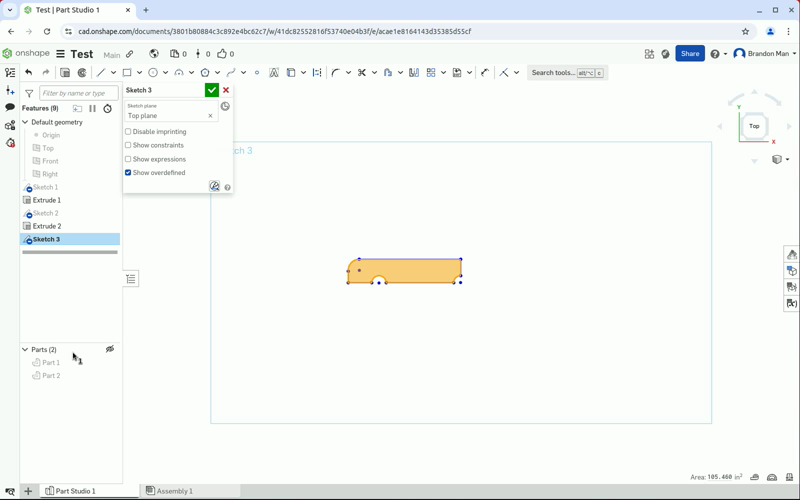
key(shift+y)
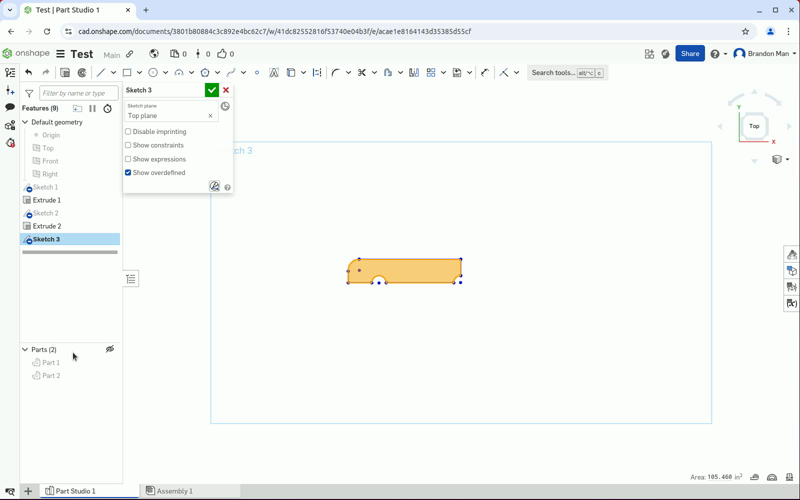
key(shift+e)
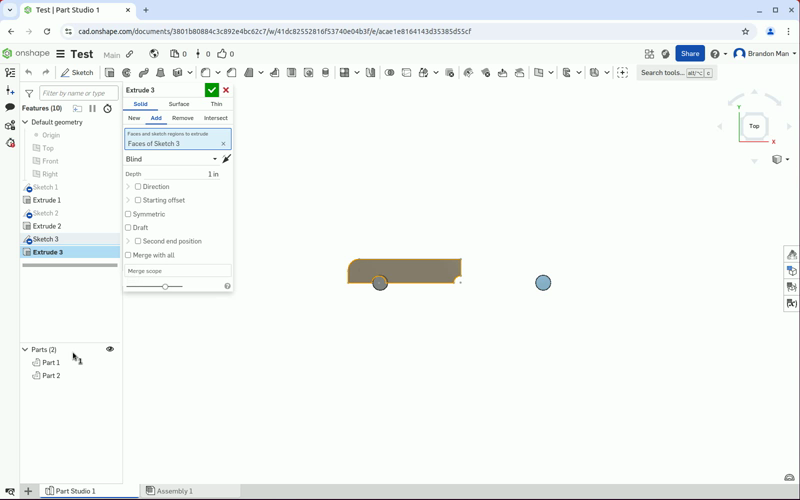
mouse_move(143, 106)
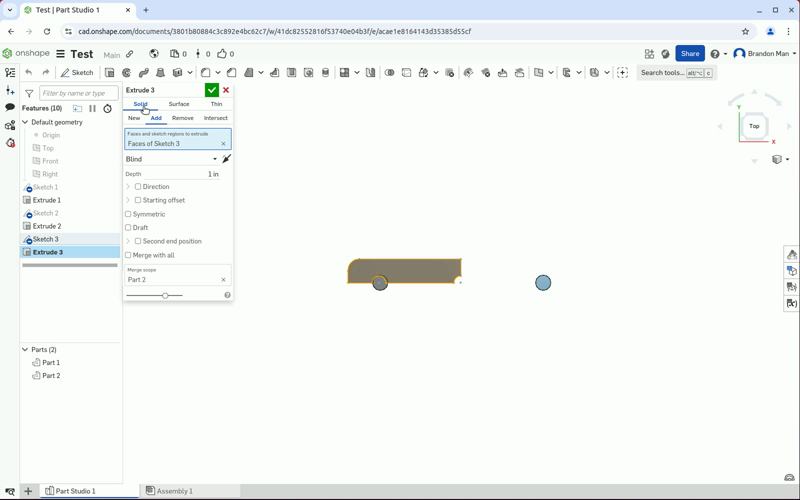
click(143, 106)
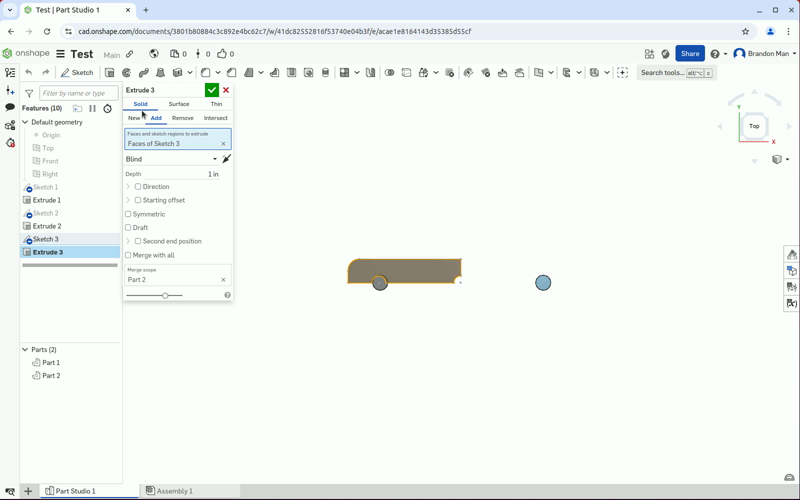
mouse_move(137, 120)
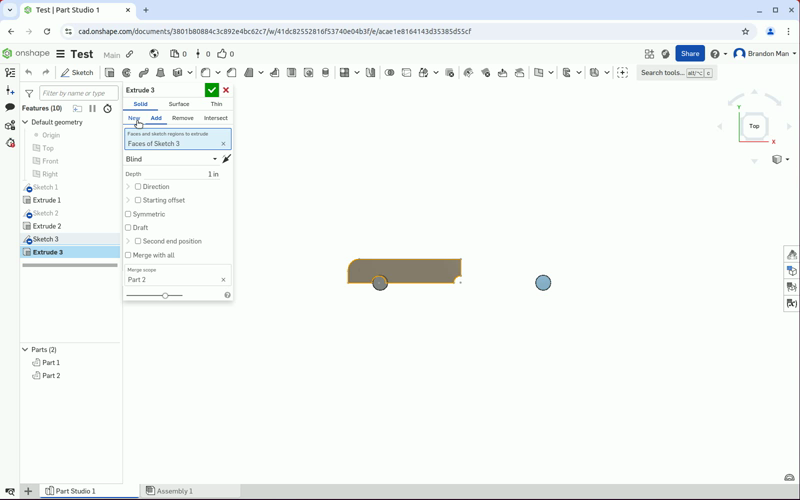
click(137, 120)
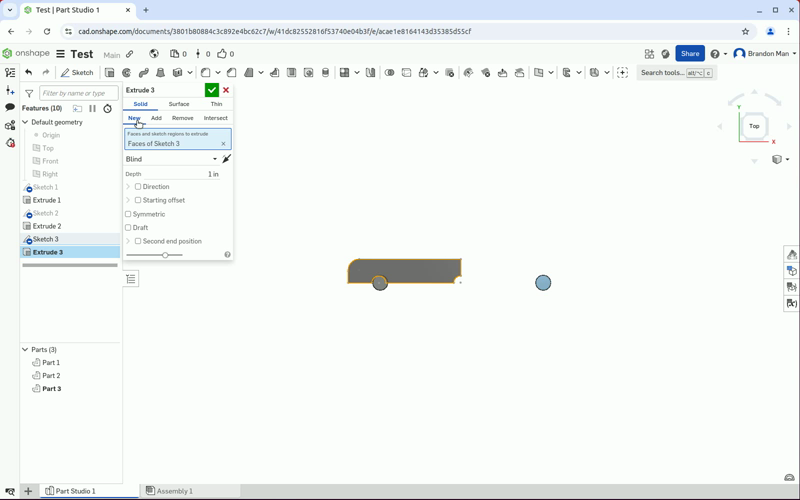
key(tab, 4)
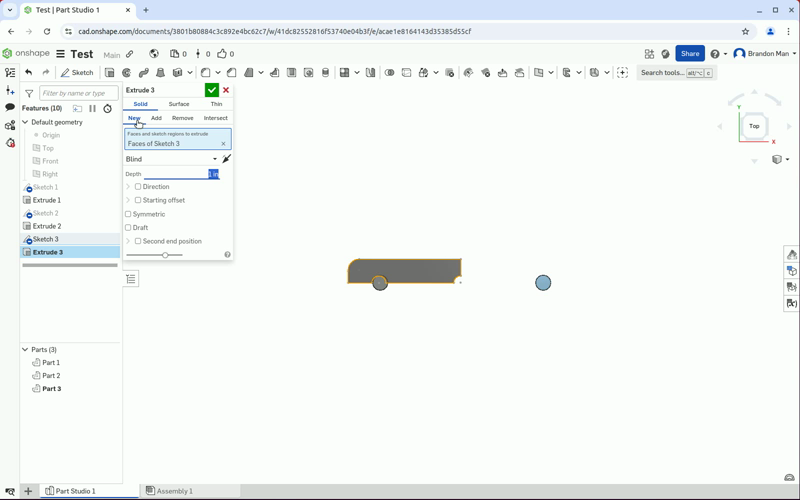
text(0.963)
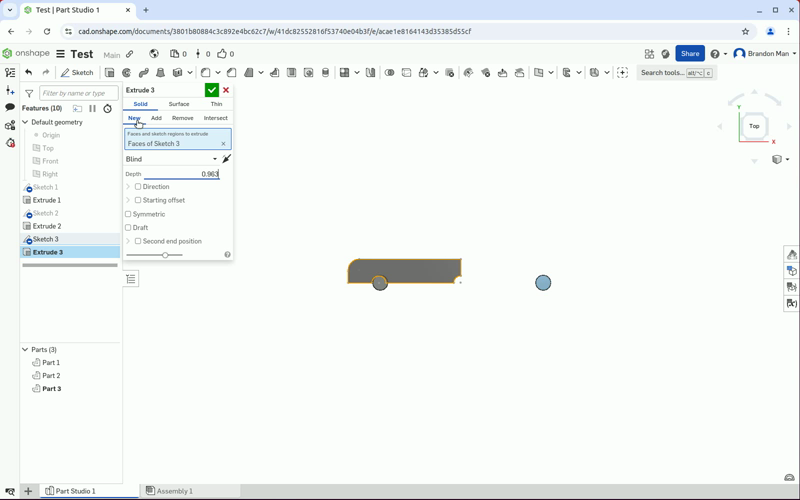
key(enter)
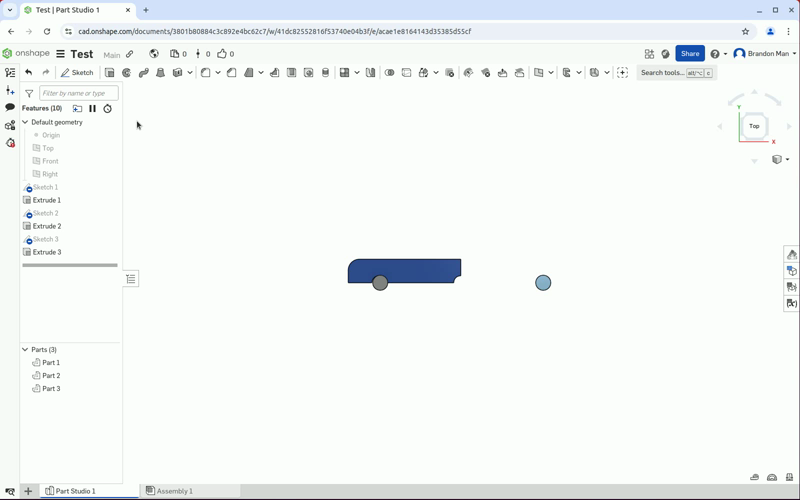
key(shift+h)
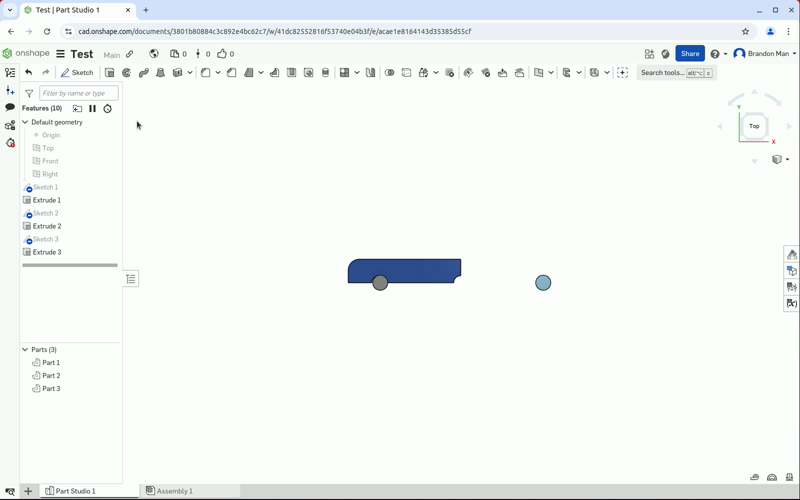
key(shift+h)
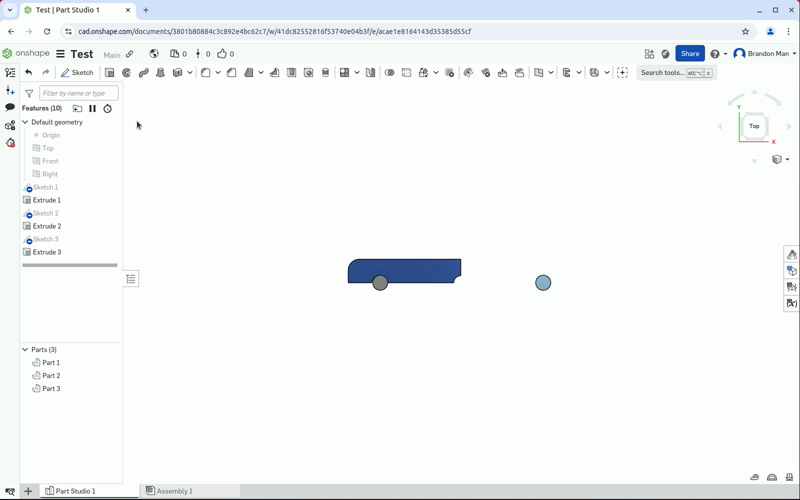
mouse_move(73, 189)
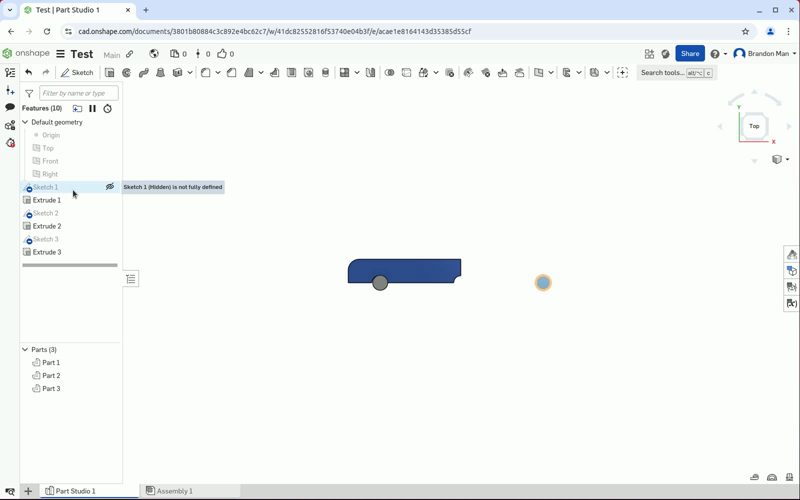
click(73, 189)
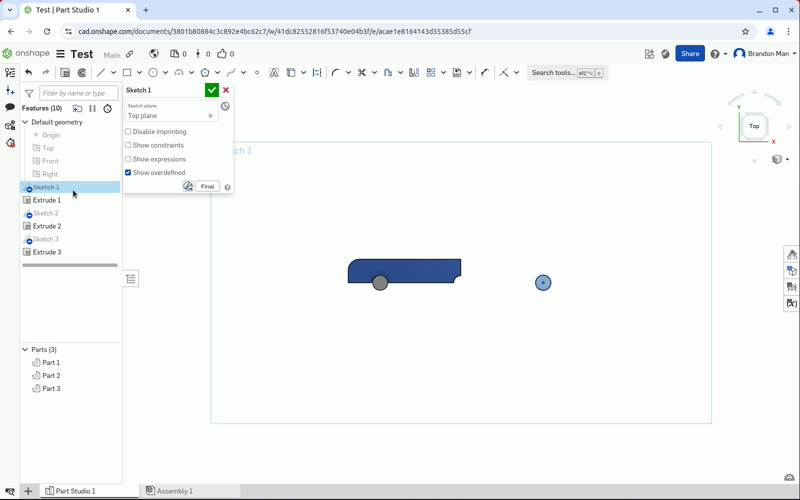
mouse_move(229, 92)
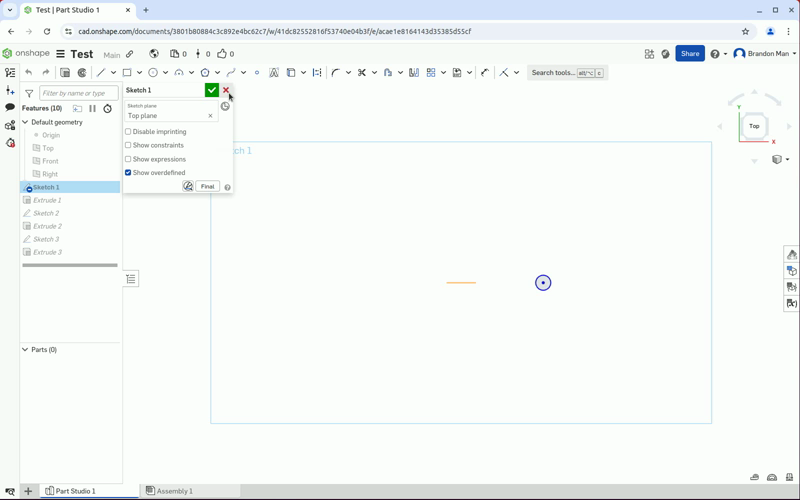
click(229, 92)
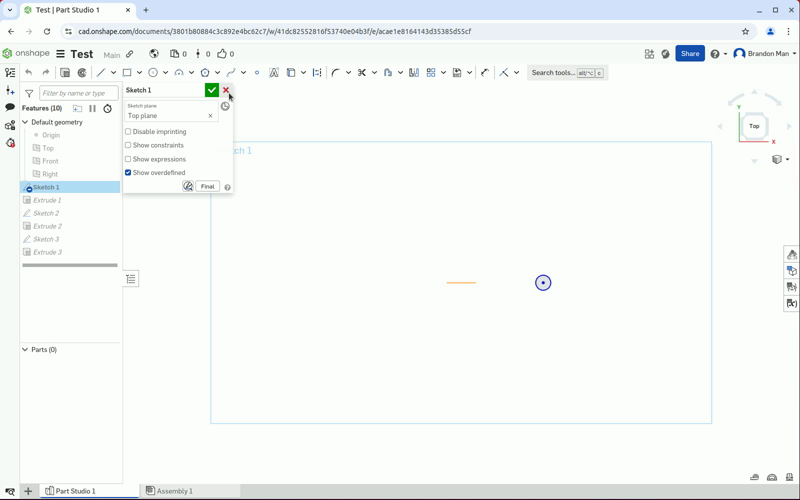
key(shift+s)
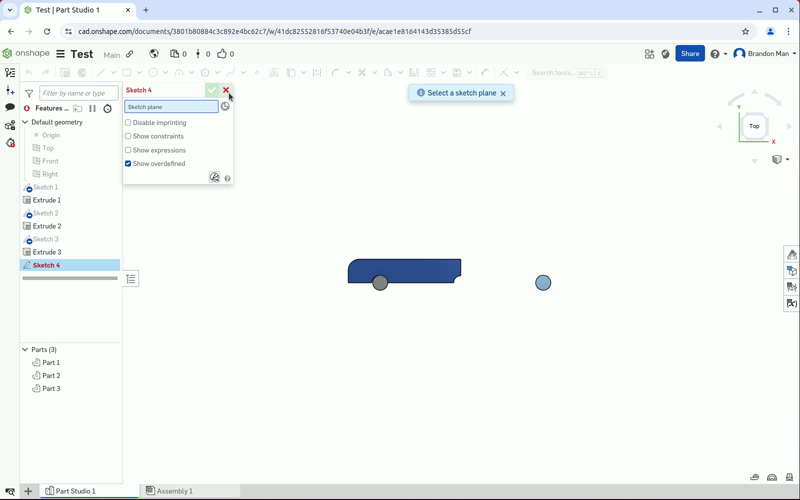
mouse_move(73, 150)
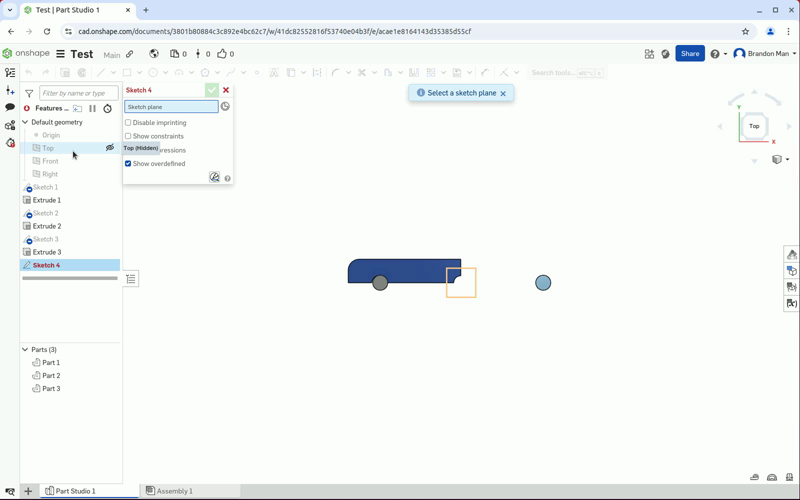
click(73, 150)
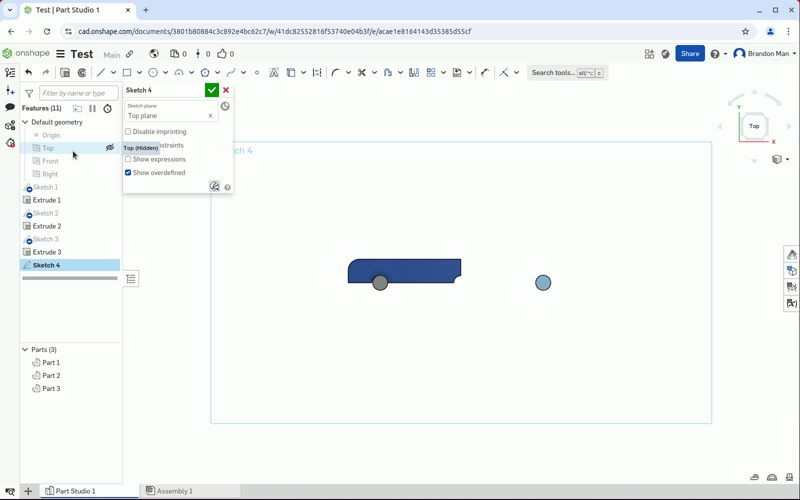
mouse_move(73, 352)
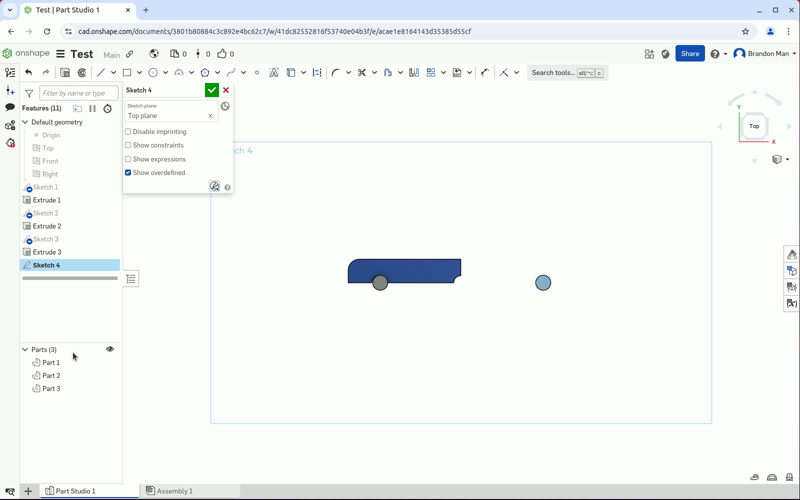
key(y)
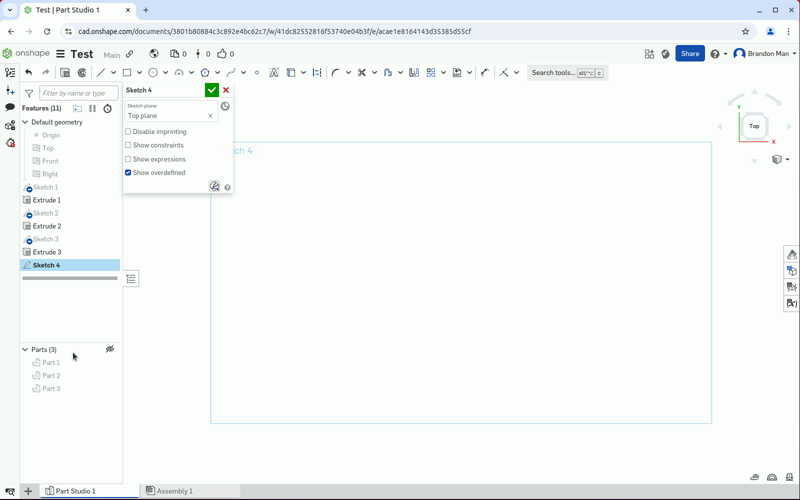
key(a)
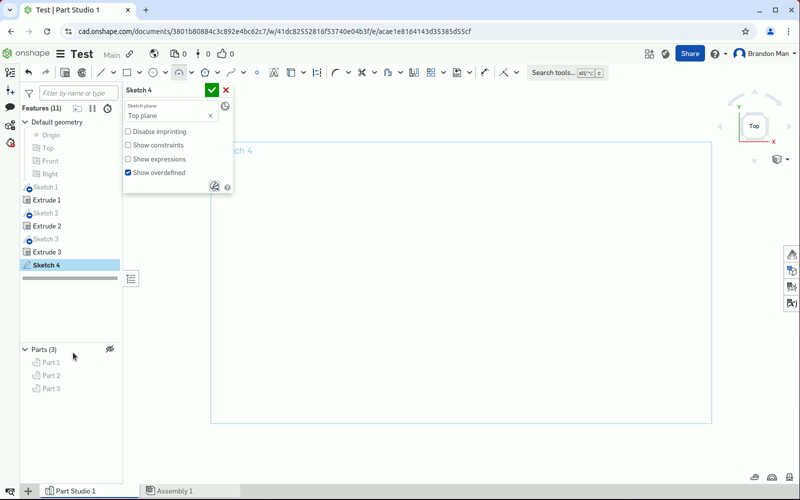
key_down(shift)
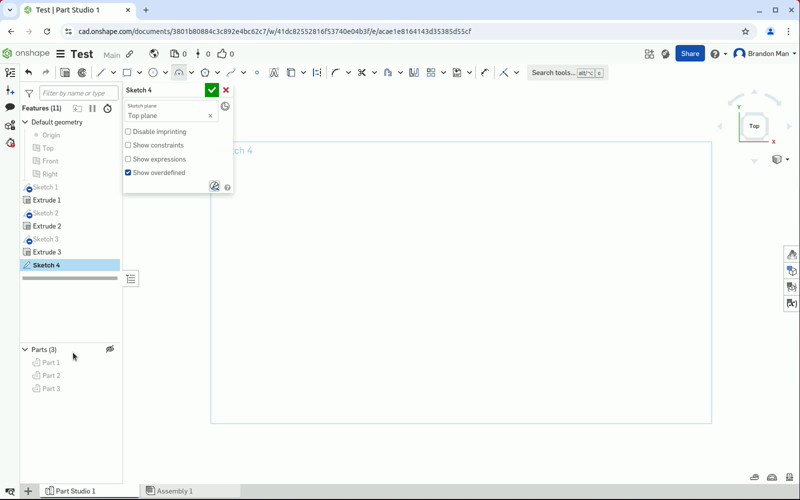
mouse_move(348, 294)
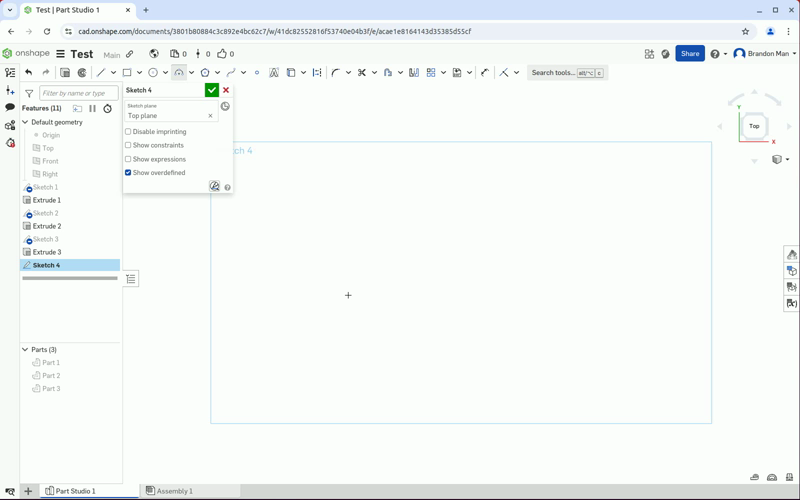
click(348, 294)
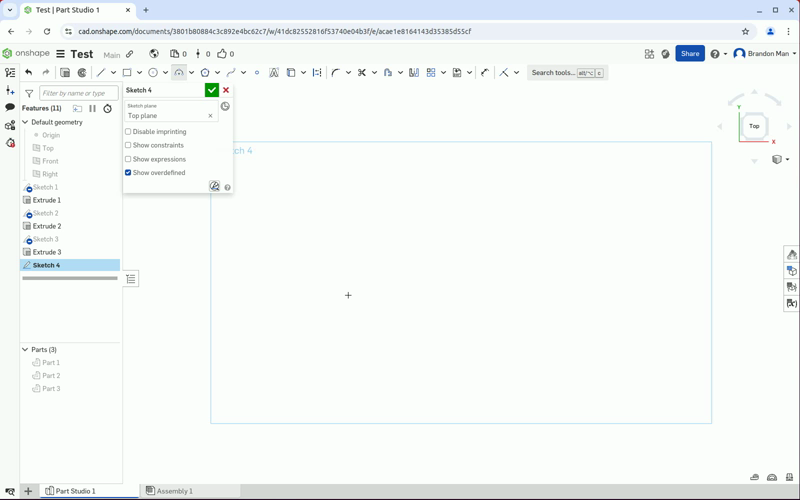
key_up(shift)
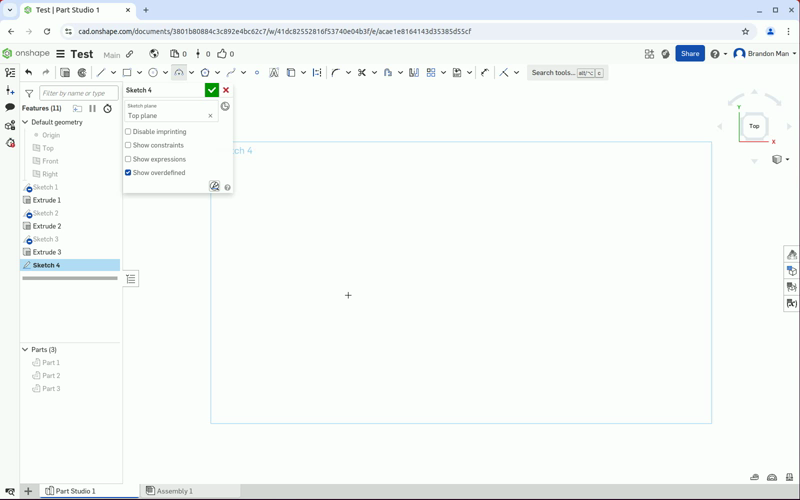
key_down(shift)
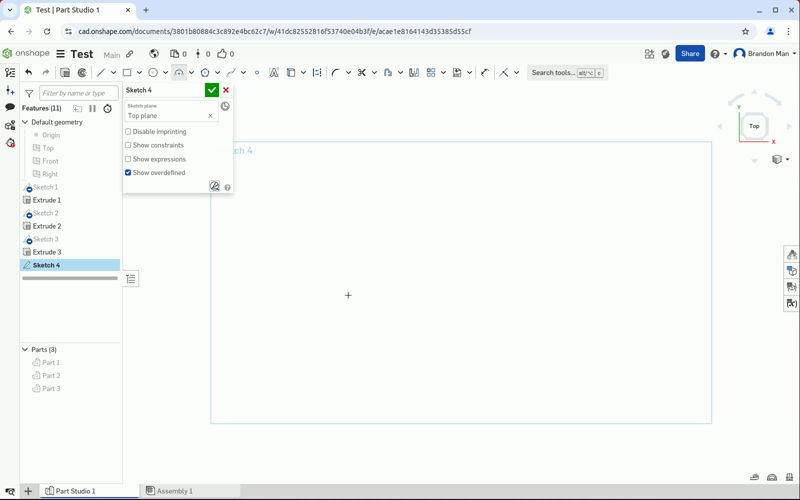
mouse_move(359, 305)
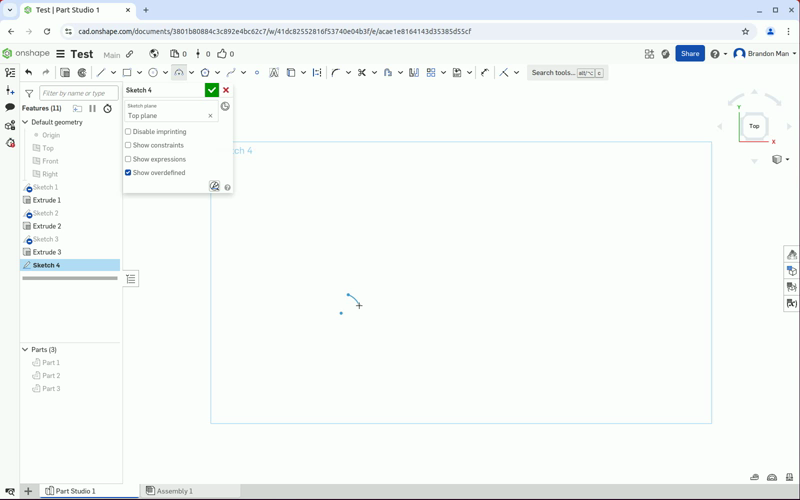
click(359, 305)
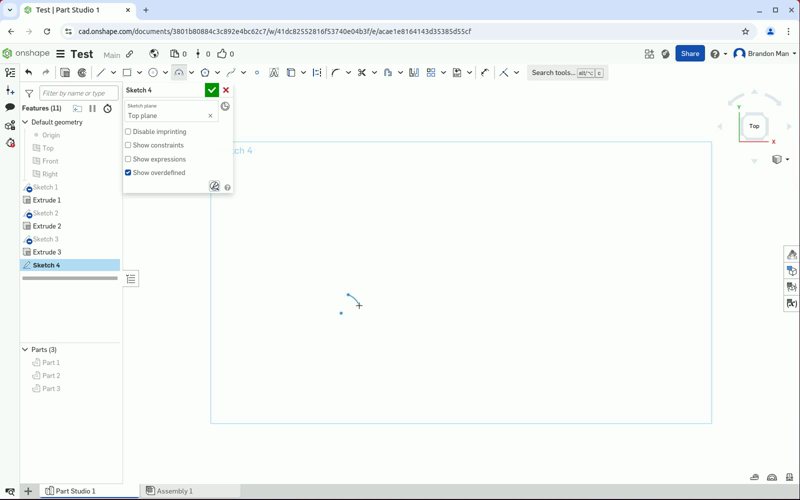
mouse_move(351, 302)
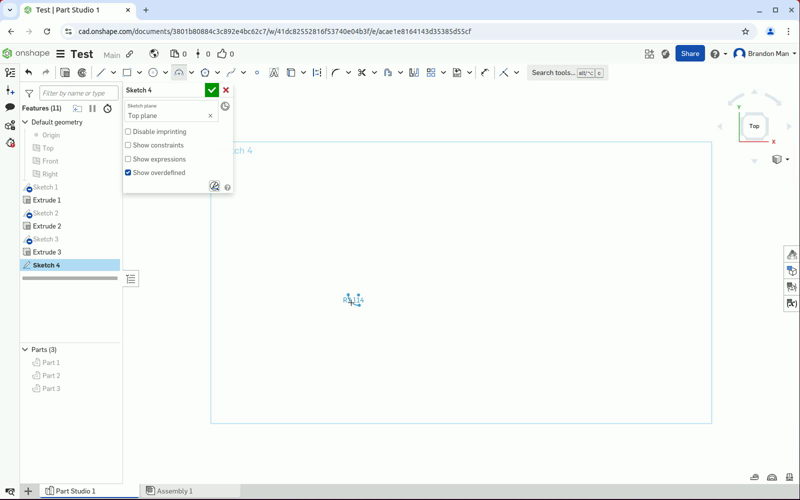
click(351, 302)
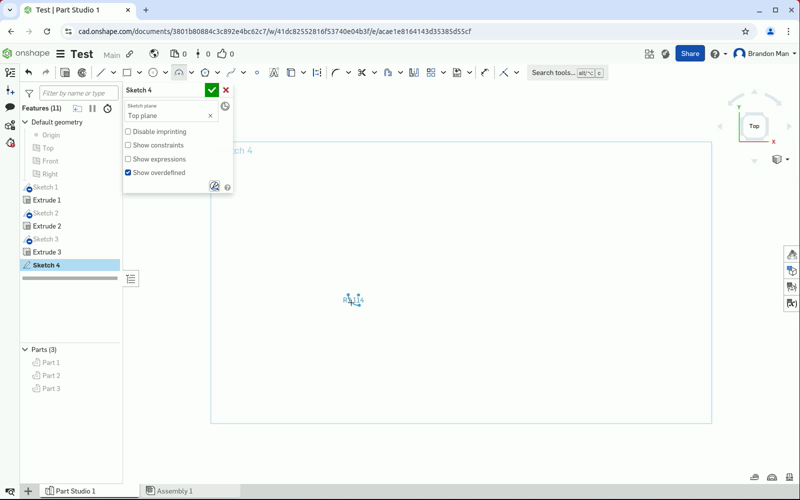
key_up(shift)
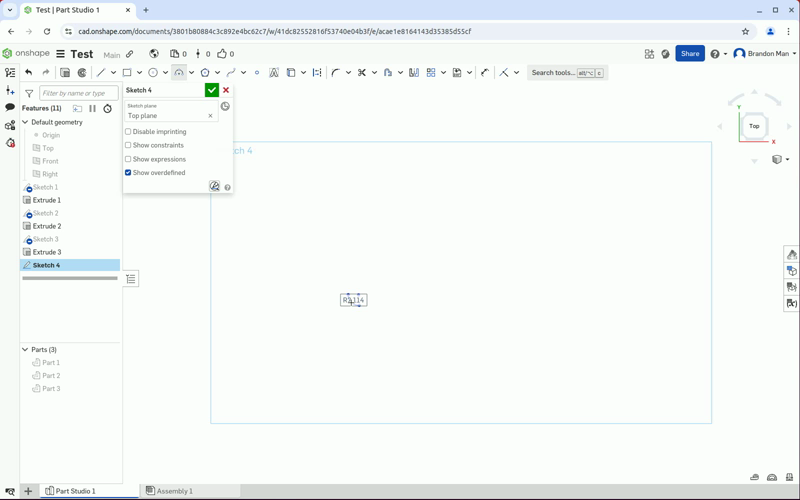
key(esc)
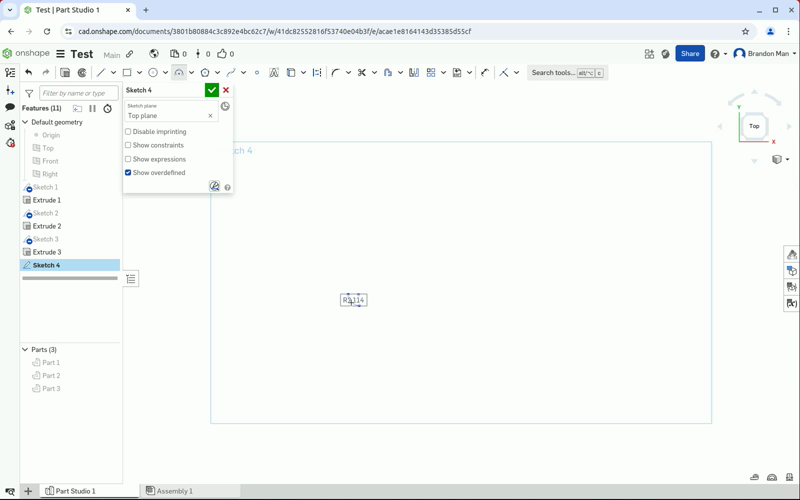
key(l)
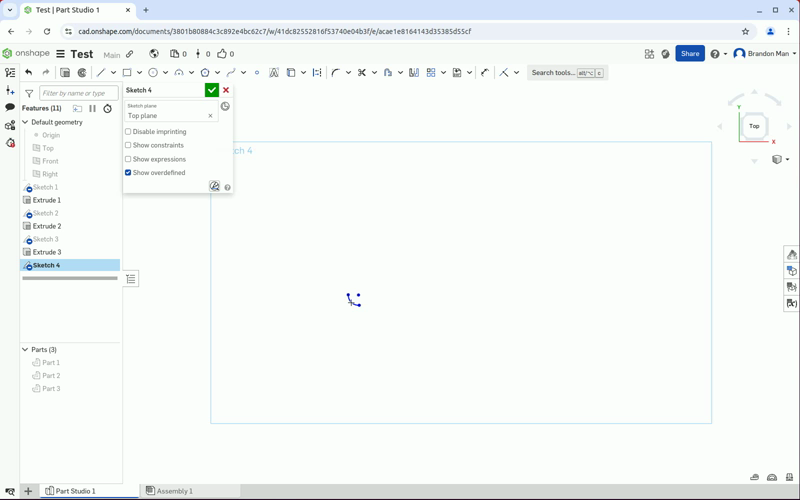
mouse_move(359, 305)
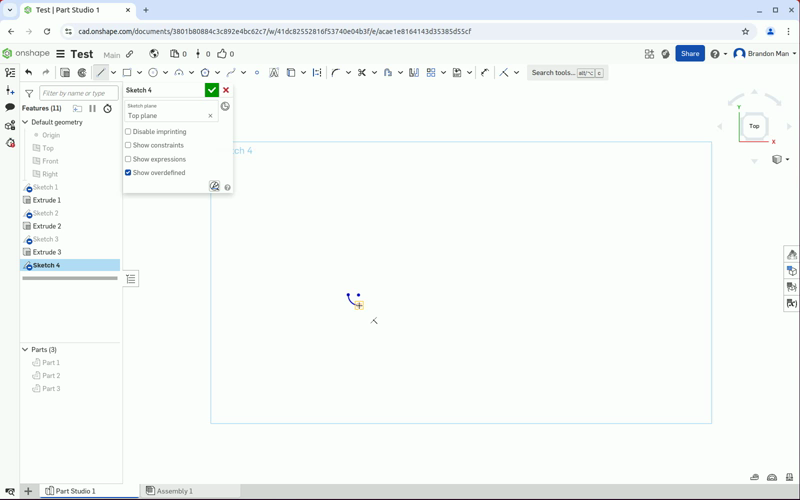
click(359, 305)
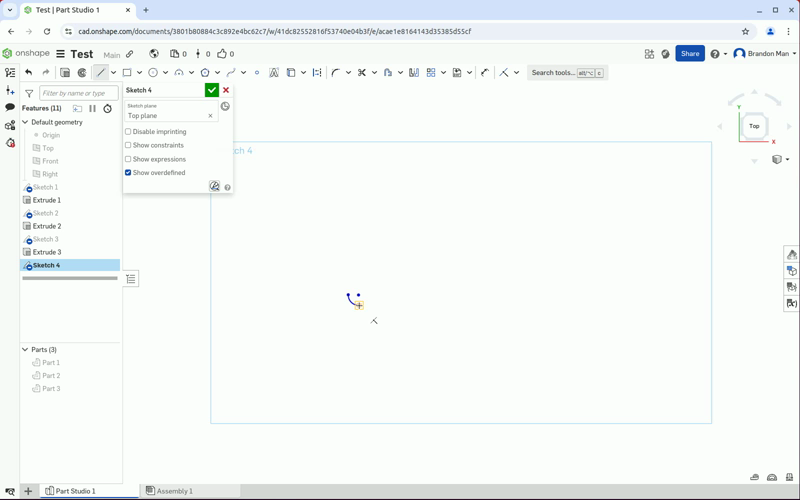
key_down(shift)
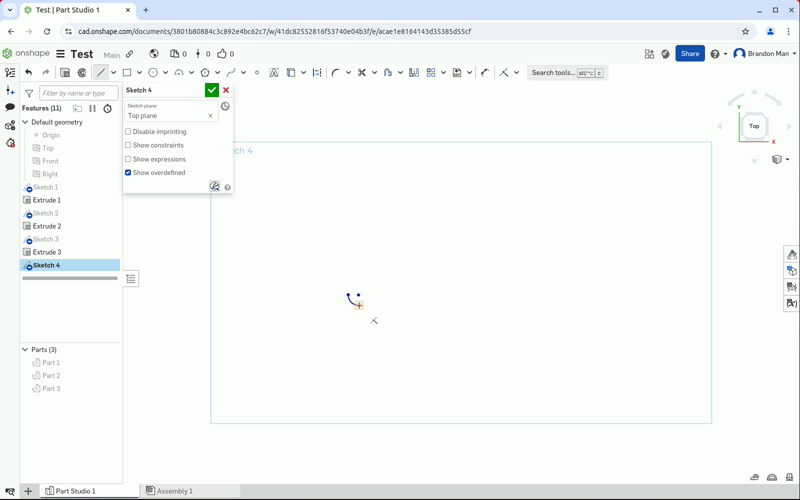
mouse_move(460, 305)
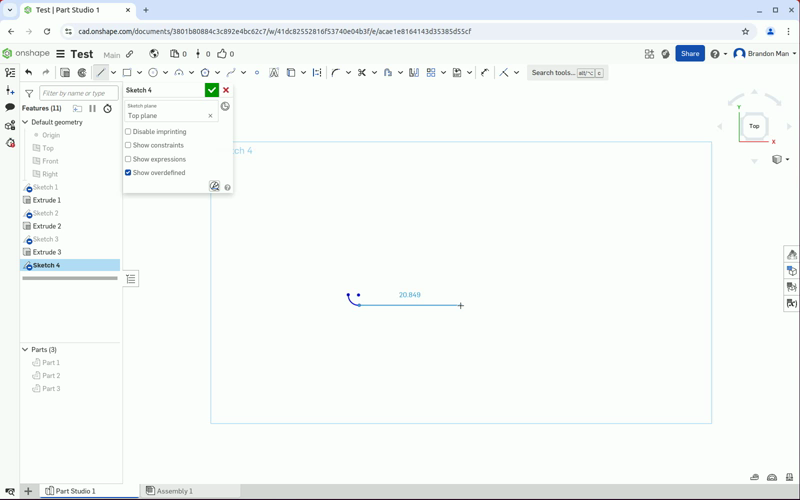
click(460, 305)
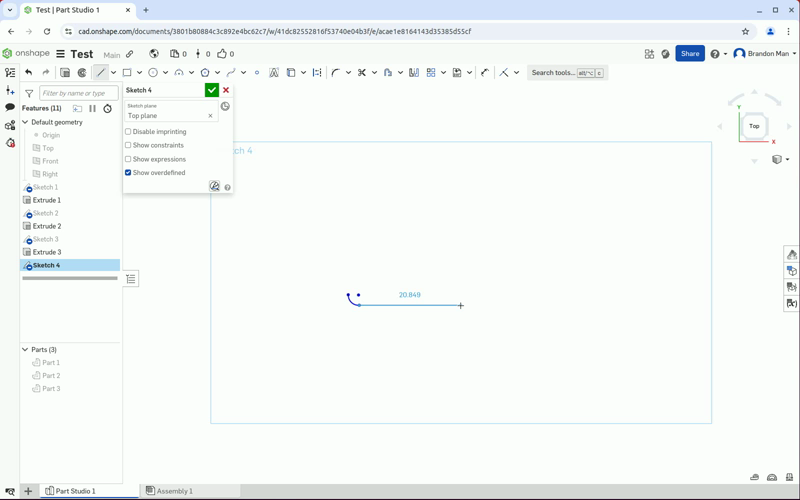
key_up(shift)
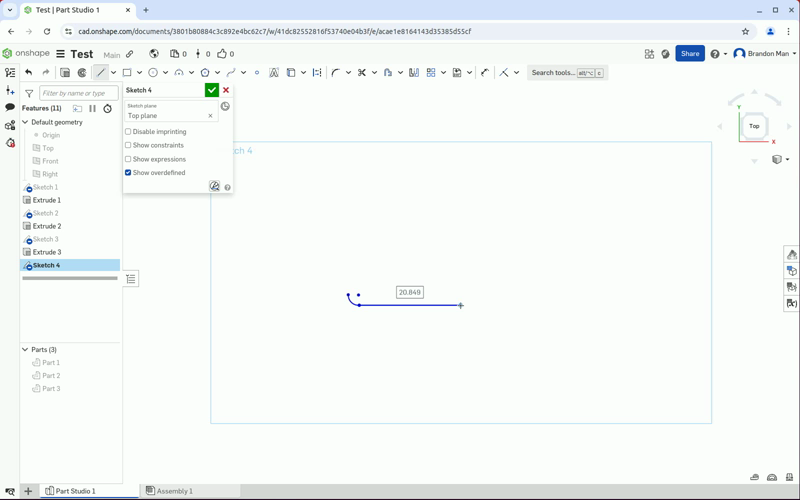
key_down(shift)
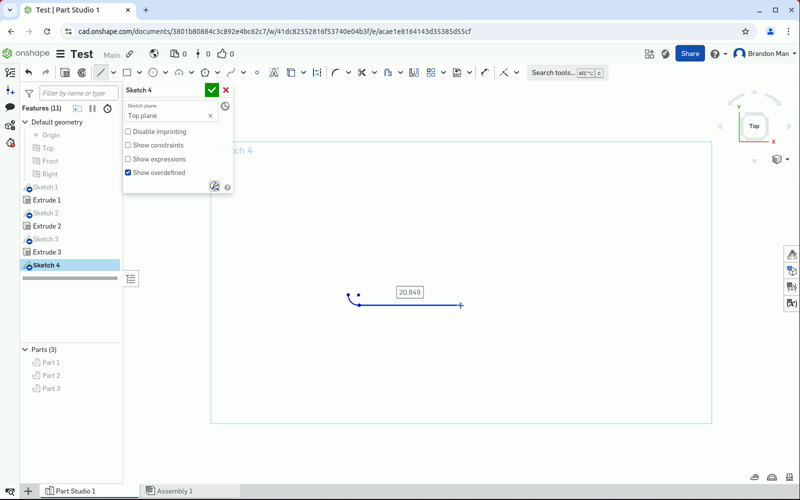
mouse_move(490, 305)
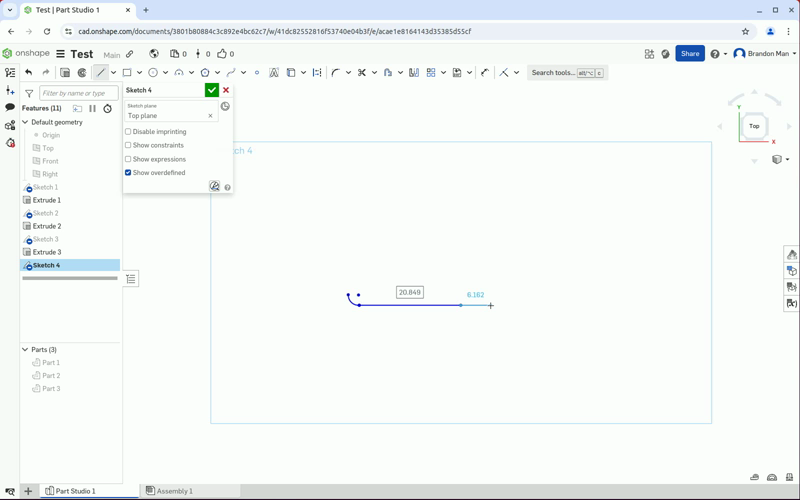
mouse_move(460, 288)
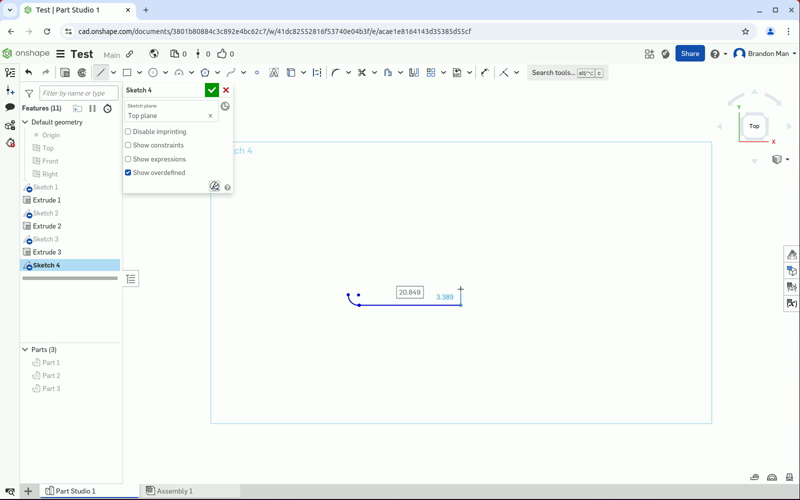
click(460, 288)
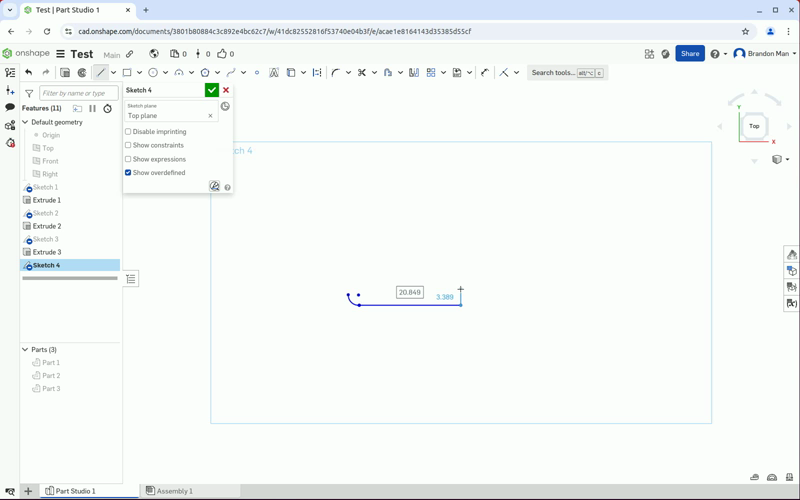
key_up(shift)
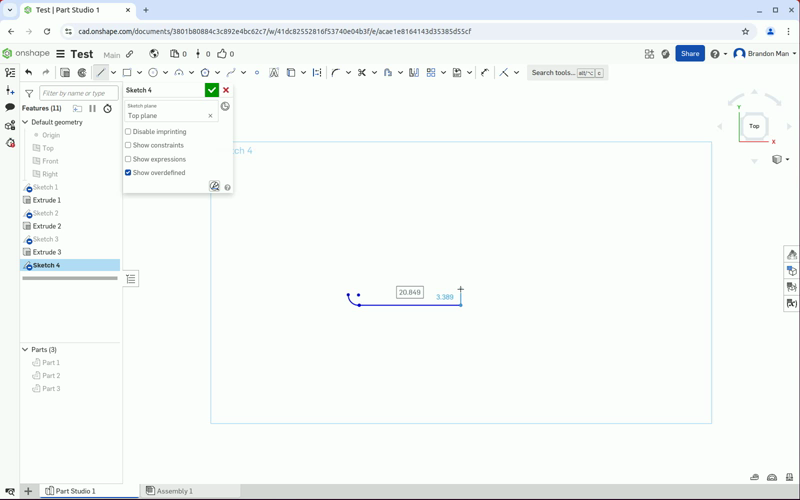
key(esc)
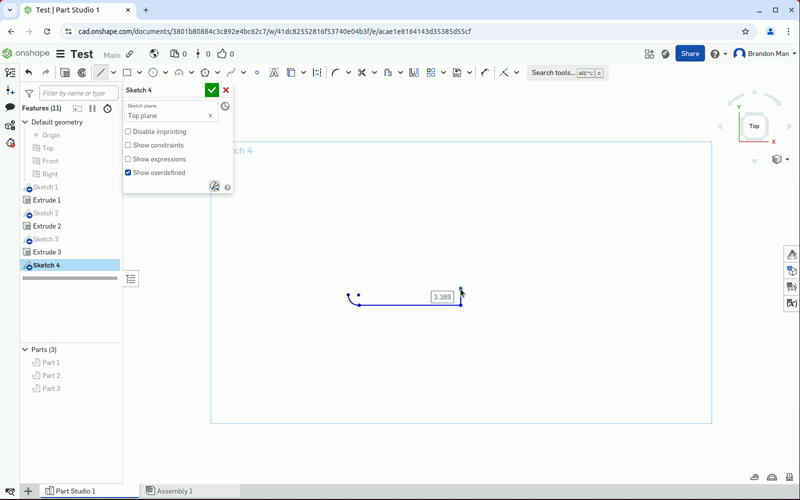
key(a)
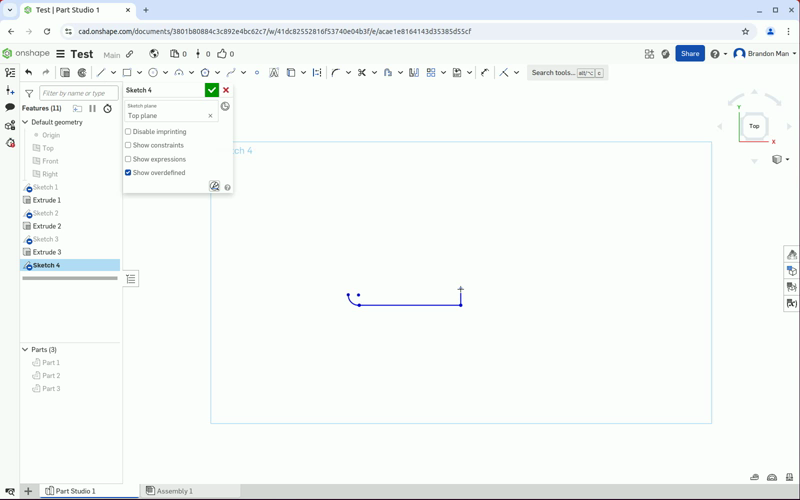
mouse_move(460, 288)
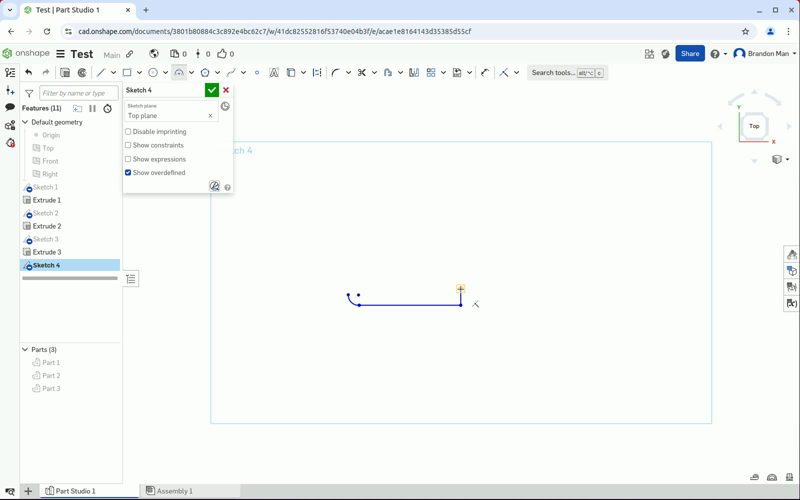
click(460, 288)
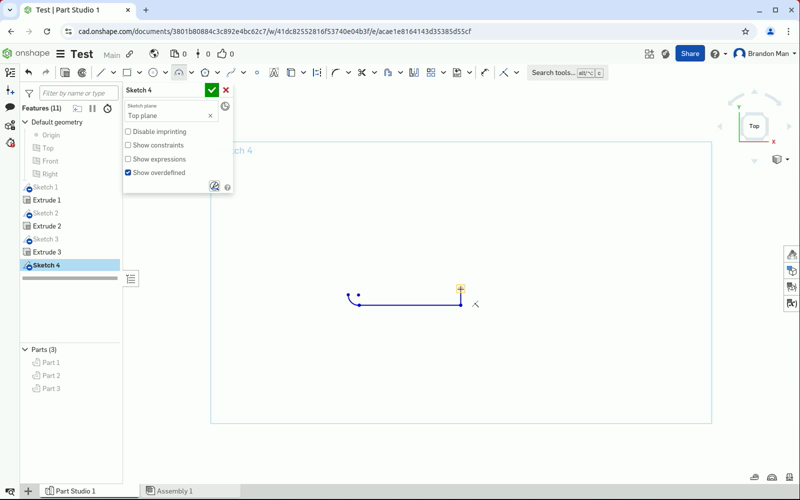
key_down(shift)
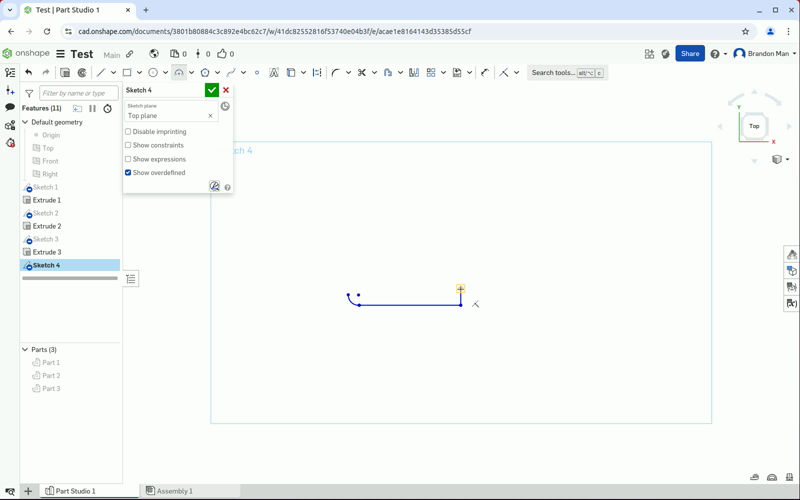
mouse_move(453, 282)
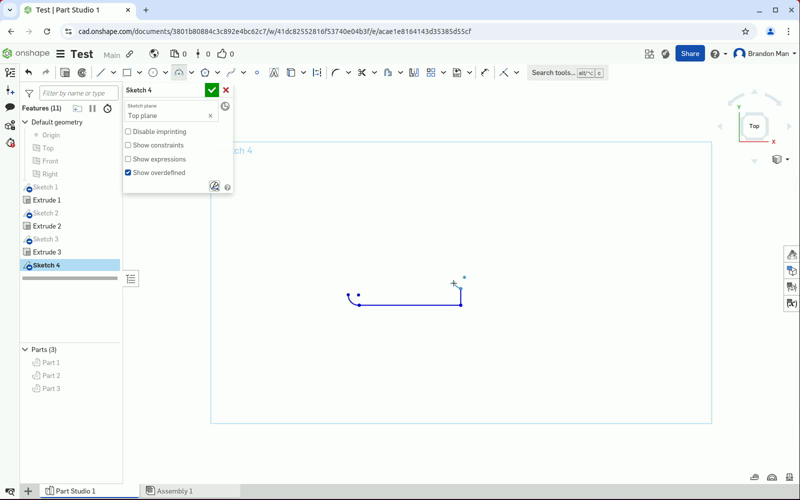
click(453, 282)
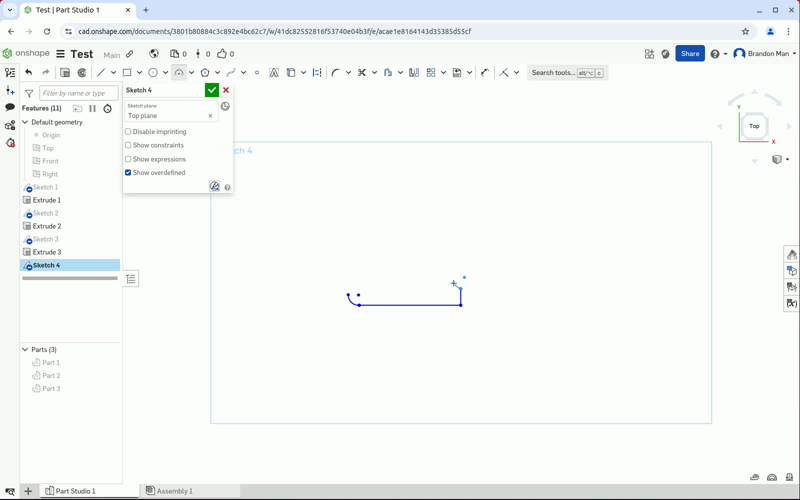
mouse_move(456, 287)
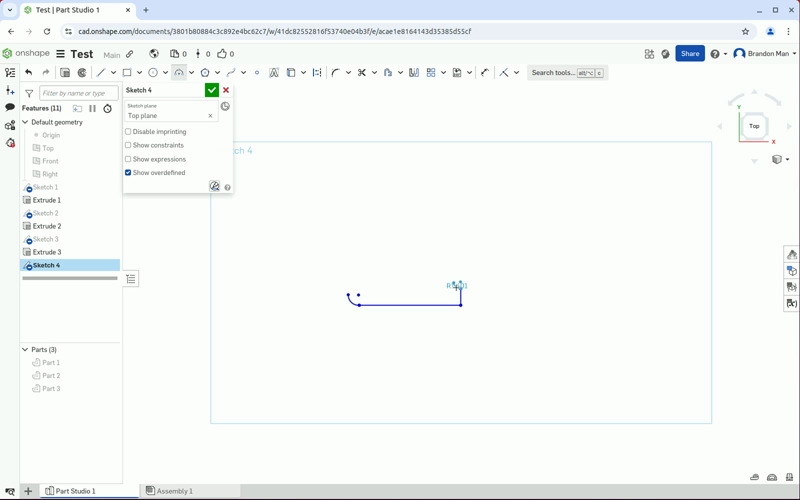
click(456, 287)
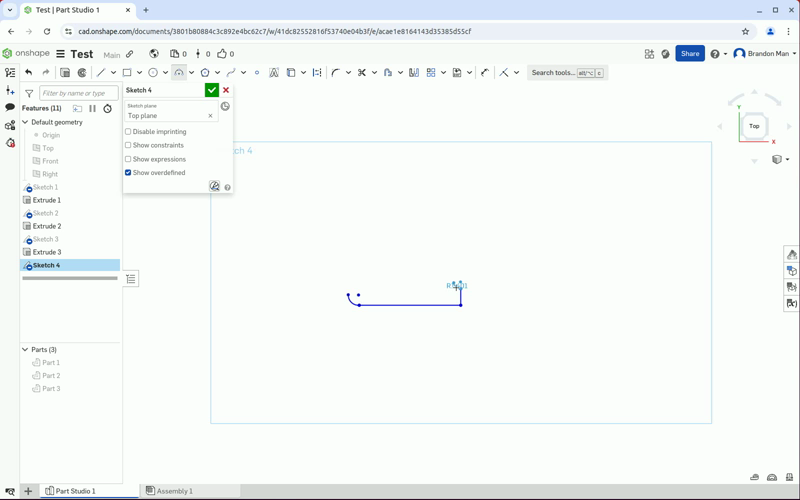
key_up(shift)
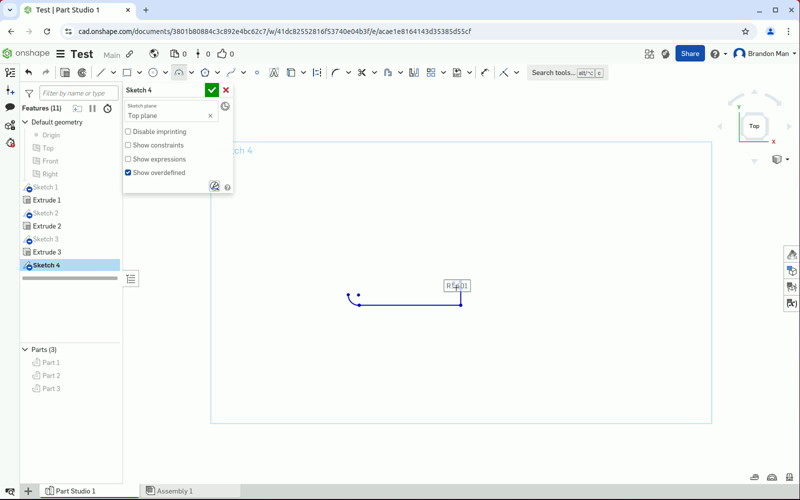
key(esc)
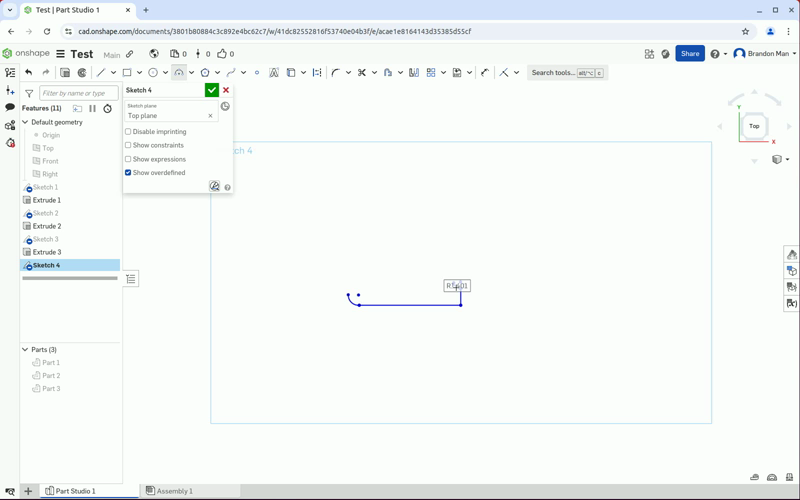
key(l)
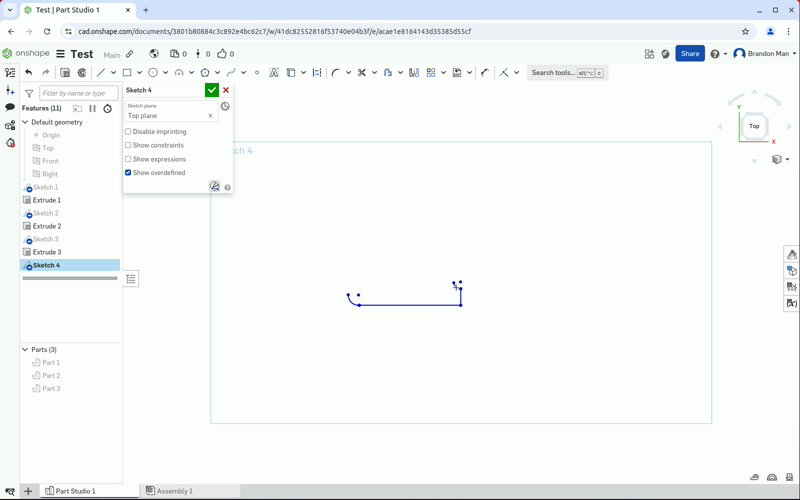
mouse_move(453, 282)
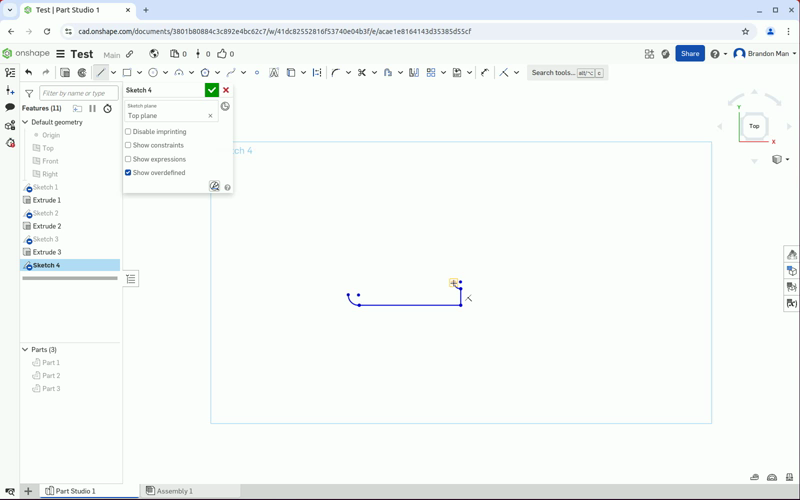
click(453, 282)
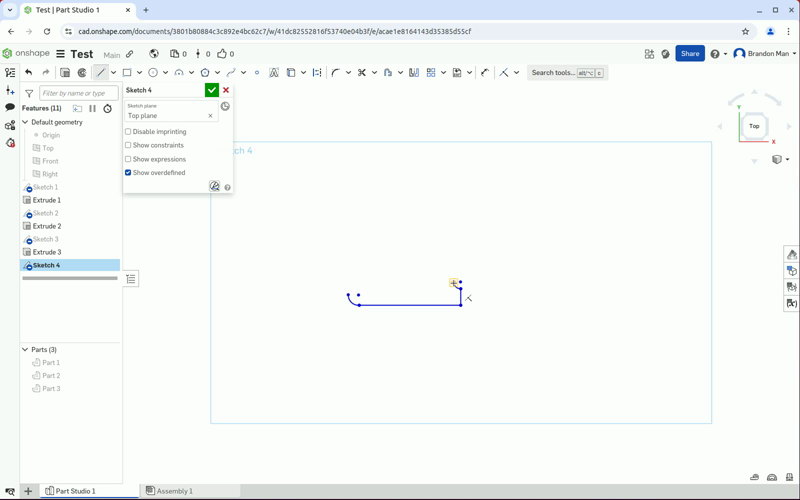
key_down(shift)
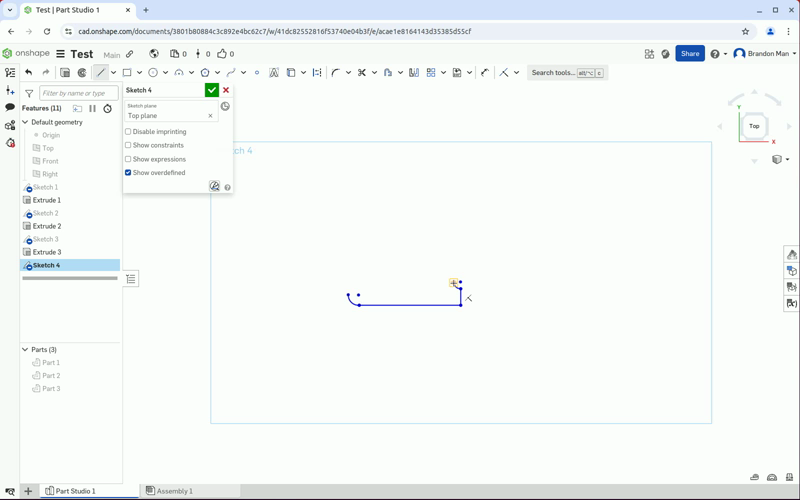
mouse_move(386, 282)
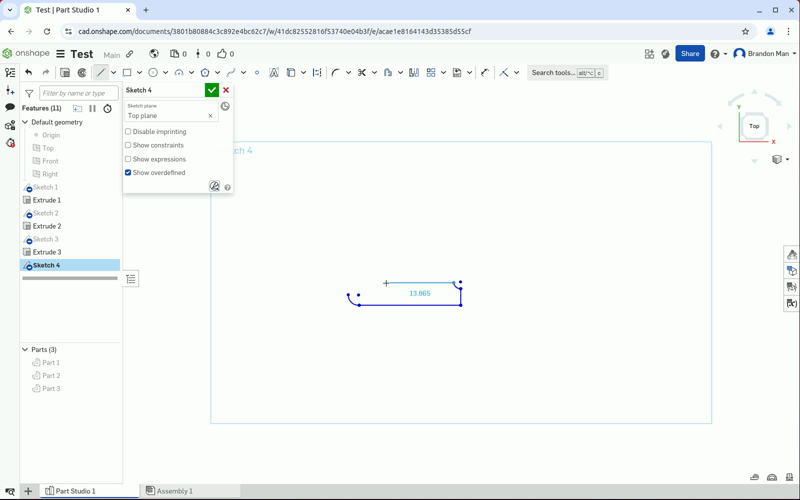
click(386, 282)
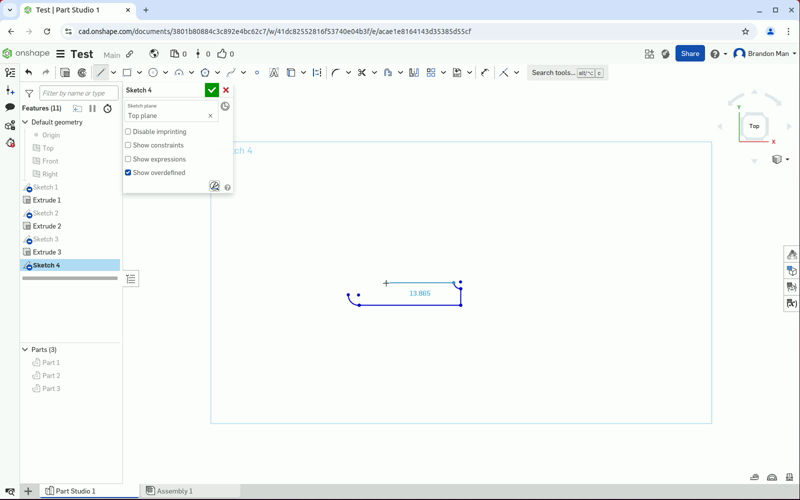
key_up(shift)
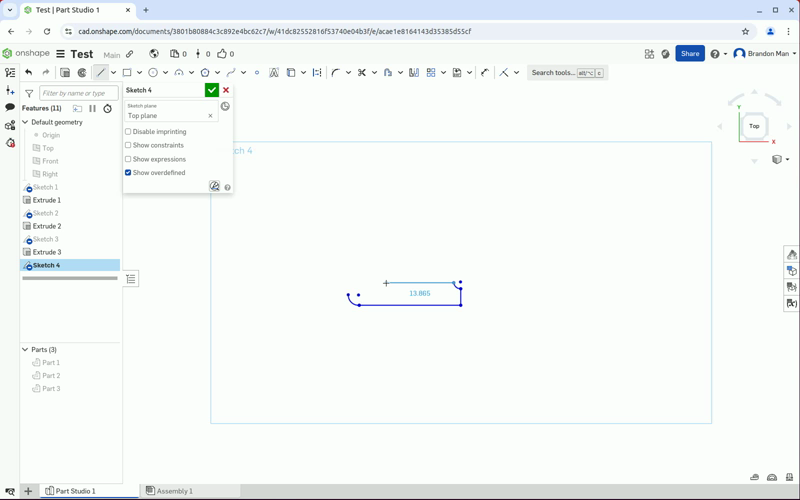
key(esc)
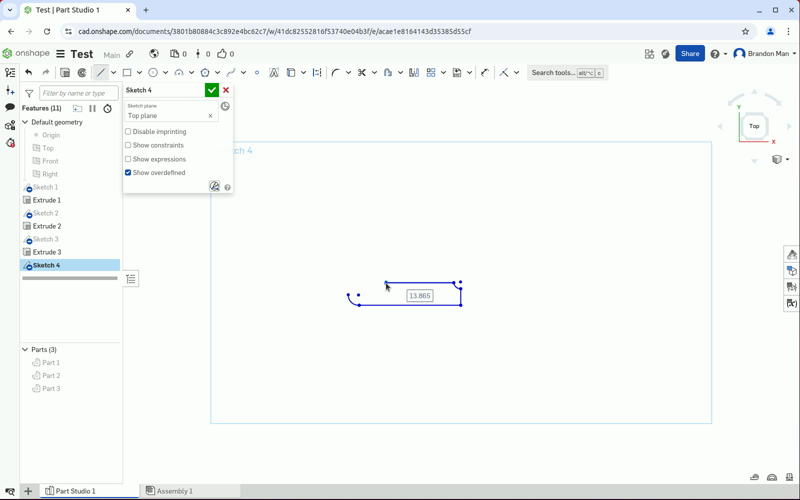
key(a)
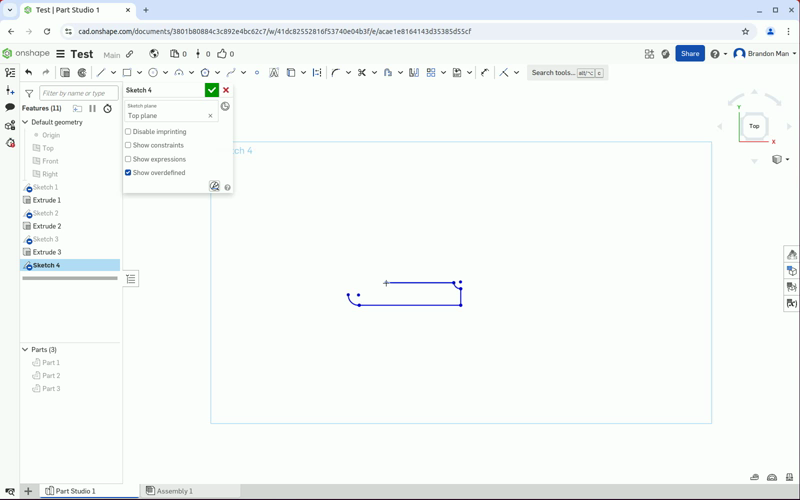
mouse_move(386, 282)
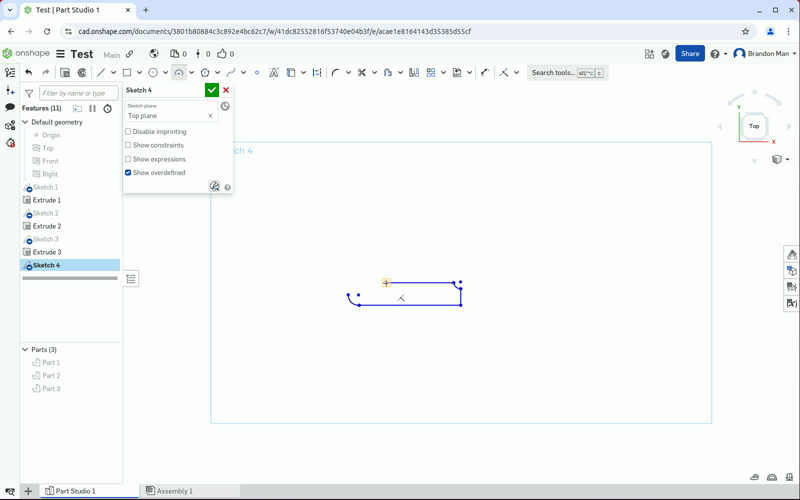
click(386, 282)
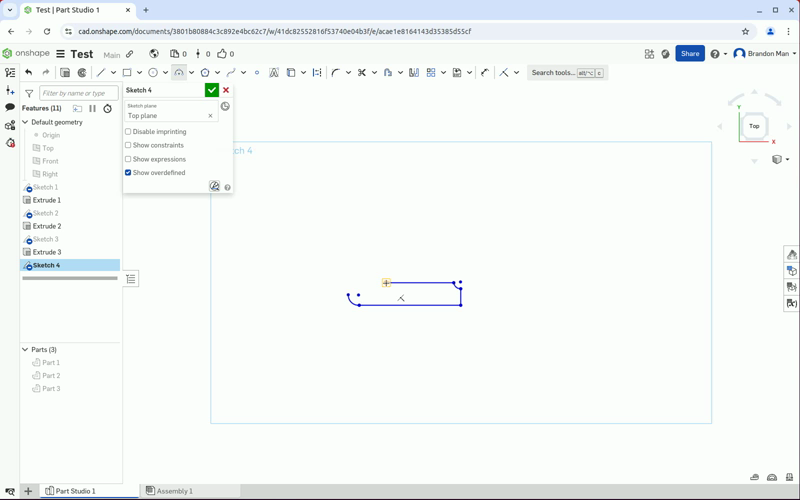
key_down(shift)
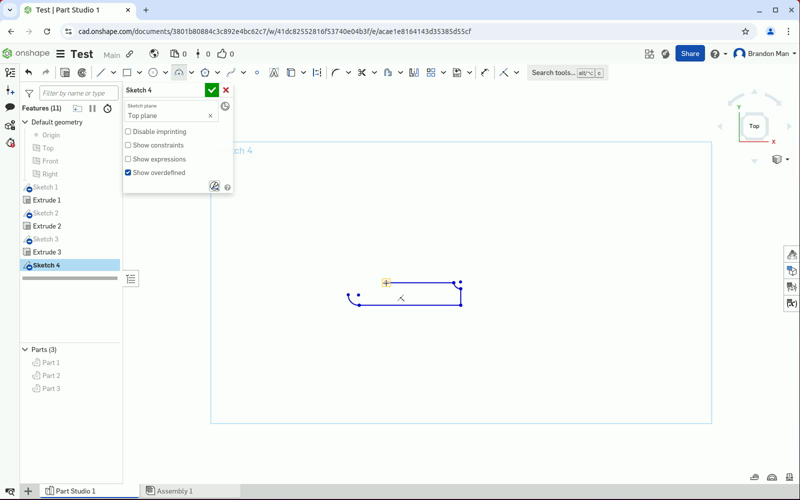
mouse_move(371, 282)
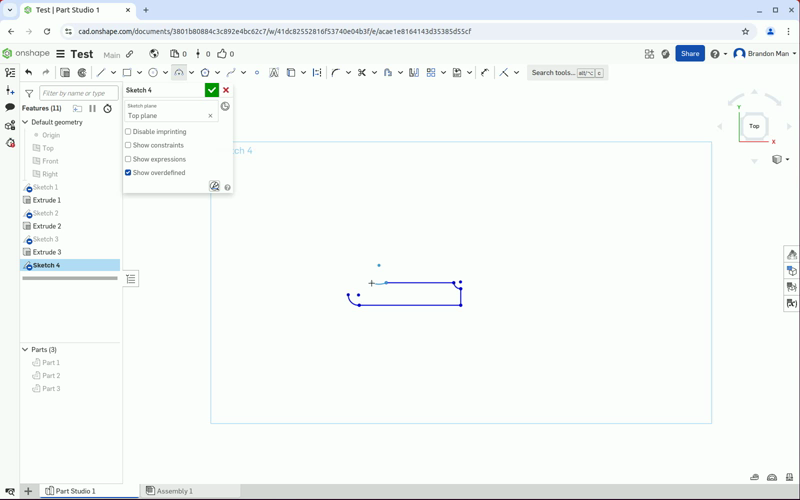
click(371, 282)
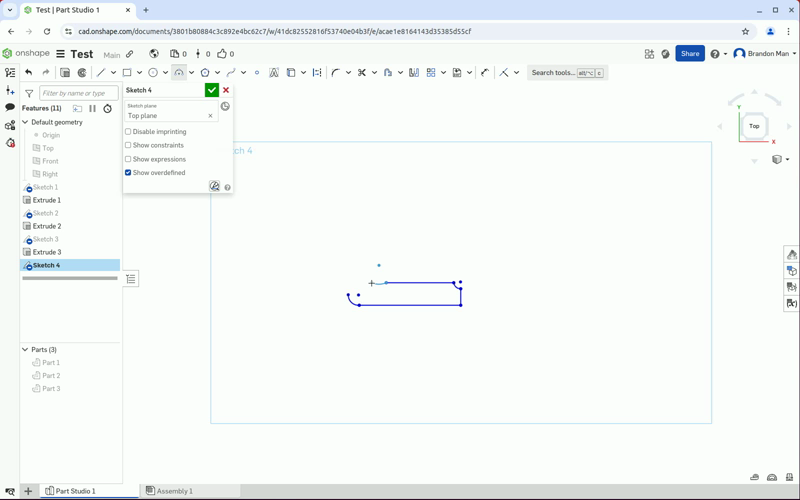
mouse_move(379, 289)
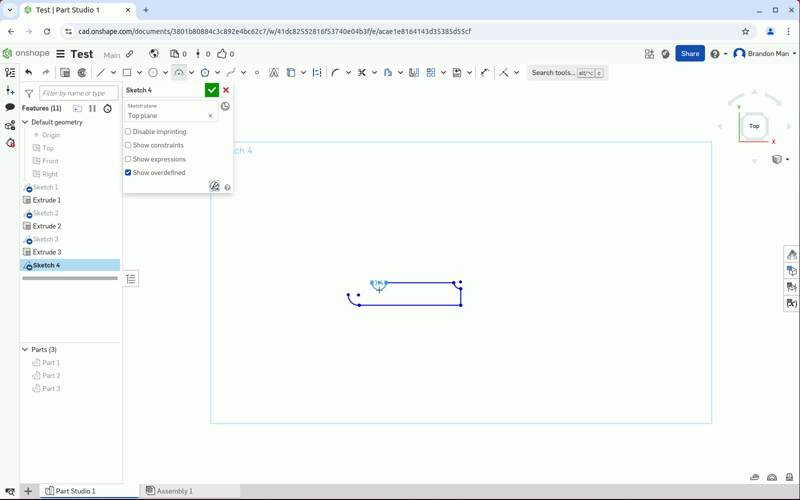
click(379, 289)
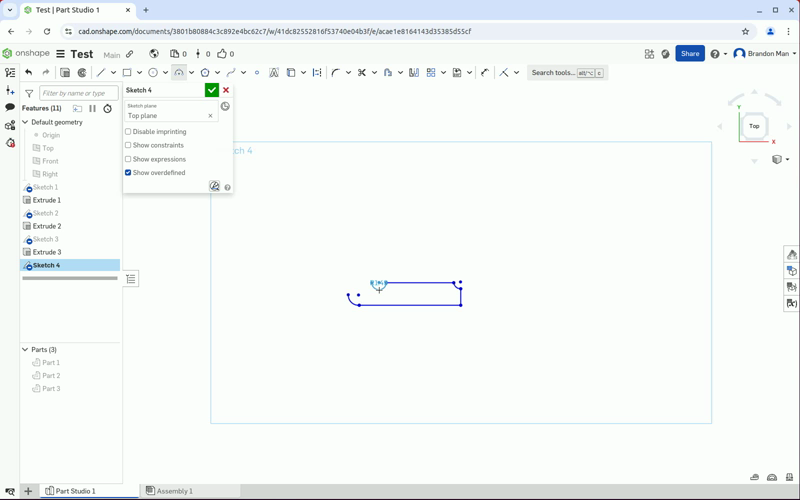
key_up(shift)
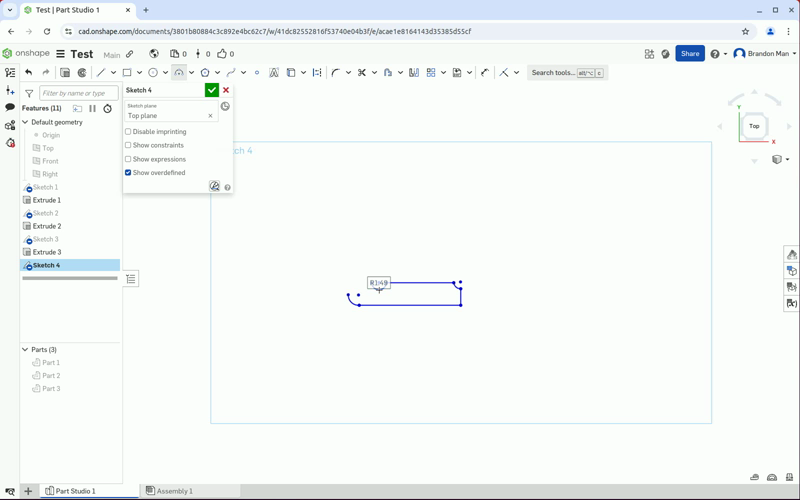
key(esc)
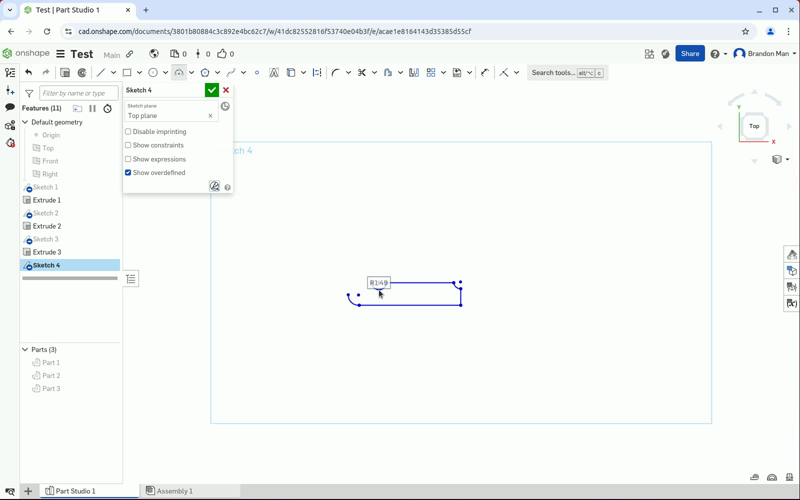
key(l)
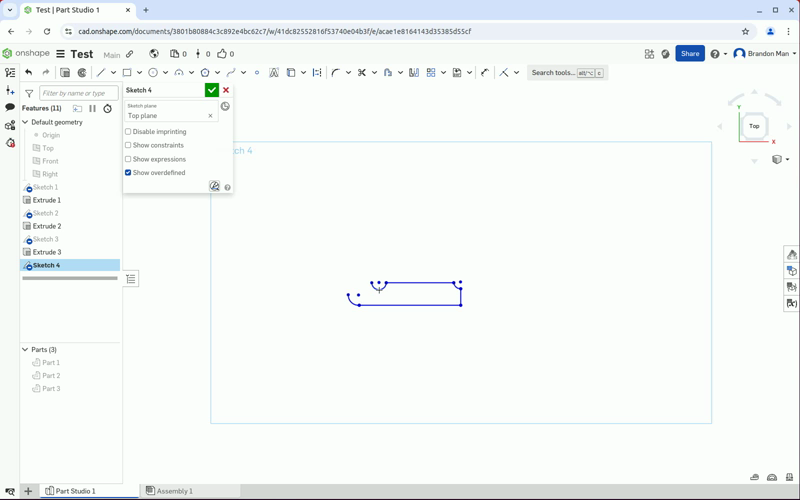
mouse_move(371, 282)
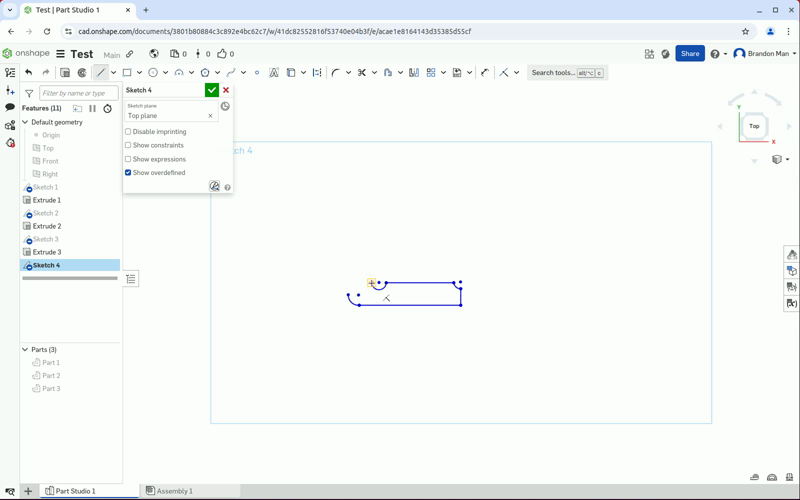
click(371, 282)
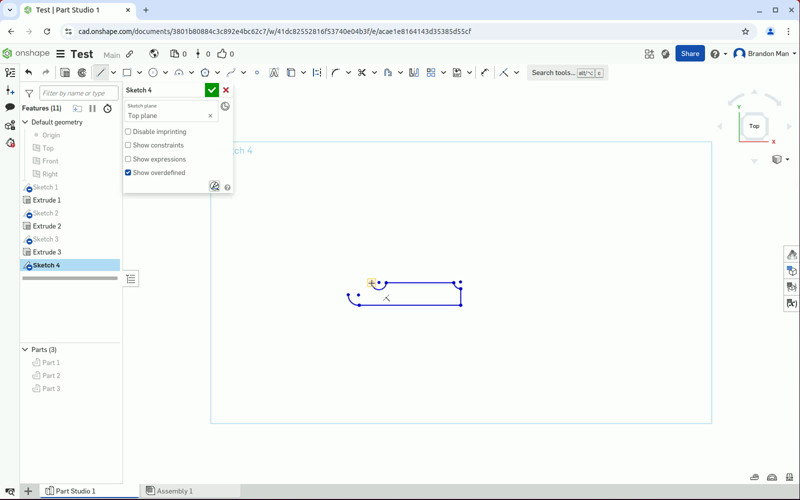
key_down(shift)
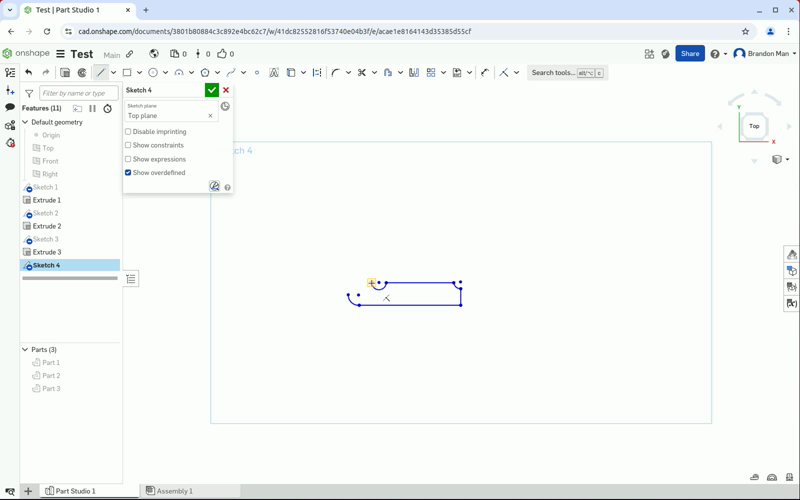
mouse_move(401, 282)
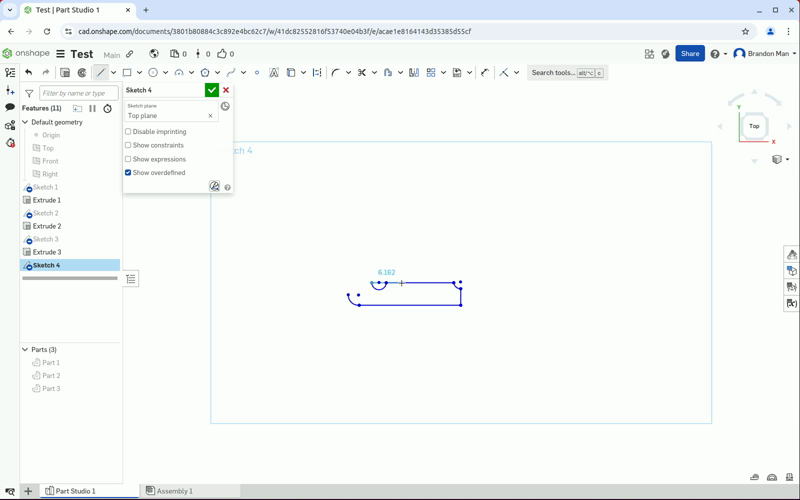
mouse_move(348, 282)
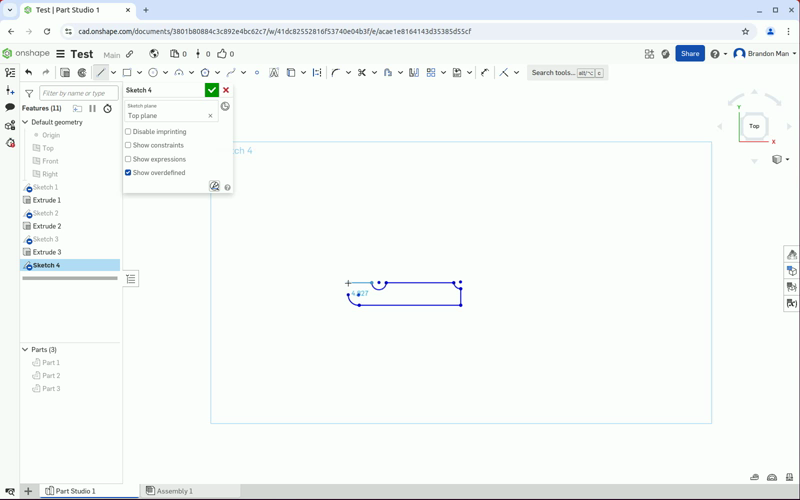
click(348, 282)
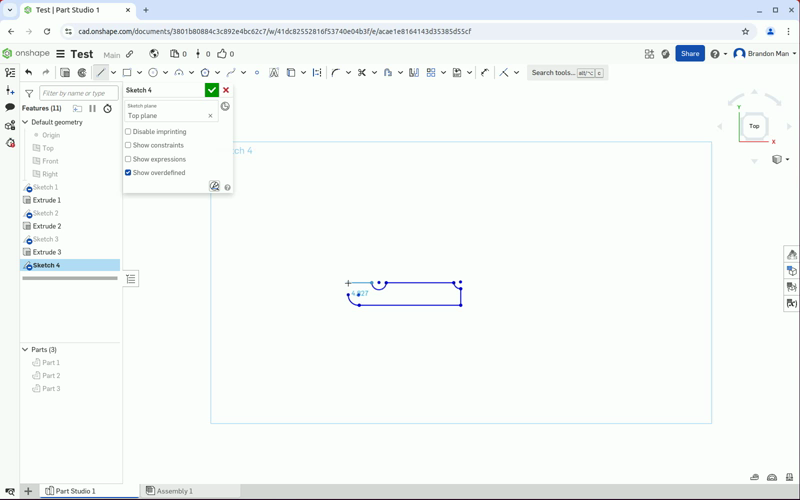
key_up(shift)
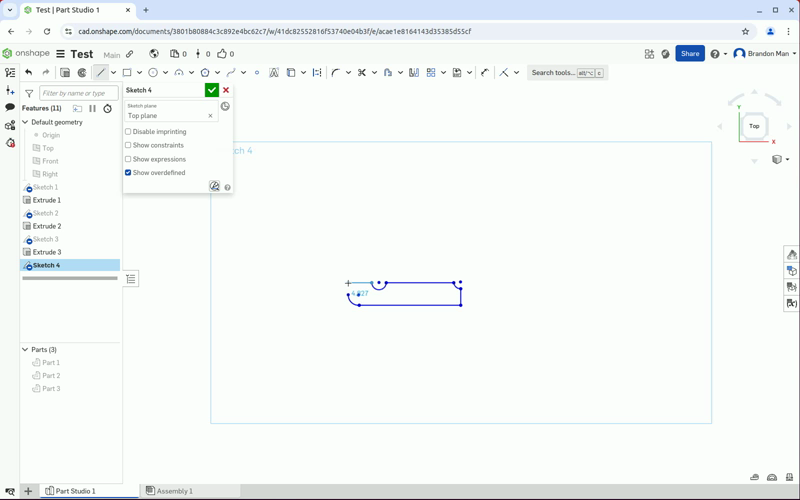
mouse_move(378, 282)
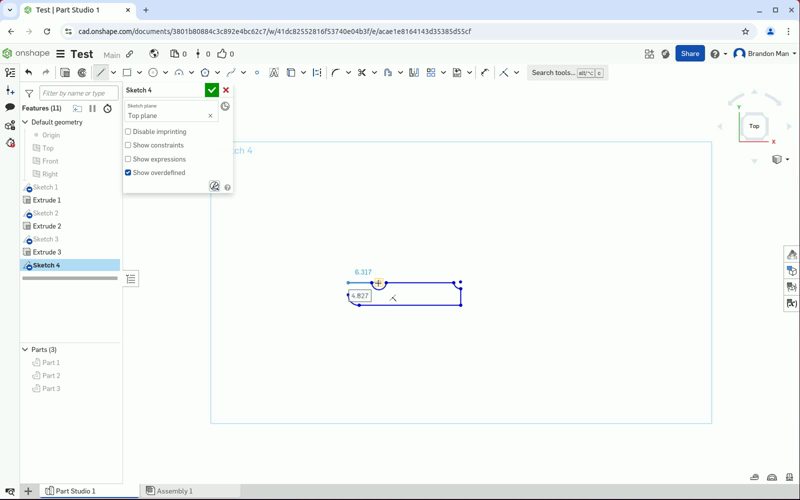
key_down(shift)
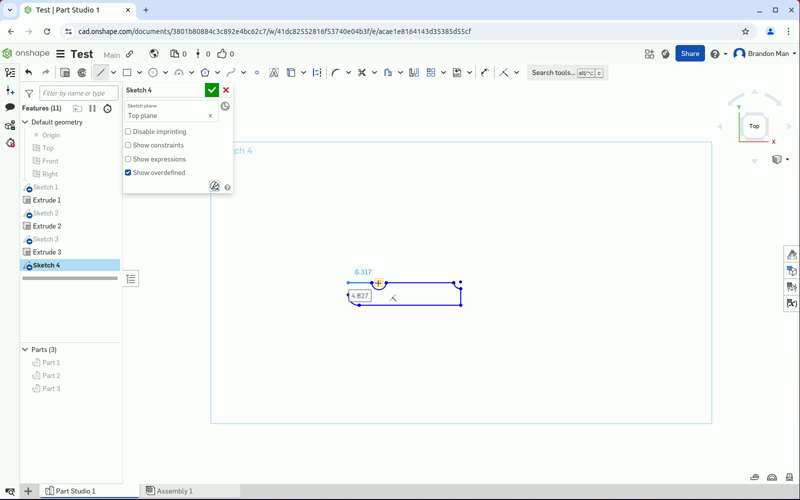
mouse_move(348, 294)
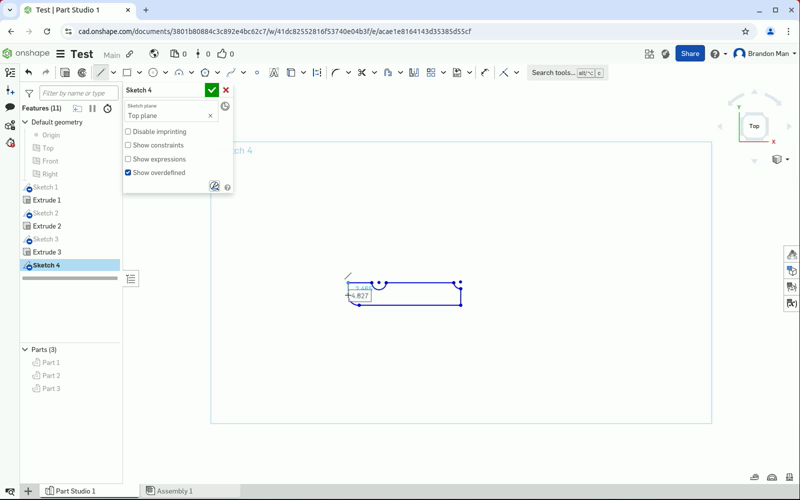
key_up(shift)
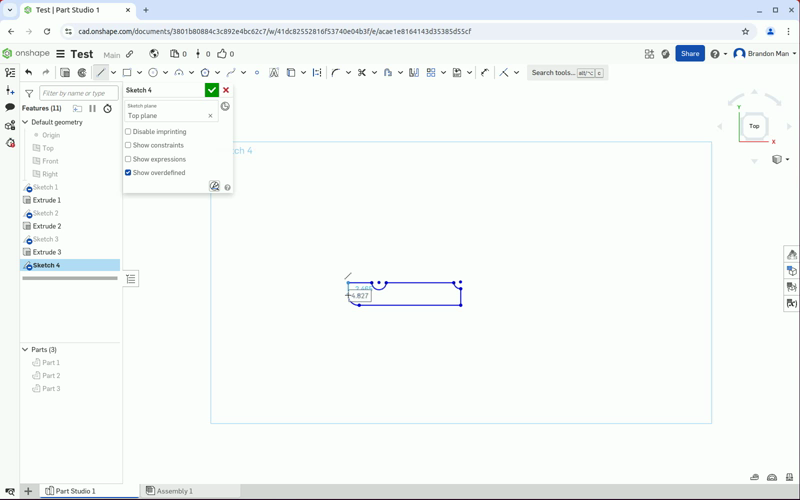
click(348, 294)
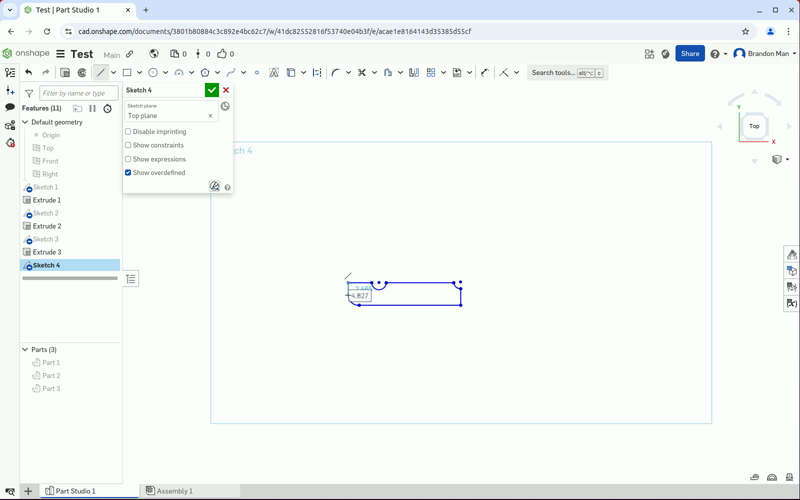
key(esc)
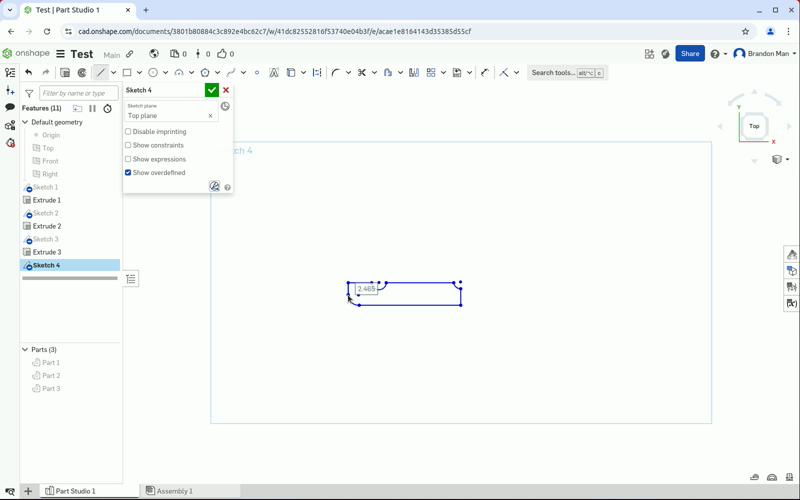
mouse_move(391, 299)
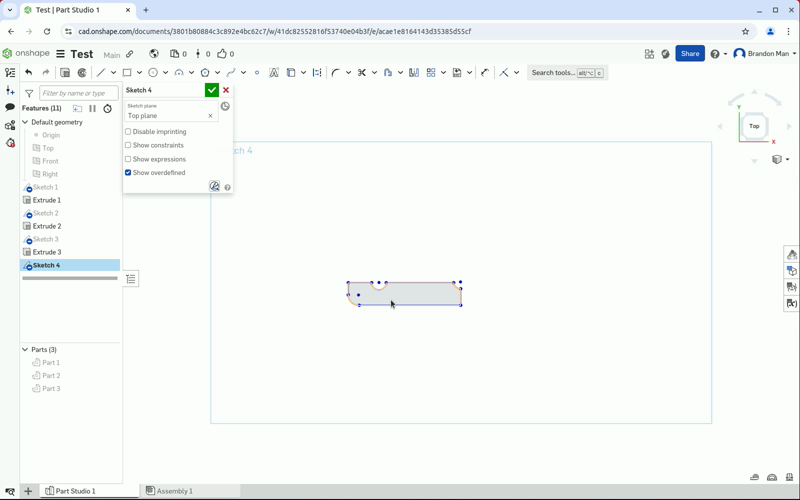
scroll(6)
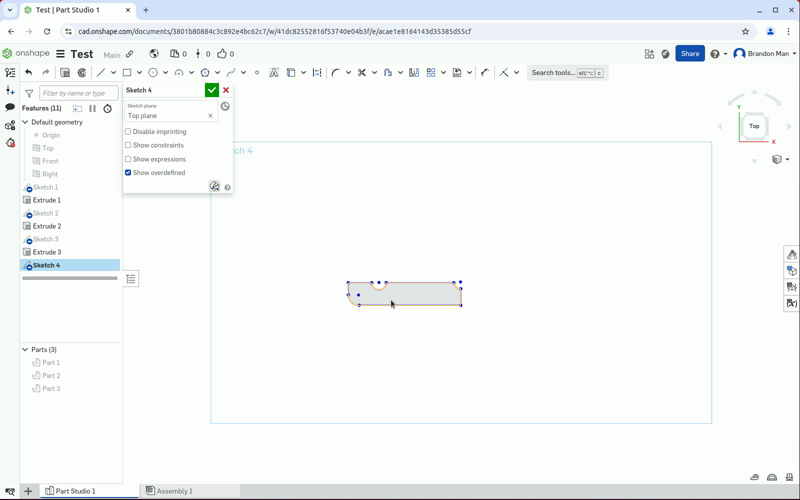
scroll(6)
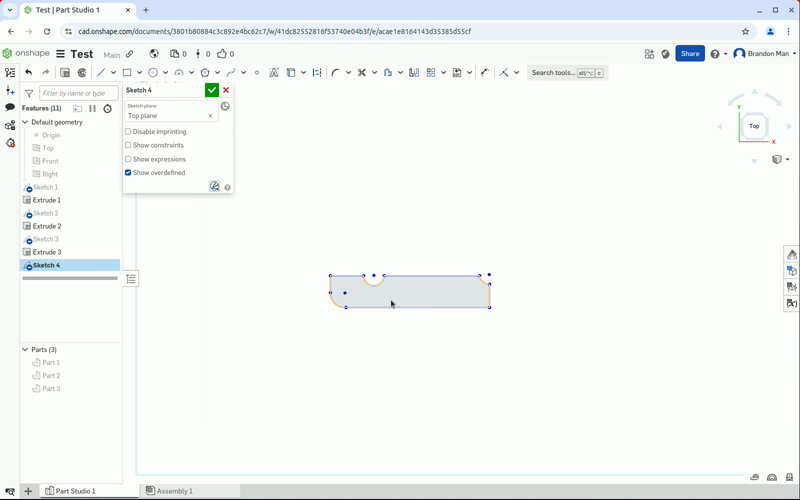
scroll(6)
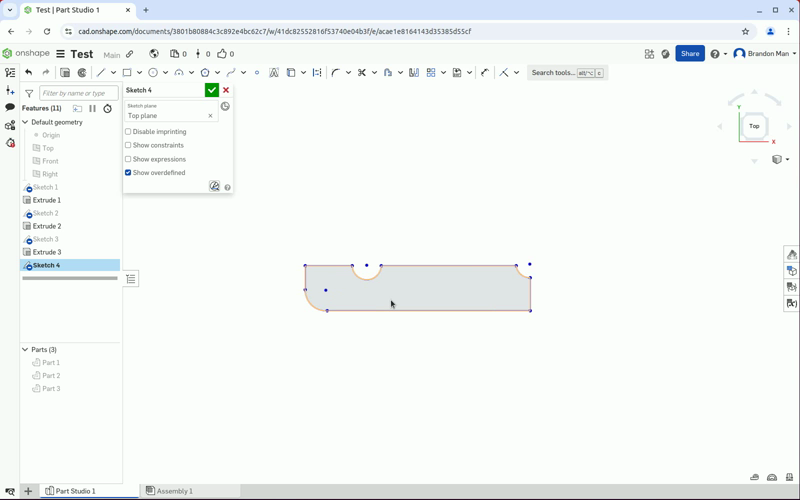
scroll(6)
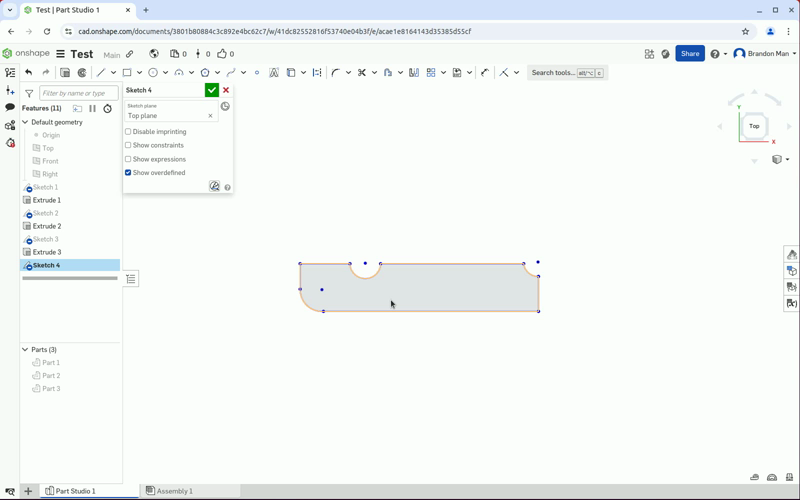
scroll(6)
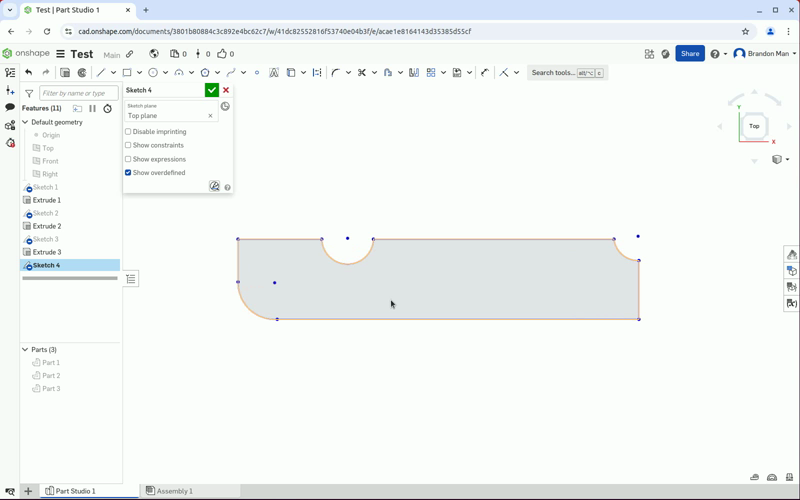
scroll(6)
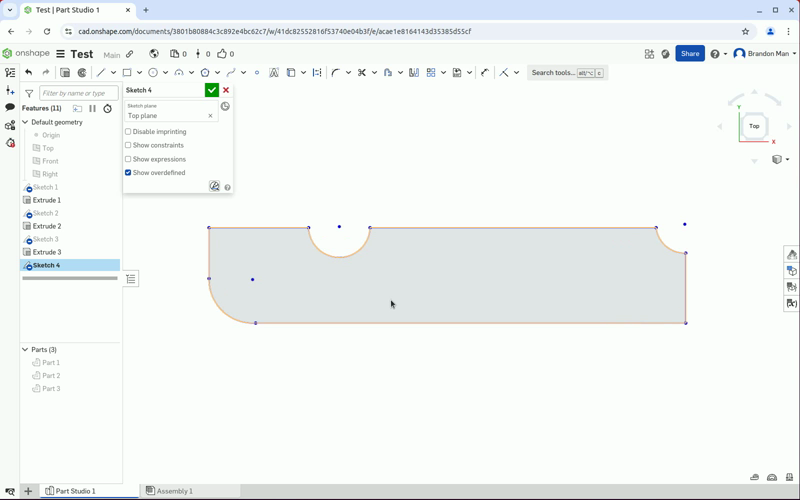
scroll(6)
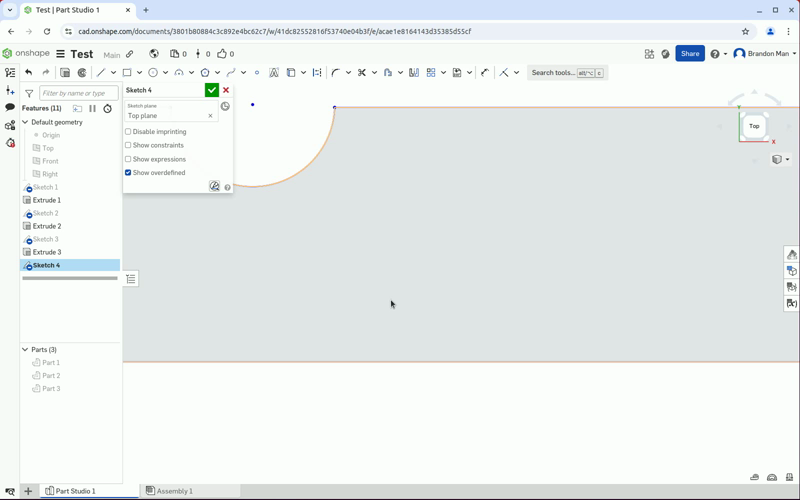
click(391, 299)
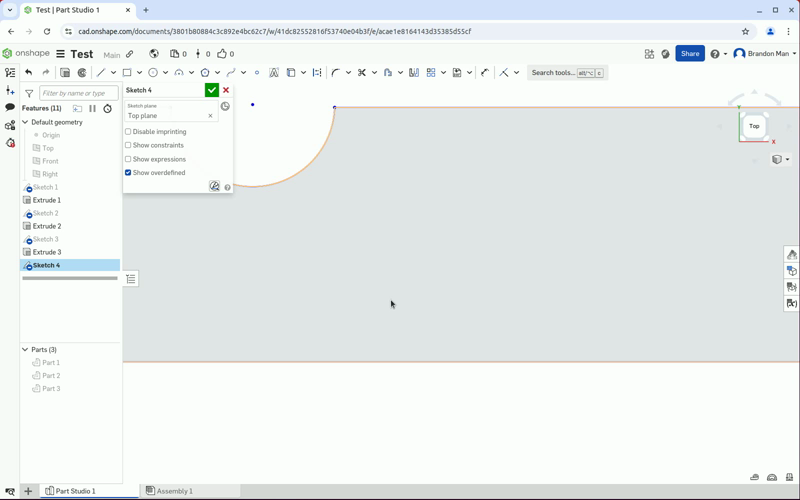
scroll(-6)
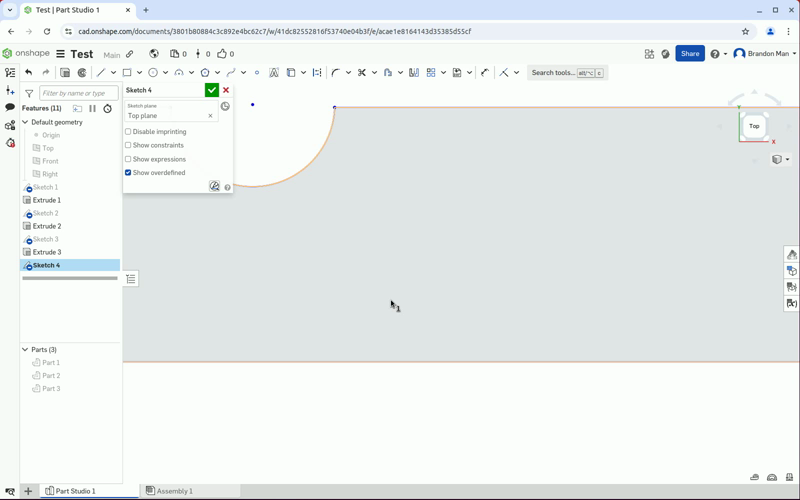
scroll(-6)
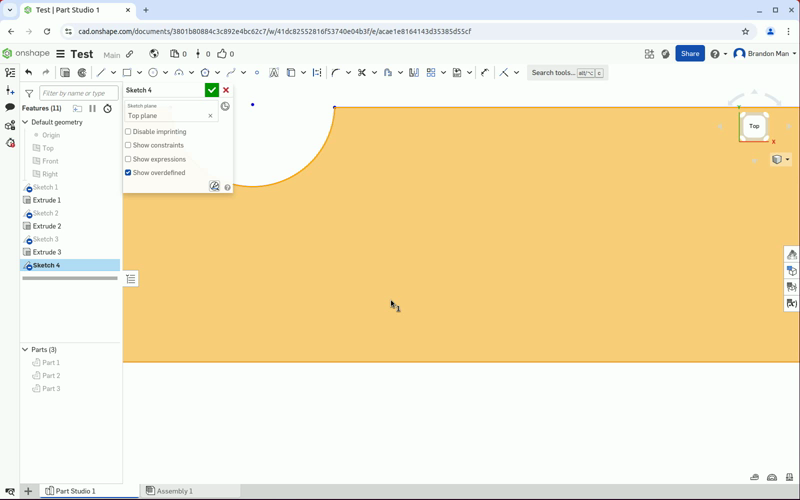
scroll(-6)
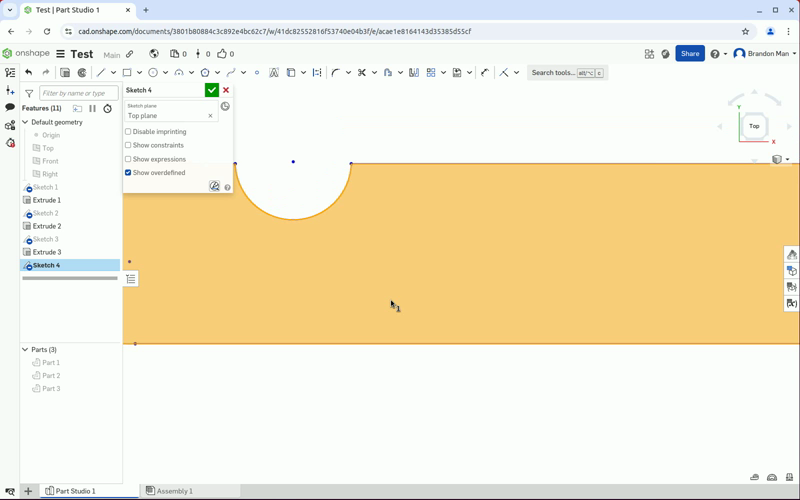
scroll(-6)
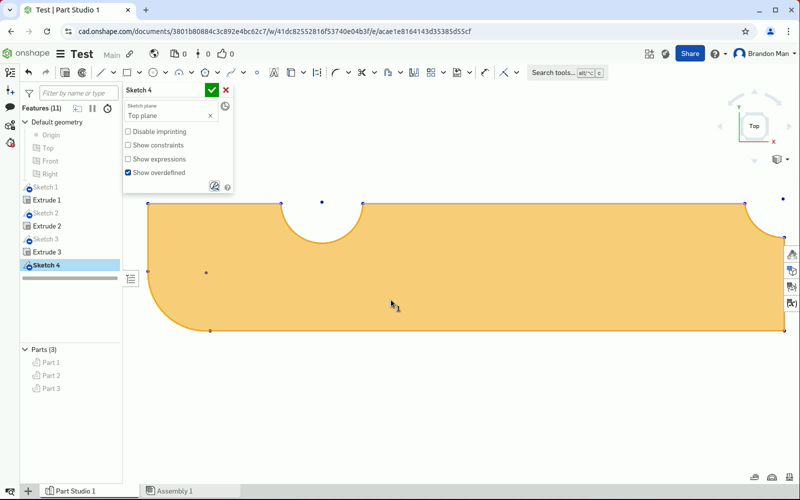
scroll(-6)
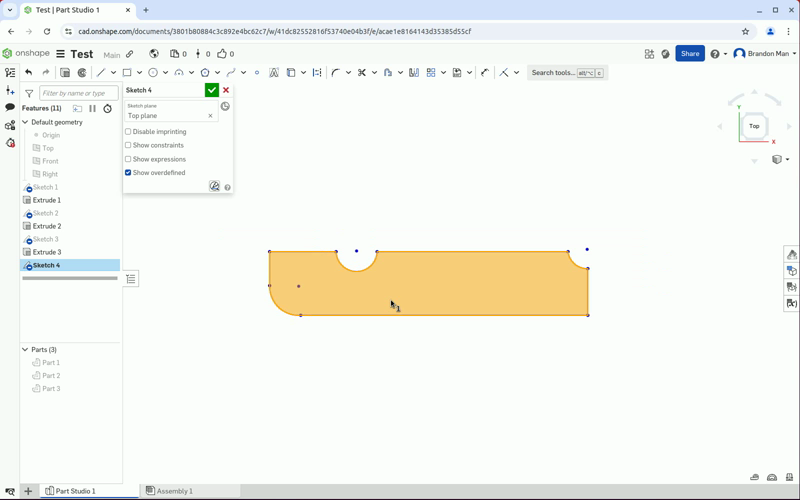
scroll(-6)
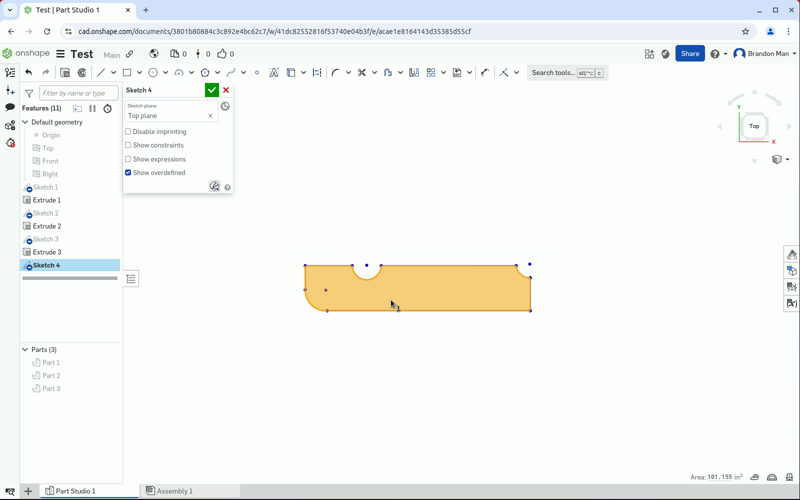
scroll(-6)
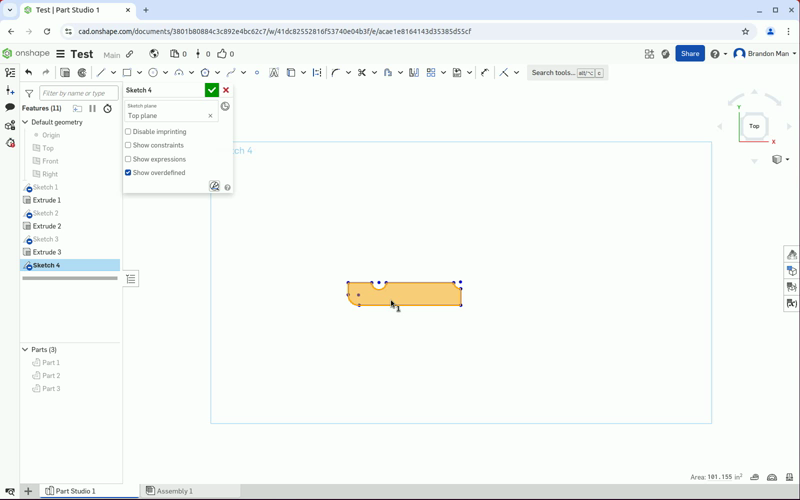
mouse_move(73, 352)
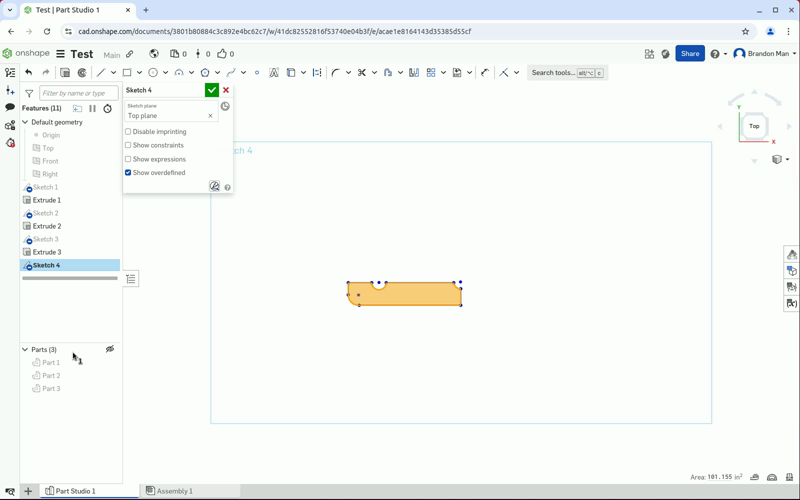
key(shift+y)
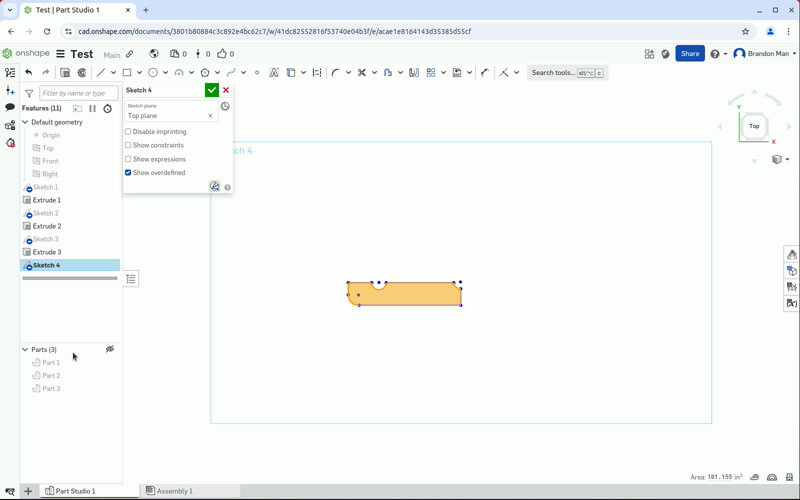
key(shift+e)
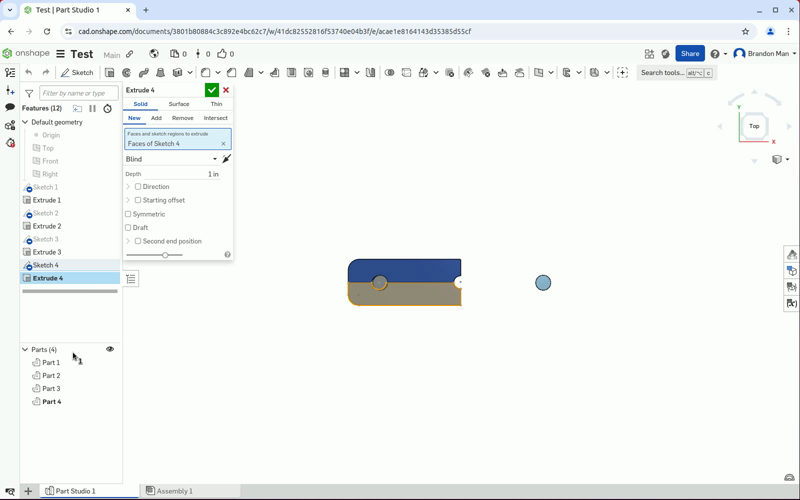
mouse_move(143, 106)
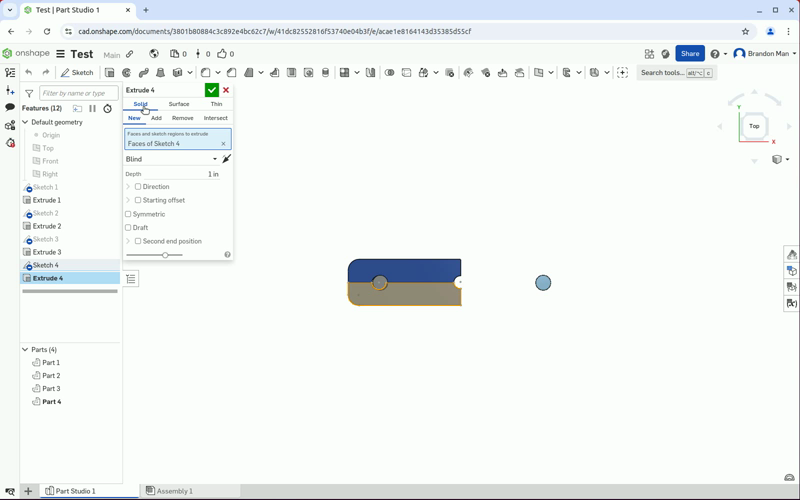
click(143, 106)
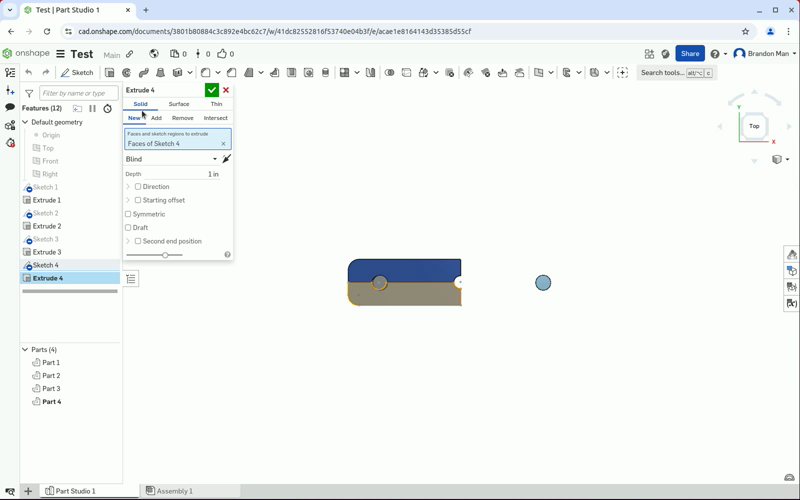
mouse_move(137, 120)
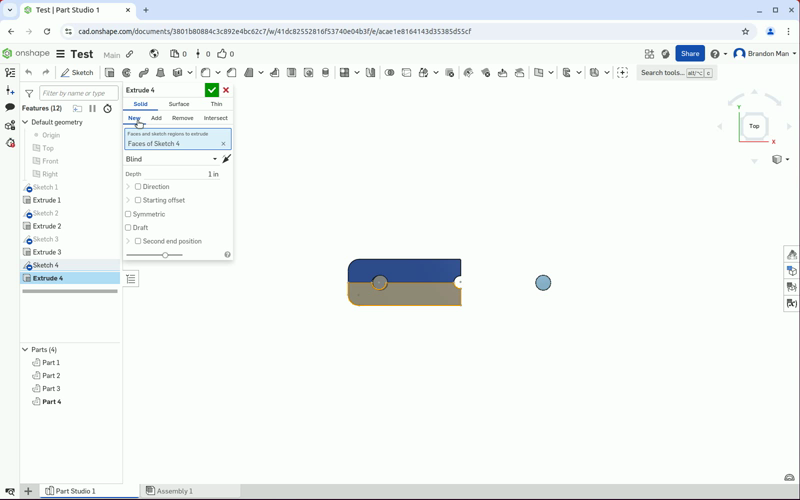
click(137, 120)
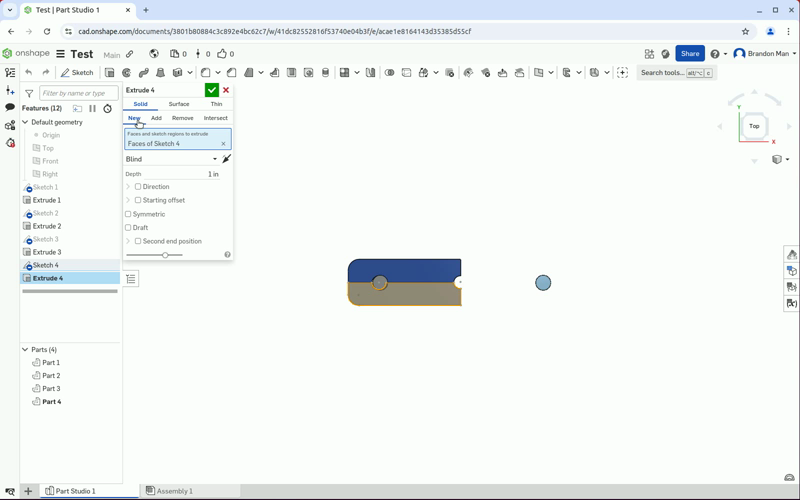
key(tab, 4)
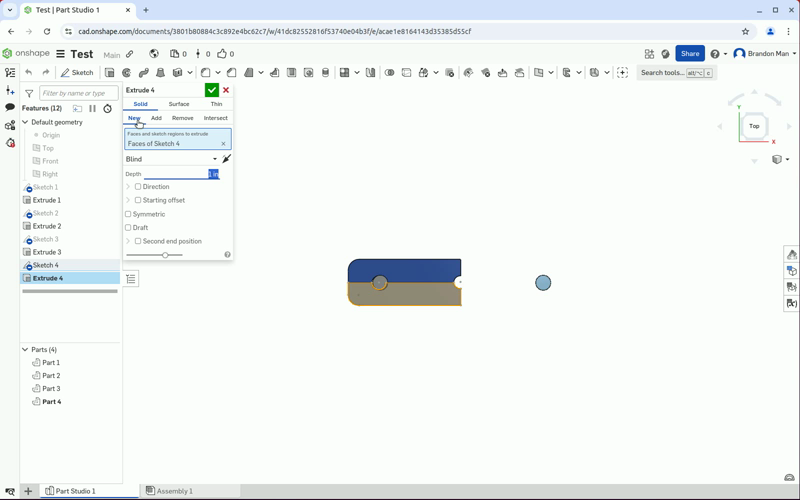
text(0.963)
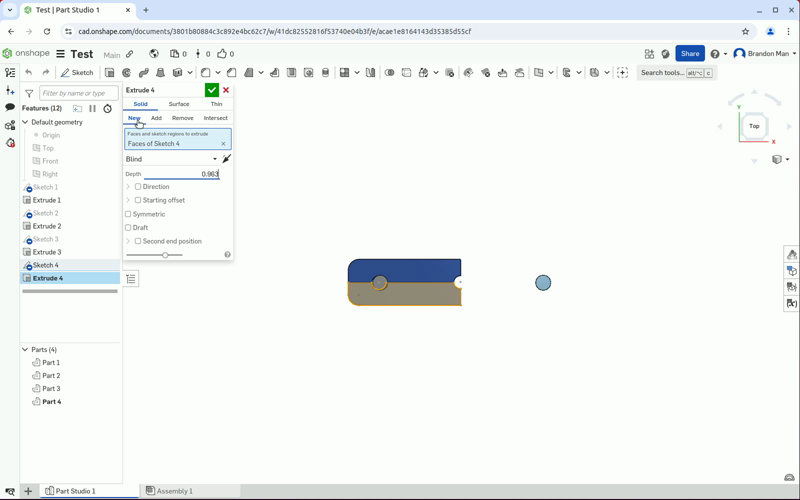
key(enter)
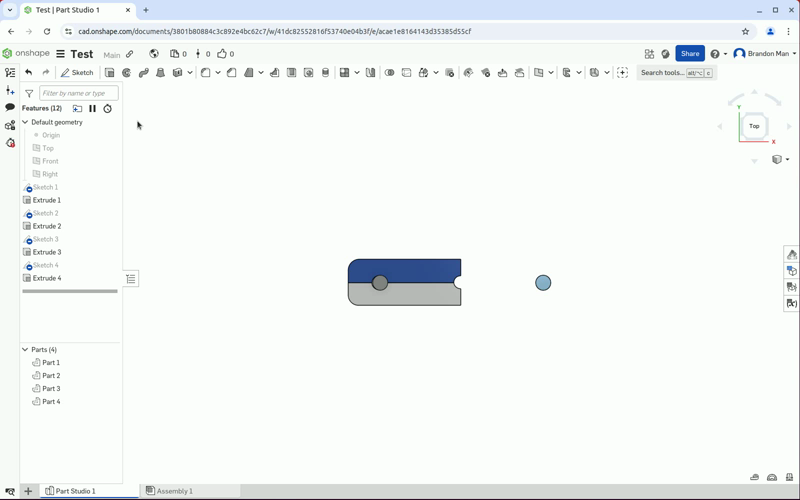
key(shift+h)
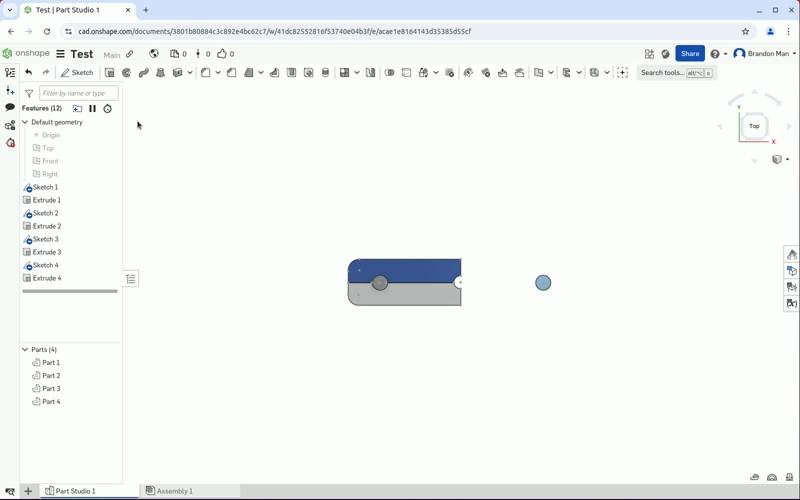
key(shift+h)
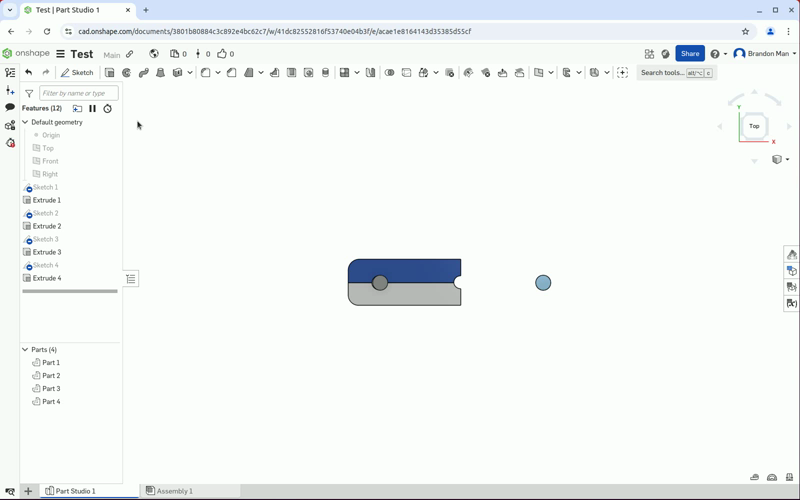
mouse_move(73, 189)
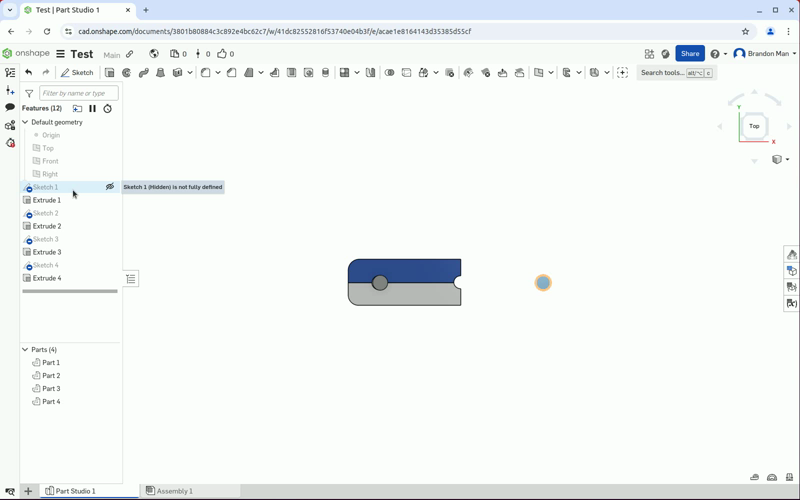
click(73, 189)
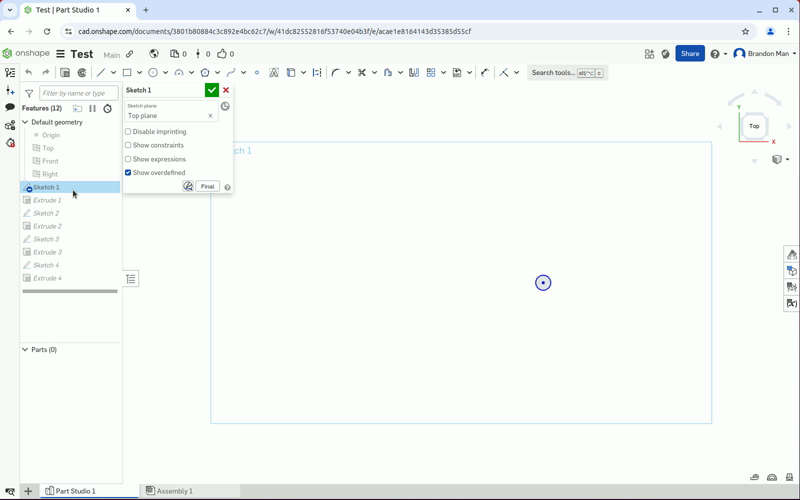
mouse_move(229, 92)
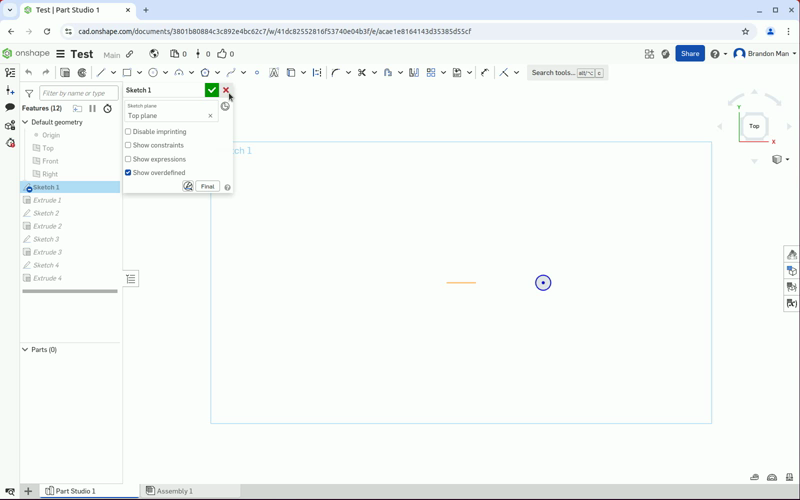
click(229, 92)
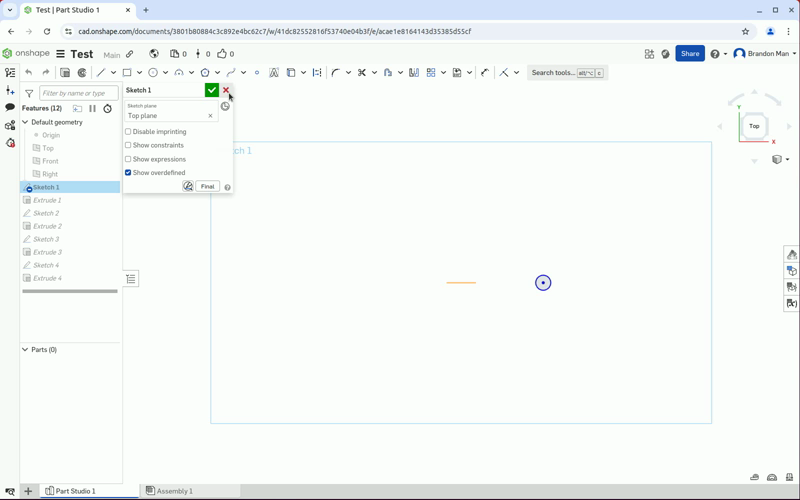
key(shift+s)
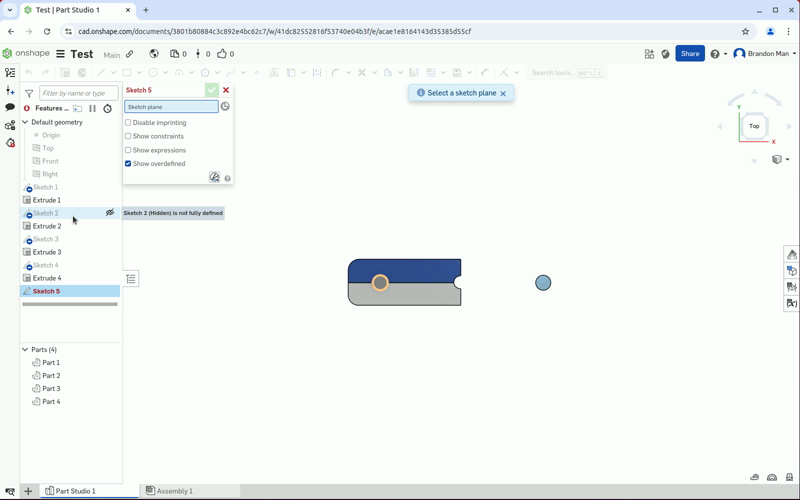
scroll(3)
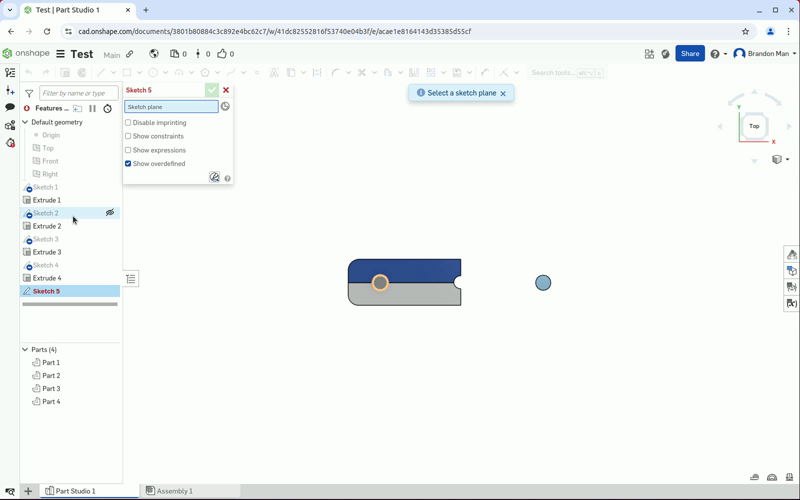
mouse_move(73, 150)
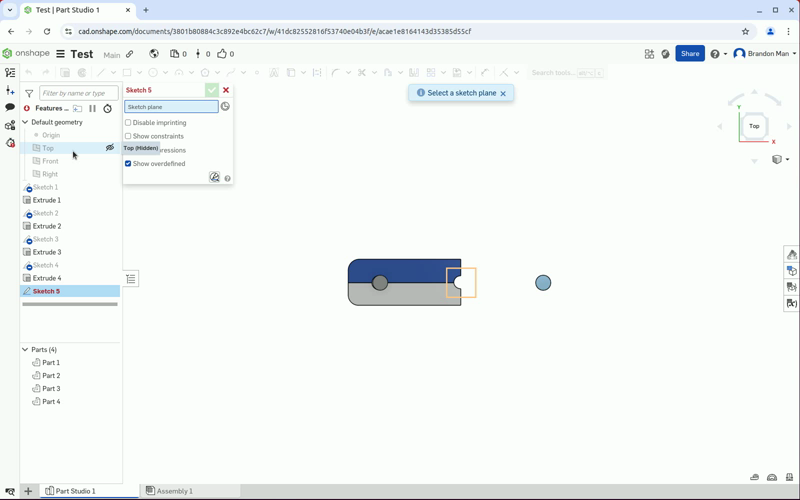
click(73, 150)
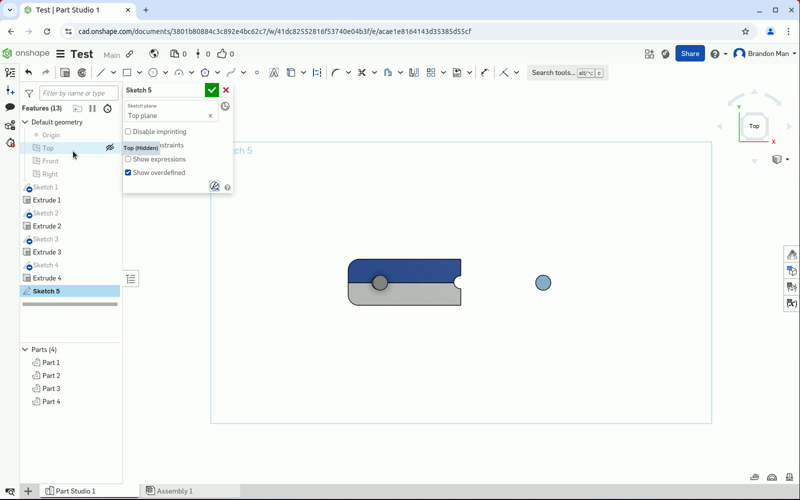
mouse_move(73, 352)
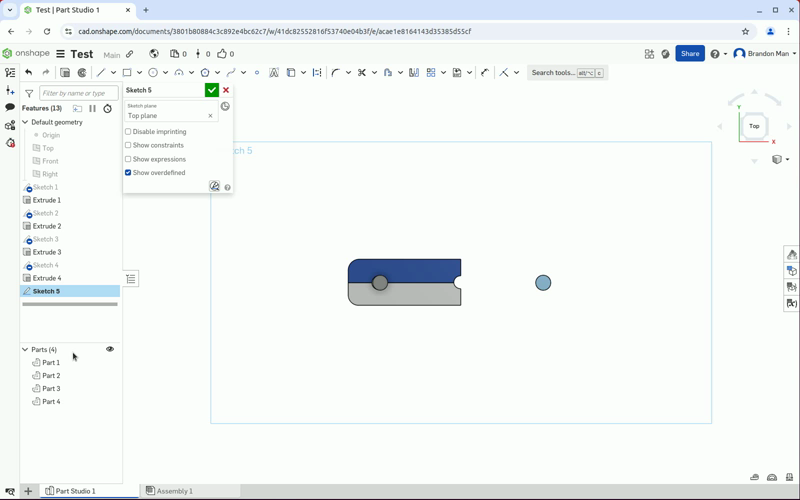
key(y)
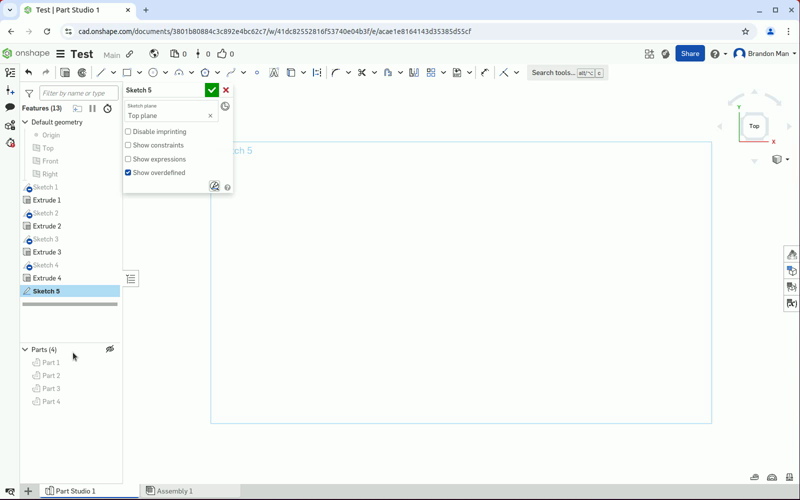
key(l)
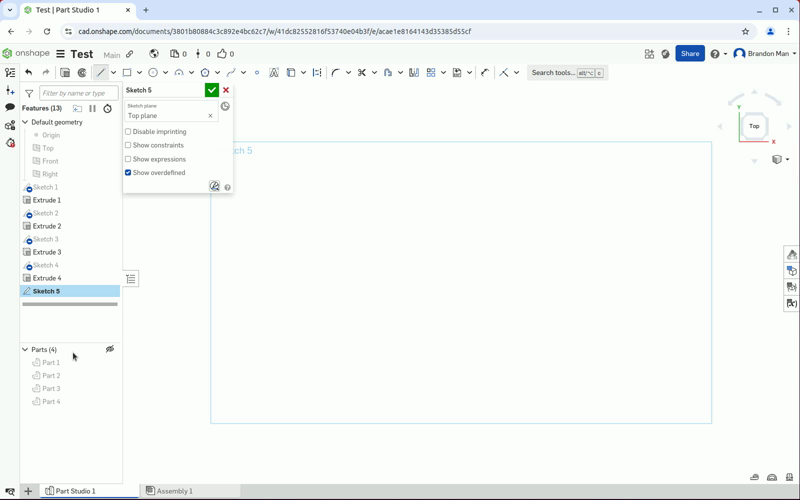
key_down(shift)
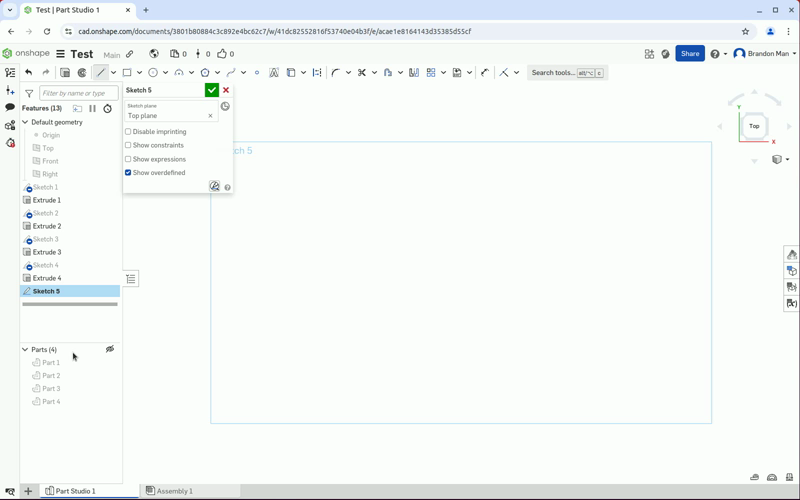
mouse_move(460, 306)
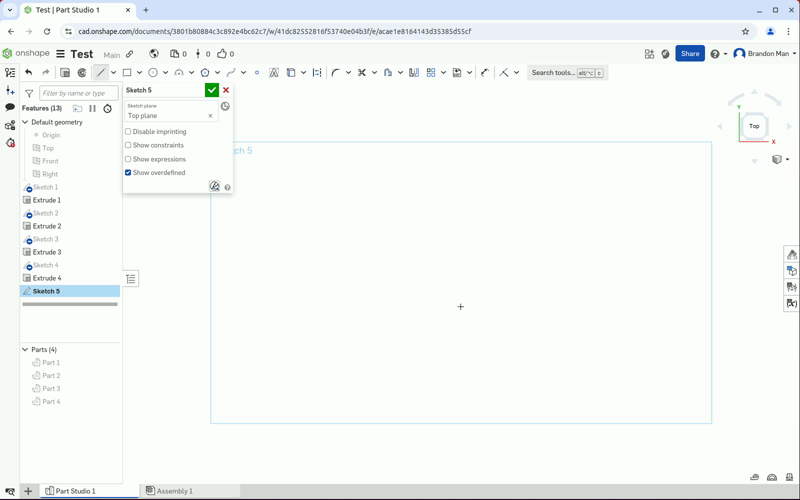
click(460, 306)
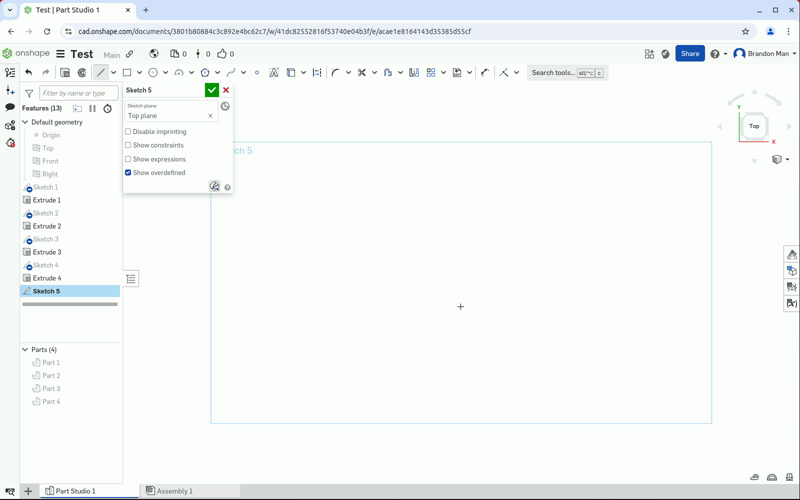
key_up(shift)
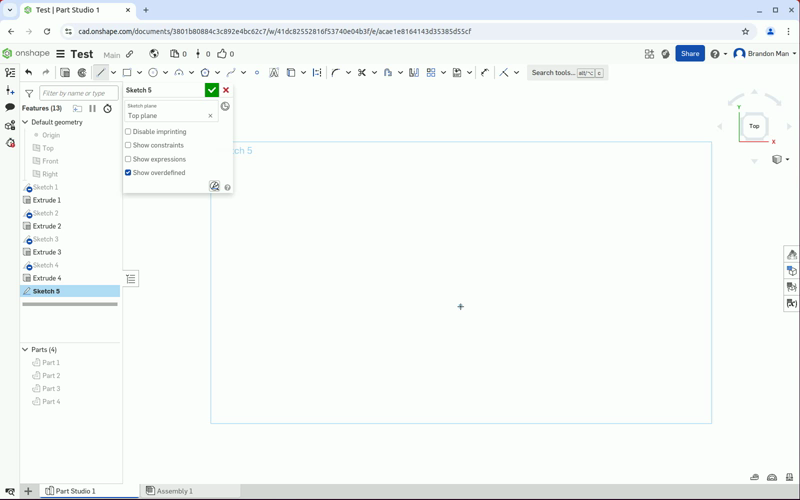
key_down(shift)
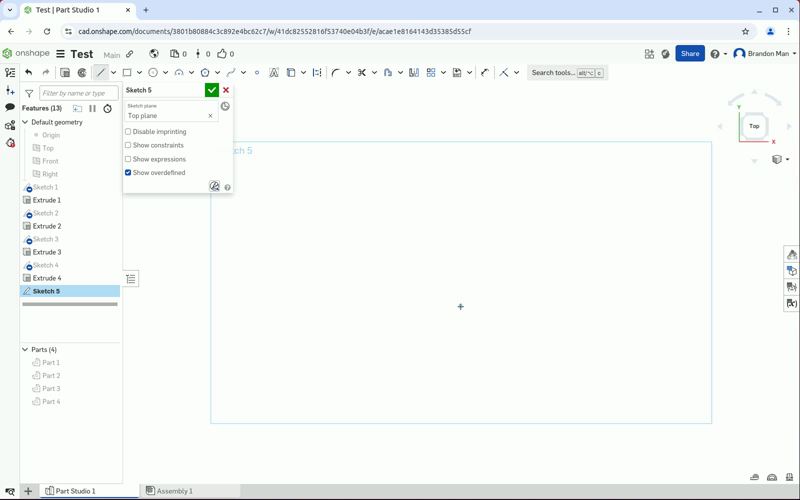
mouse_move(562, 306)
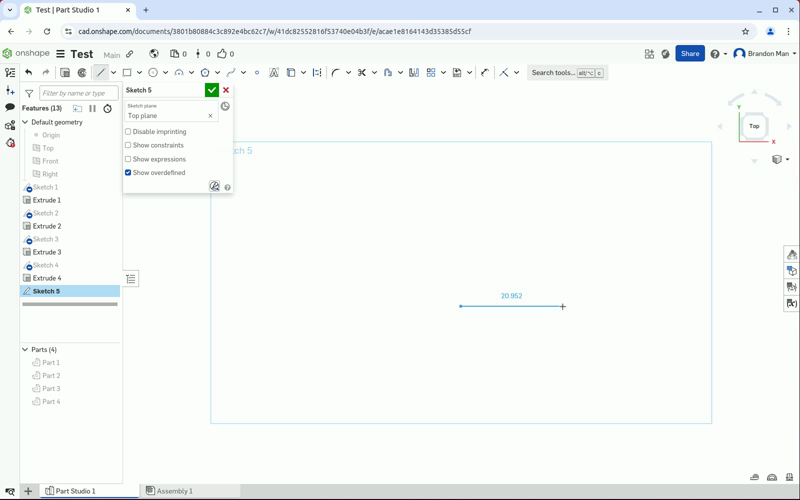
click(562, 306)
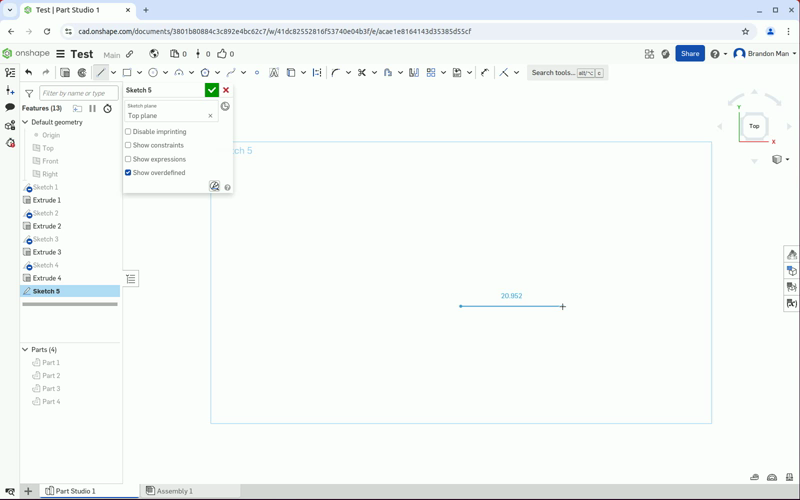
key_up(shift)
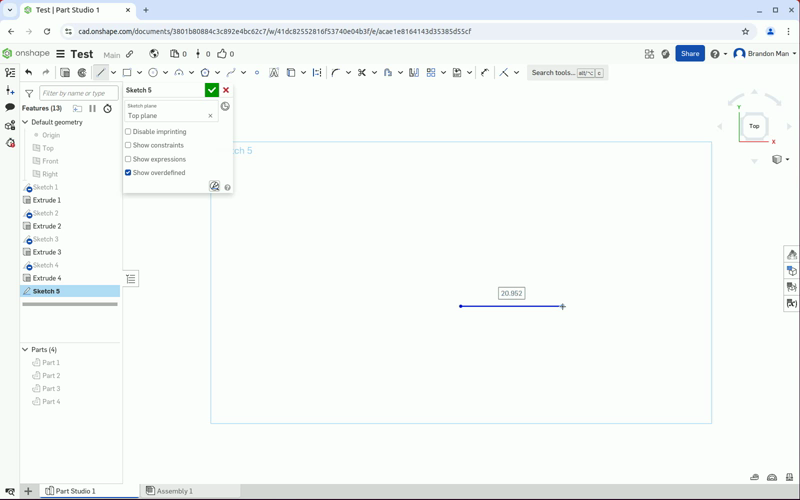
key(esc)
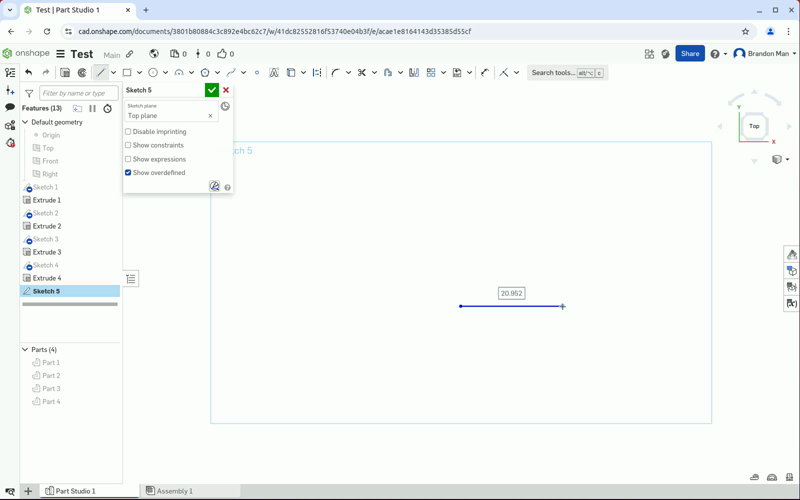
key(a)
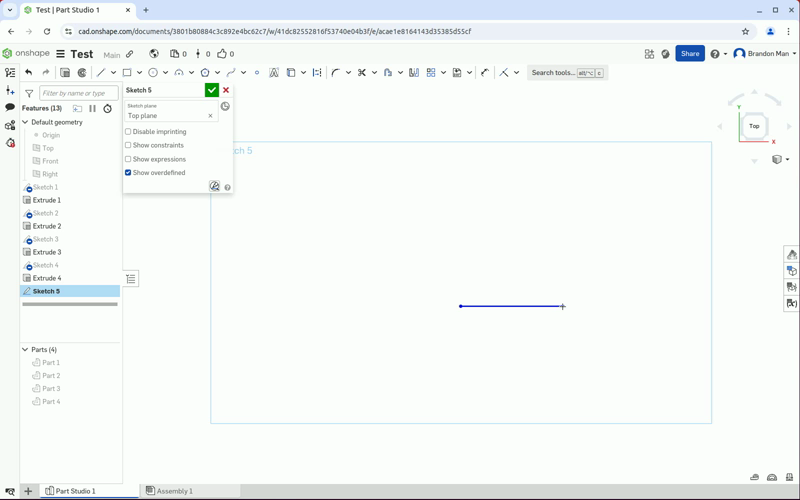
mouse_move(562, 306)
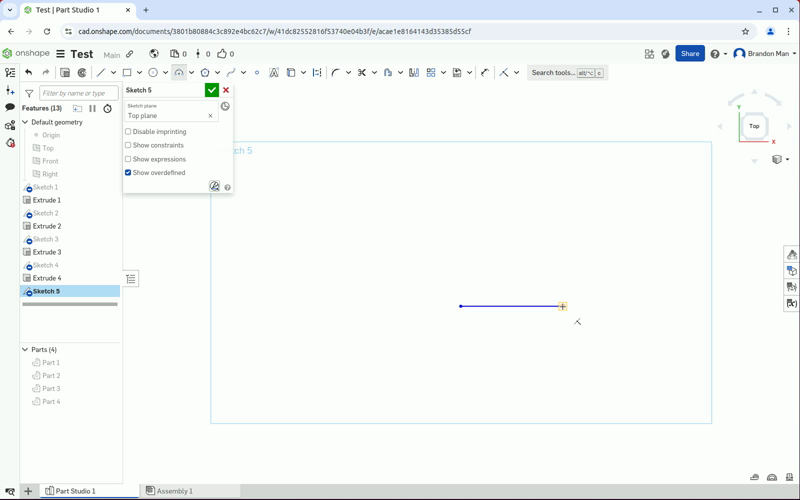
click(562, 306)
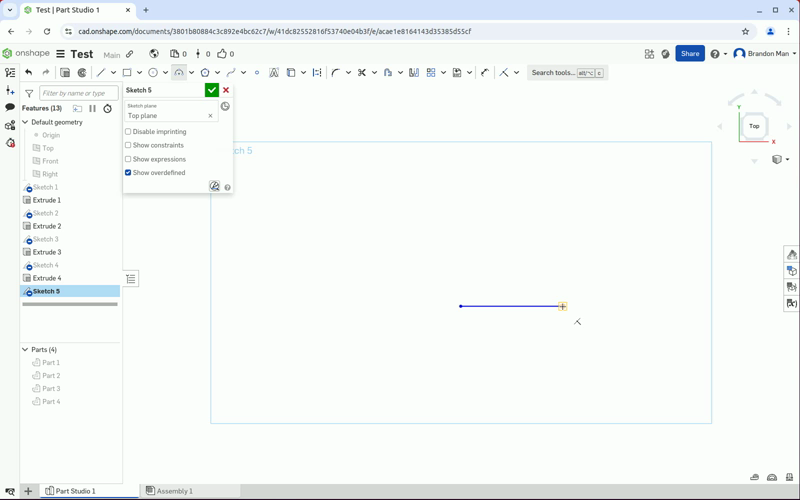
key_down(shift)
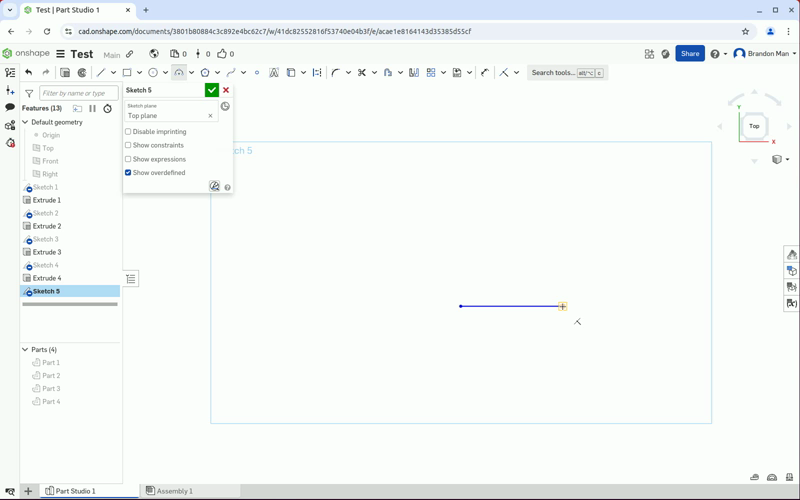
mouse_move(573, 295)
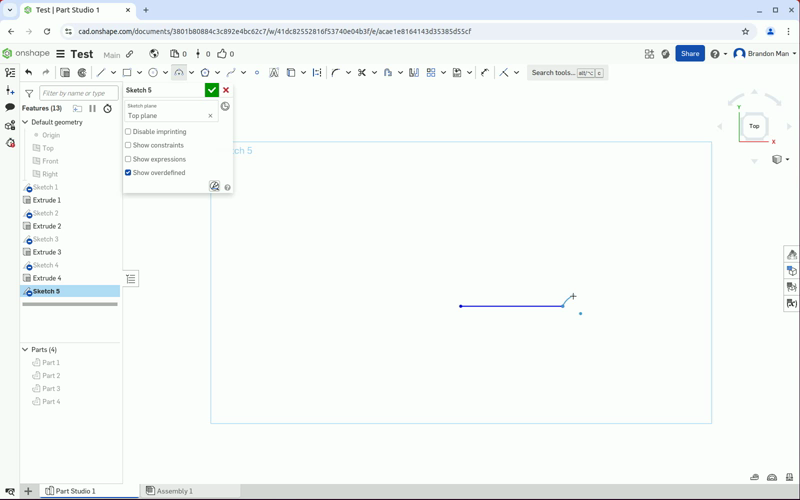
click(573, 295)
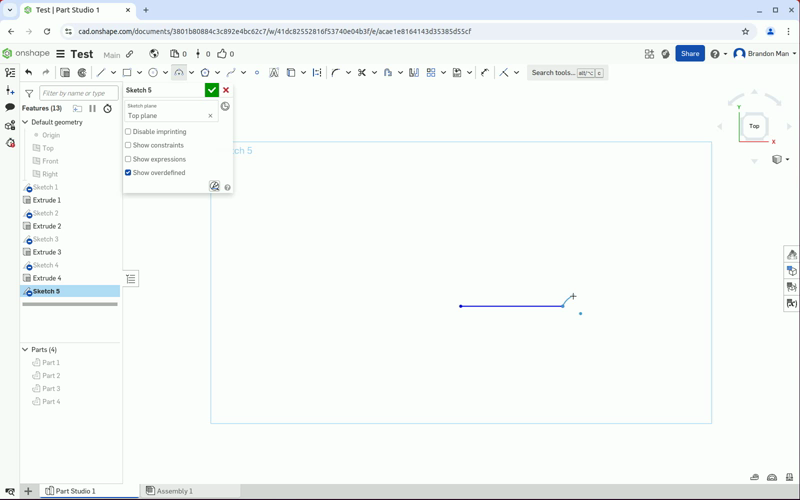
mouse_move(570, 303)
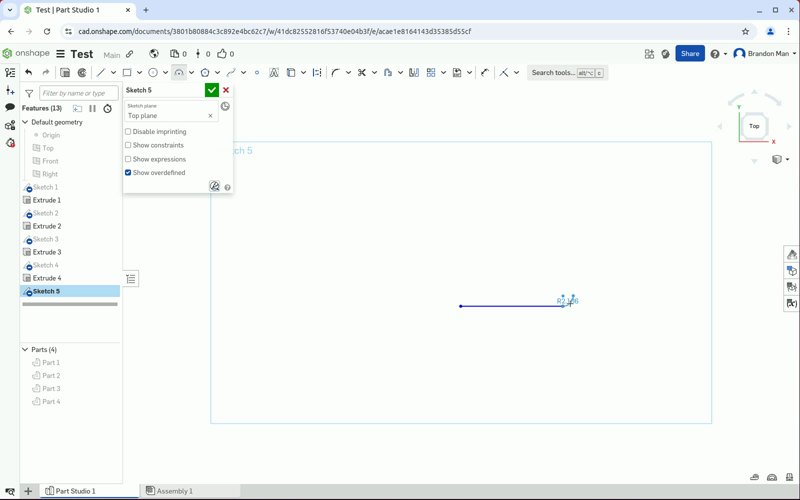
click(570, 303)
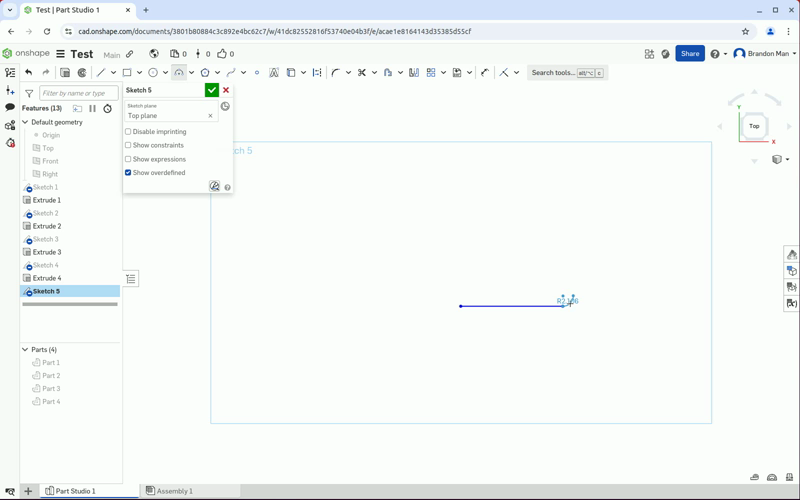
key_up(shift)
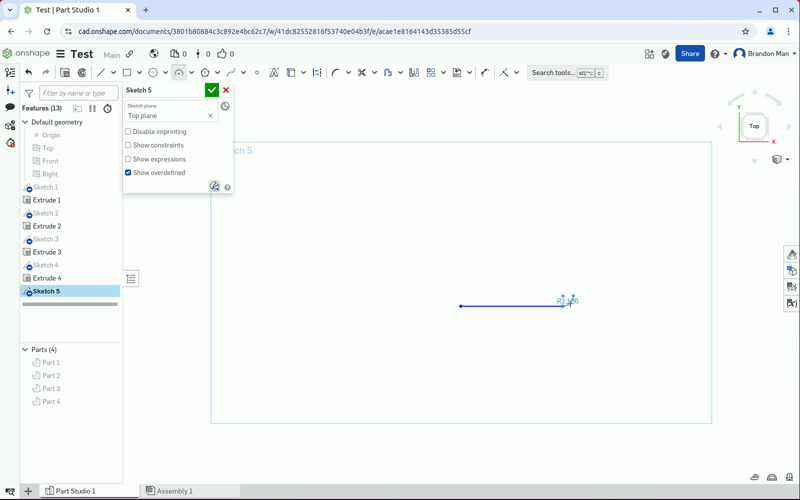
key(esc)
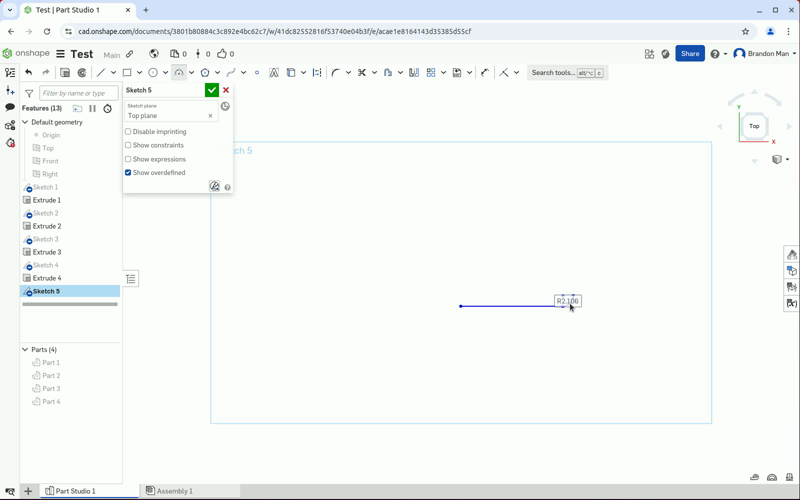
key(l)
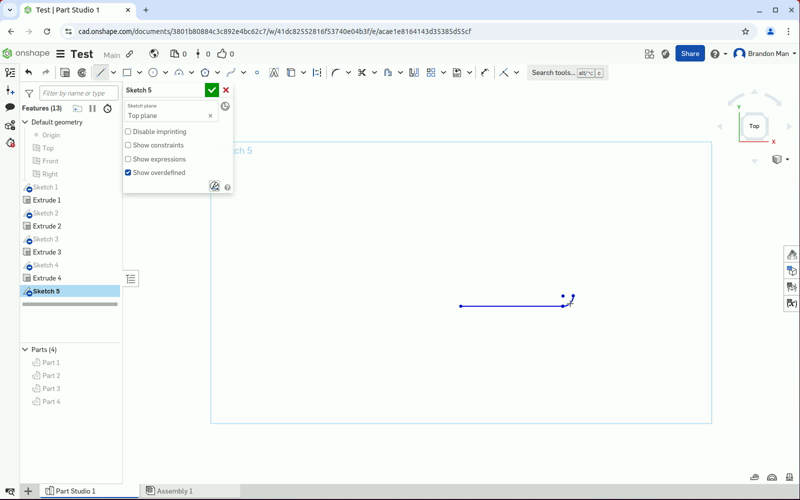
mouse_move(573, 295)
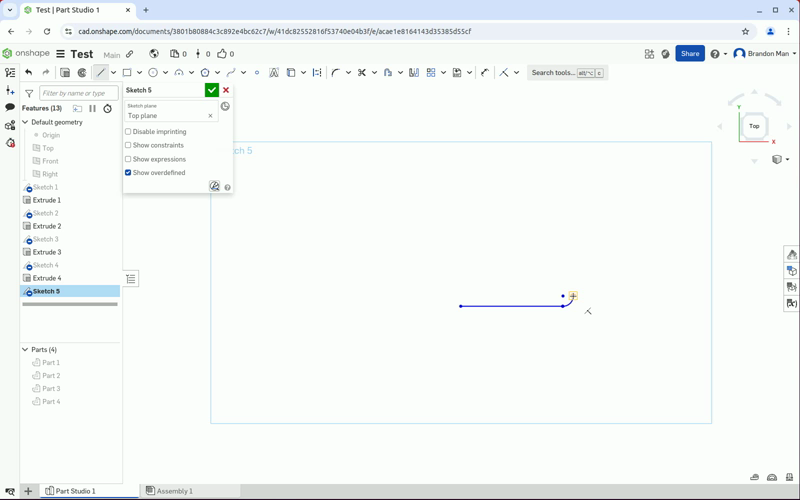
click(573, 295)
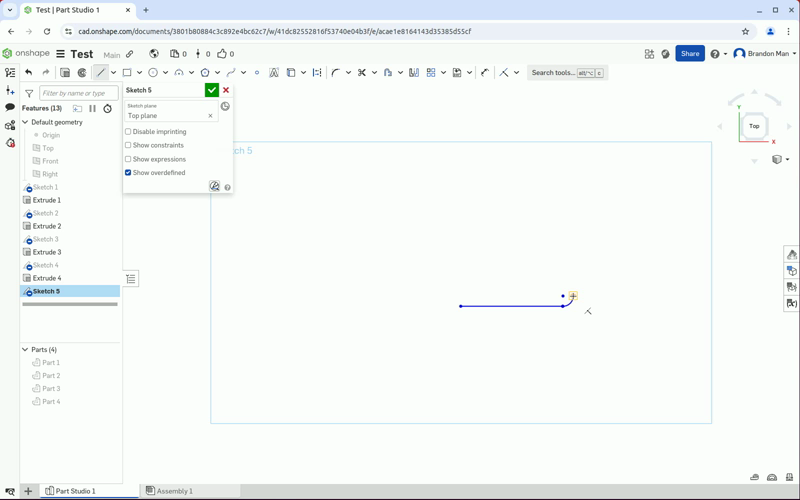
key_down(shift)
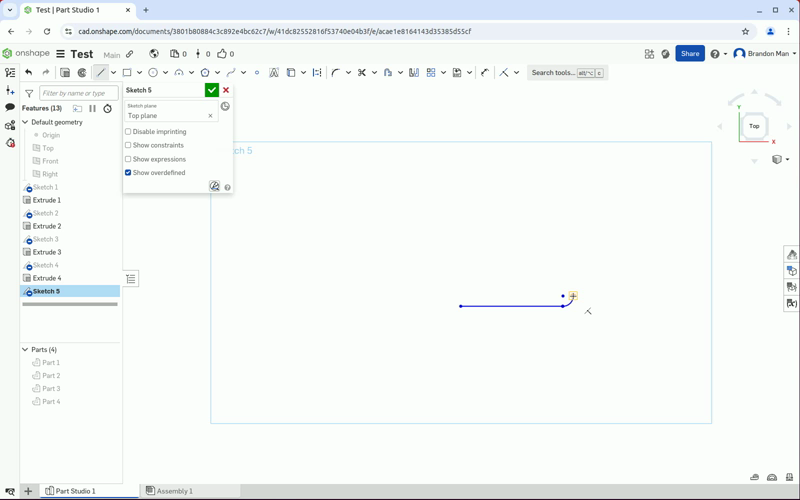
mouse_move(589, 295)
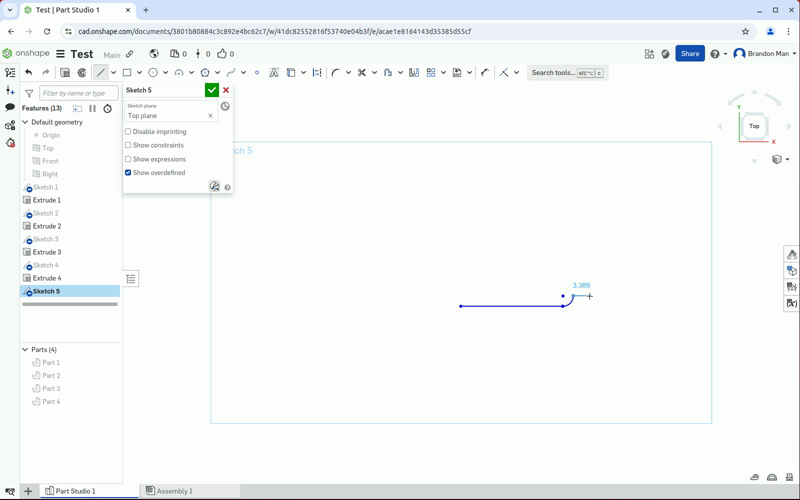
mouse_move(573, 270)
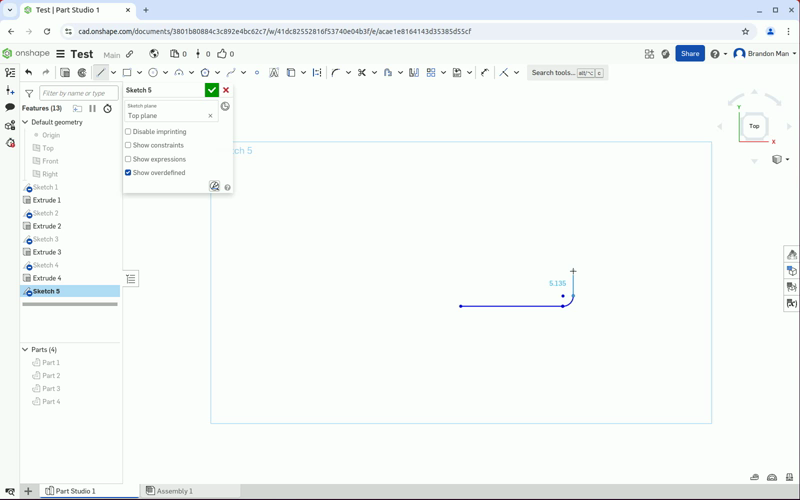
click(573, 270)
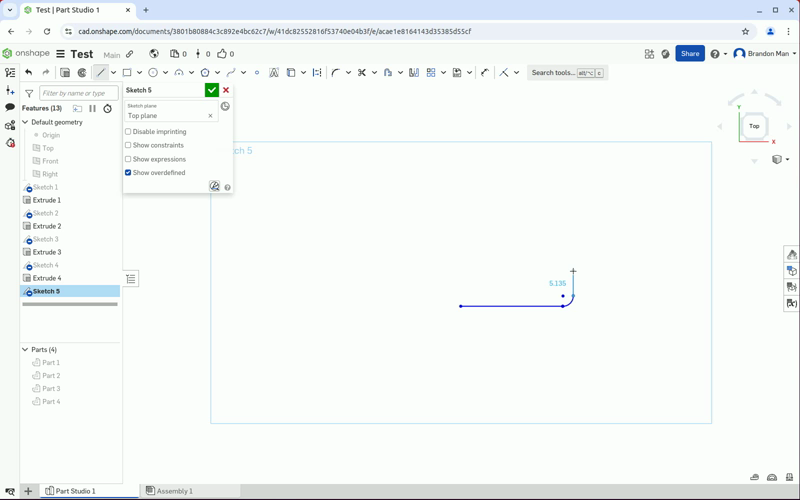
key_up(shift)
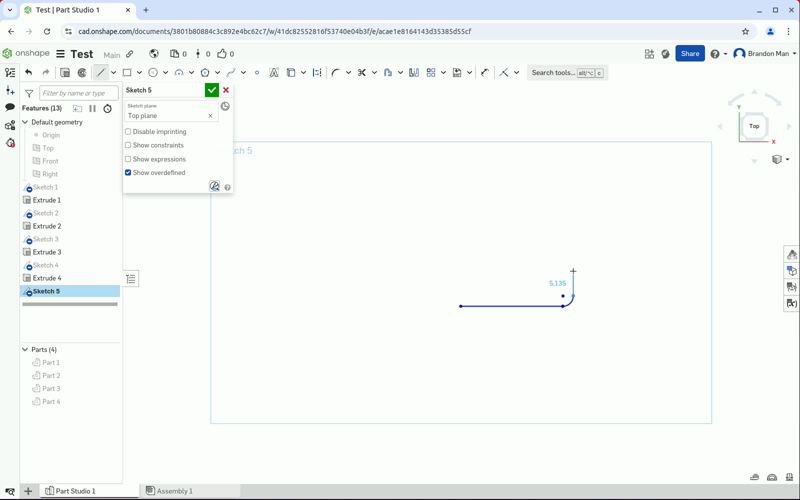
key(esc)
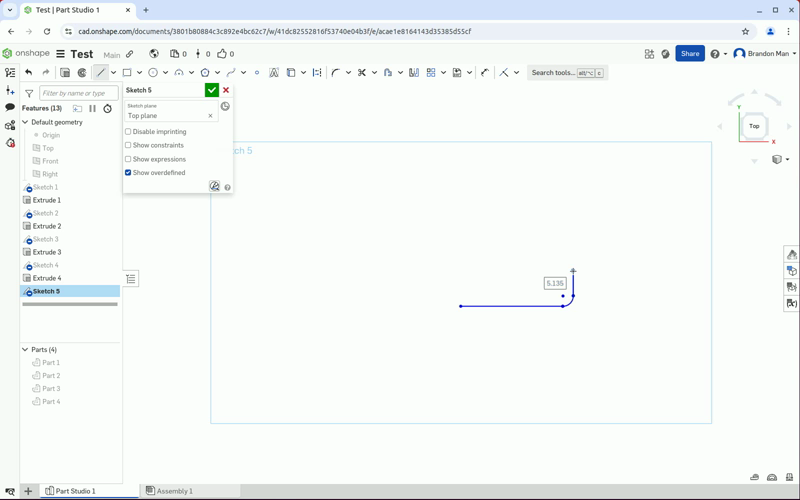
key(a)
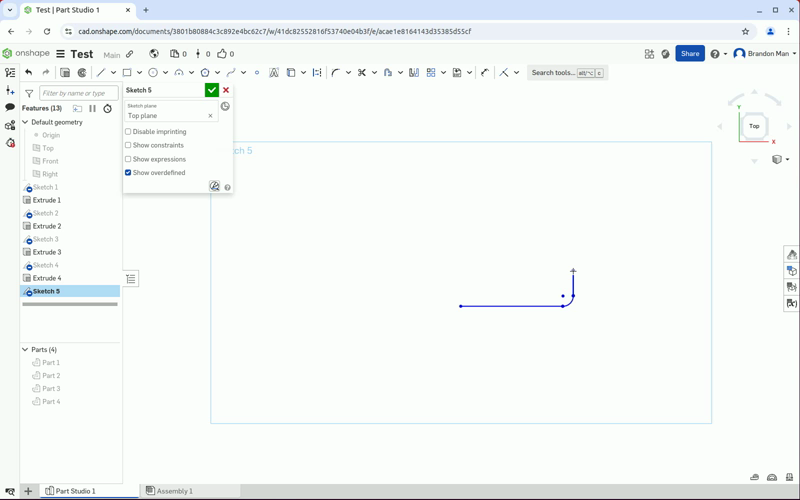
mouse_move(573, 270)
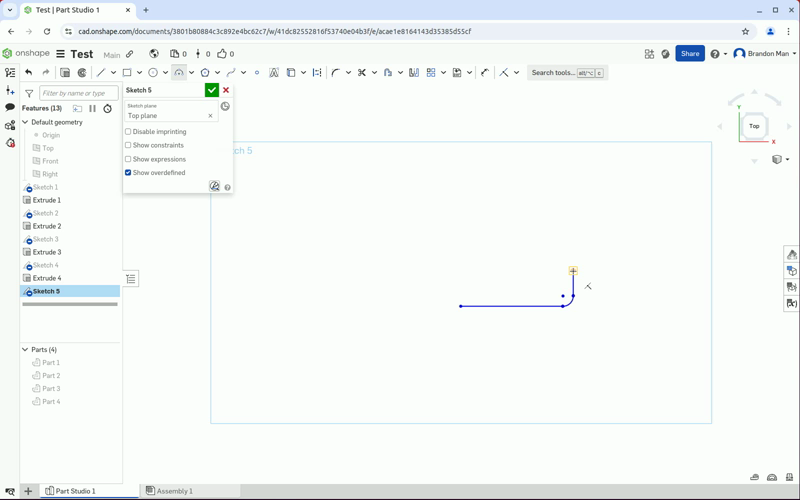
click(573, 270)
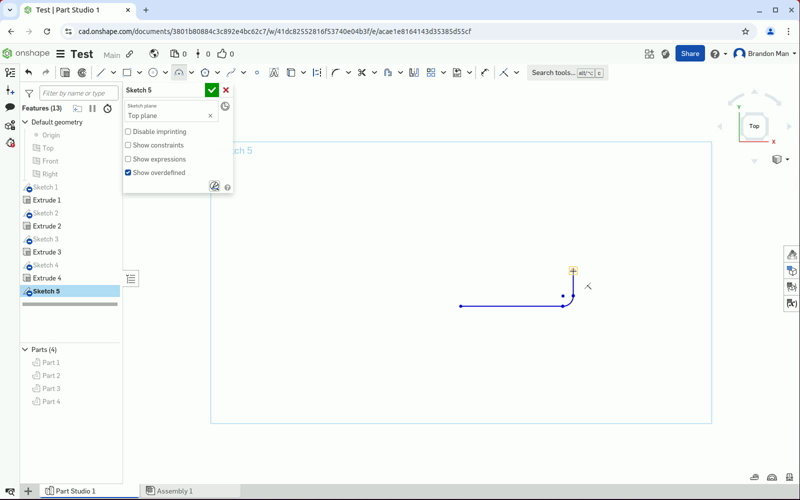
key_down(shift)
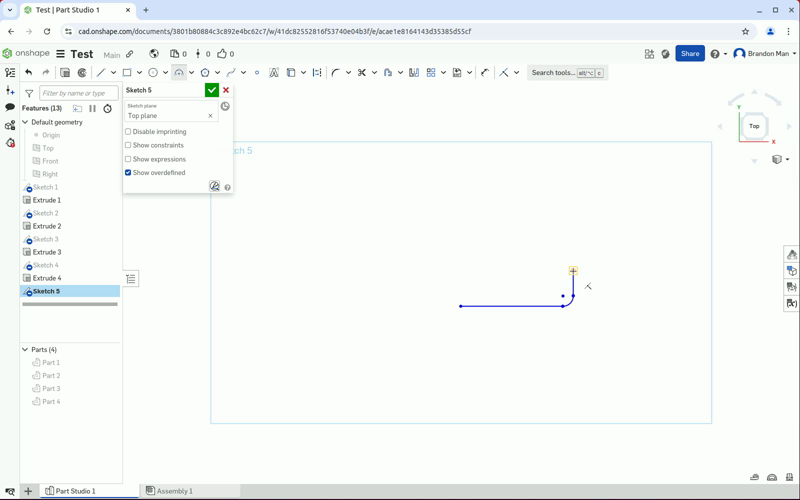
mouse_move(561, 260)
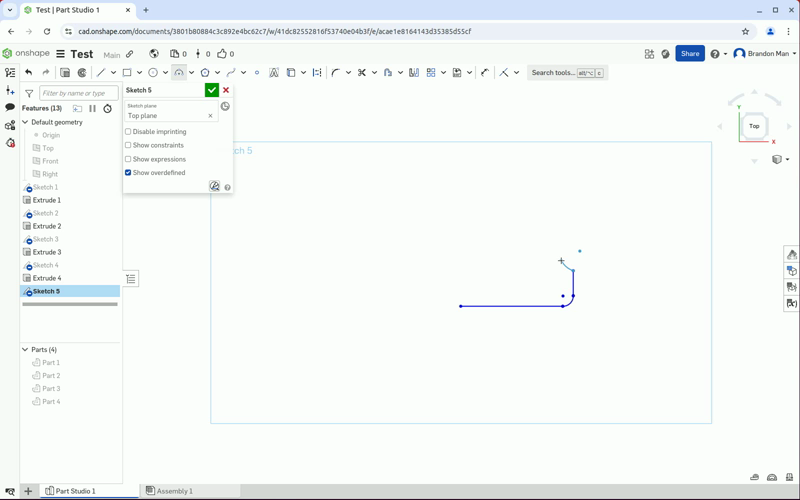
click(561, 260)
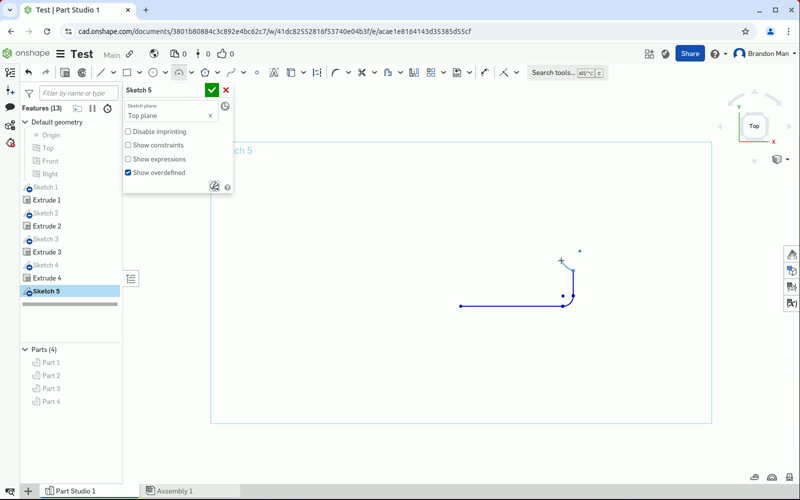
mouse_move(569, 263)
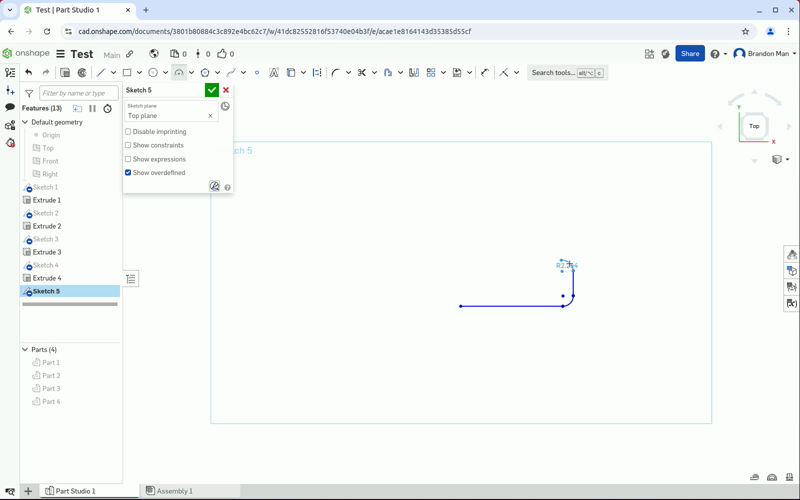
click(569, 263)
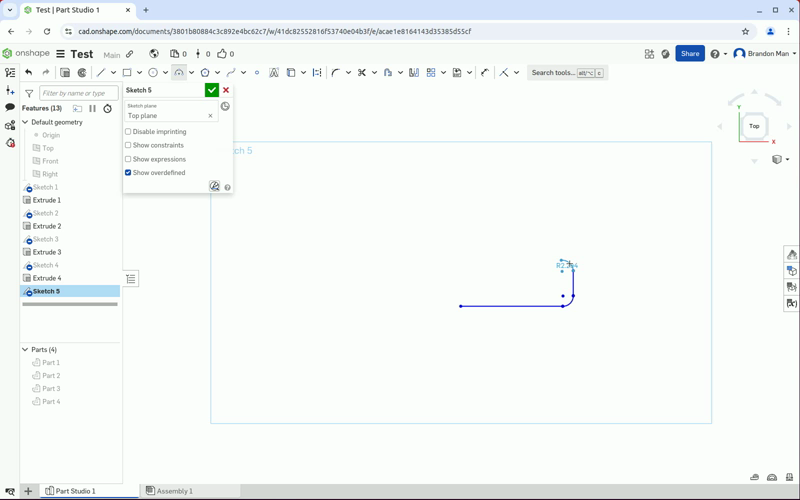
key_up(shift)
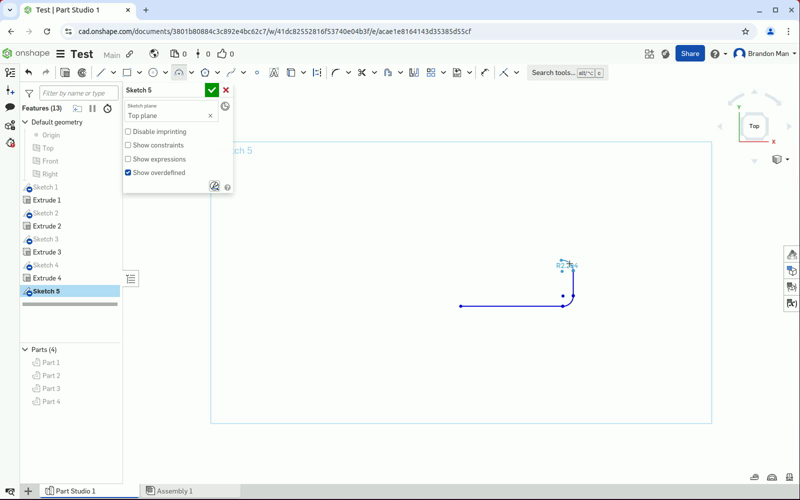
key(esc)
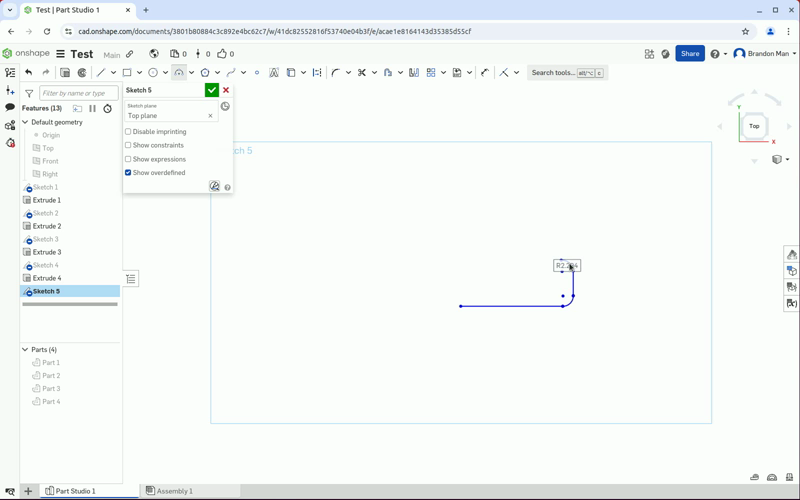
key(l)
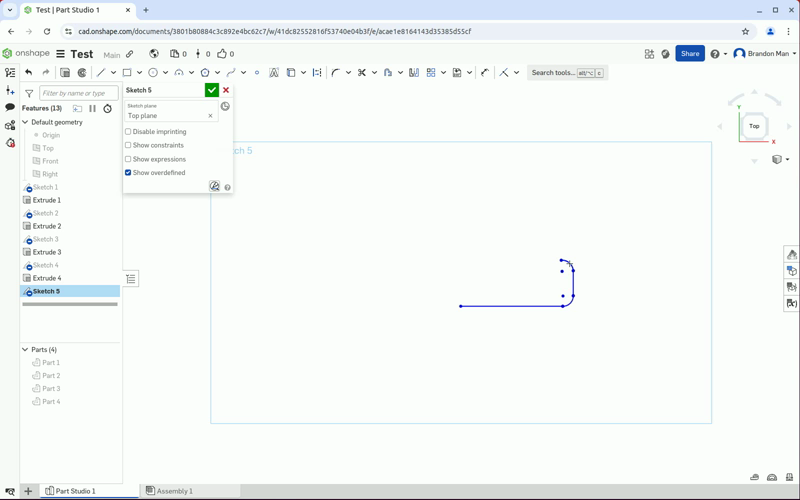
mouse_move(561, 260)
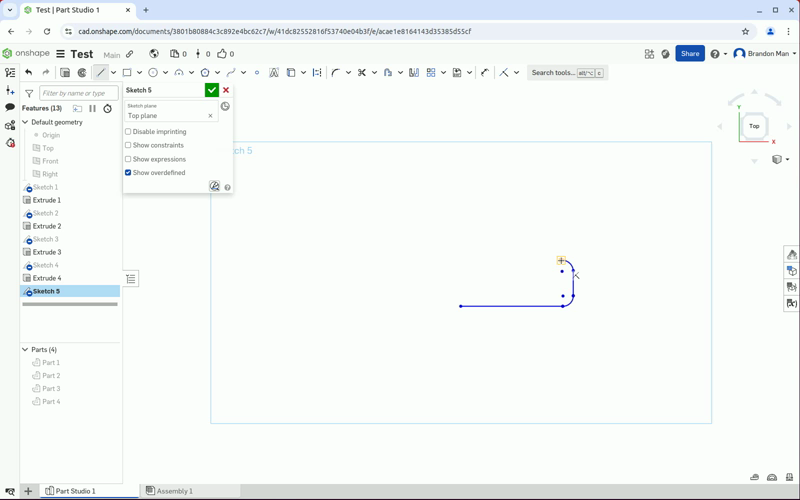
click(561, 260)
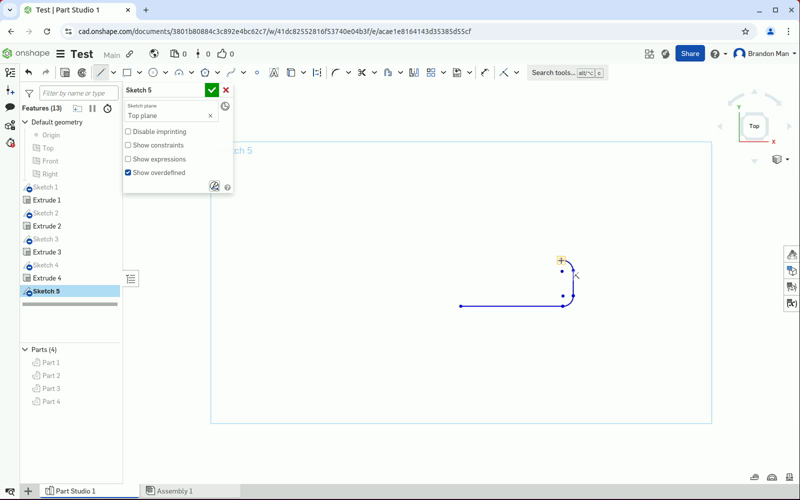
key_down(shift)
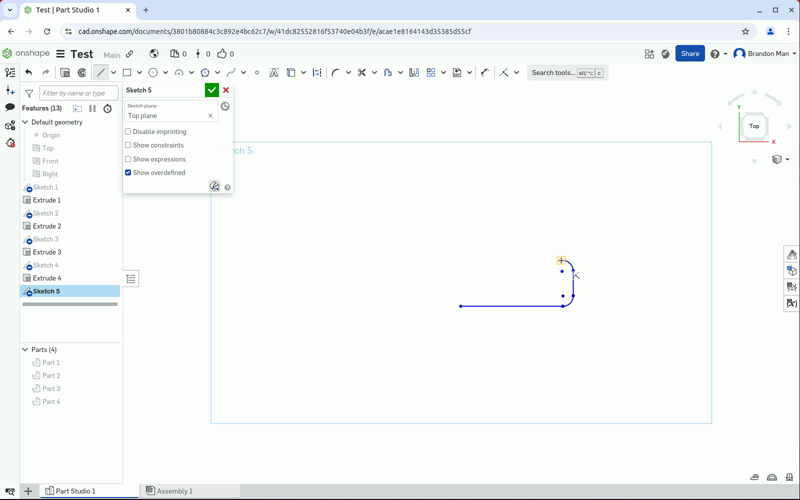
mouse_move(460, 260)
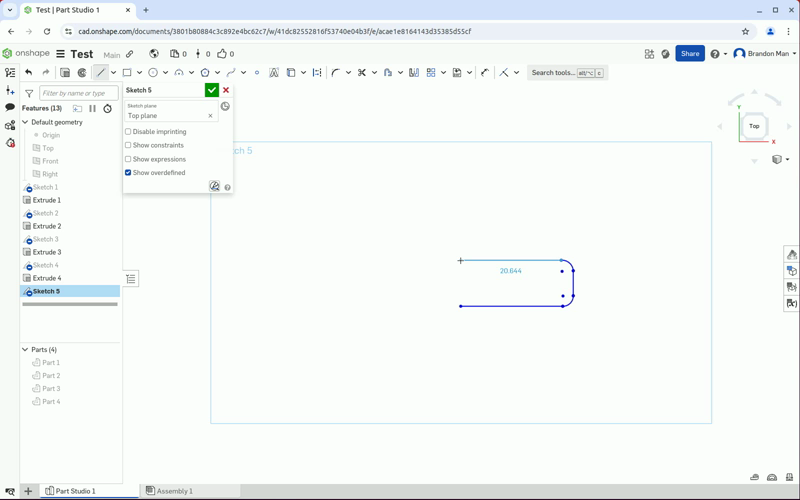
click(460, 260)
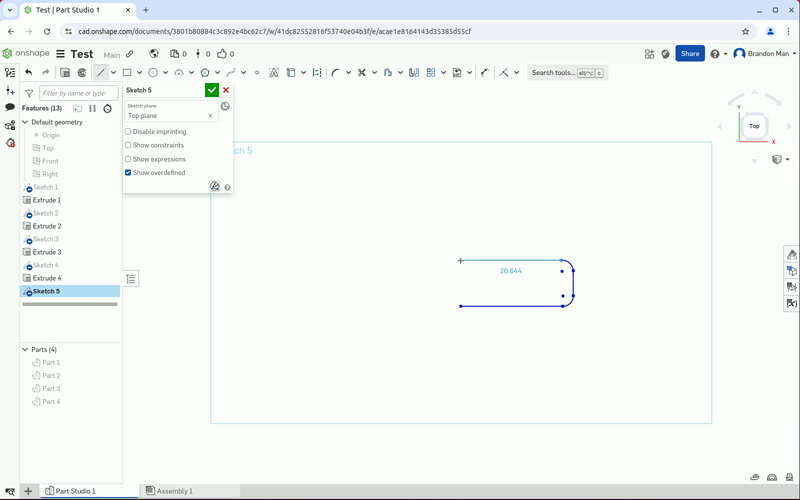
key_up(shift)
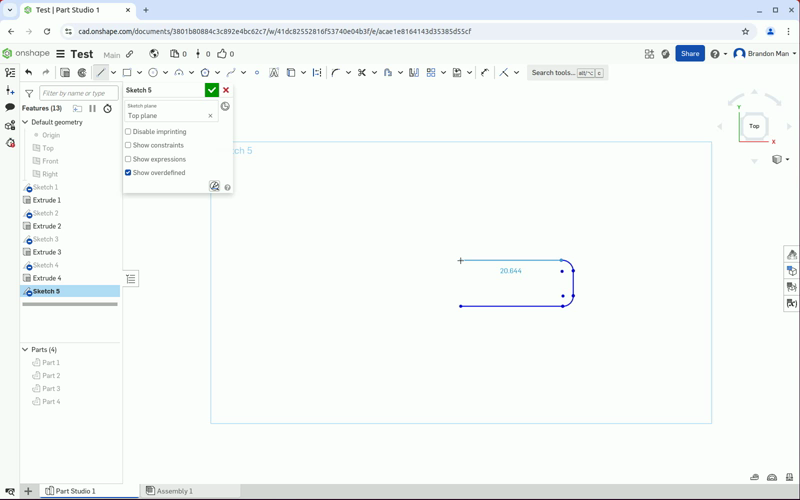
key_down(shift)
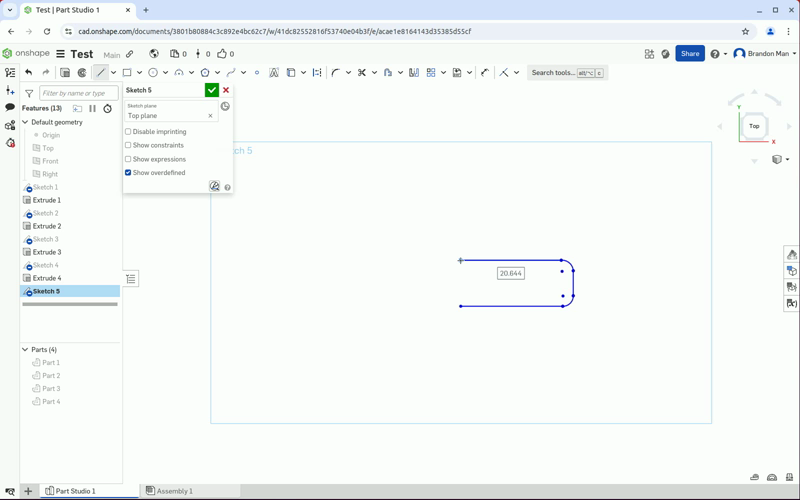
mouse_move(490, 260)
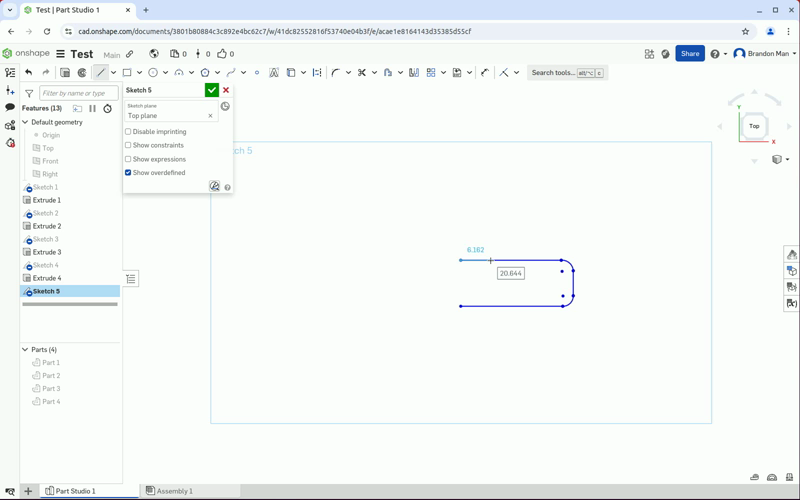
mouse_move(460, 276)
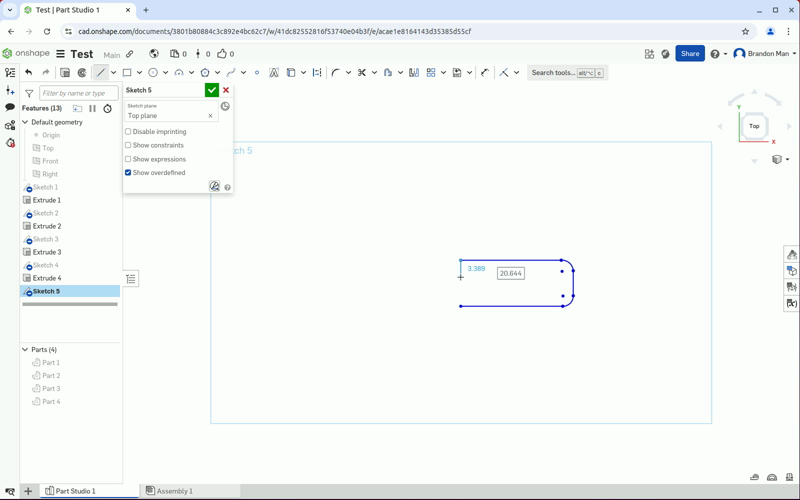
click(460, 276)
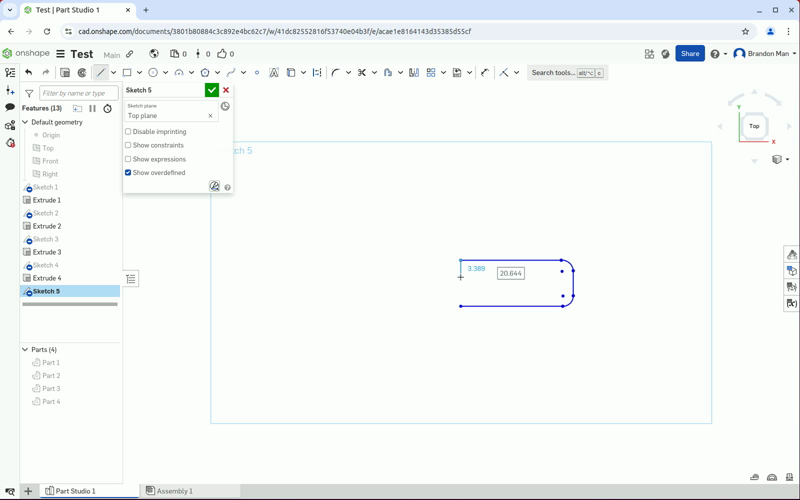
key_up(shift)
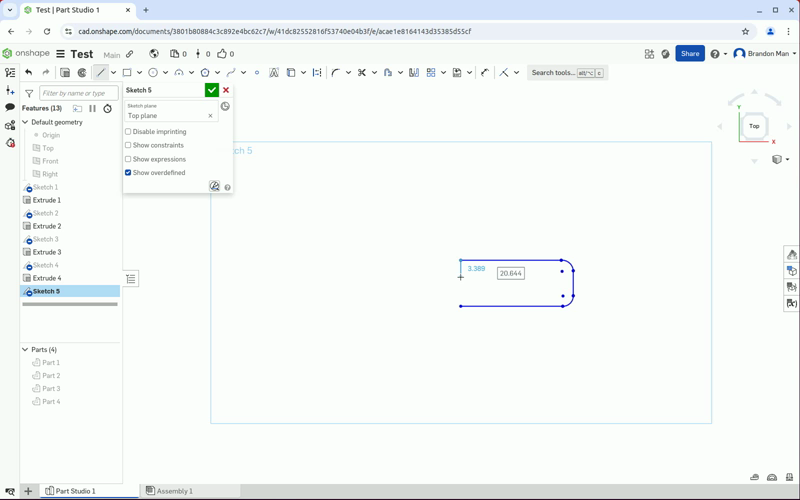
key(esc)
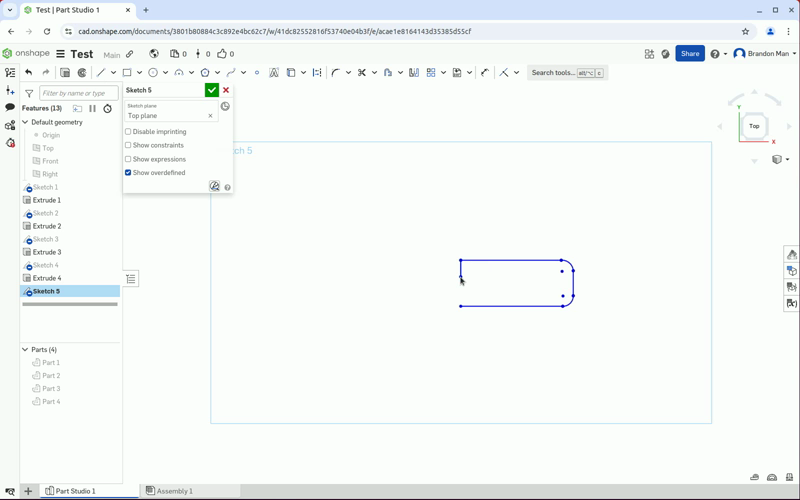
key(a)
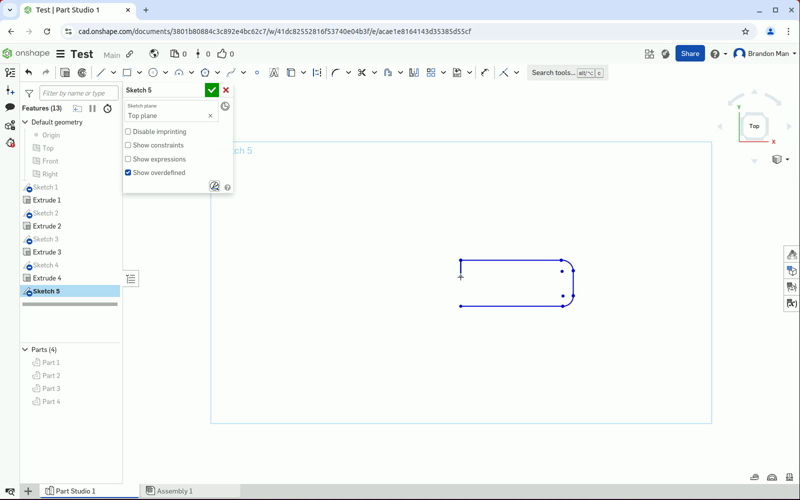
mouse_move(460, 276)
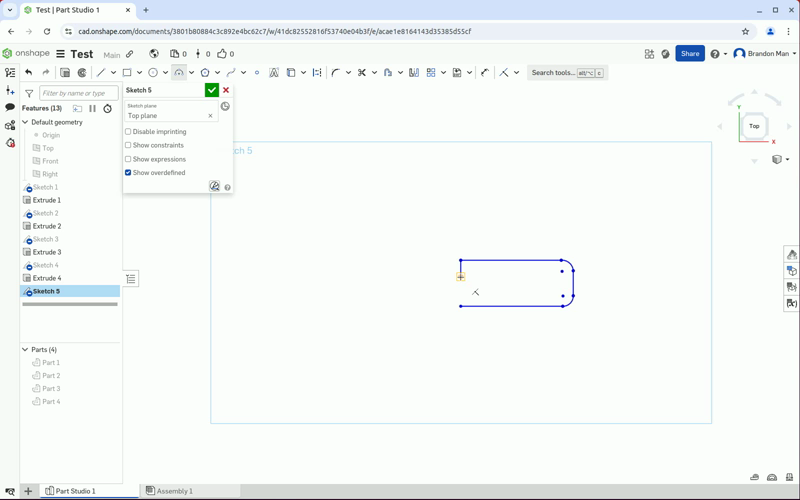
click(460, 276)
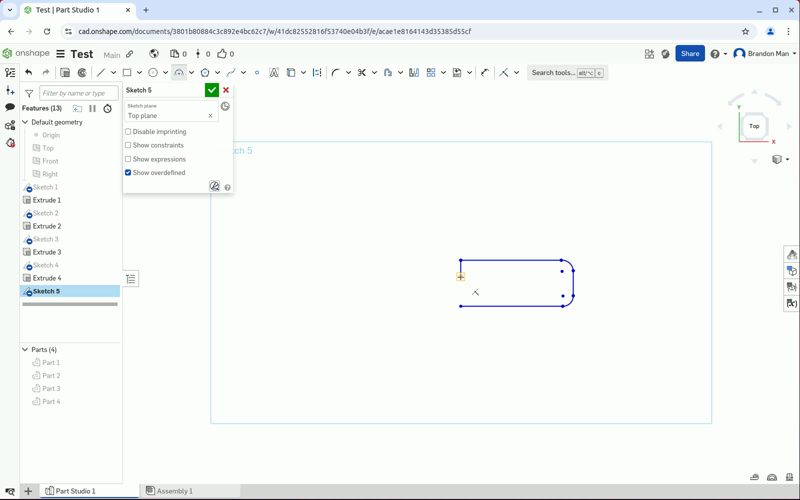
key_down(shift)
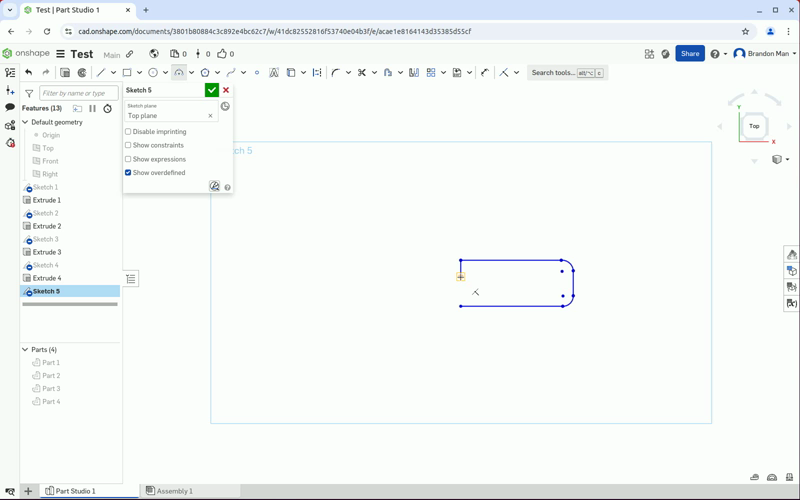
mouse_move(460, 289)
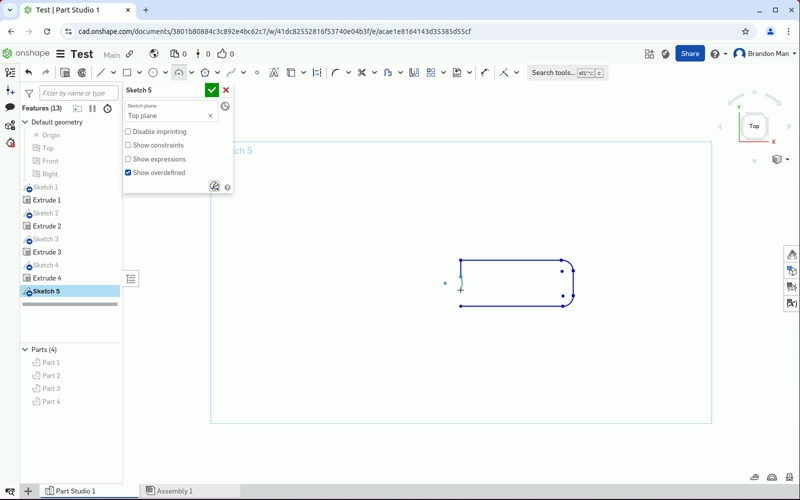
click(460, 289)
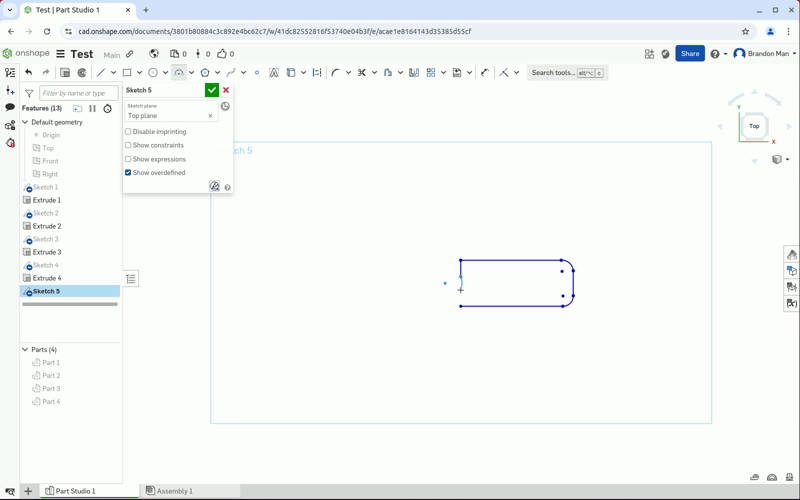
mouse_move(467, 283)
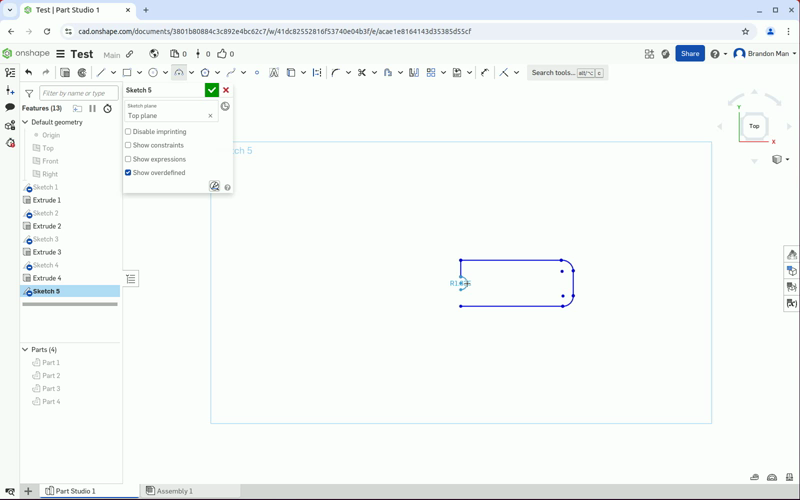
click(467, 283)
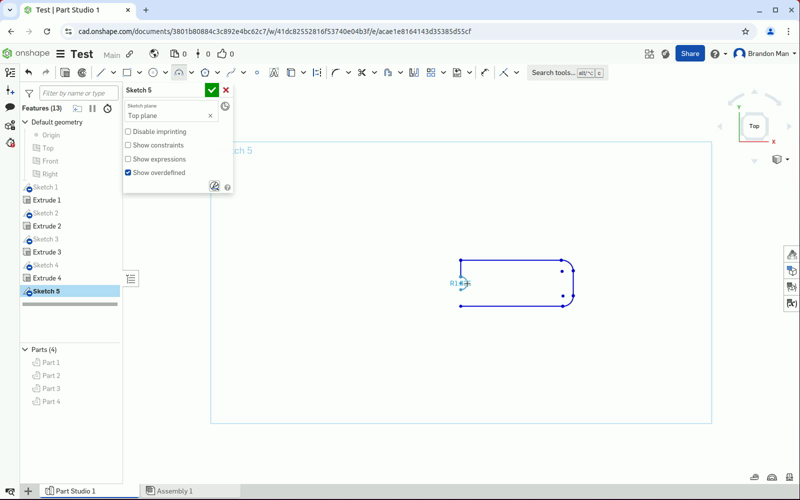
key_up(shift)
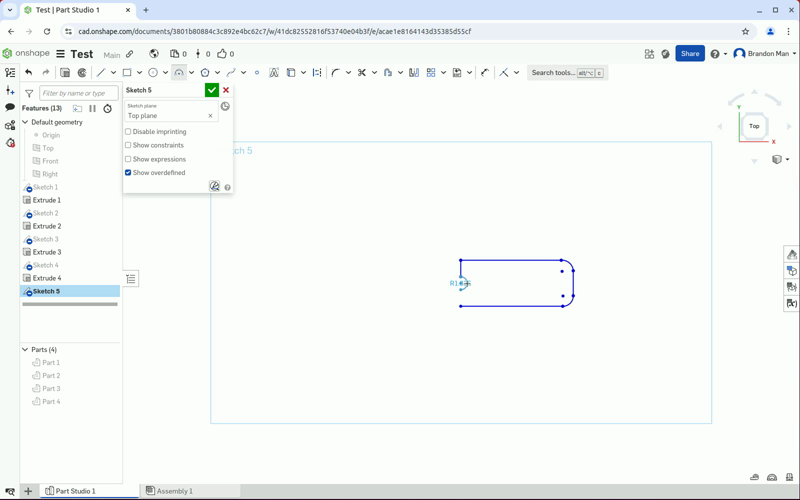
key(esc)
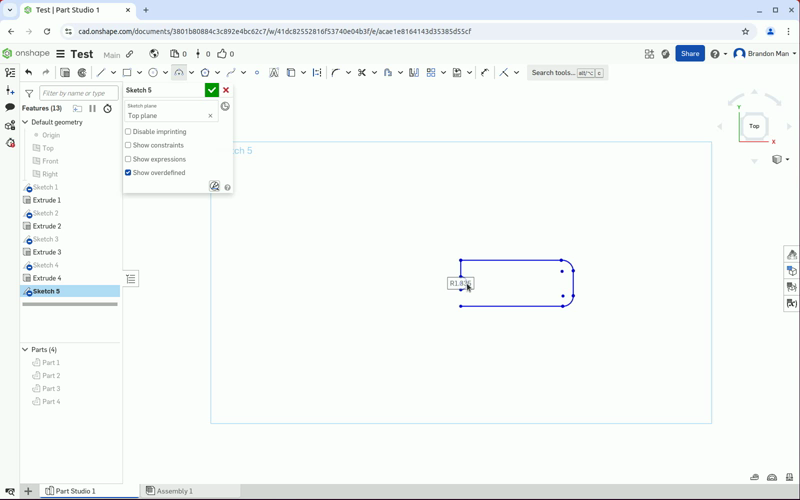
key(l)
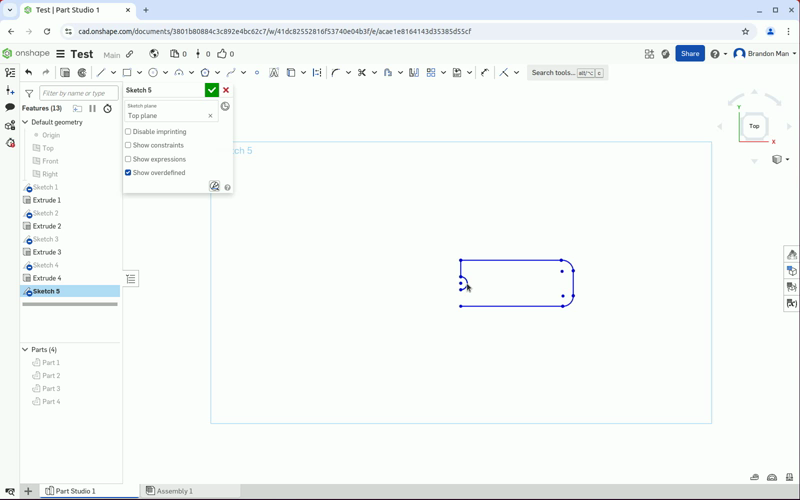
mouse_move(460, 289)
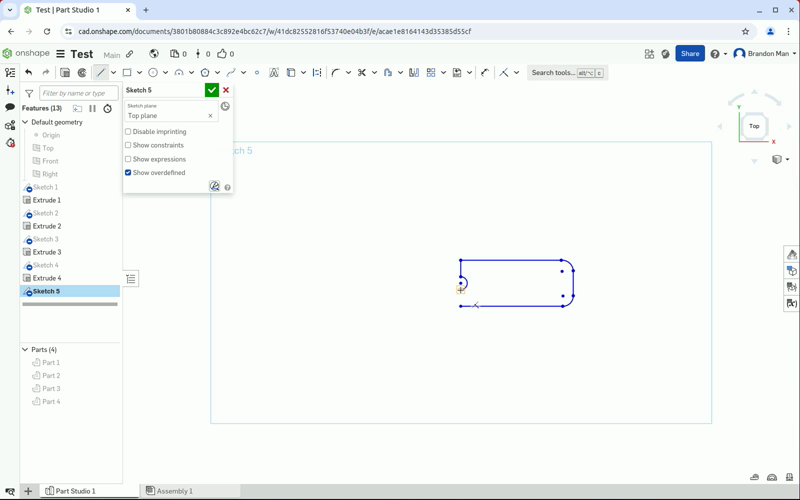
click(460, 289)
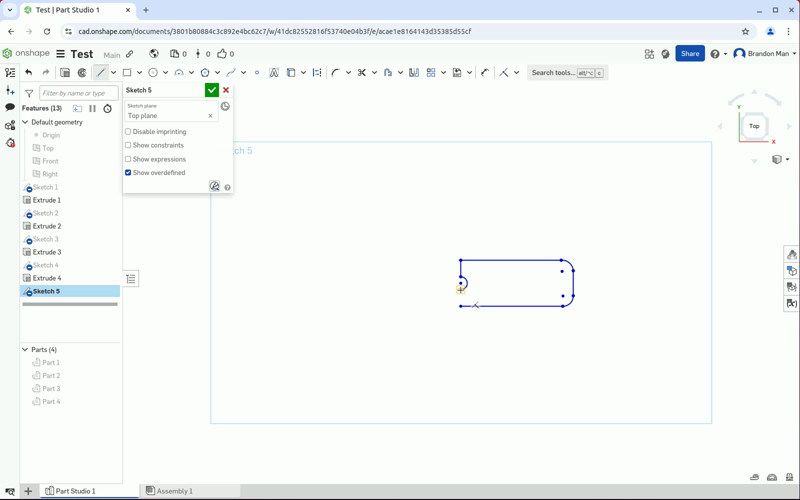
mouse_move(490, 289)
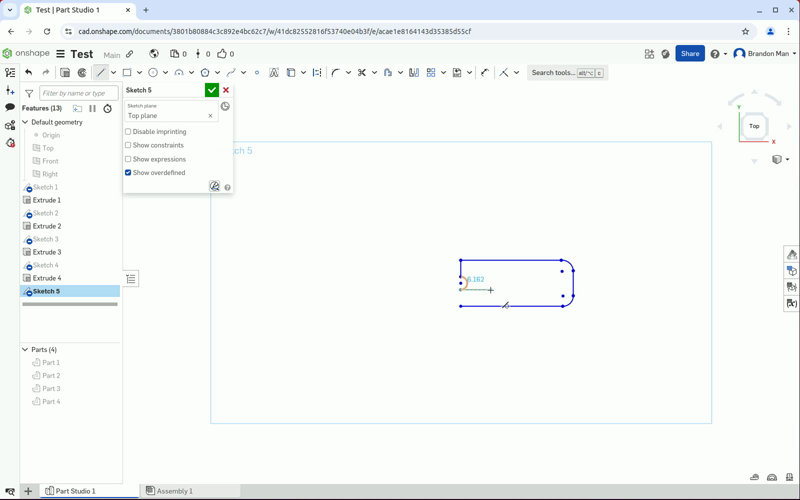
key_down(shift)
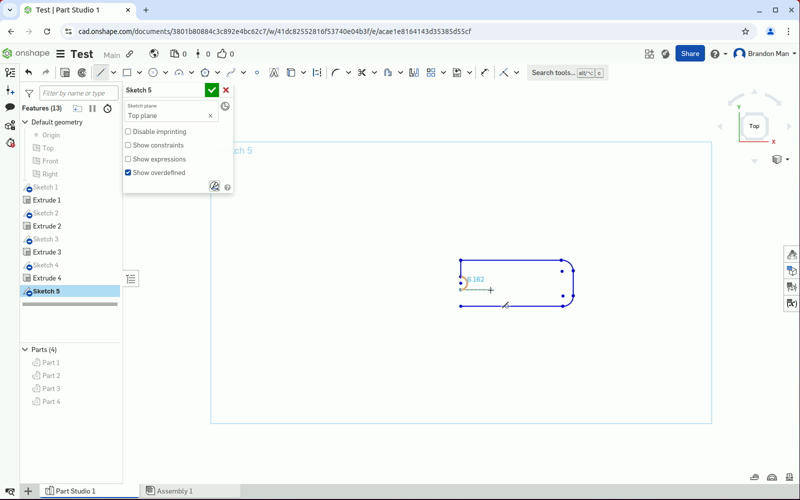
mouse_move(460, 306)
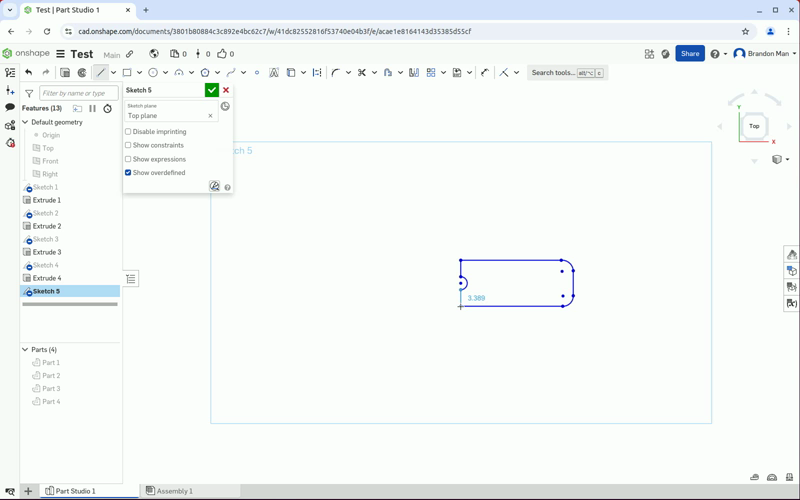
key_up(shift)
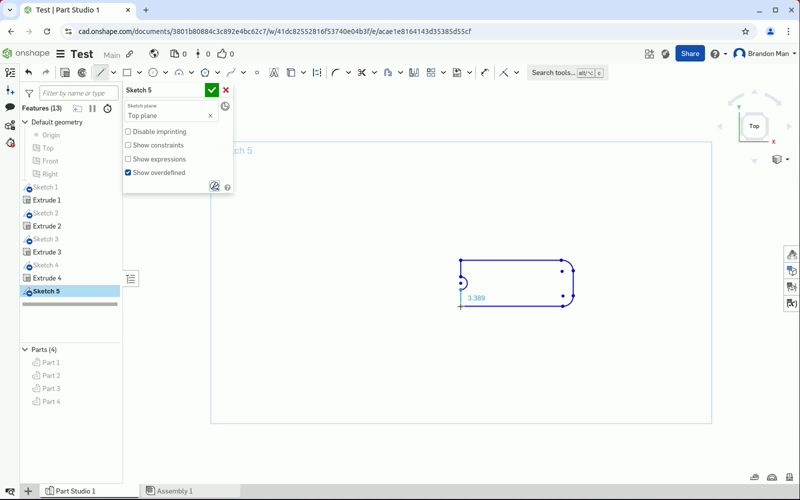
click(460, 306)
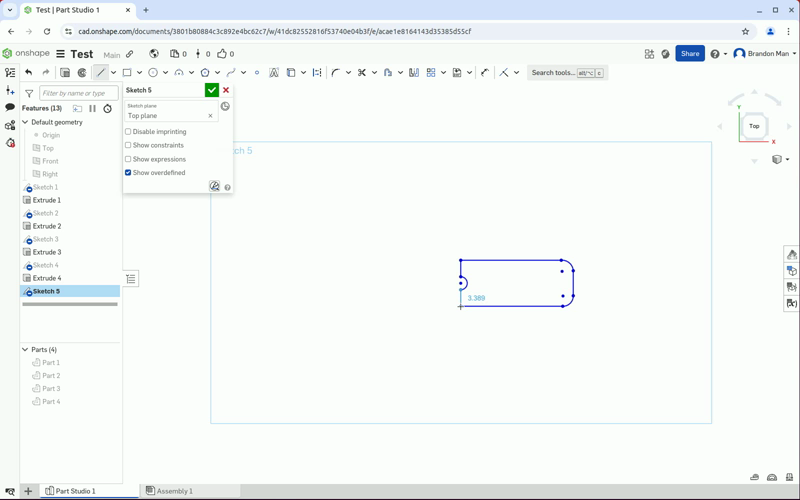
key(esc)
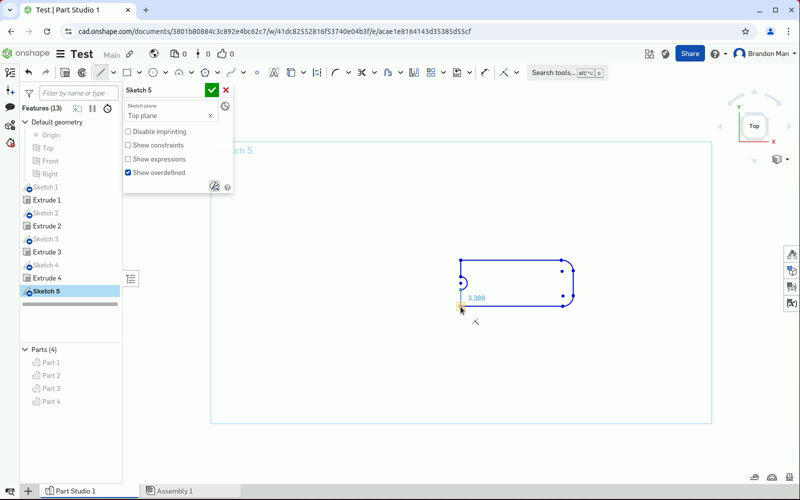
key(c)
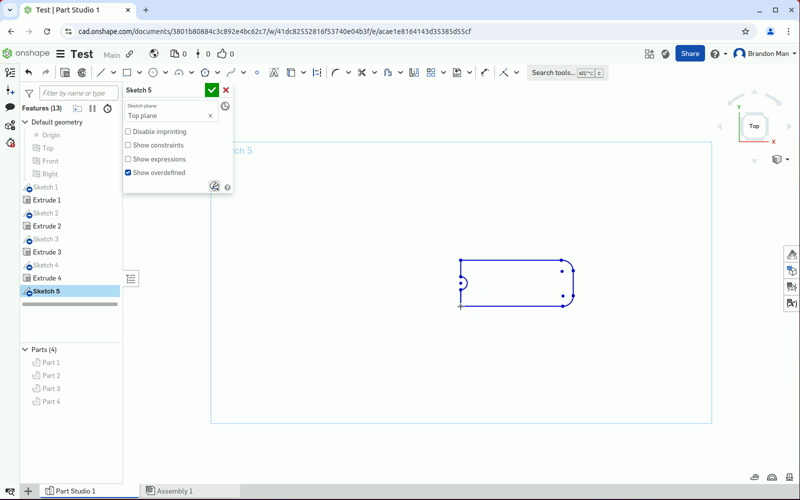
key_down(shift)
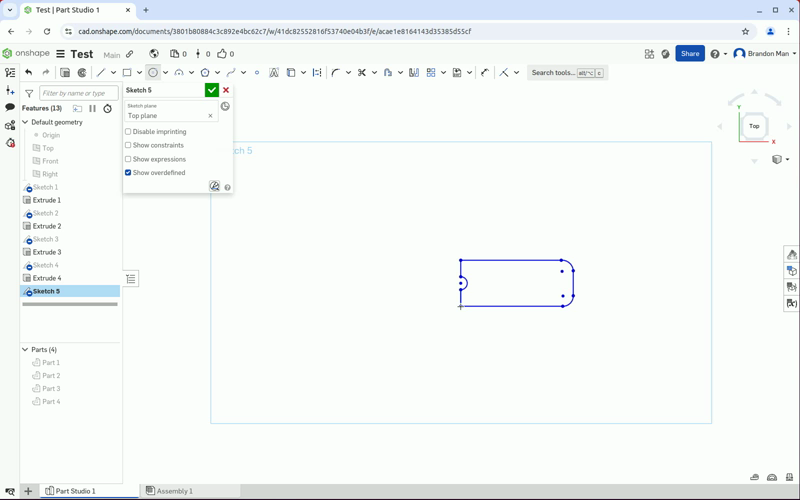
mouse_move(542, 282)
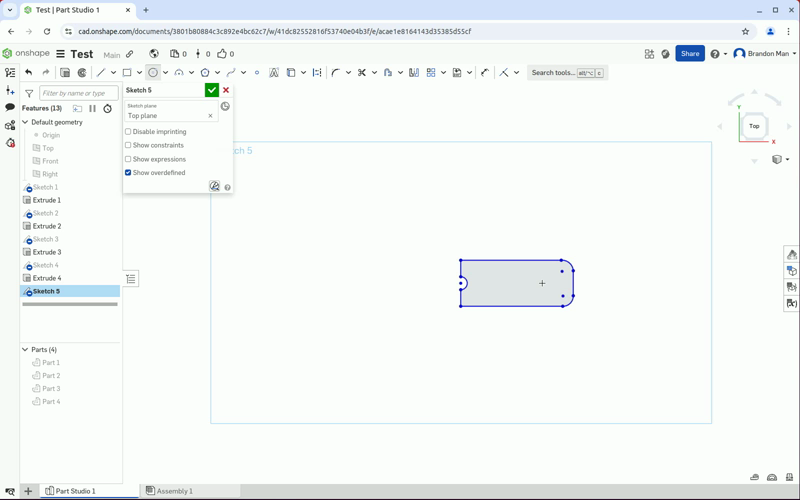
click(542, 282)
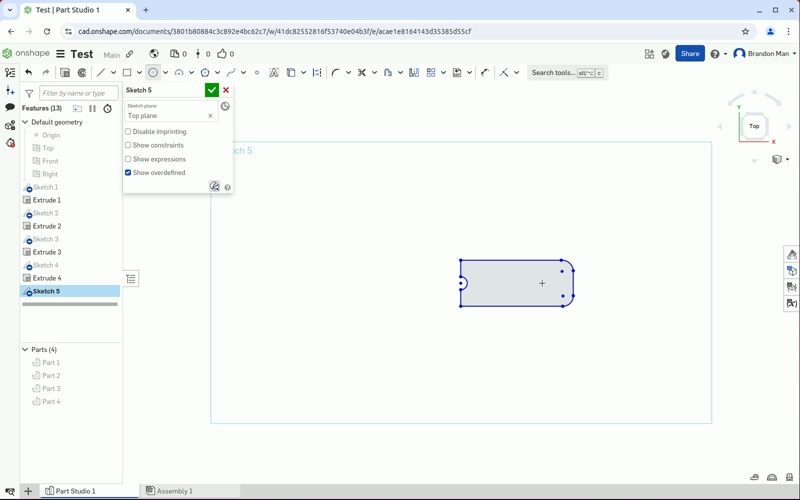
key_up(shift)
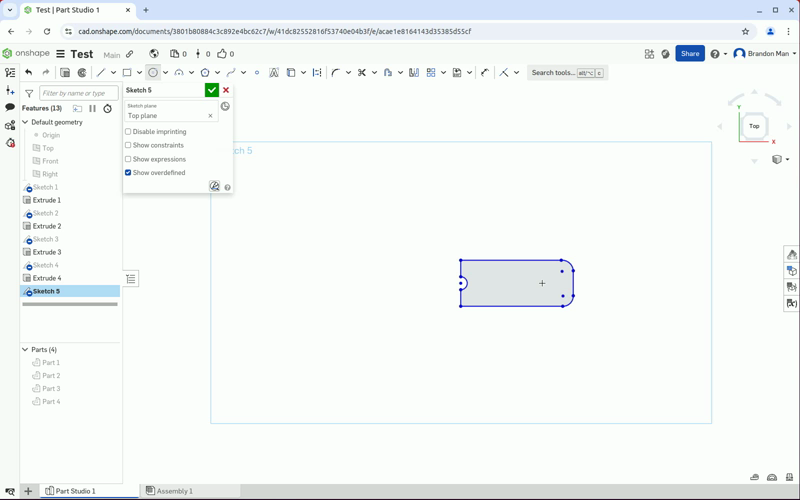
mouse_move(549, 282)
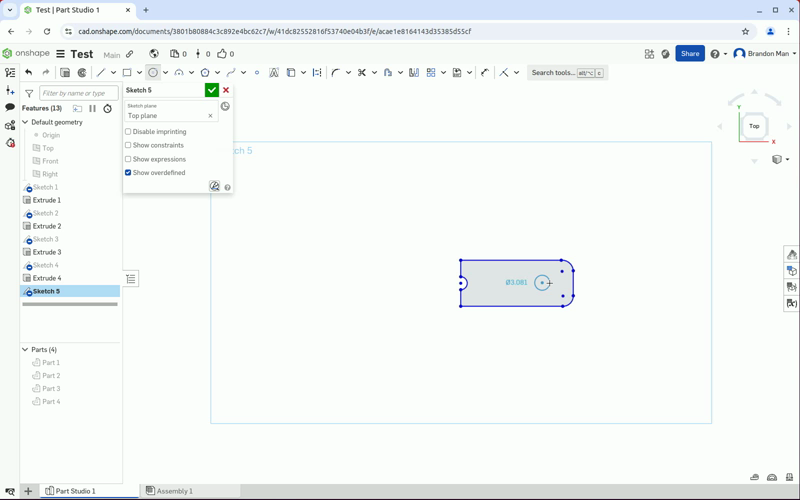
click(549, 282)
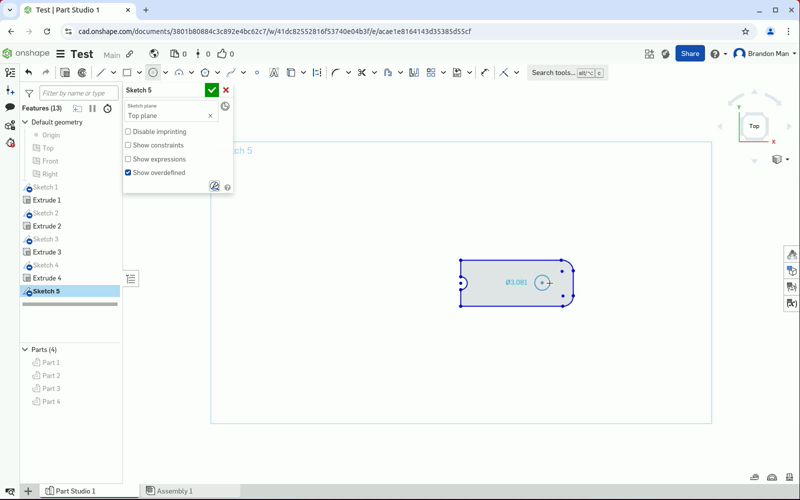
key(esc)
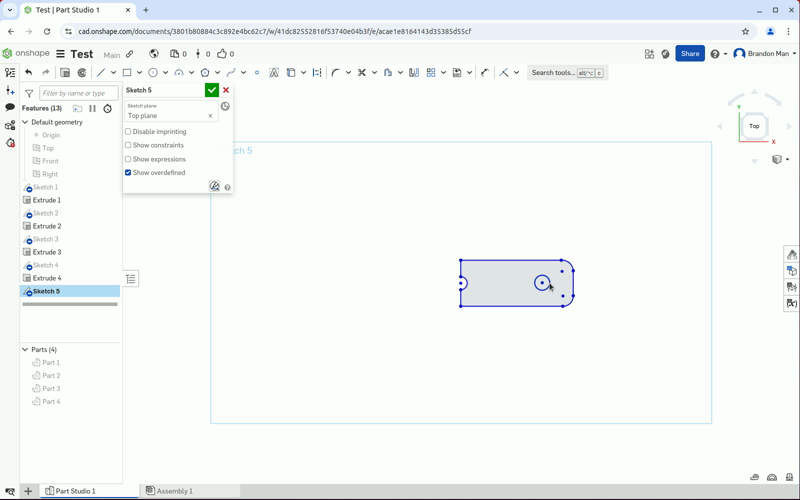
mouse_move(476, 286)
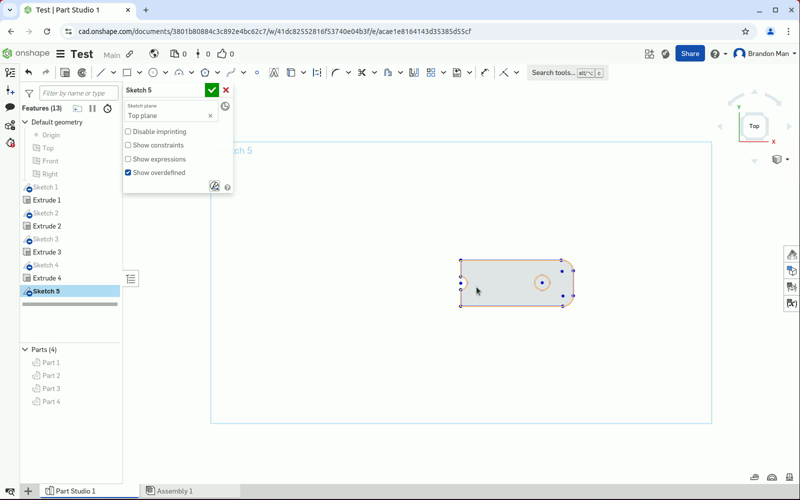
click(476, 286)
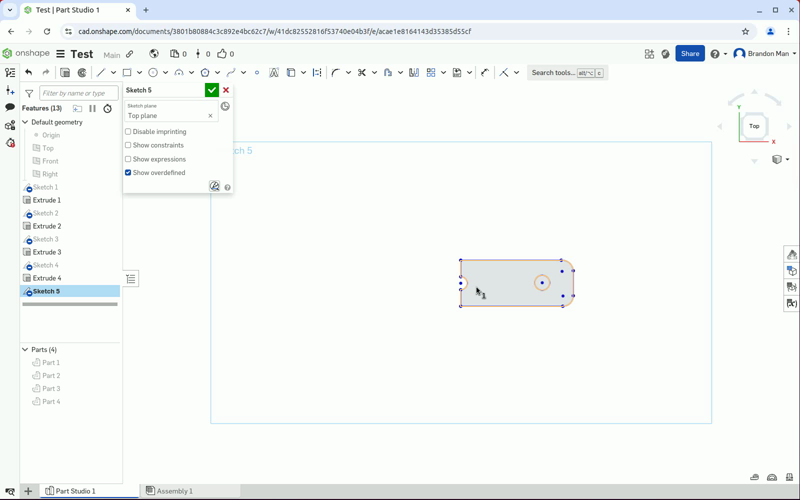
mouse_move(73, 352)
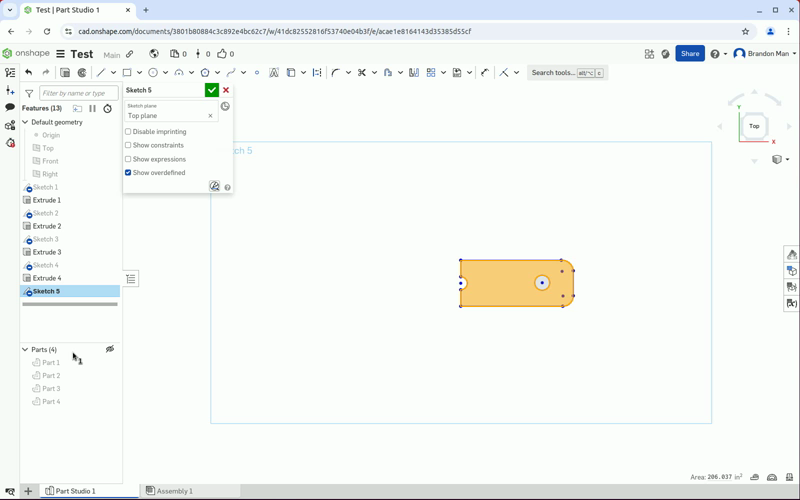
key(shift+y)
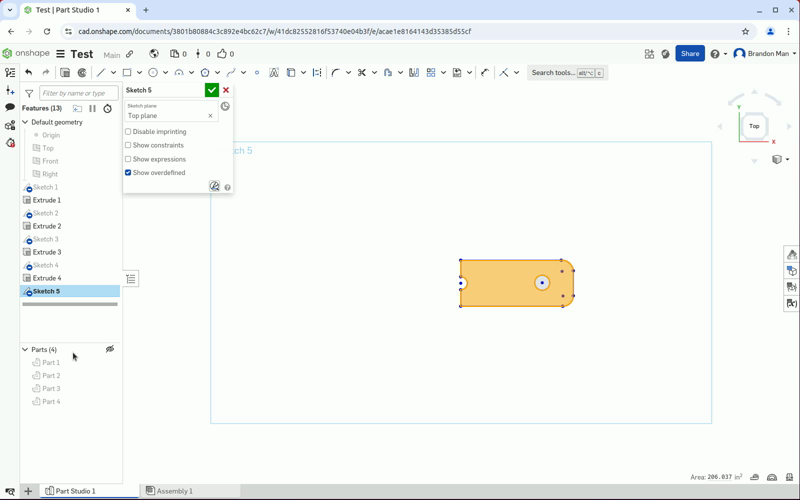
key(shift+e)
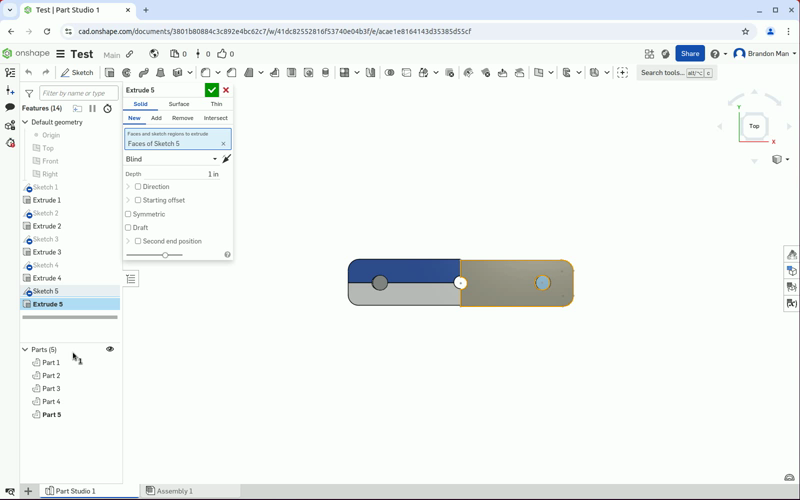
mouse_move(143, 106)
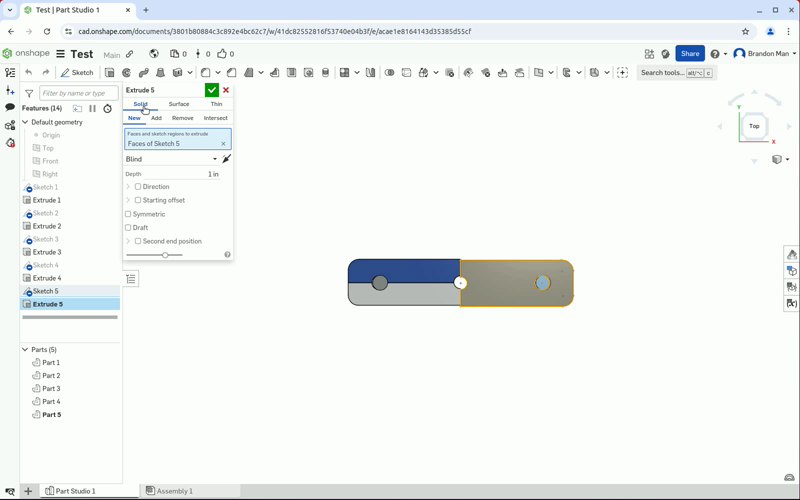
click(143, 106)
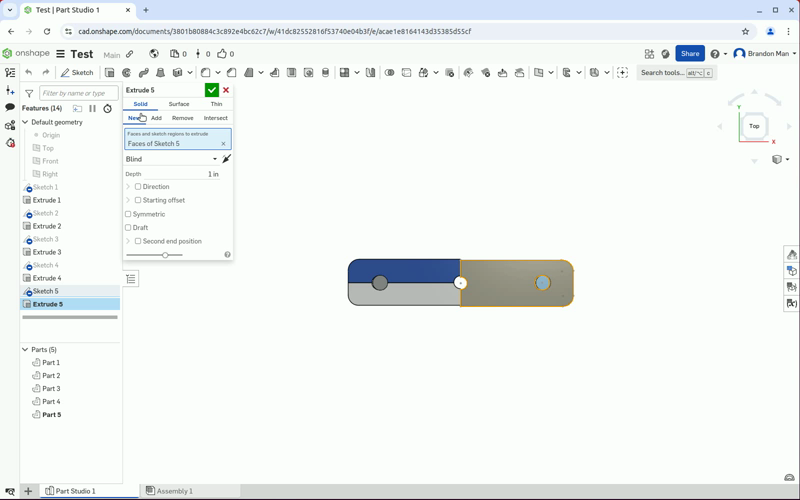
mouse_move(137, 120)
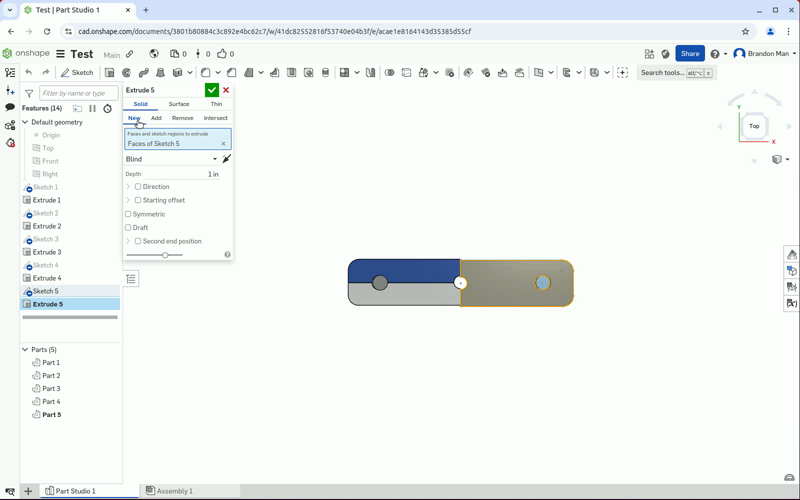
click(137, 120)
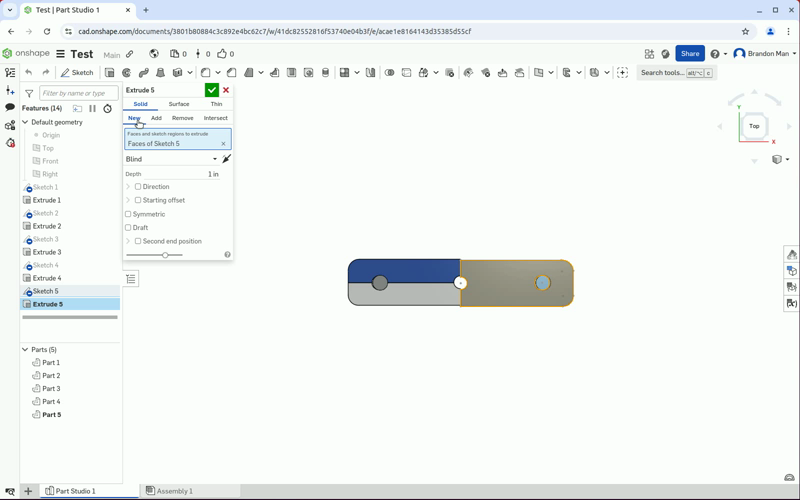
key(tab, 4)
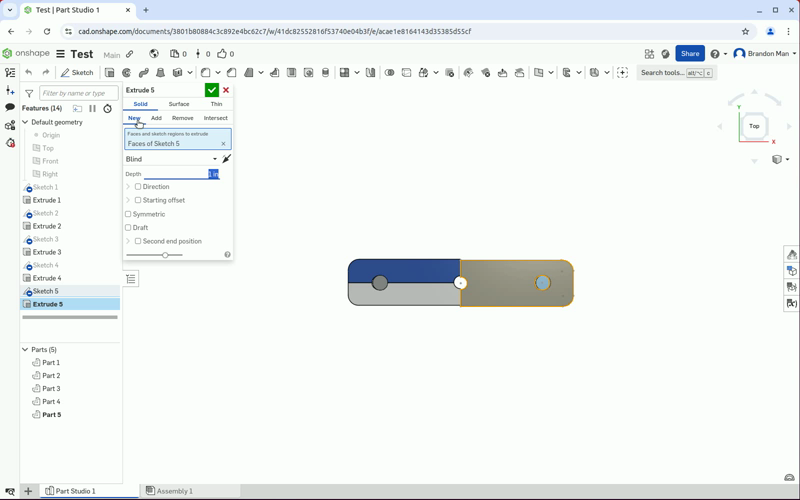
text(0.963)
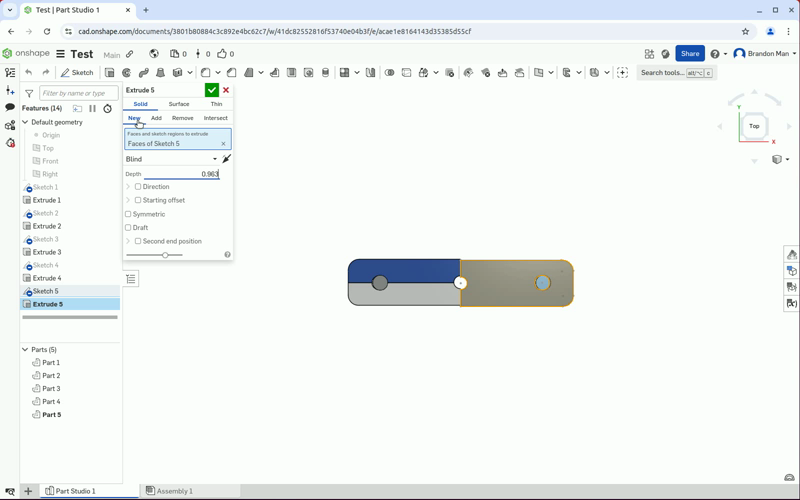
key(enter)
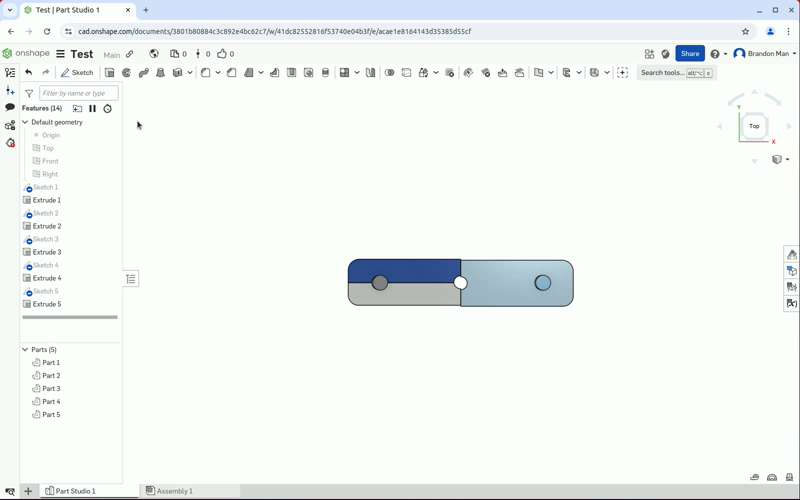
key(shift+h)
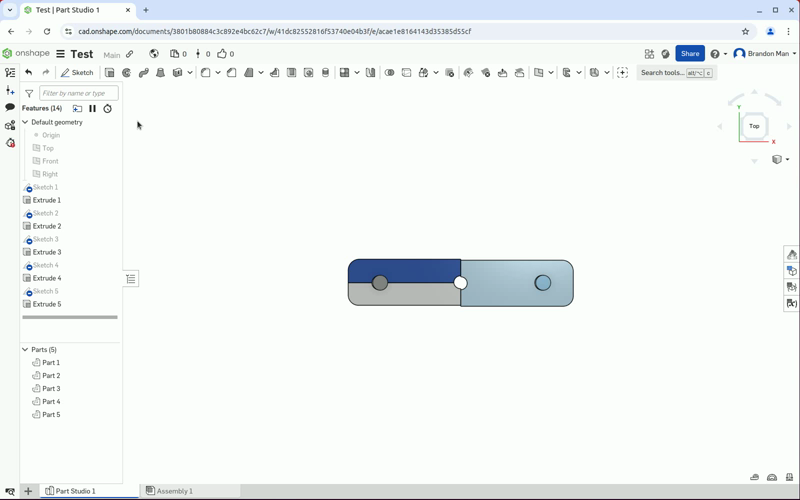
key(shift+h)
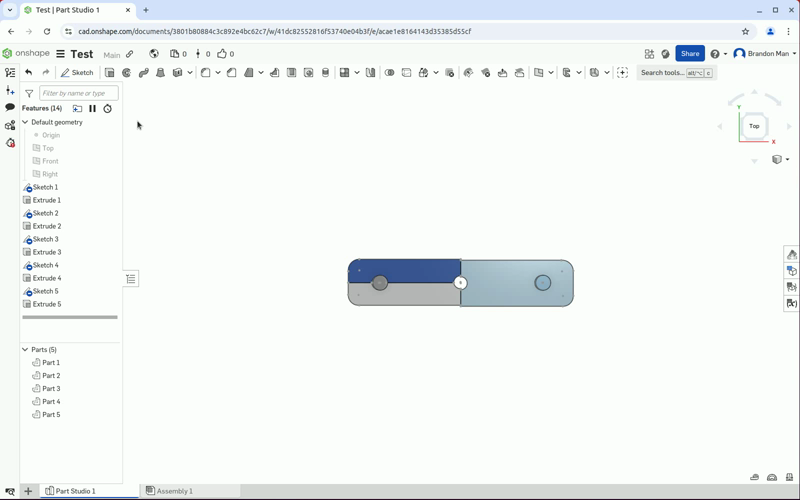
key(shift+7)
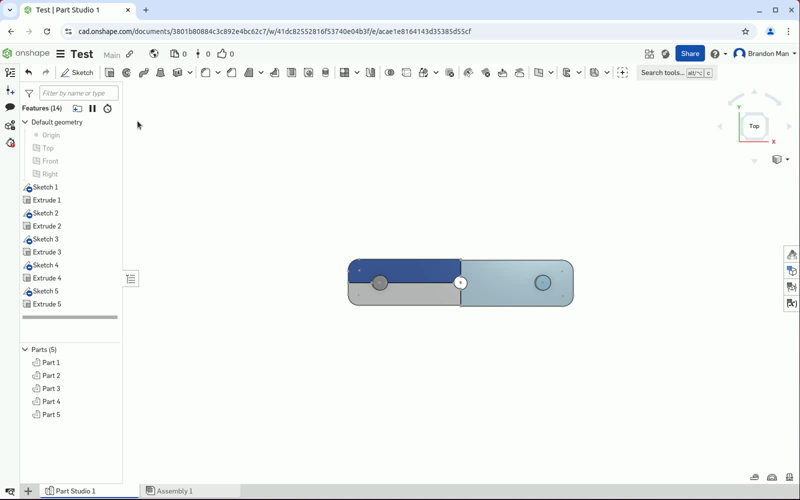
key(up, 3)
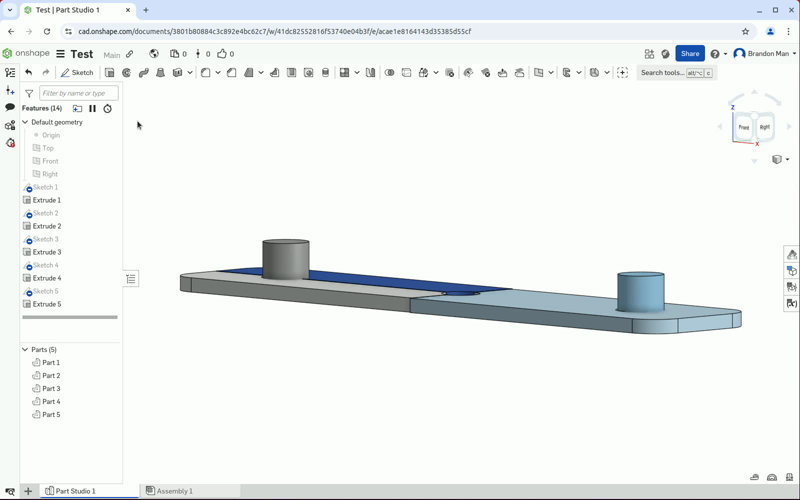
key(left, 3)
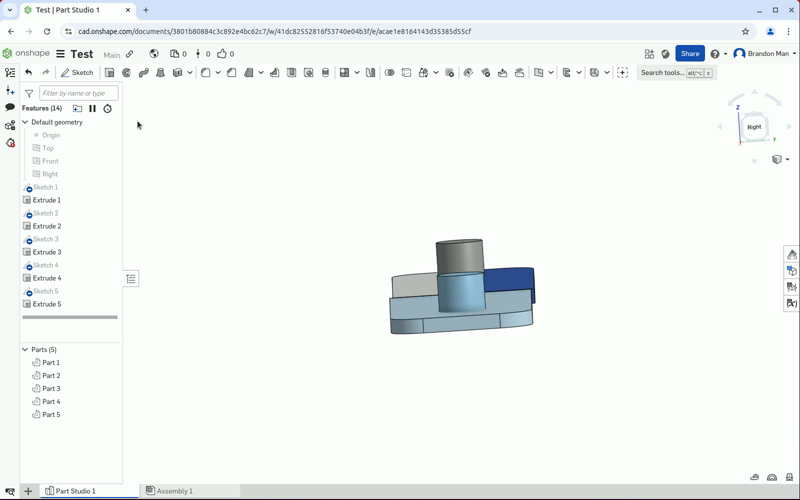
key(right, 3)
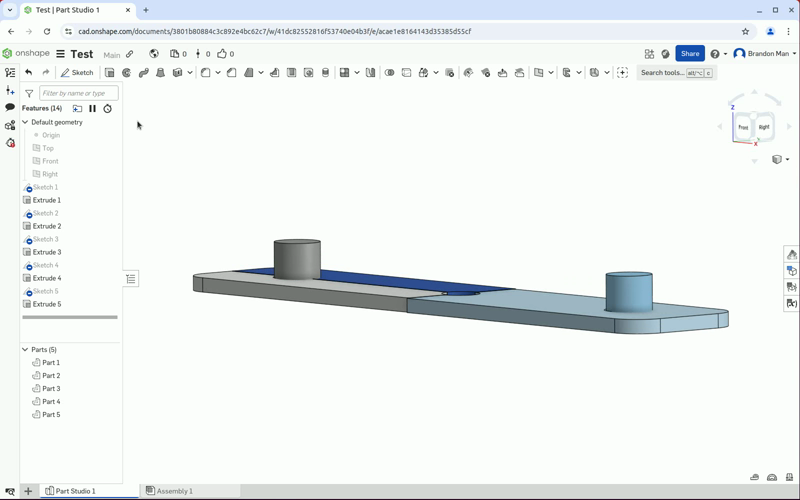
key(down, 3)
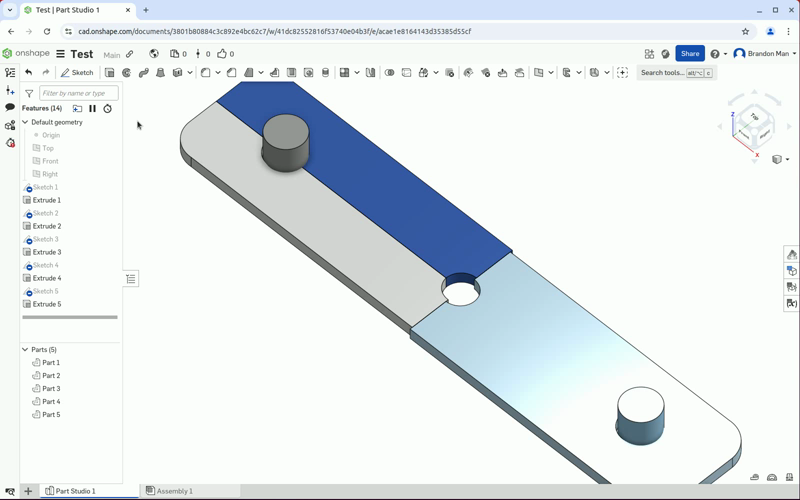
mouse_move(73, 189)
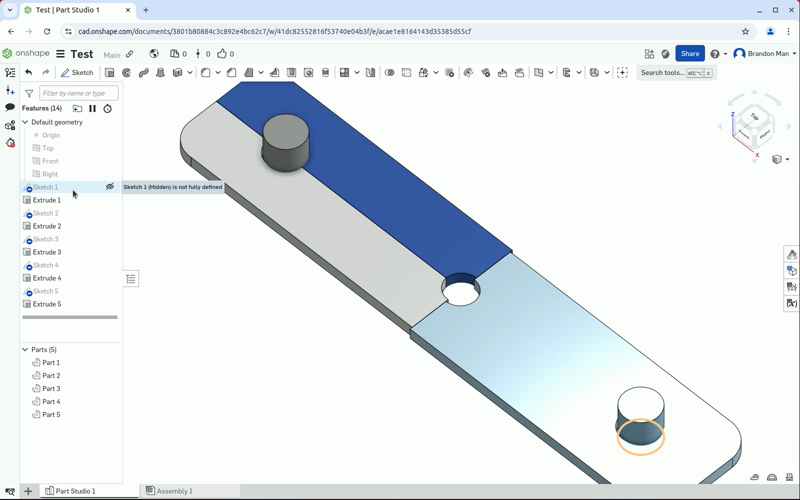
click(73, 189)